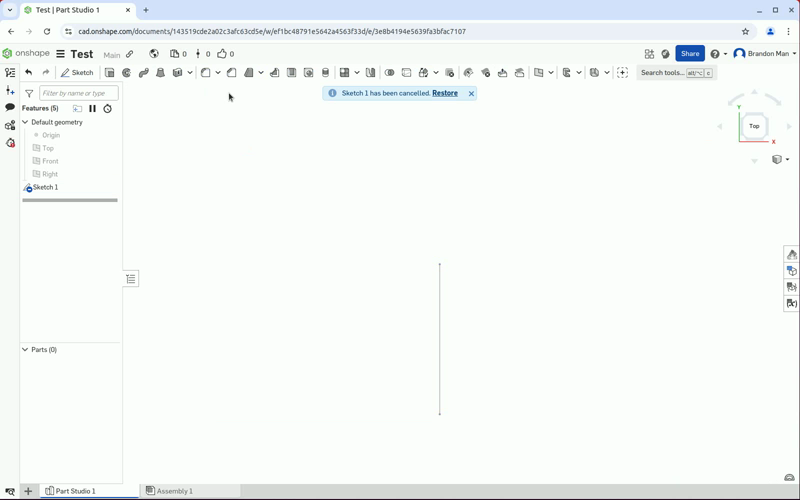
key(shift+h)
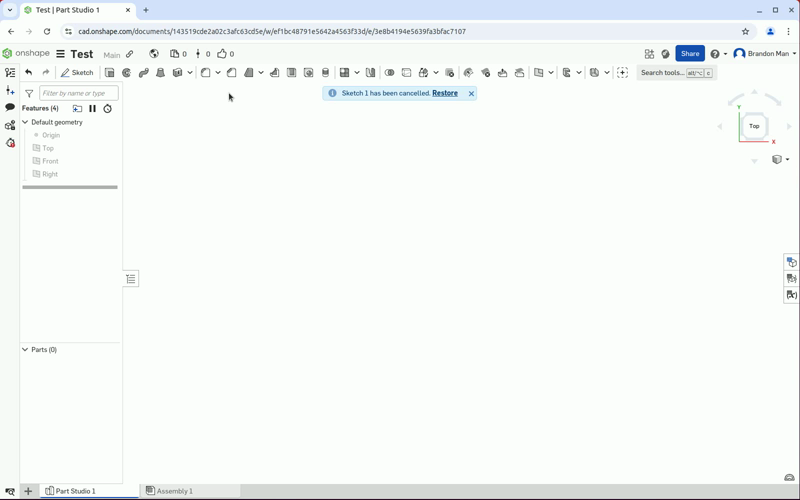
key(shift+s)
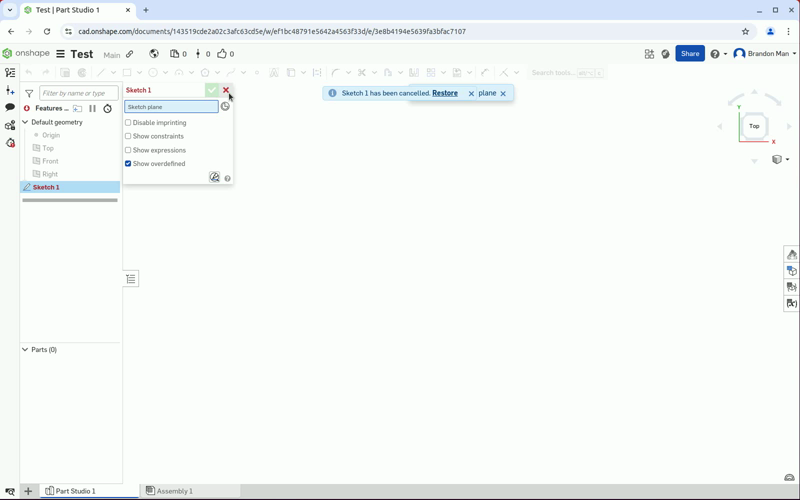
mouse_move(73, 150)
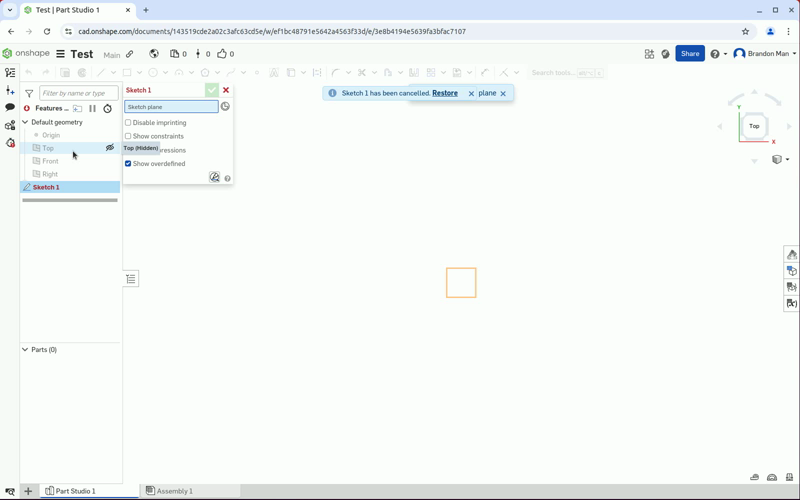
click(73, 150)
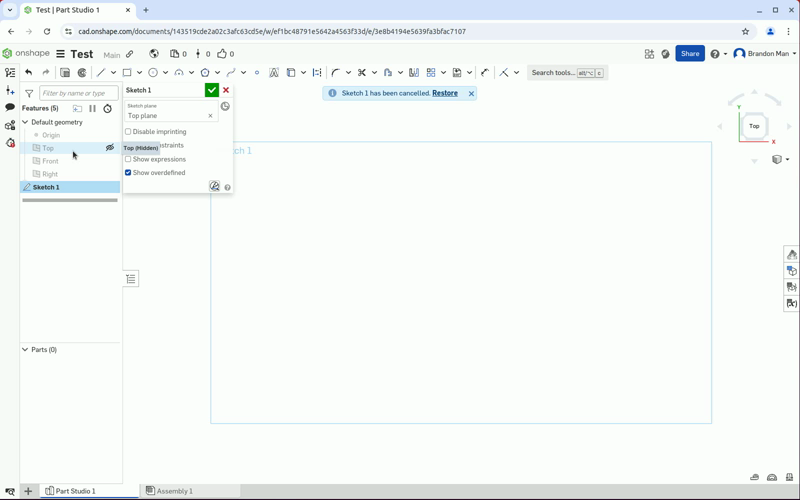
mouse_move(73, 352)
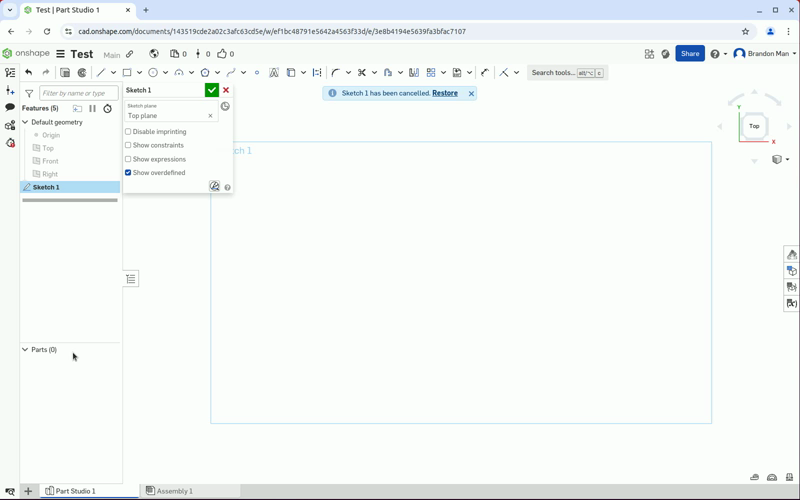
key(y)
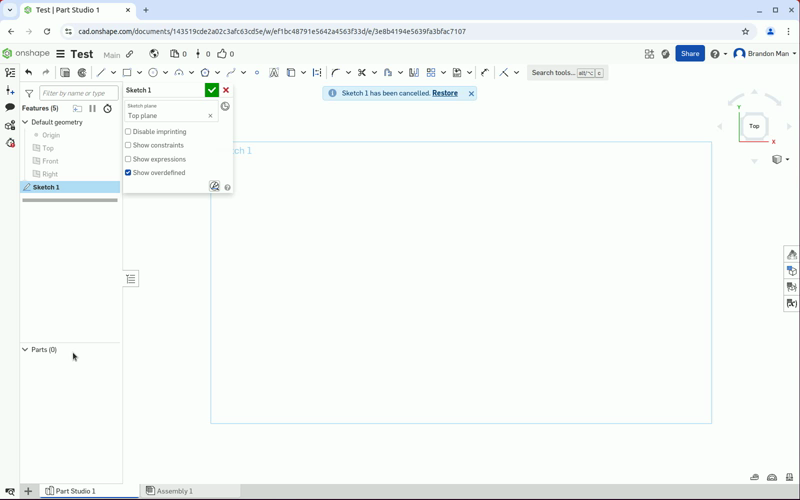
key(a)
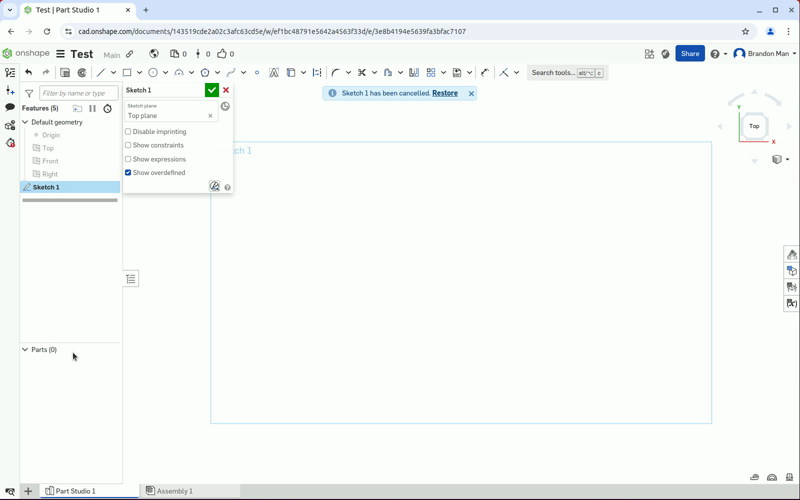
key_down(shift)
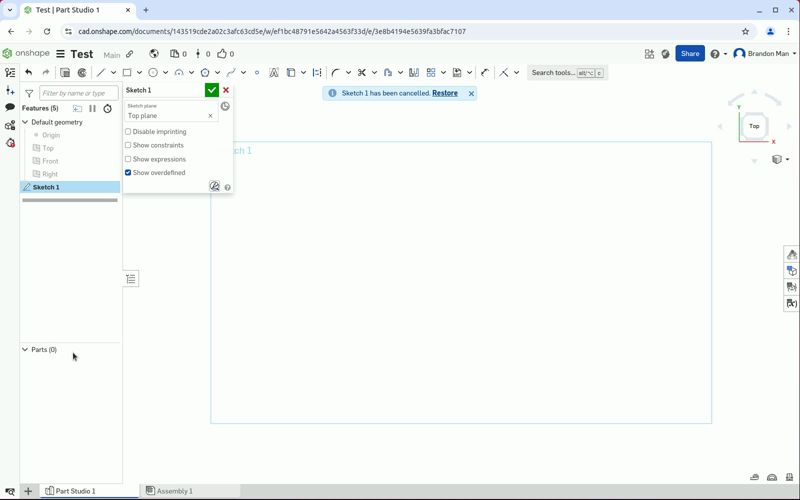
mouse_move(404, 380)
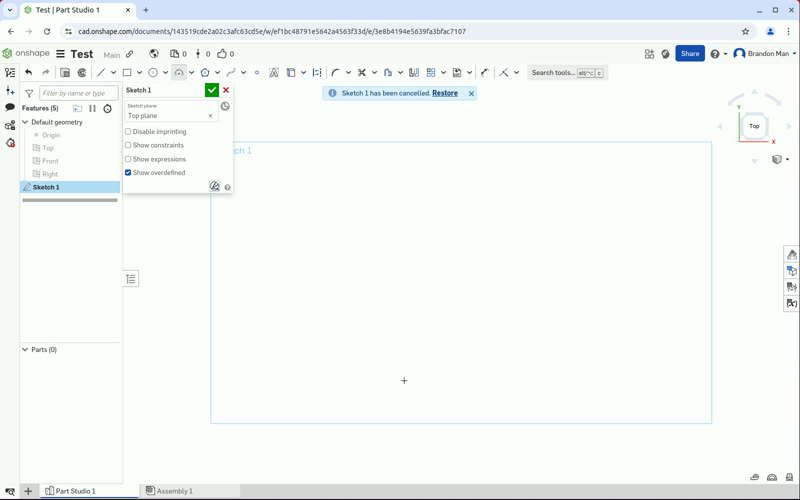
click(404, 380)
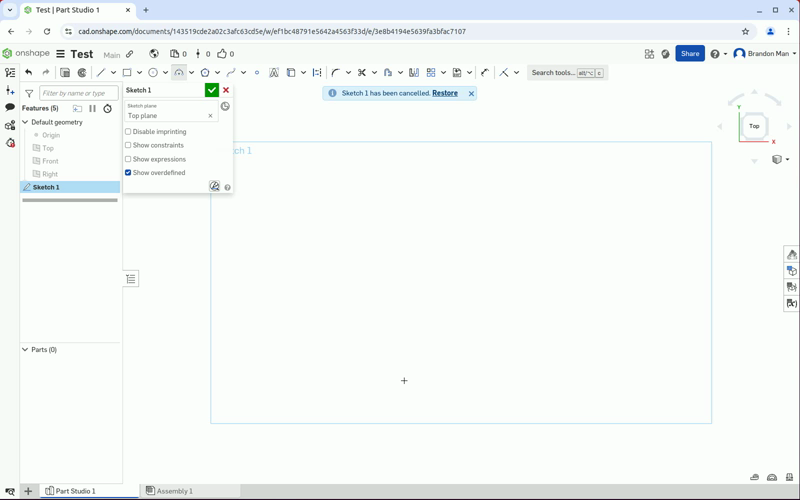
key_up(shift)
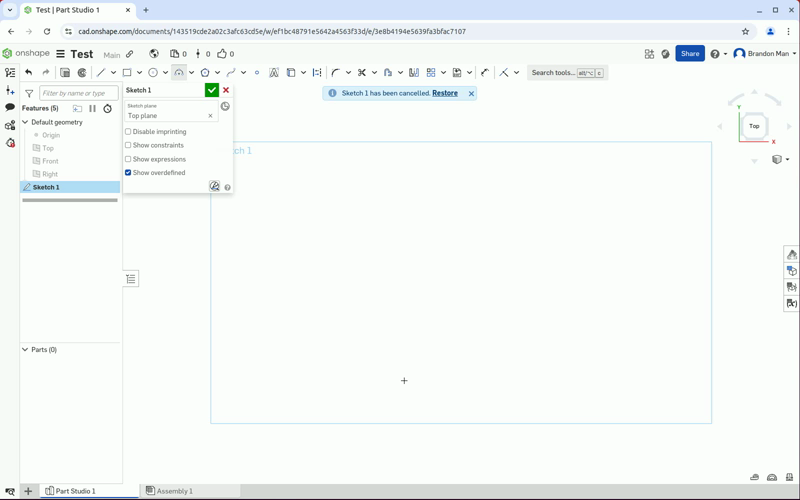
key_down(shift)
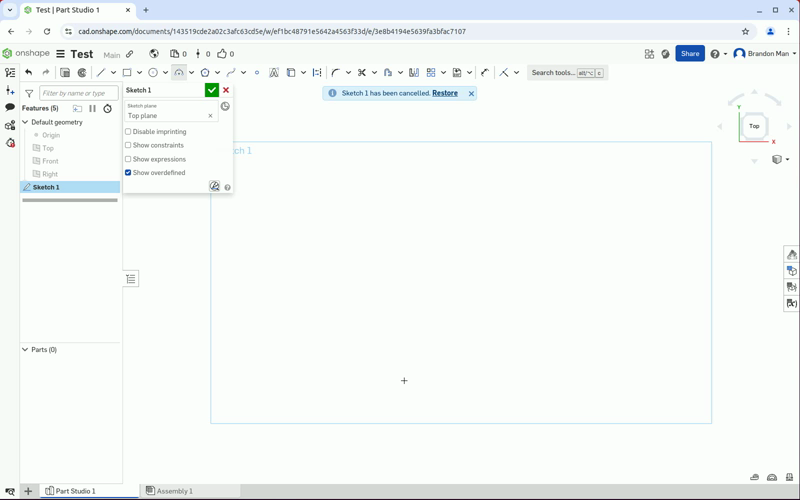
mouse_move(404, 186)
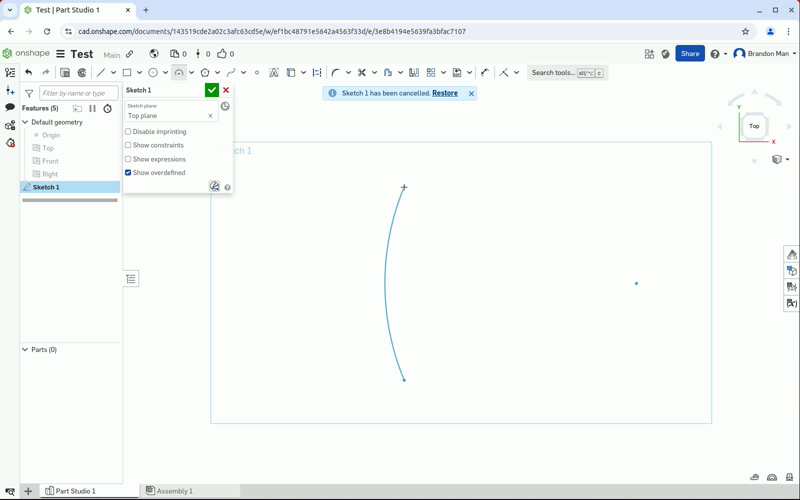
click(404, 186)
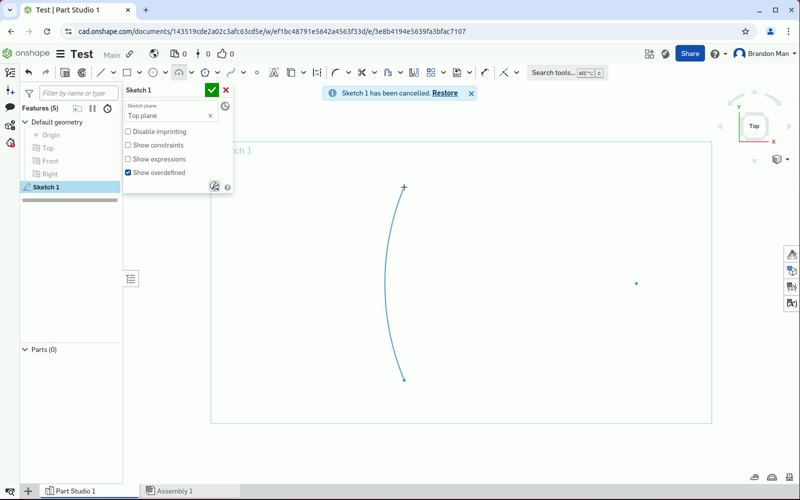
mouse_move(572, 283)
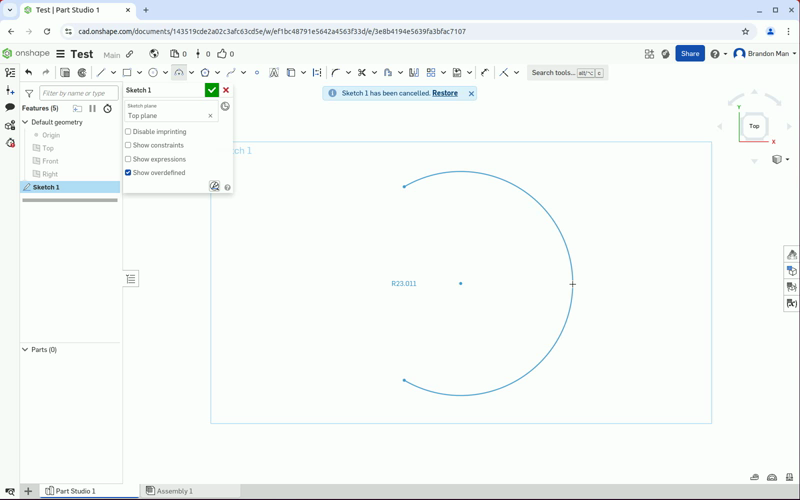
click(572, 283)
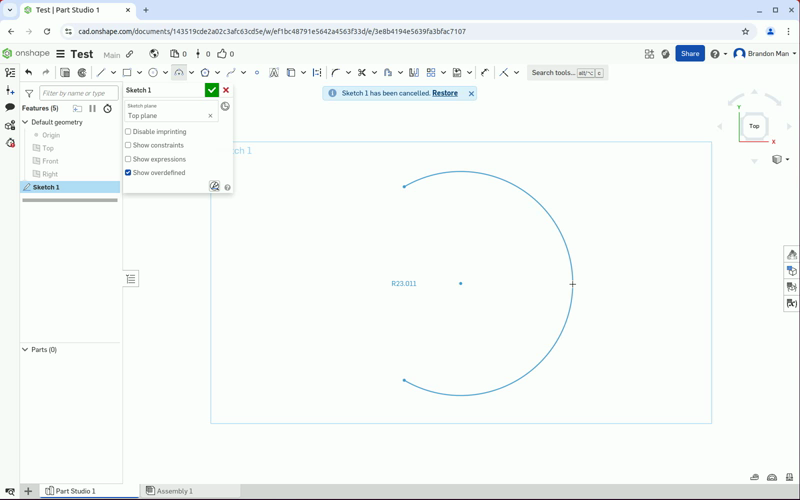
key_up(shift)
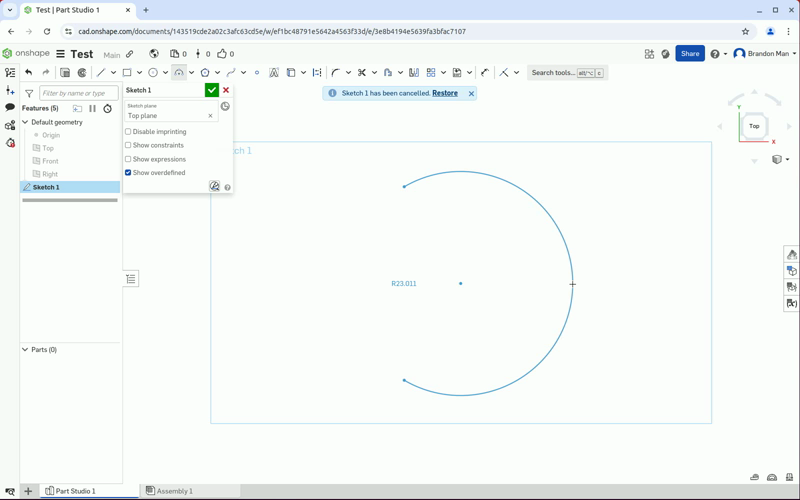
key(esc)
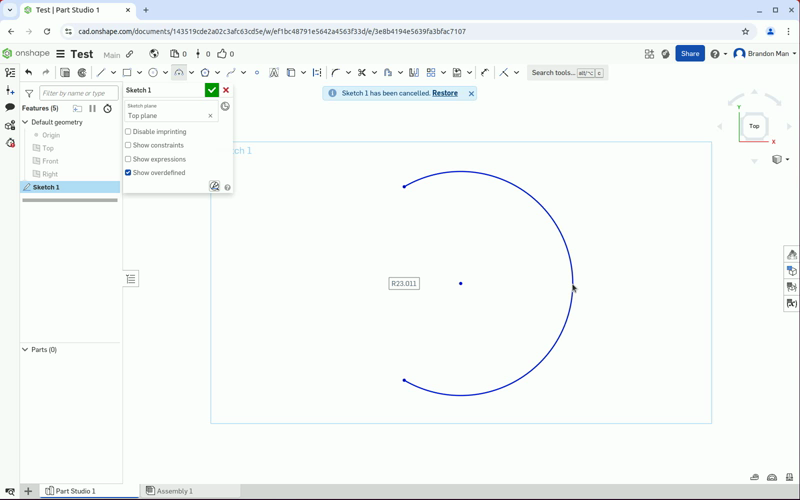
key(l)
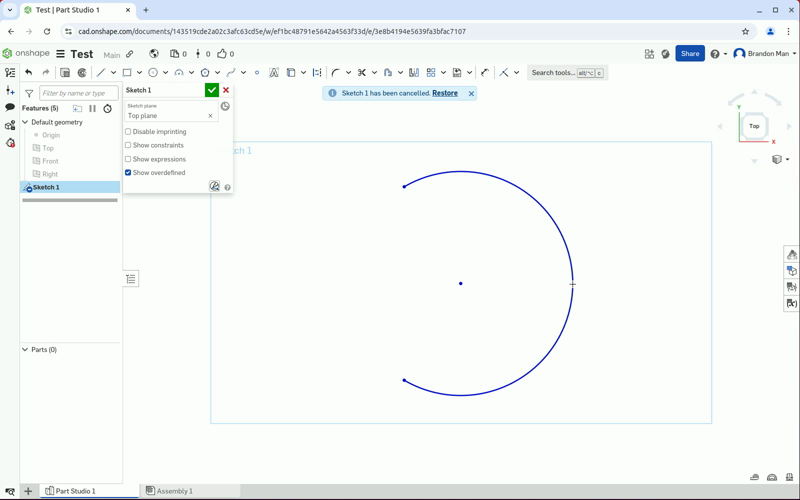
mouse_move(404, 186)
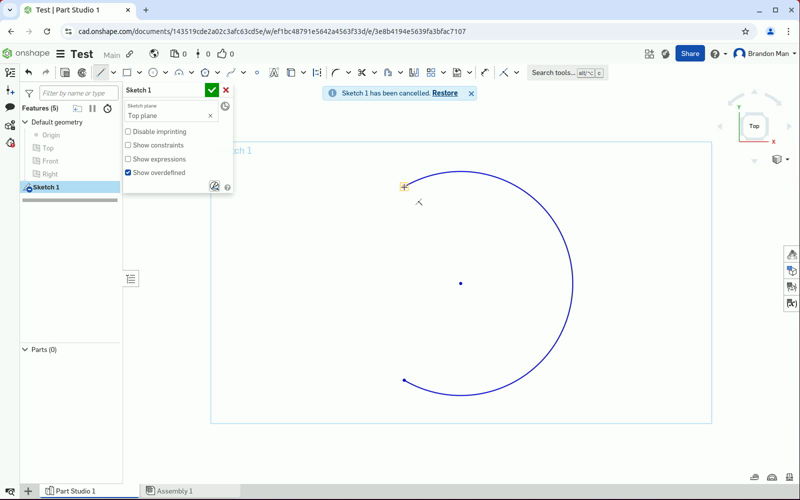
click(404, 186)
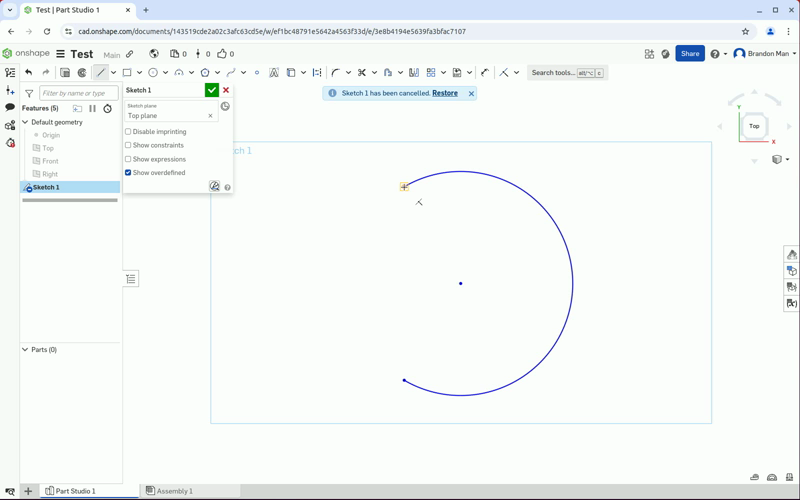
key_down(shift)
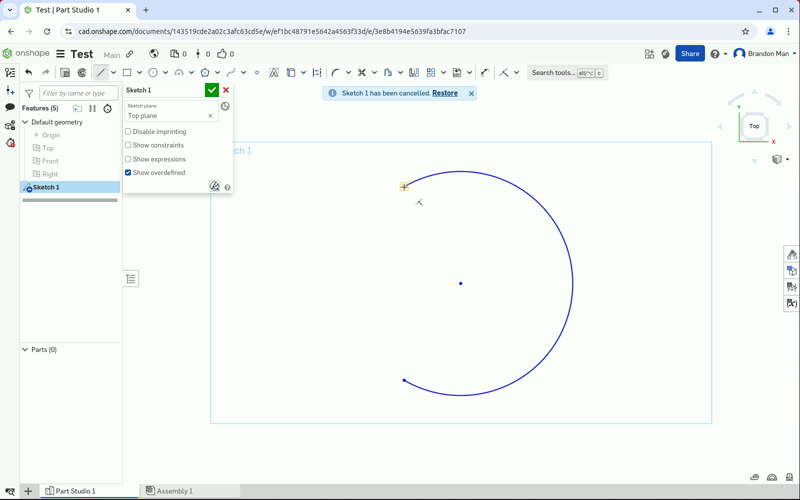
mouse_move(434, 186)
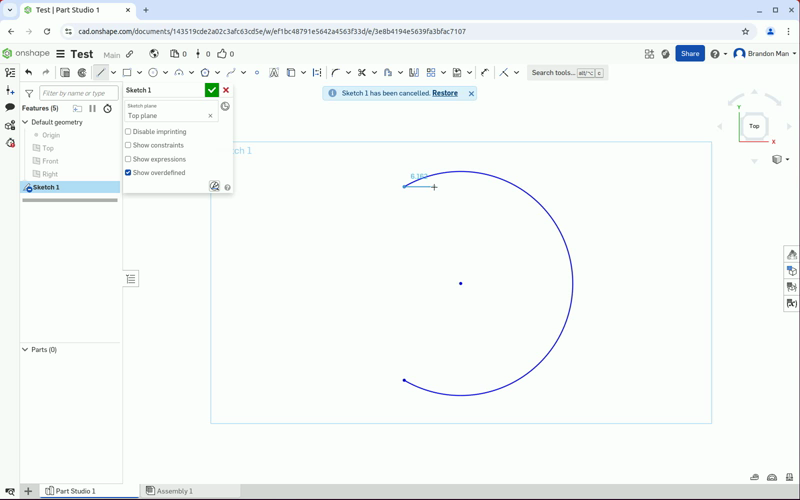
mouse_move(422, 215)
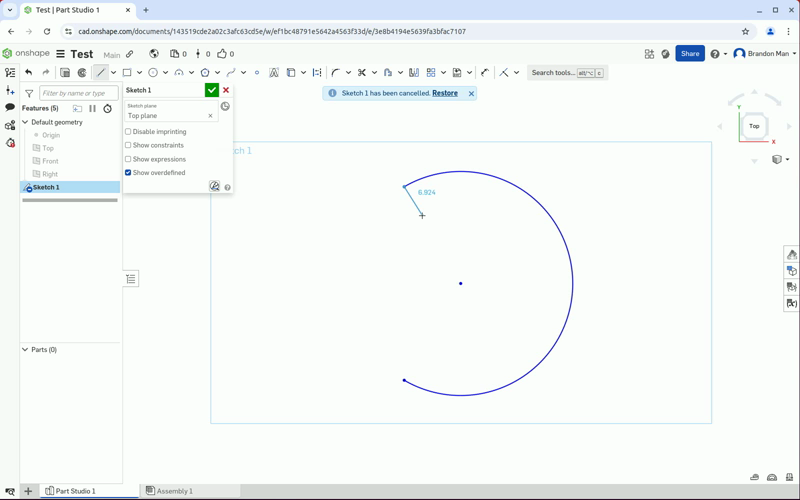
click(422, 215)
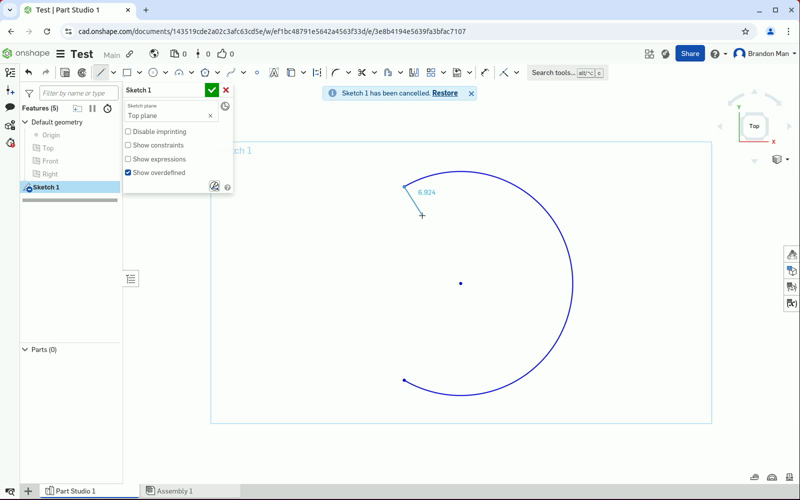
key_up(shift)
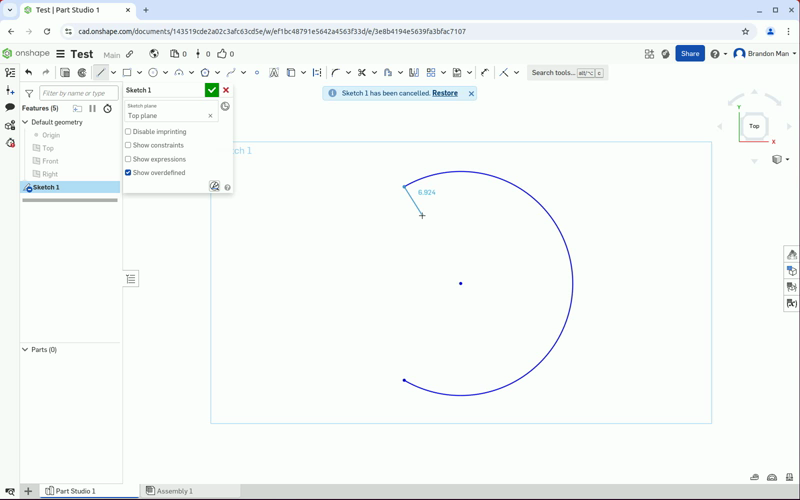
key(esc)
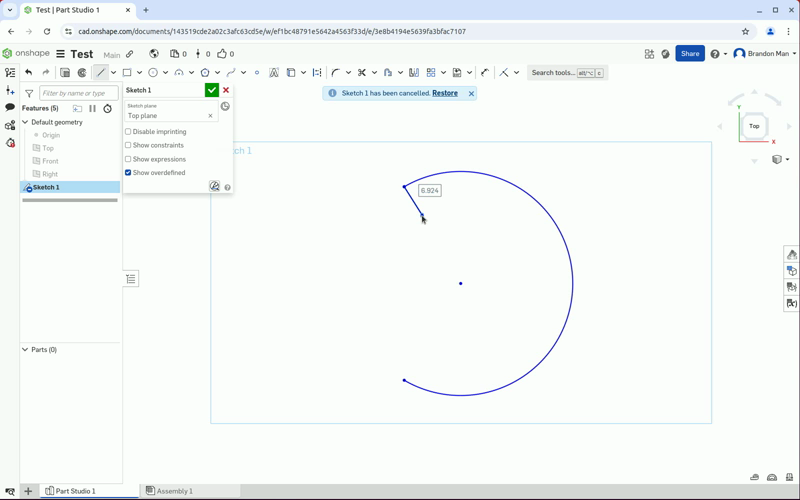
key(a)
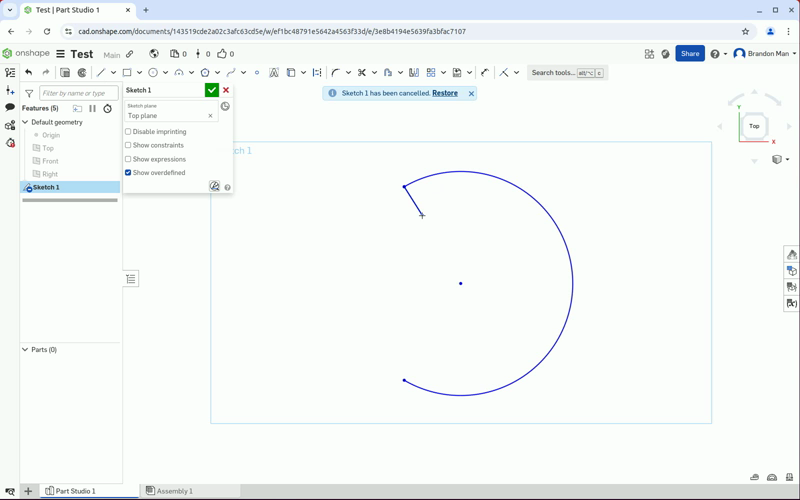
mouse_move(422, 215)
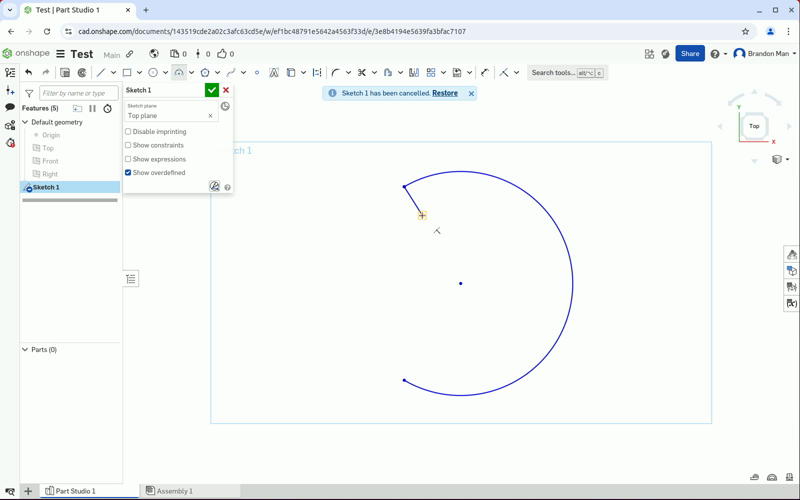
click(422, 215)
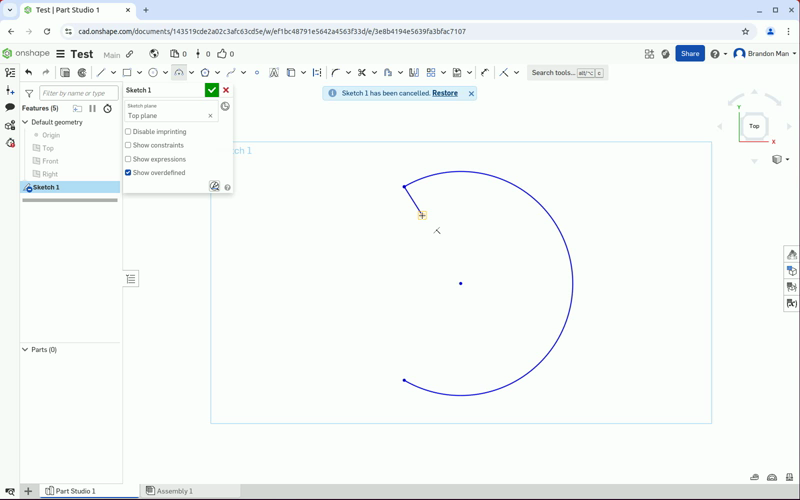
key_down(shift)
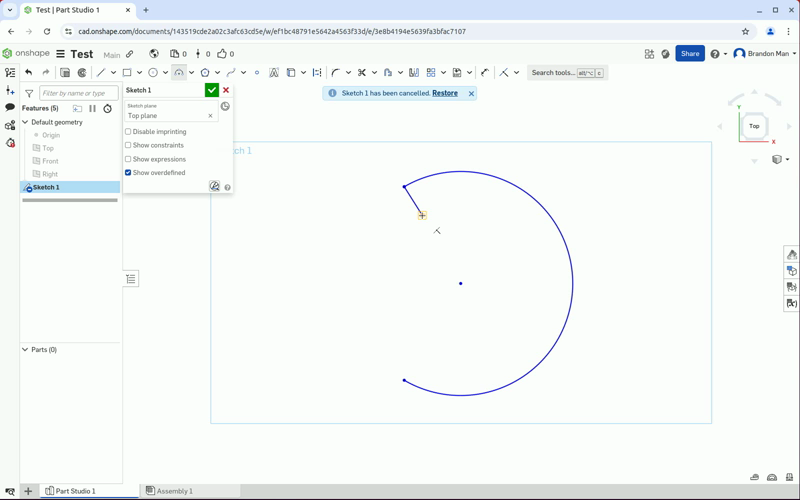
mouse_move(422, 351)
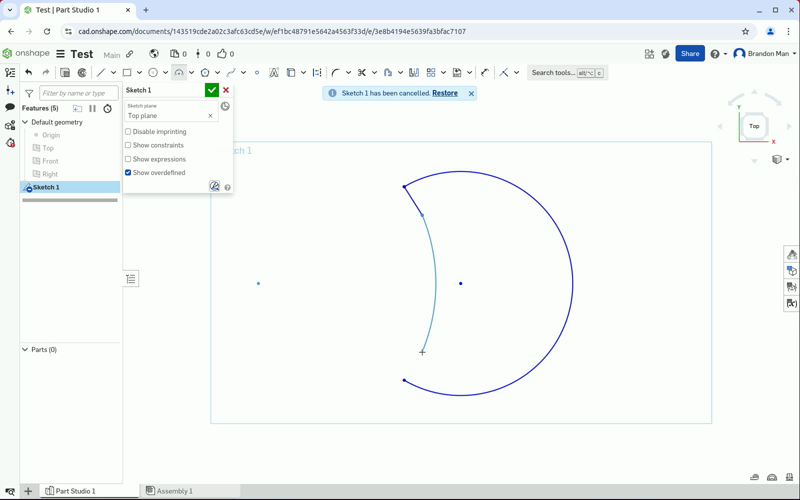
click(422, 351)
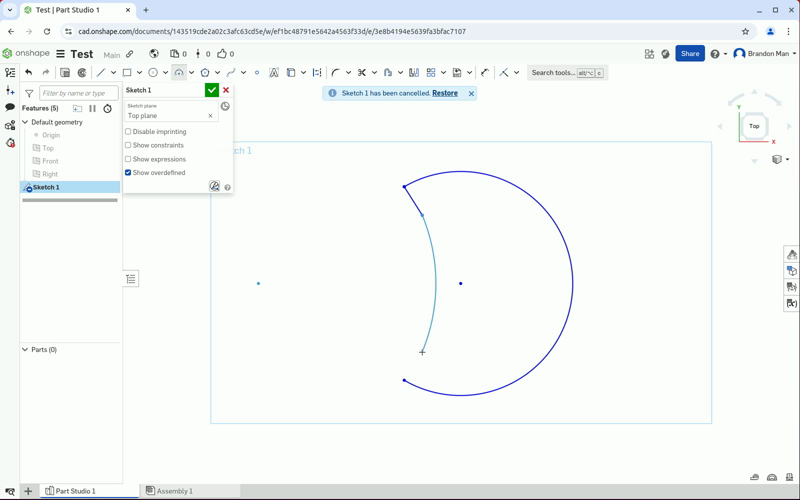
mouse_move(540, 283)
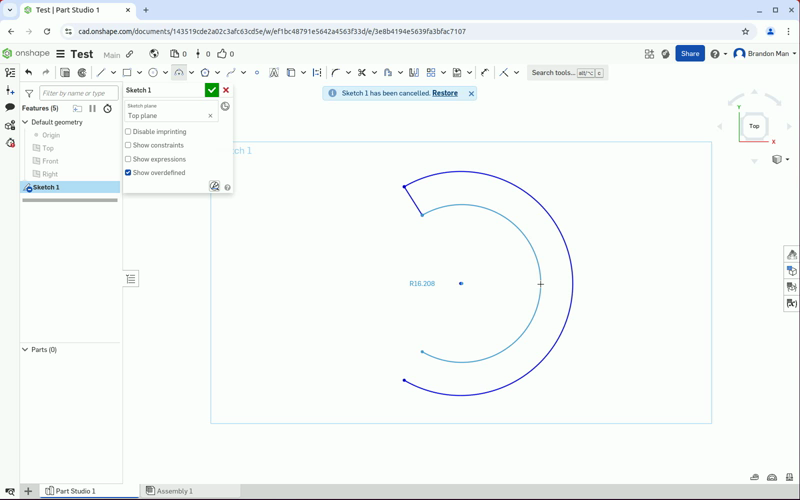
click(540, 283)
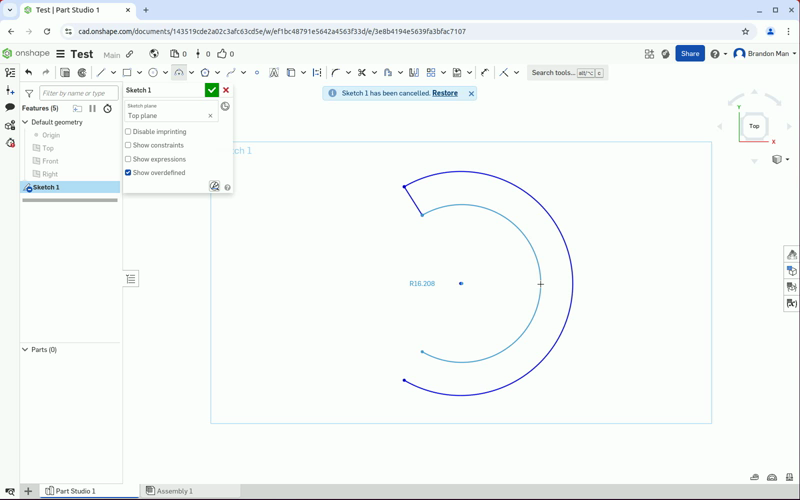
key_up(shift)
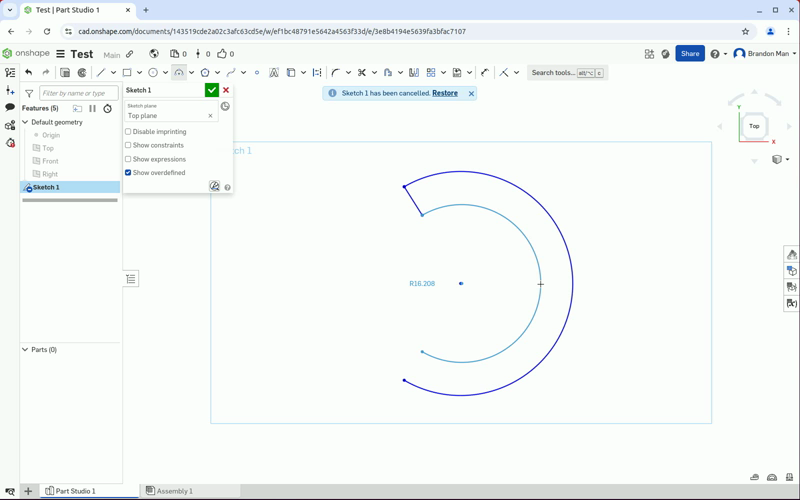
key(esc)
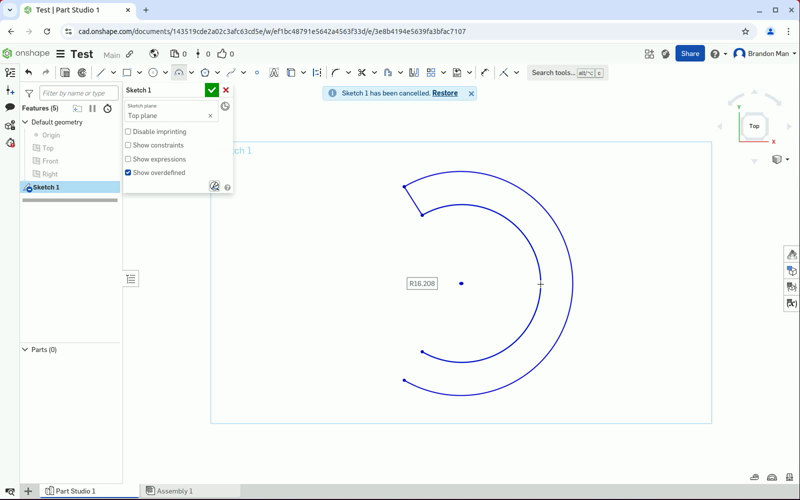
key(l)
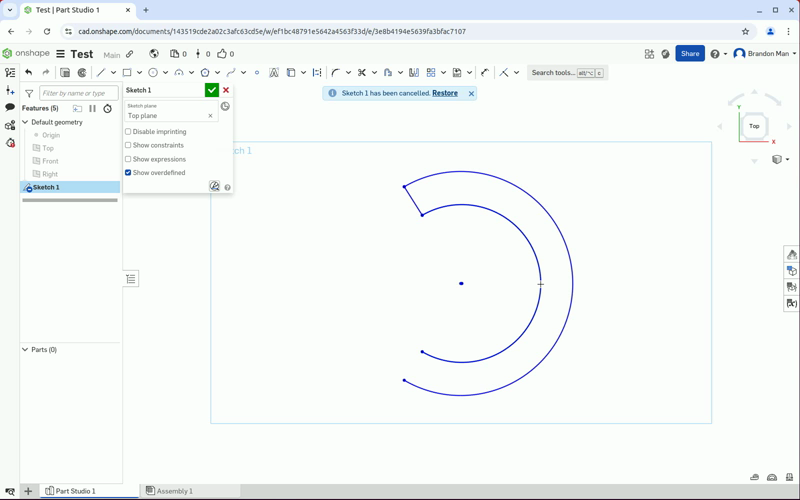
mouse_move(422, 351)
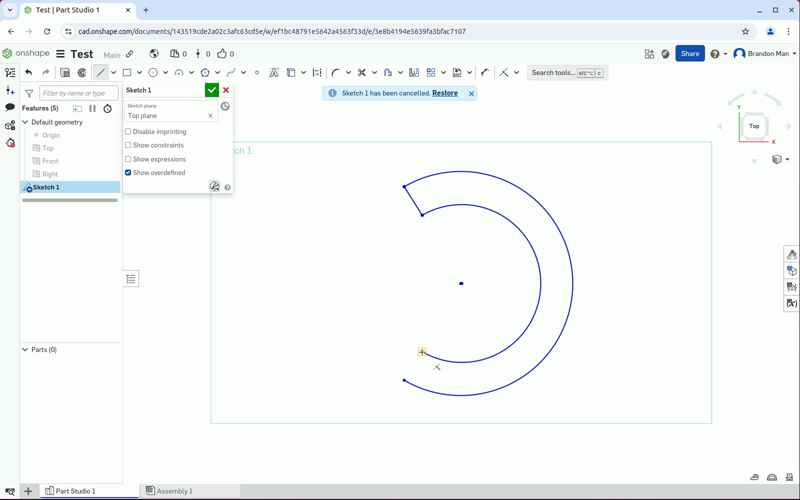
click(422, 351)
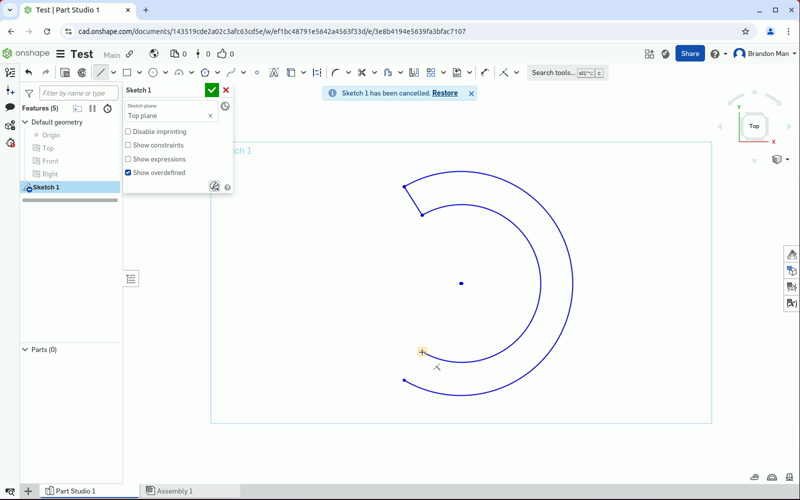
mouse_move(452, 351)
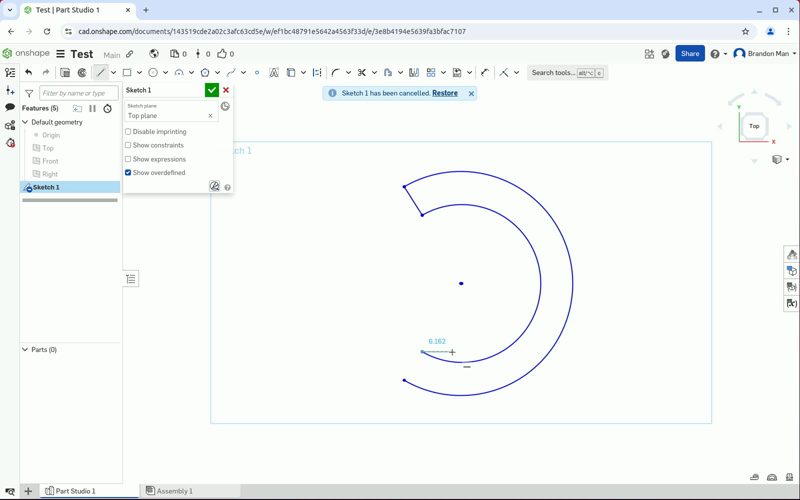
key_down(shift)
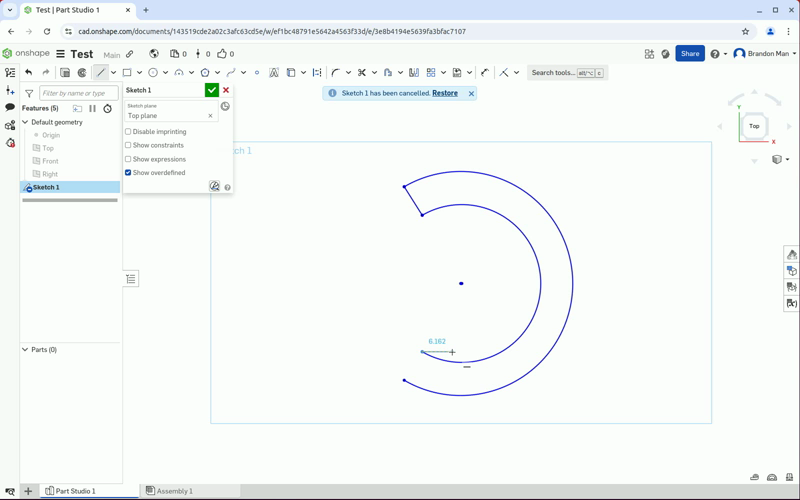
mouse_move(404, 380)
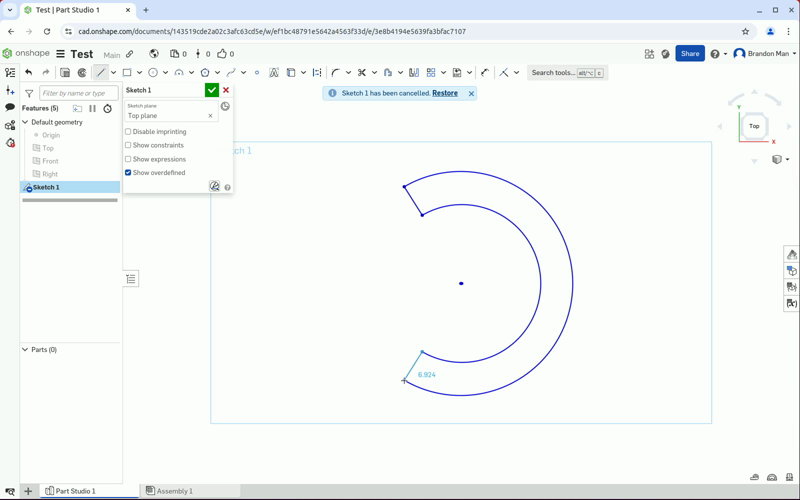
key_up(shift)
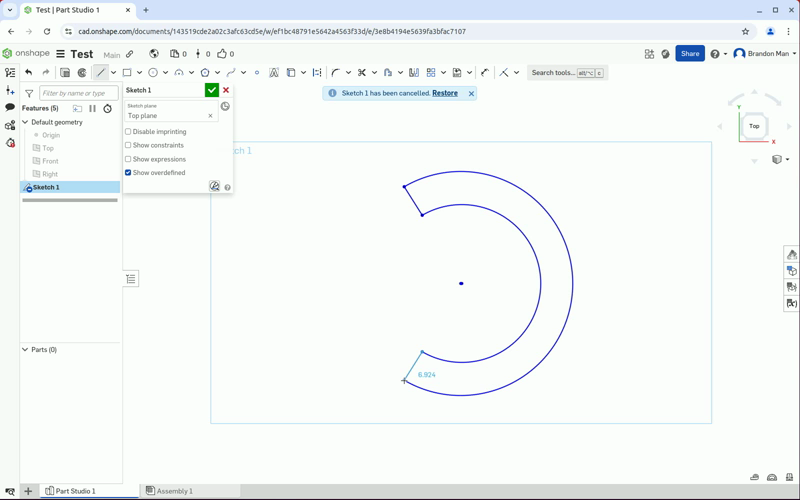
click(404, 380)
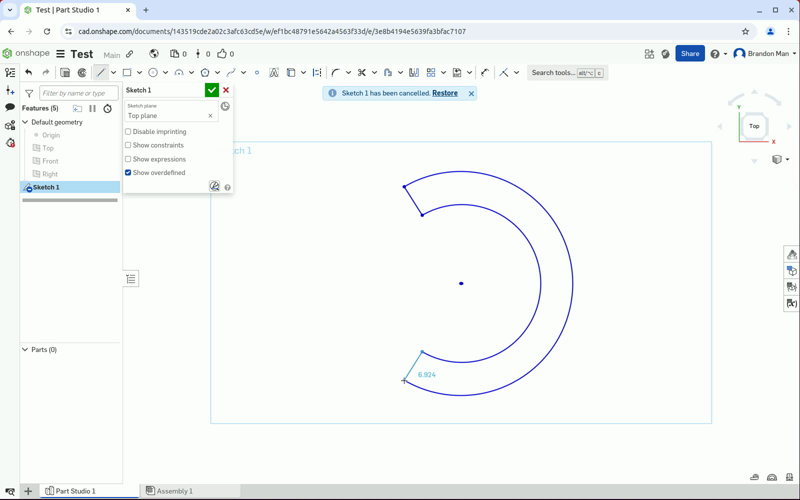
key(esc)
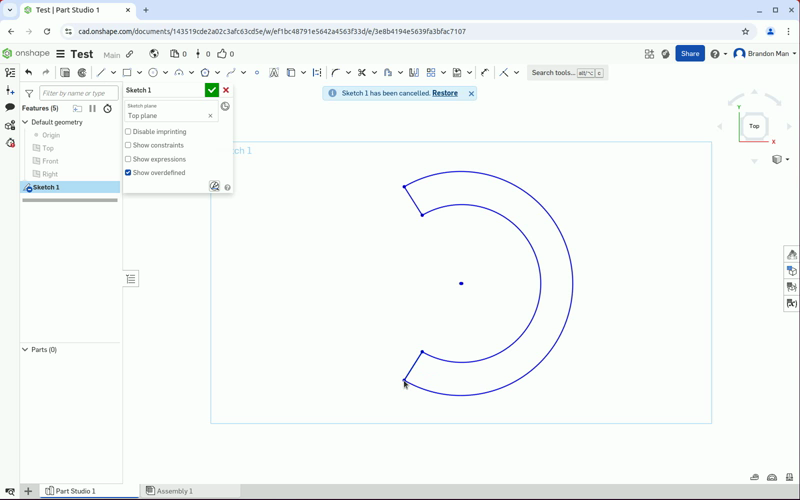
mouse_move(467, 184)
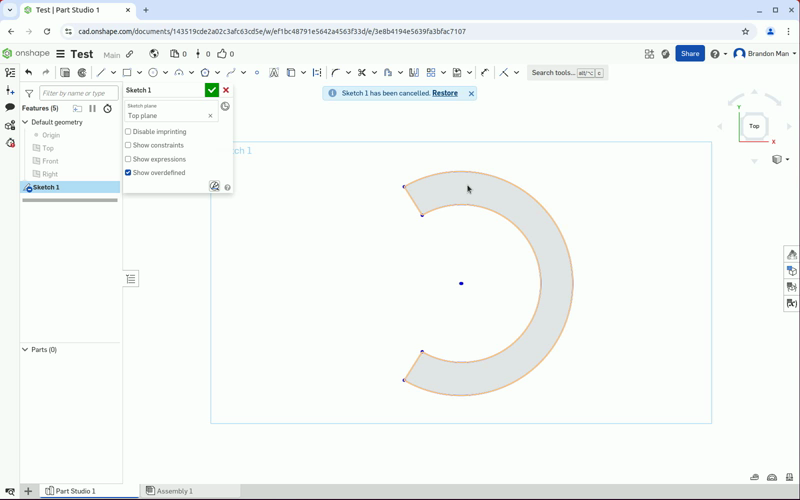
click(467, 184)
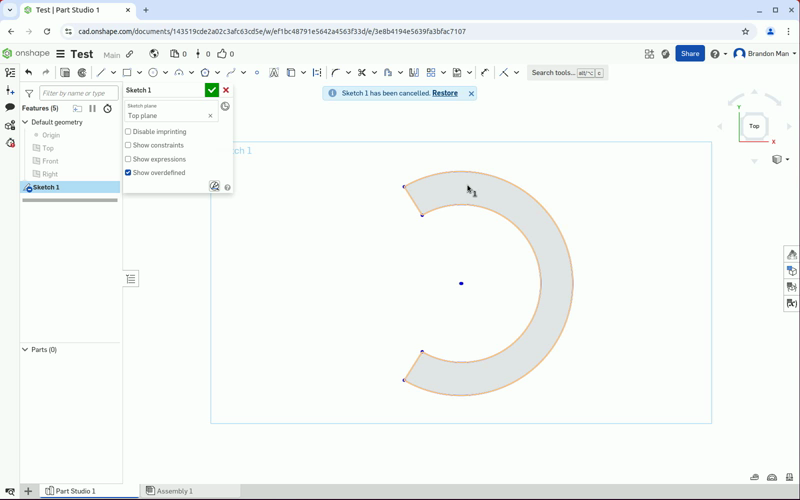
mouse_move(73, 352)
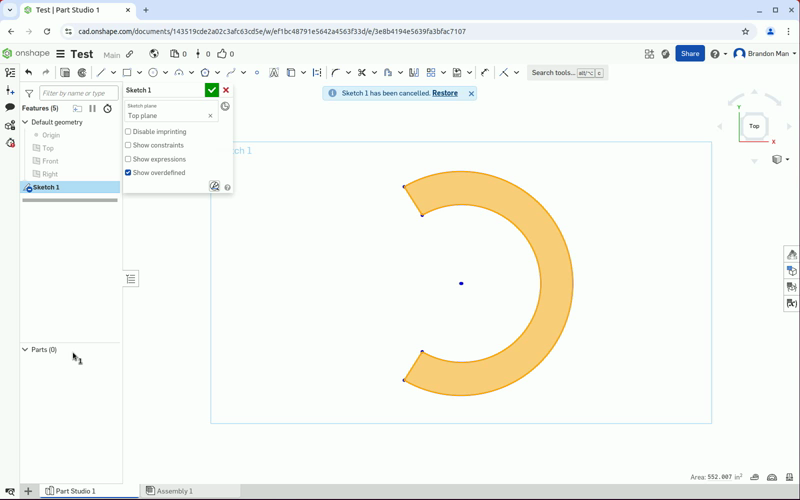
key(shift+y)
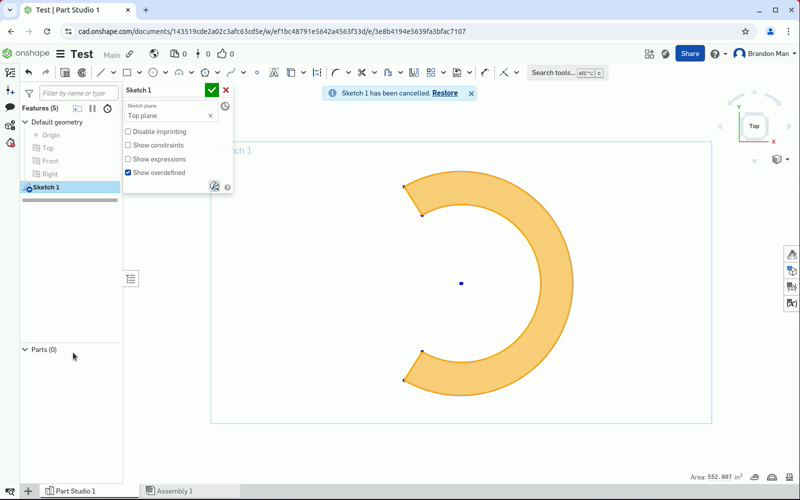
key(shift+e)
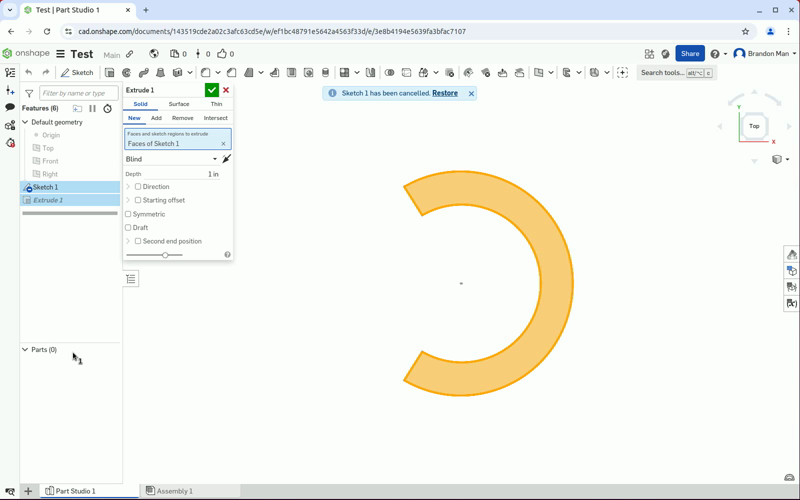
mouse_move(143, 106)
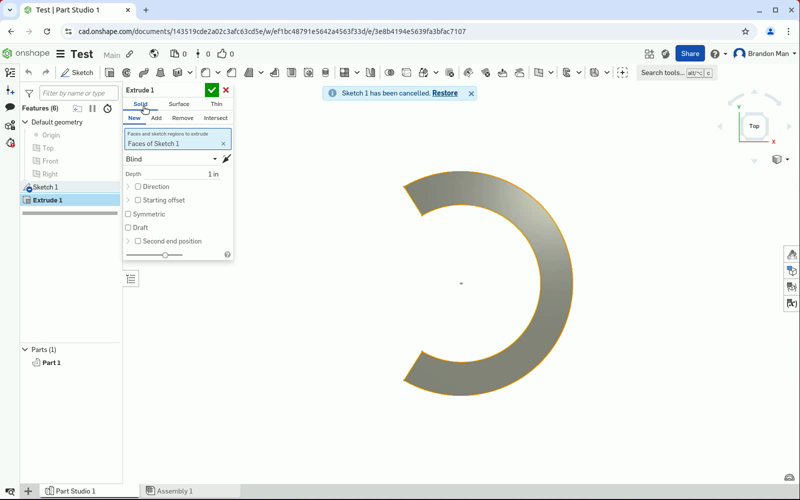
click(143, 106)
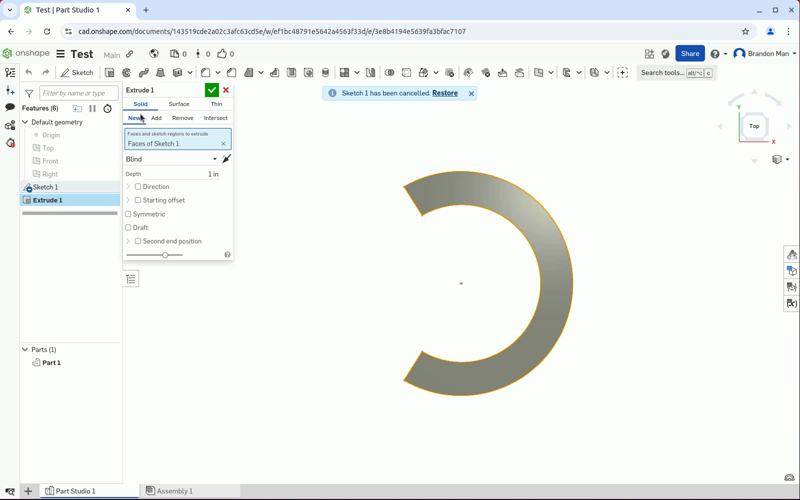
mouse_move(137, 120)
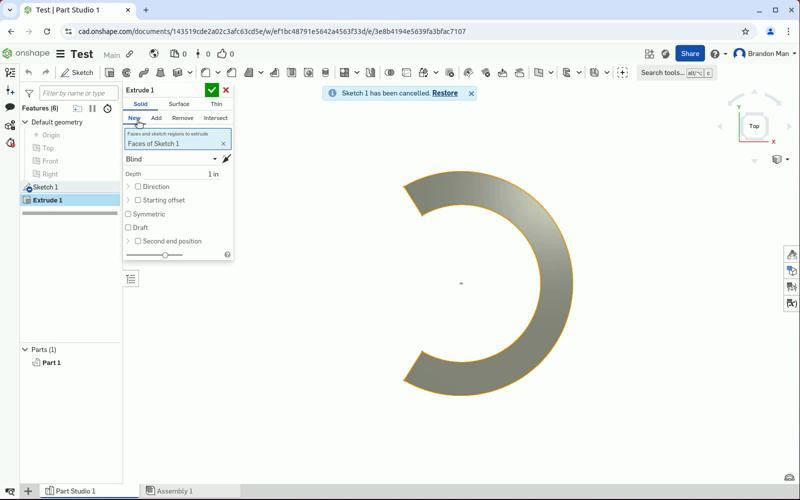
click(137, 120)
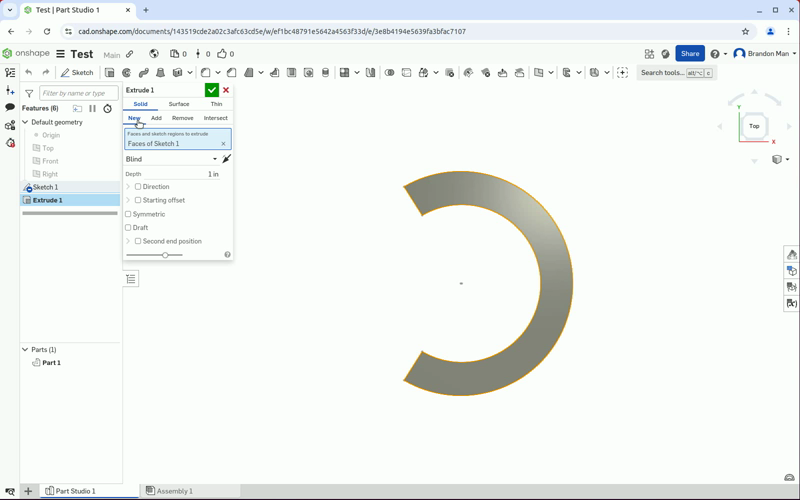
key(tab, 4)
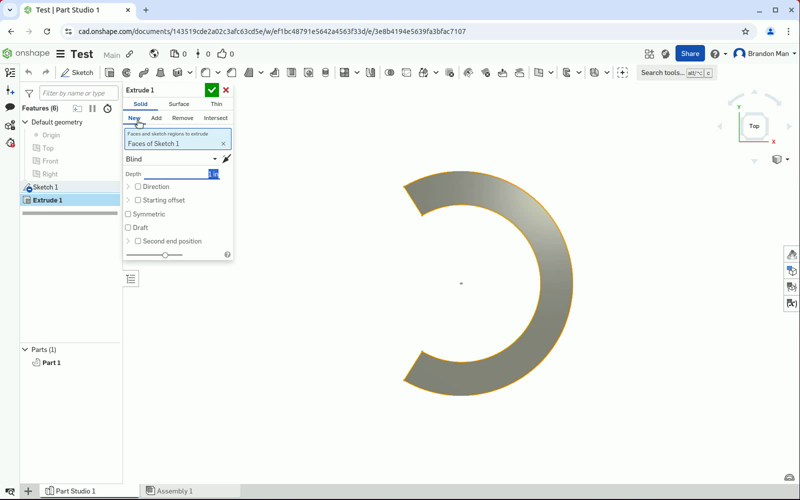
text(3.129)
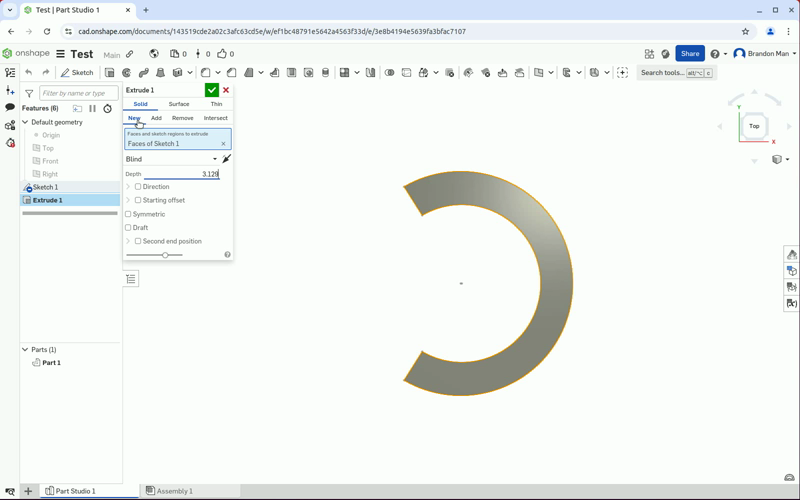
key(enter)
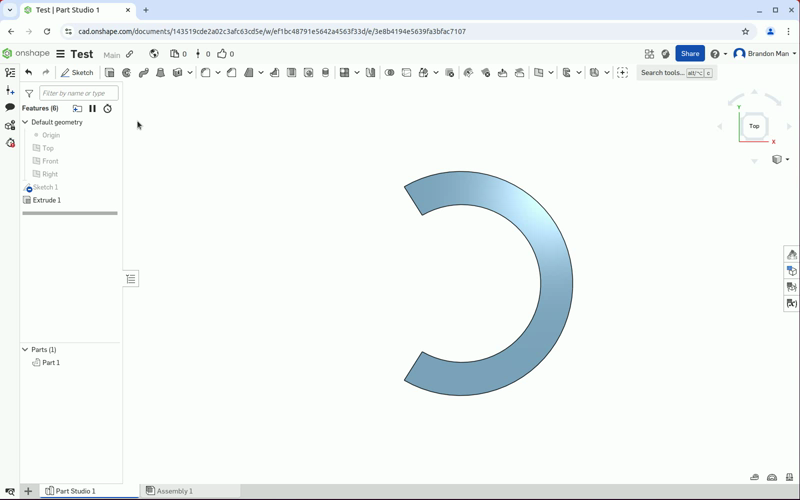
key(shift+h)
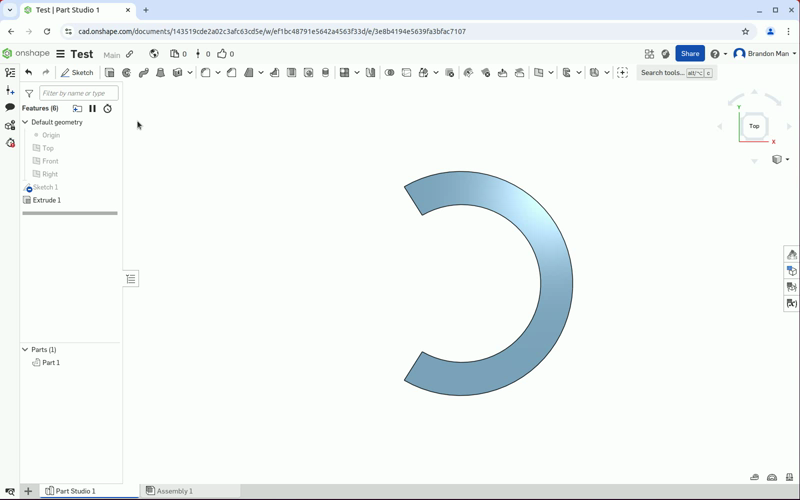
key(shift+h)
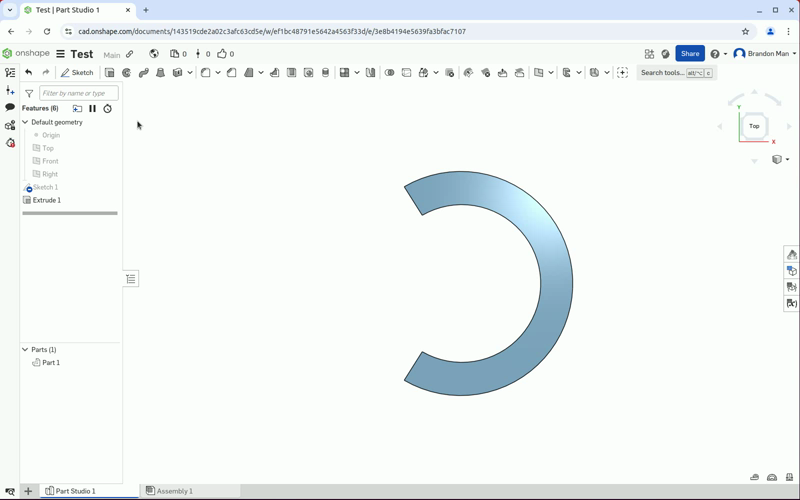
mouse_move(73, 189)
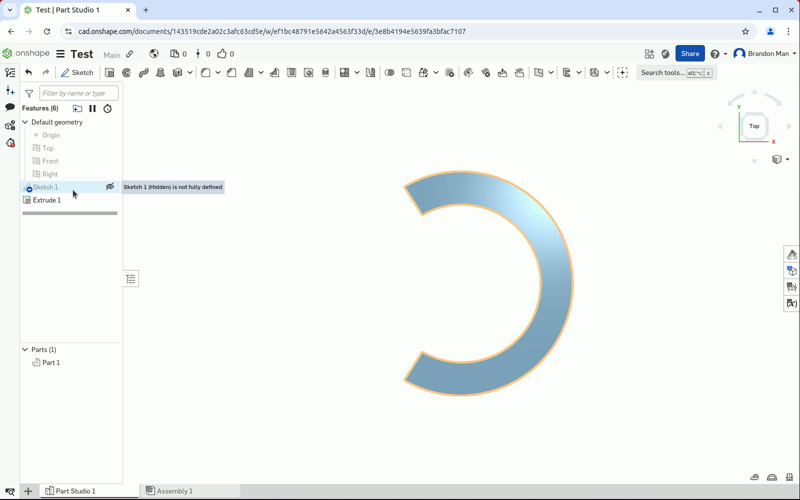
click(73, 189)
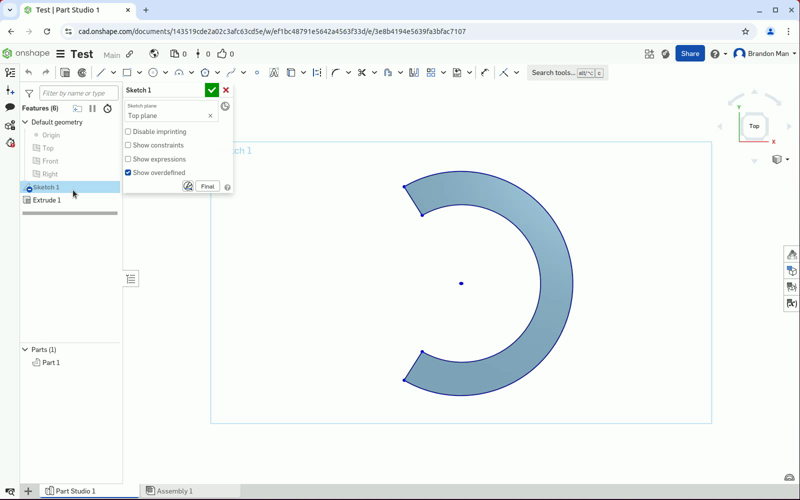
mouse_move(229, 92)
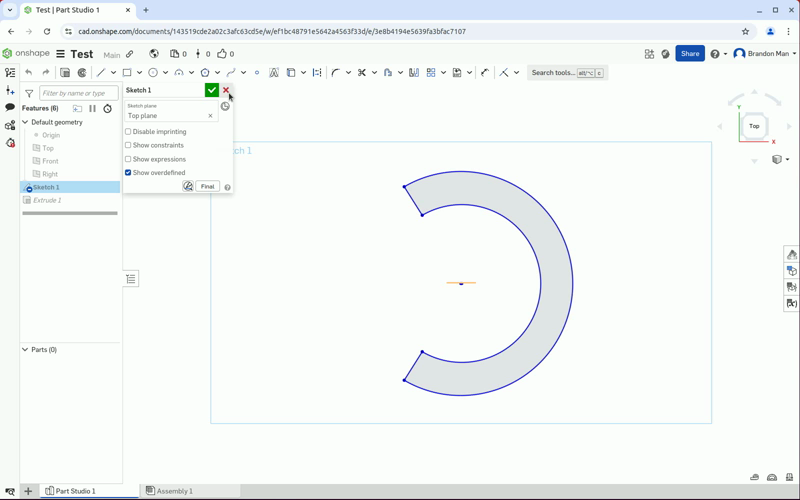
click(229, 92)
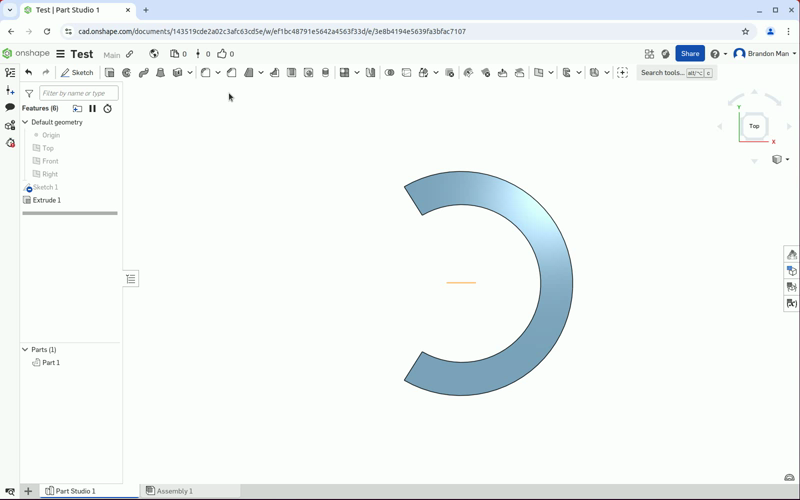
mouse_move(541, 75)
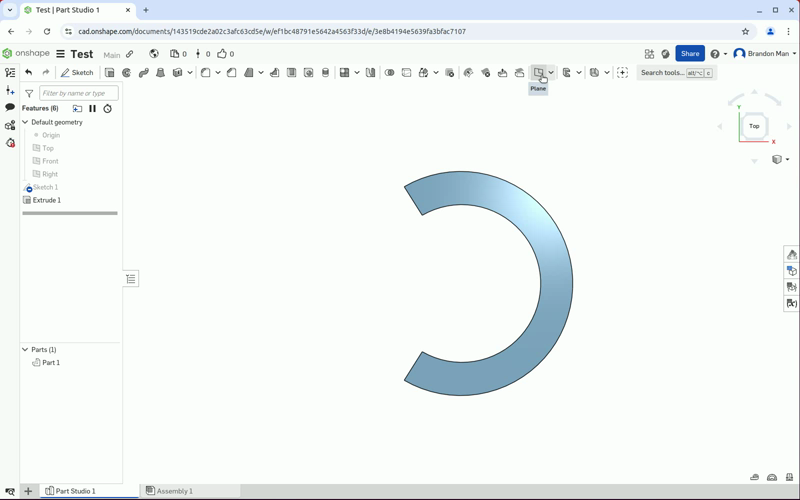
click(541, 75)
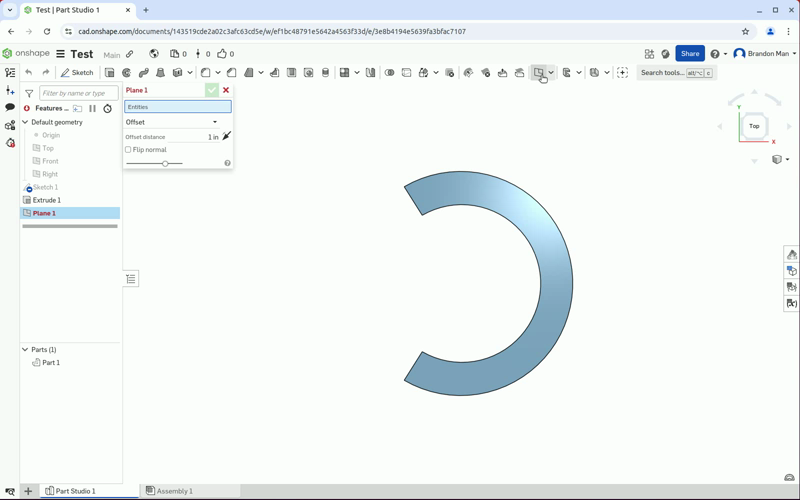
mouse_move(73, 150)
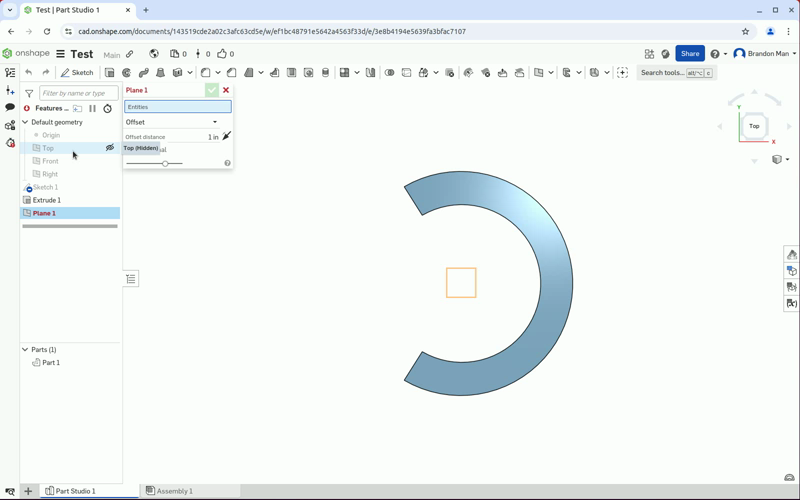
click(73, 150)
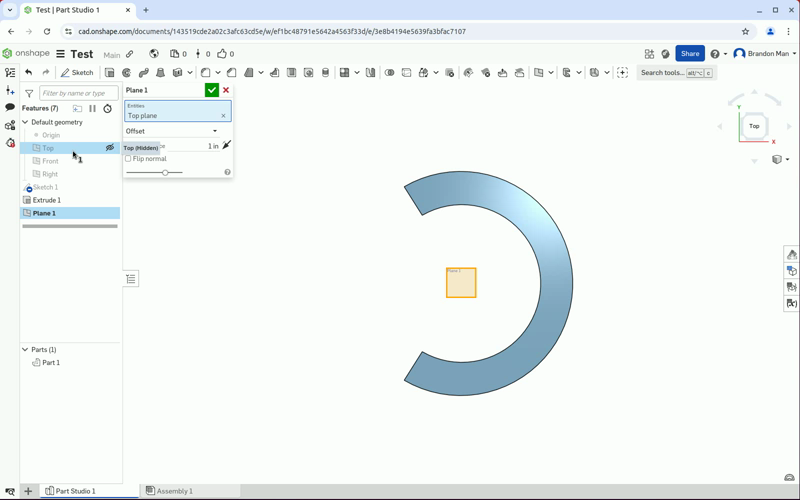
key(tab, 2)
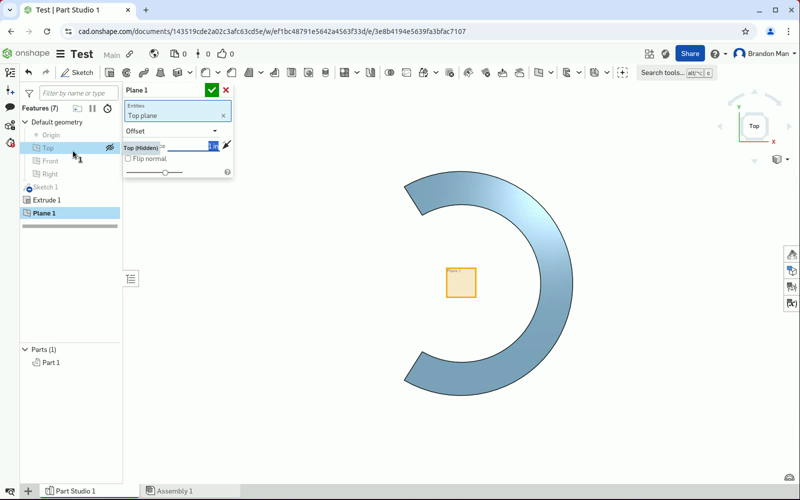
text(3.143)
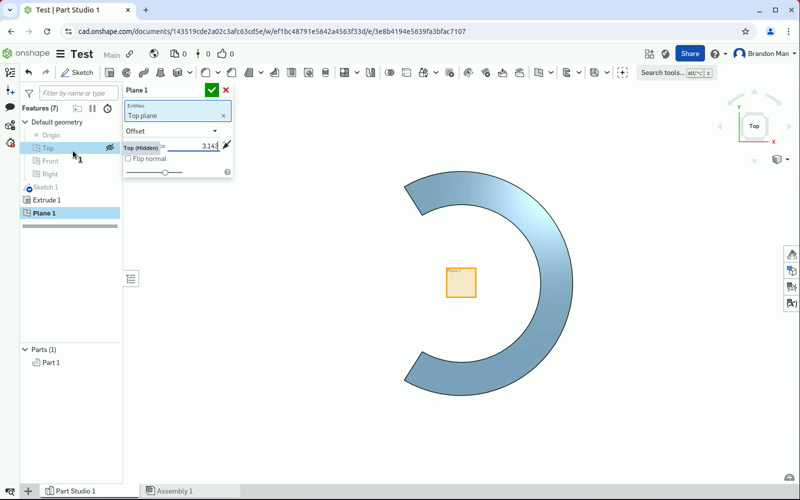
key(enter, 2)
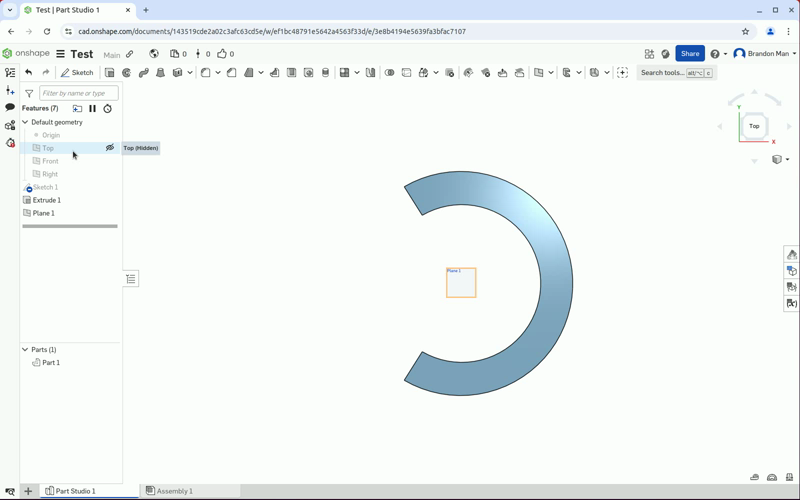
key(shift+s)
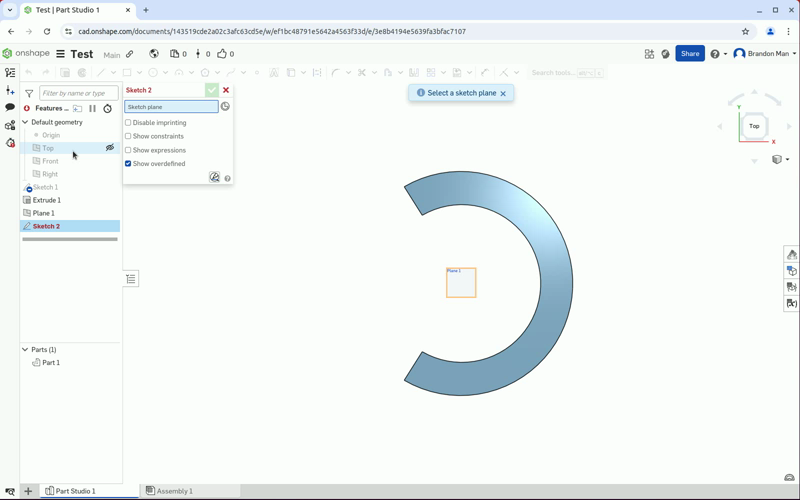
mouse_move(73, 215)
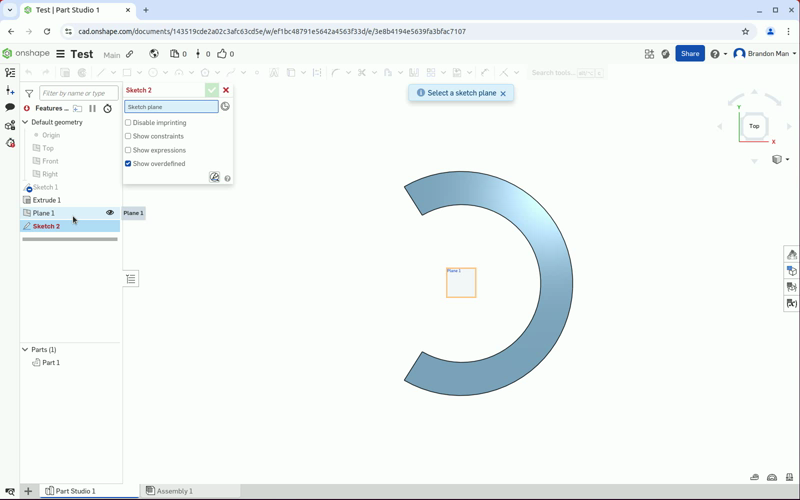
click(73, 215)
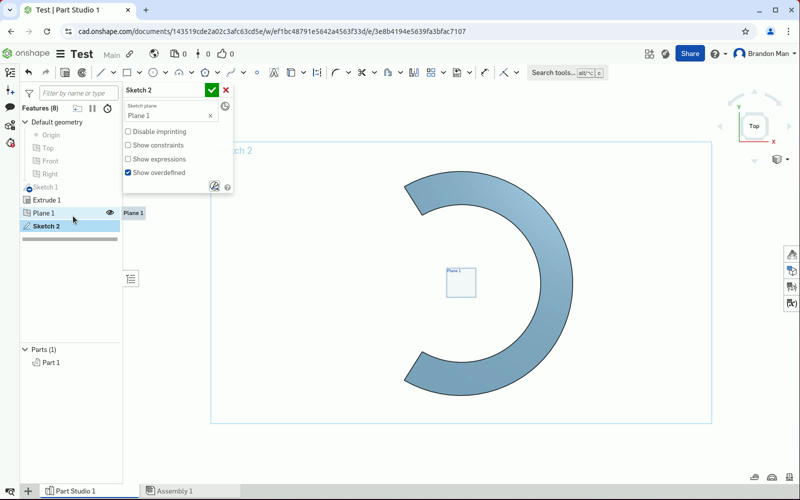
mouse_move(73, 352)
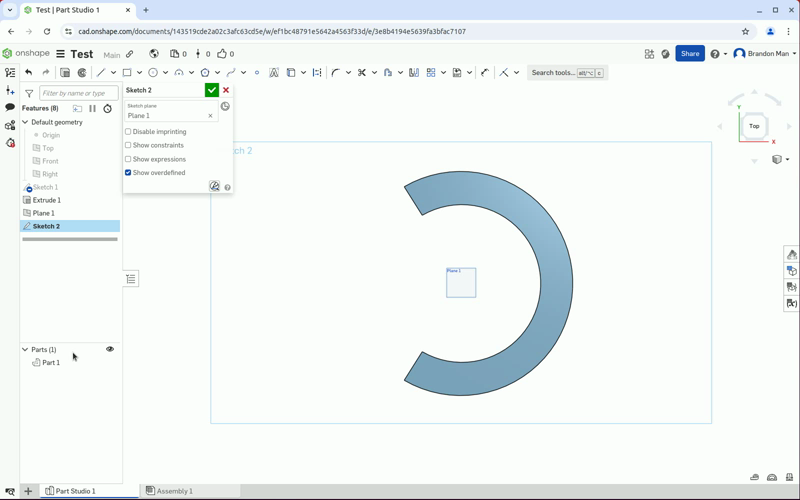
key(y)
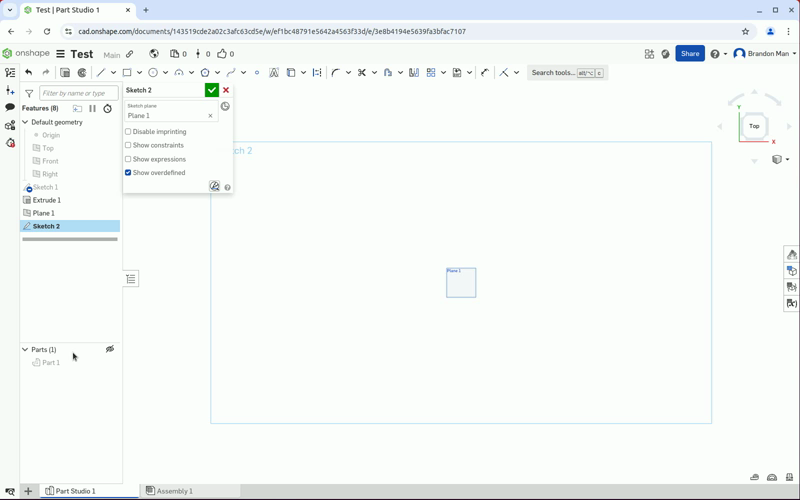
key(a)
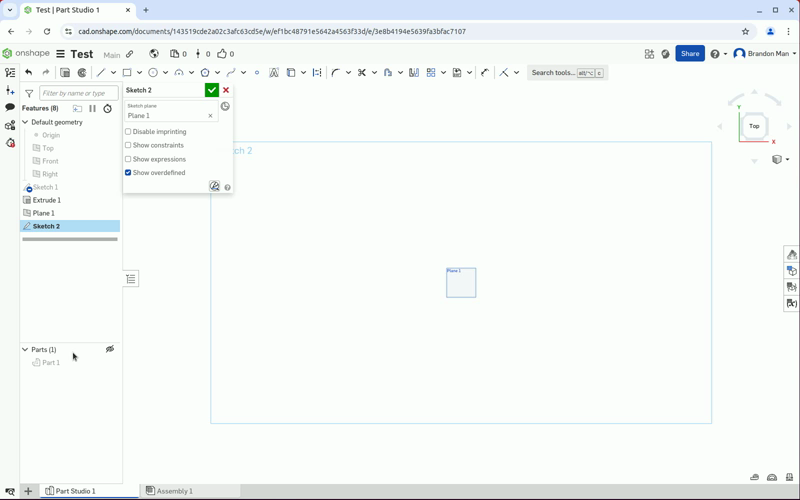
key_down(shift)
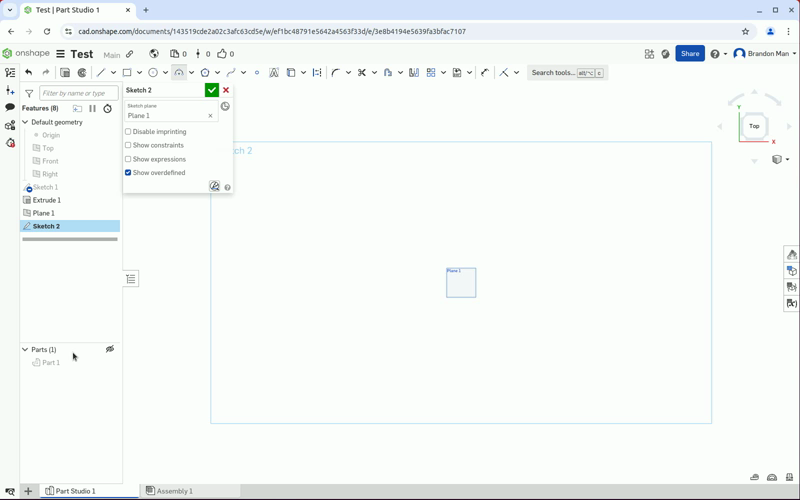
mouse_move(432, 370)
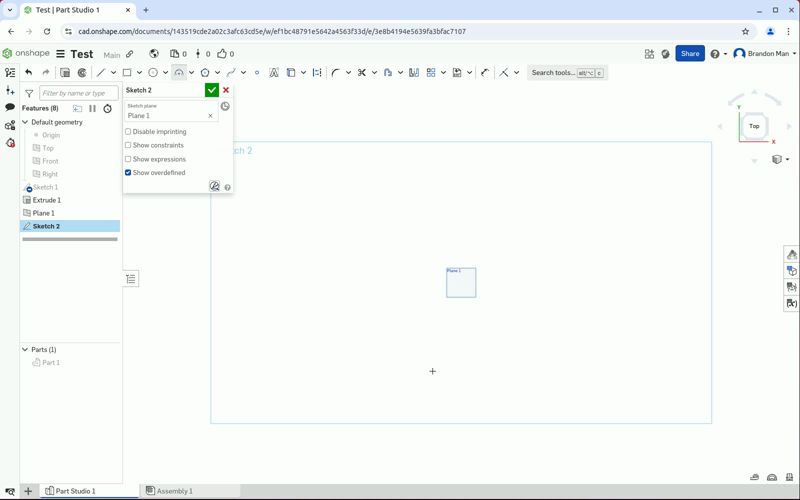
click(432, 370)
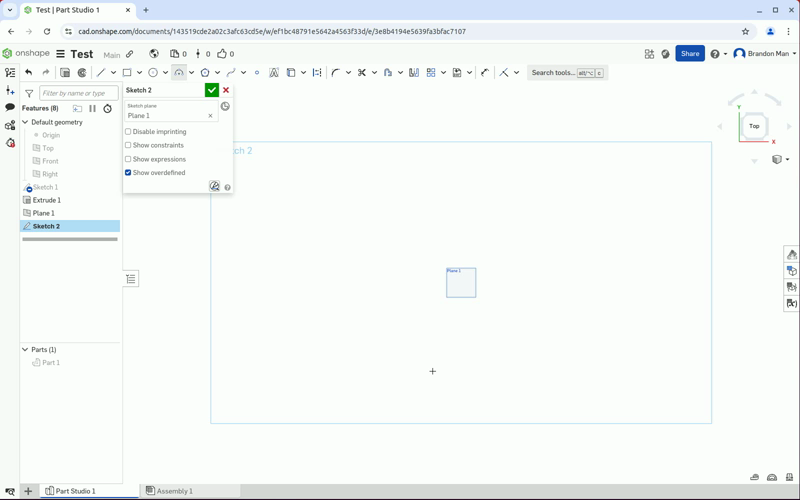
key_up(shift)
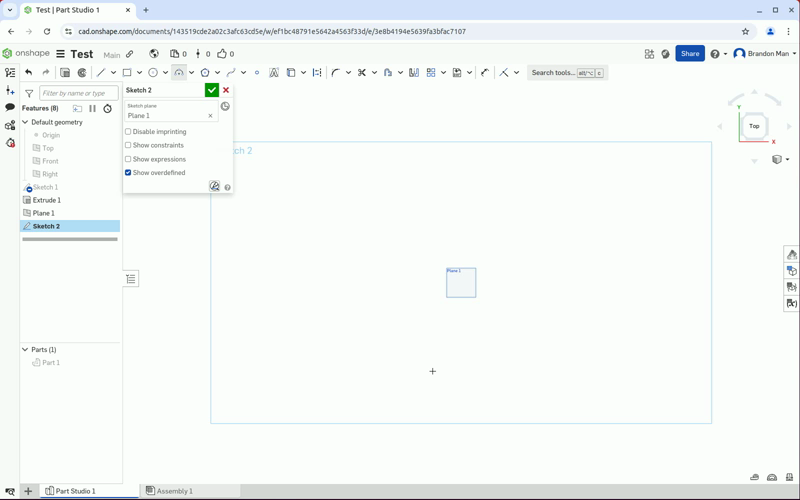
key_down(shift)
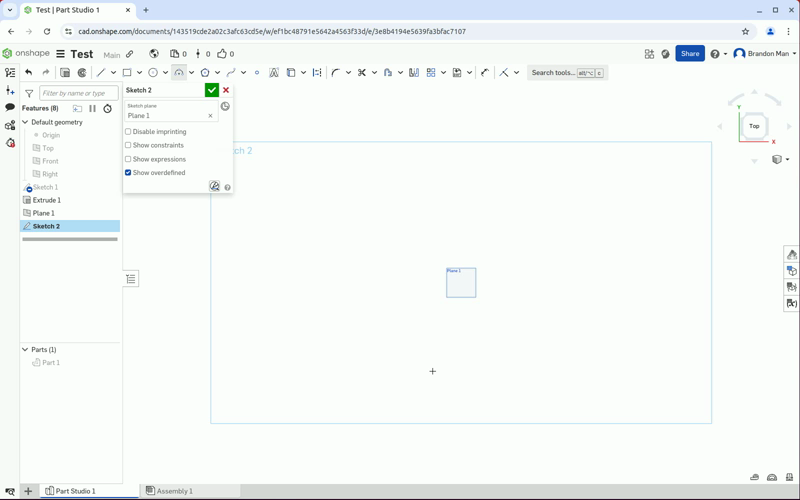
mouse_move(432, 195)
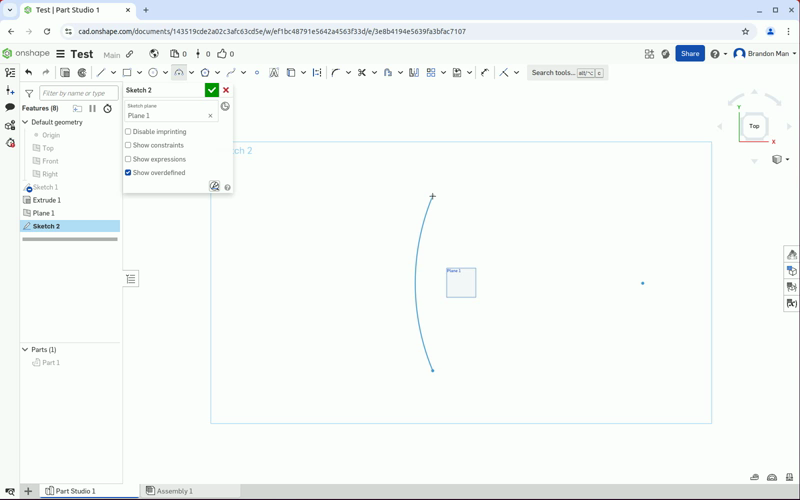
click(432, 195)
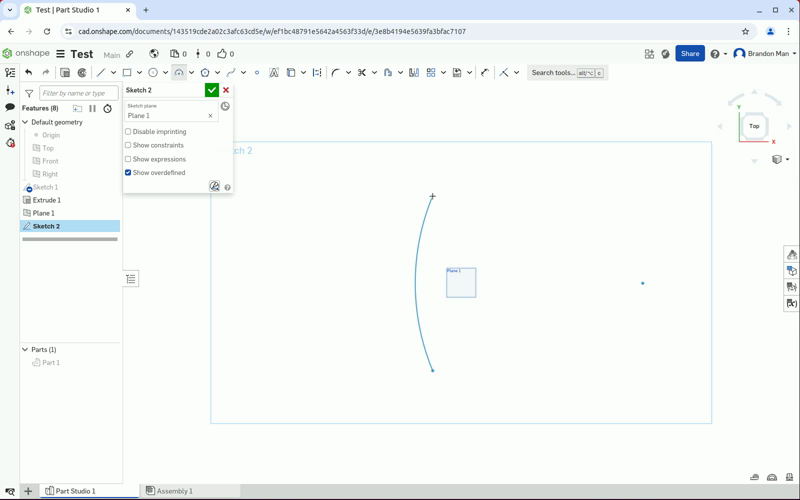
mouse_move(552, 283)
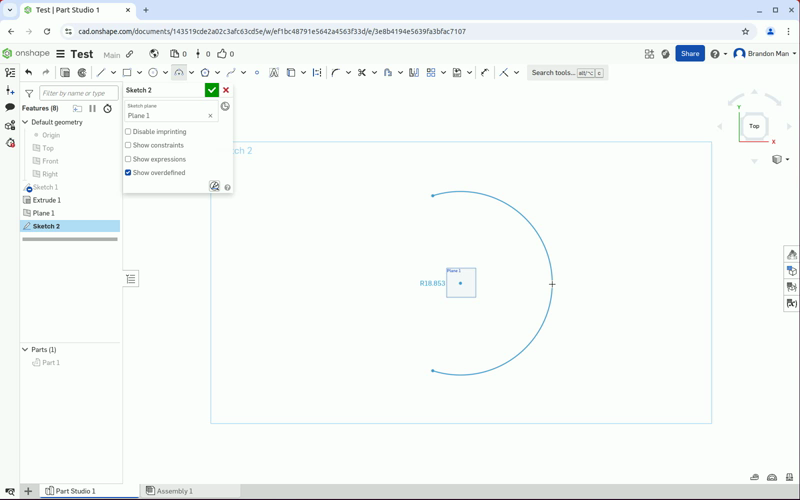
click(552, 283)
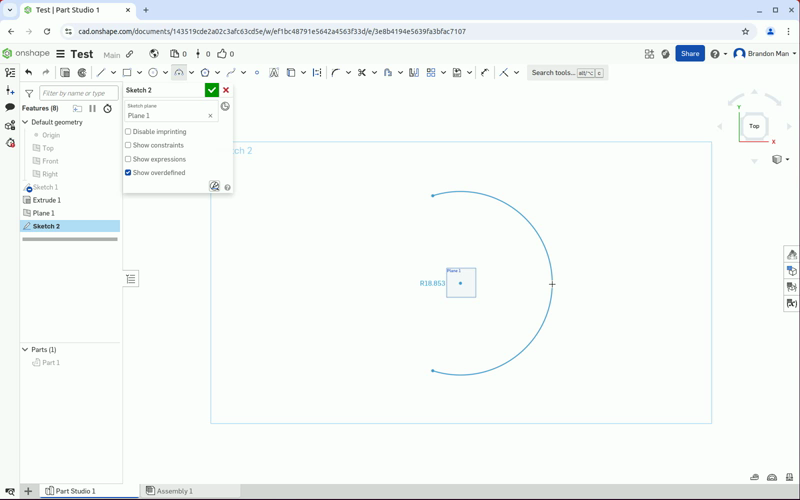
key_up(shift)
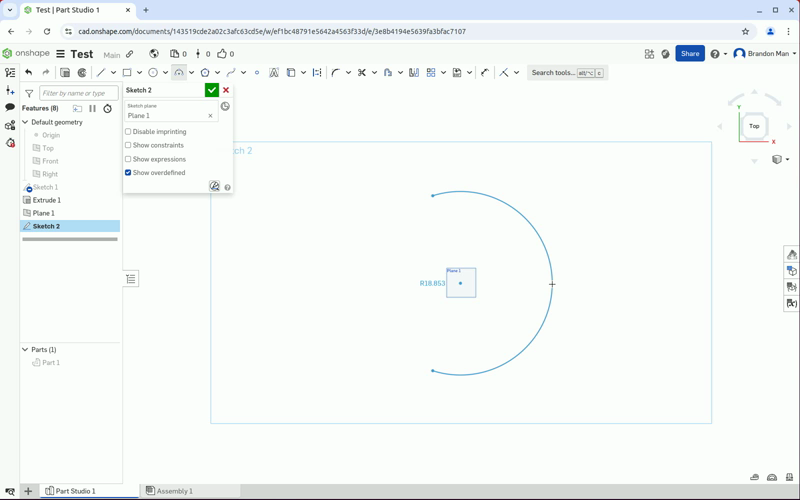
key(esc)
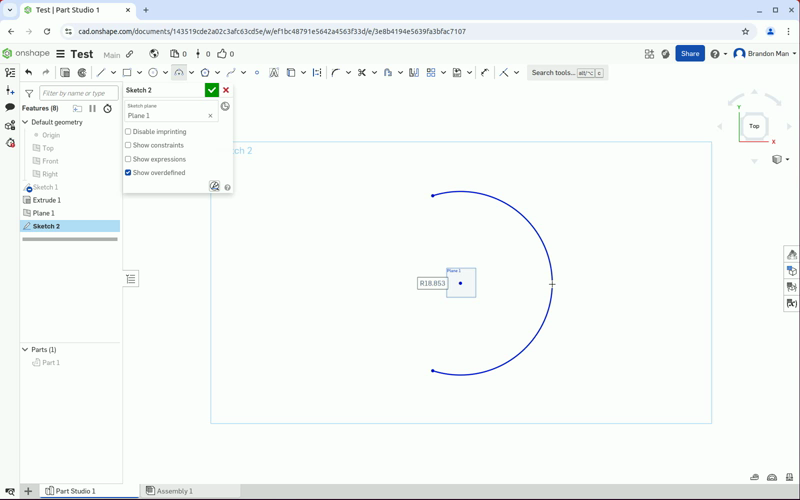
key(l)
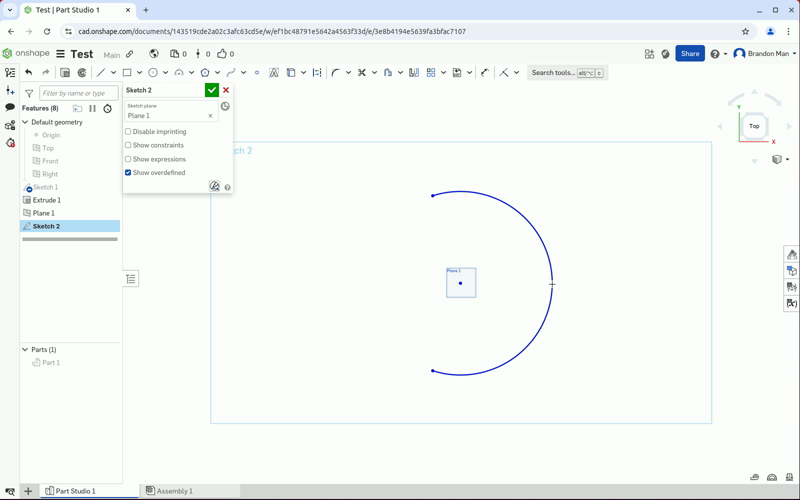
mouse_move(432, 195)
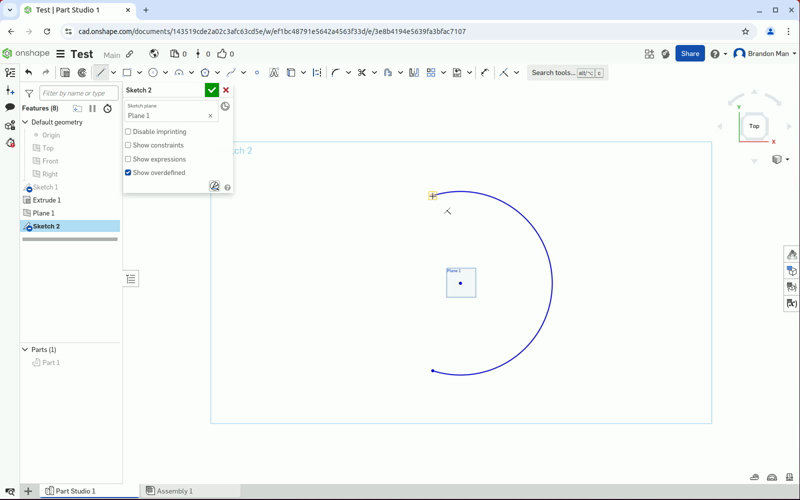
click(432, 195)
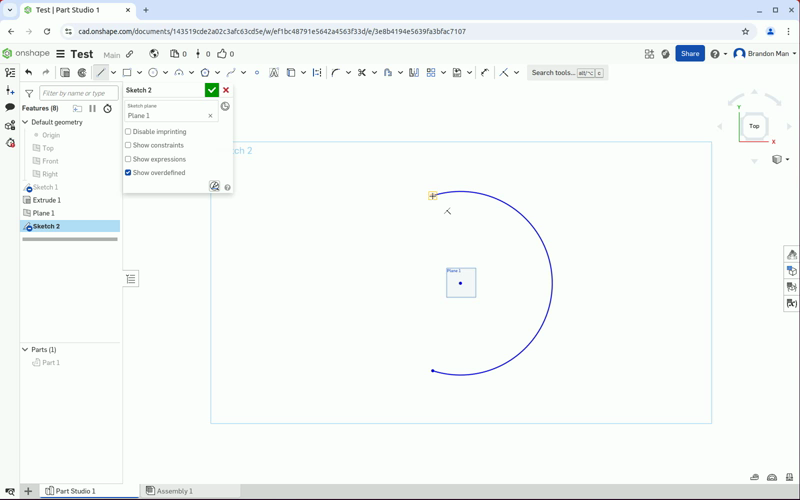
key_down(shift)
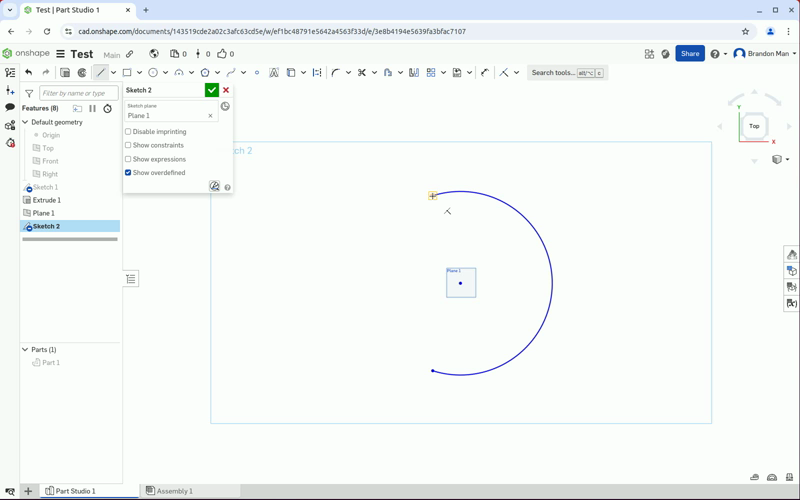
mouse_move(462, 195)
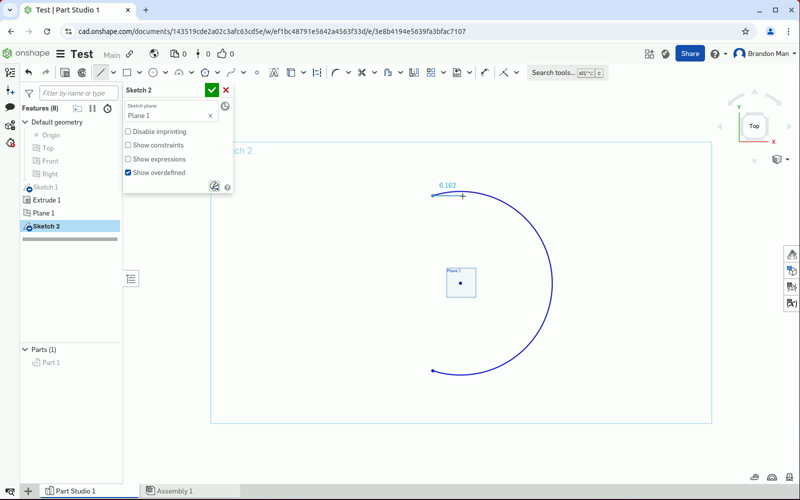
mouse_move(434, 199)
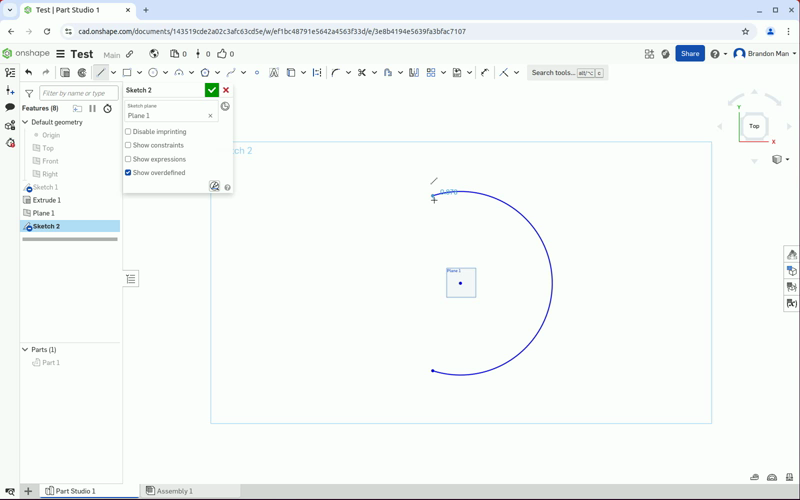
scroll(6)
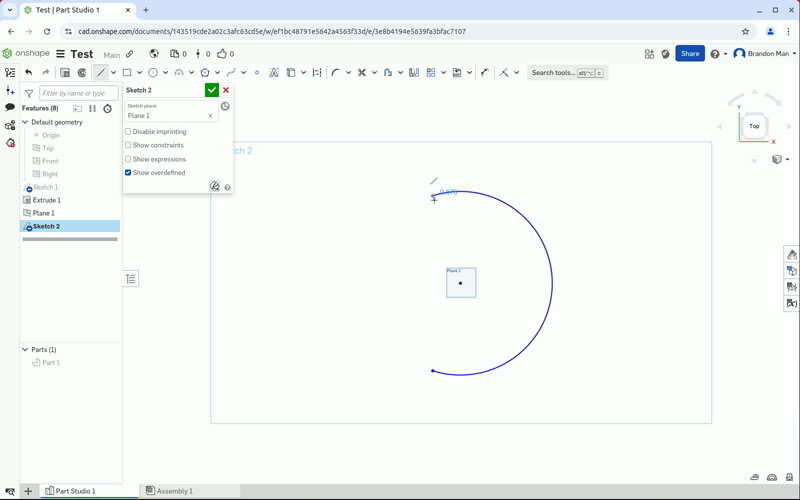
scroll(6)
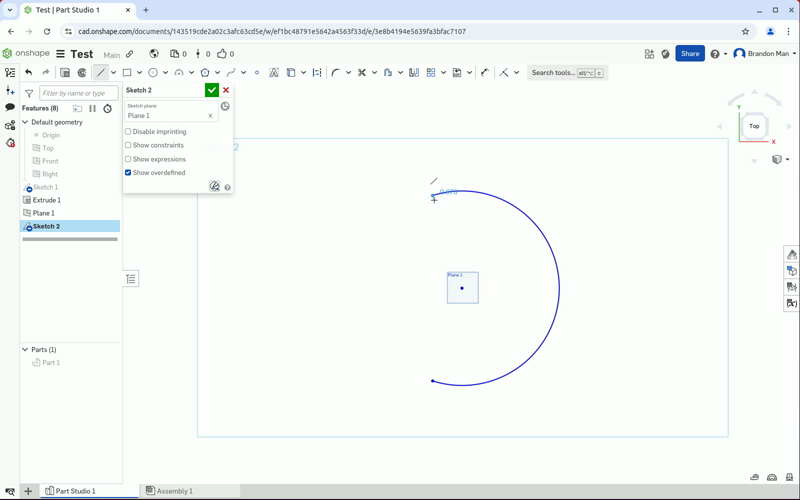
scroll(6)
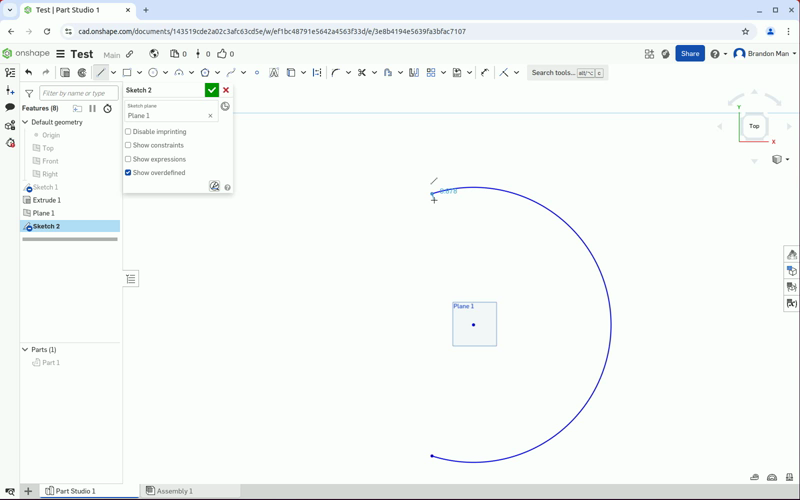
scroll(6)
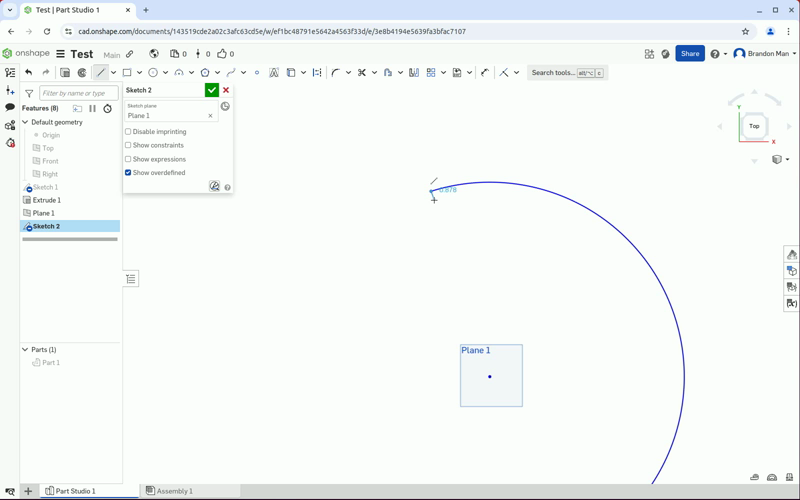
scroll(6)
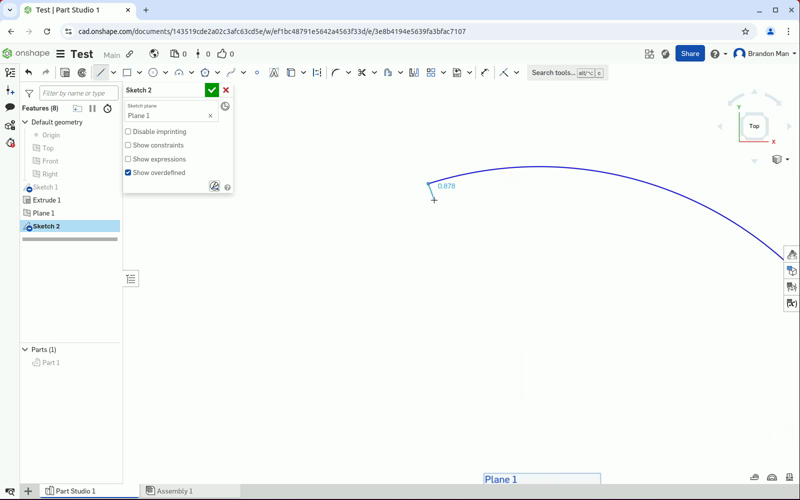
scroll(6)
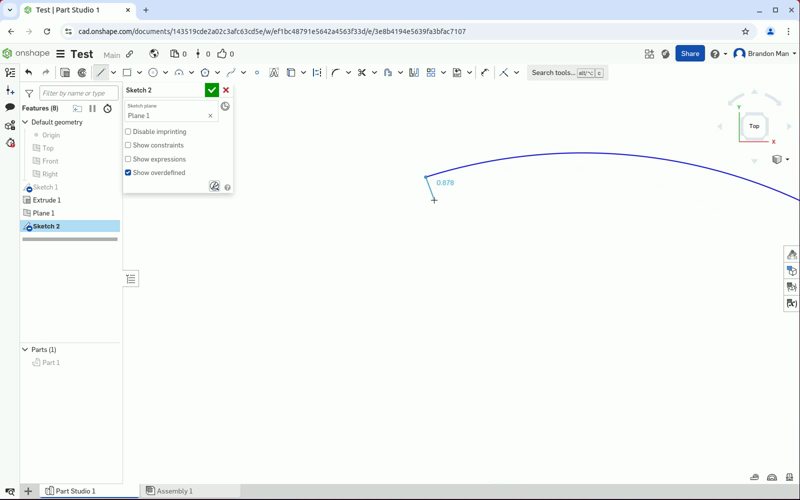
scroll(6)
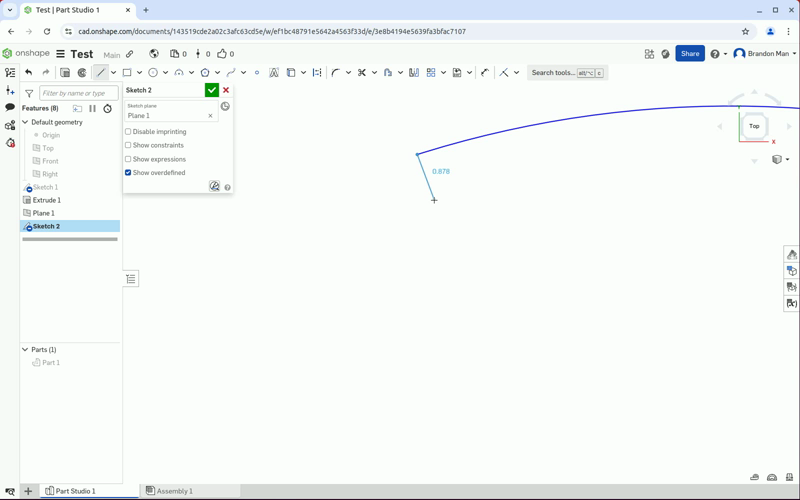
click(434, 199)
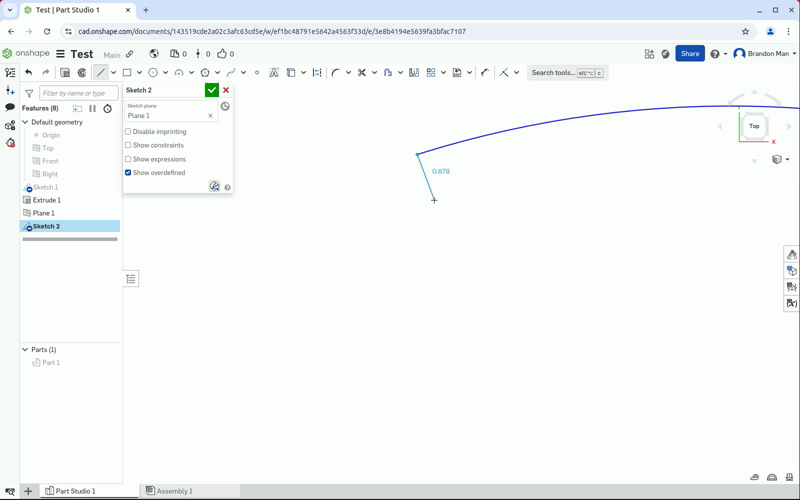
scroll(-6)
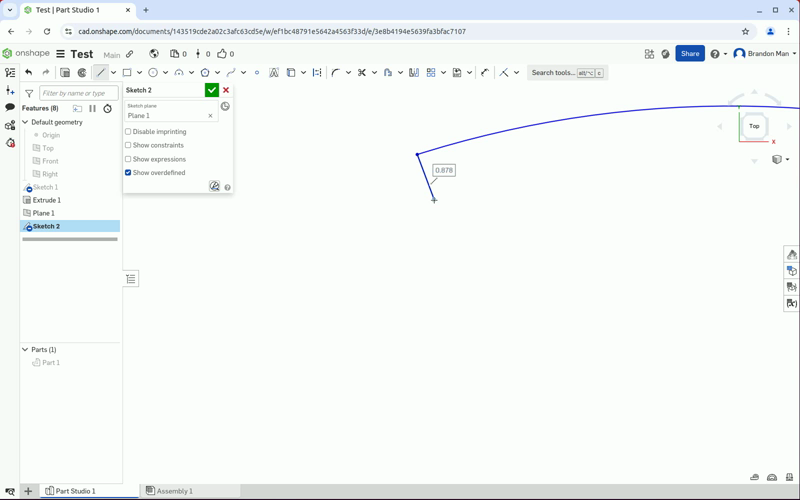
scroll(-6)
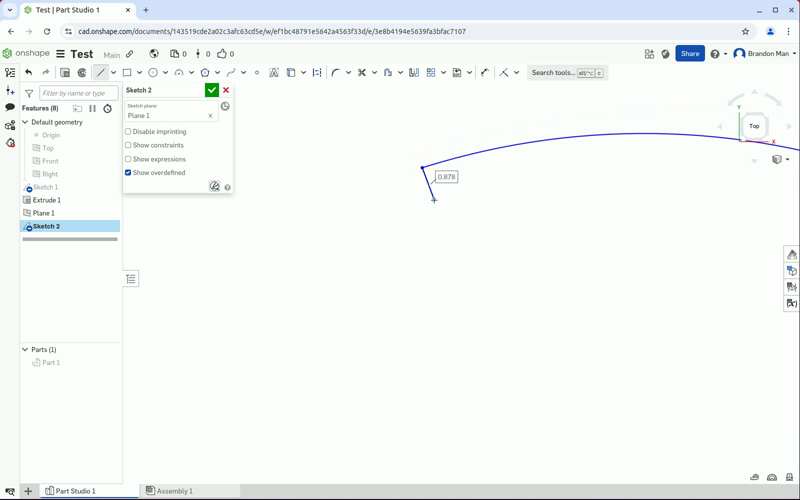
scroll(-6)
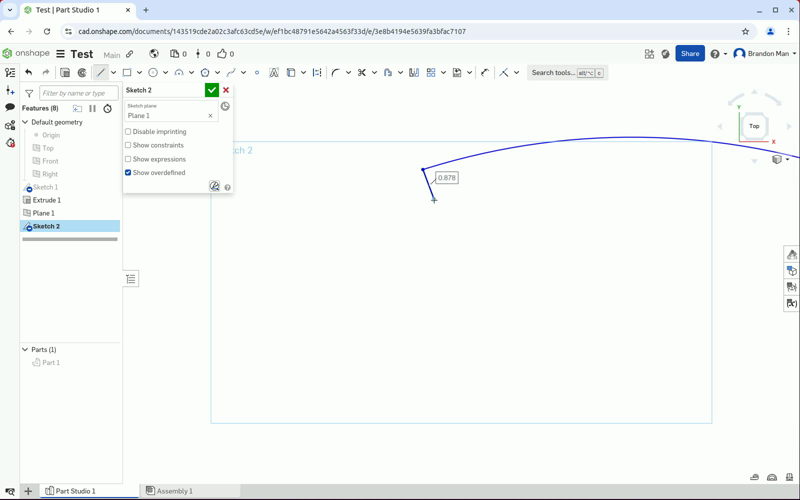
scroll(-6)
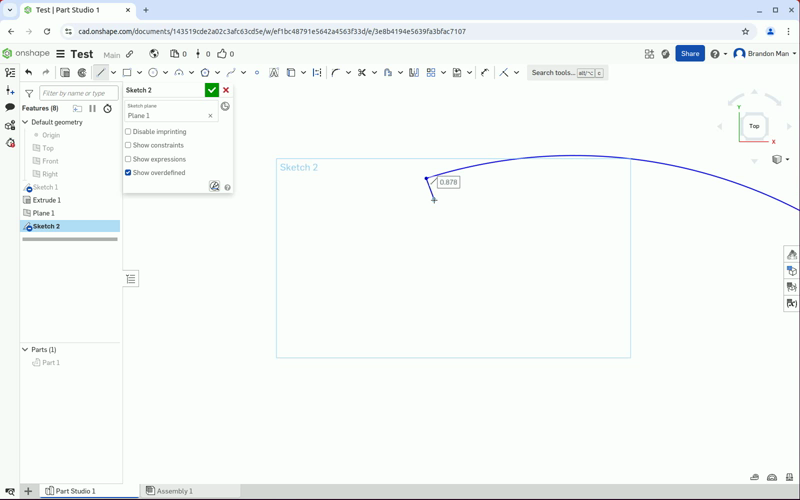
scroll(-6)
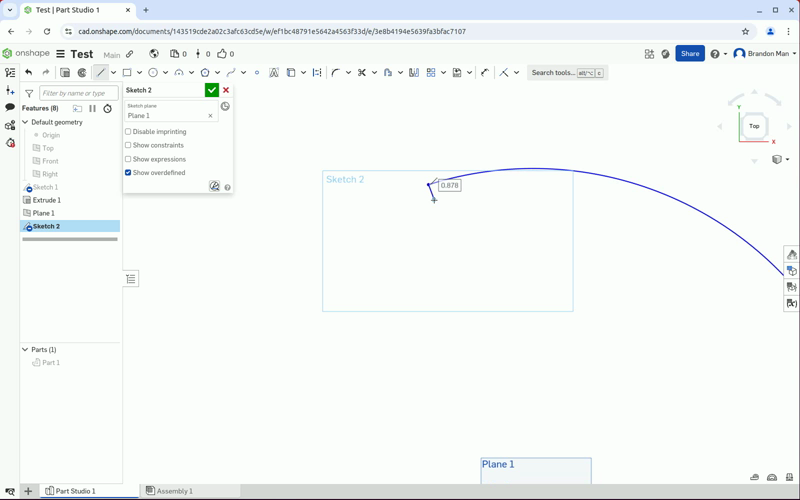
scroll(-6)
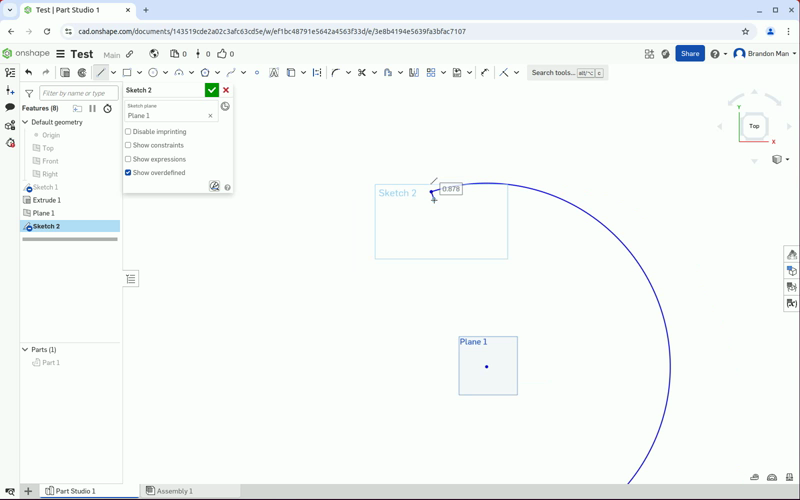
scroll(-6)
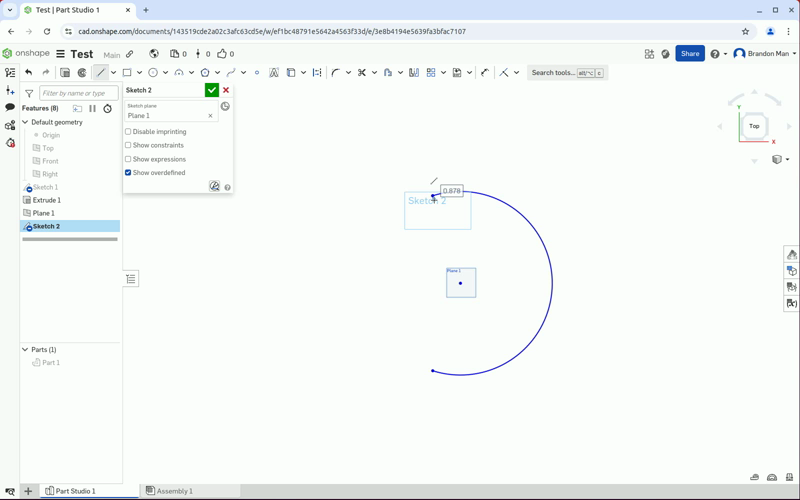
key_up(shift)
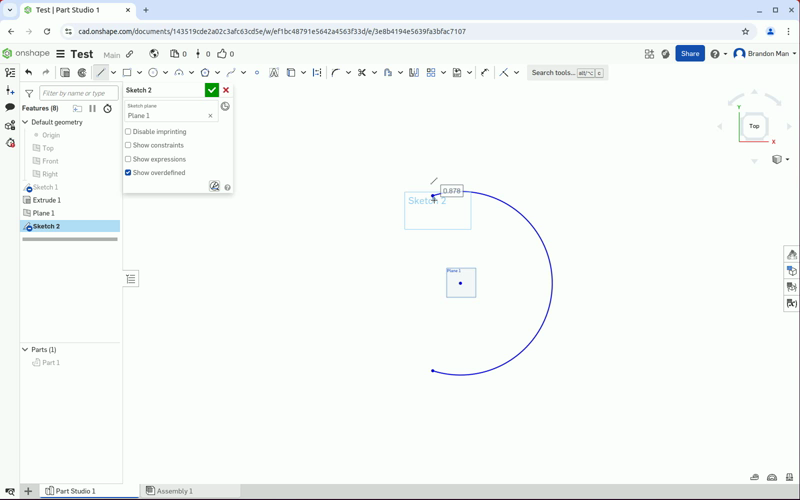
key(esc)
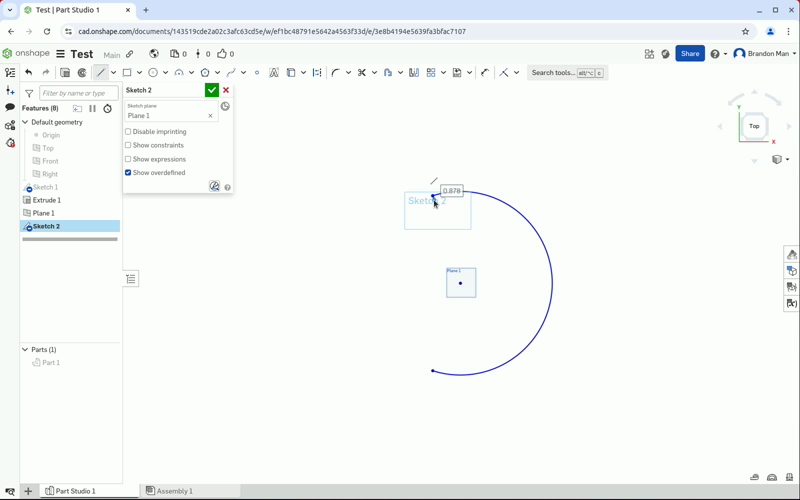
key(a)
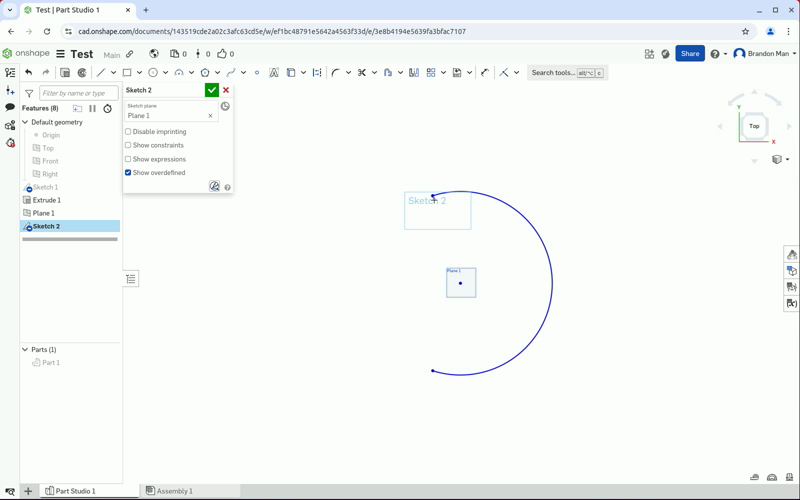
mouse_move(434, 199)
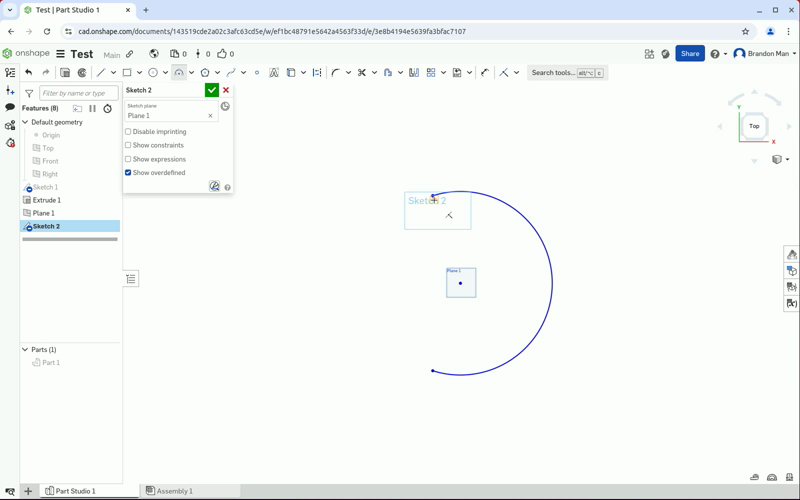
scroll(6)
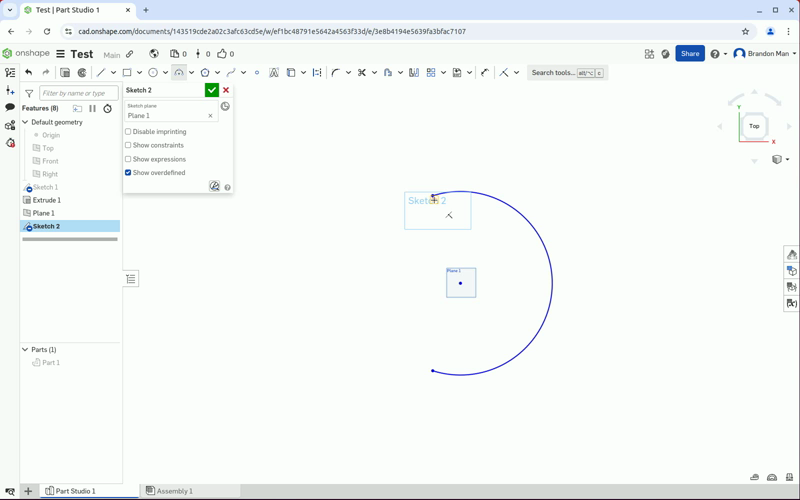
scroll(6)
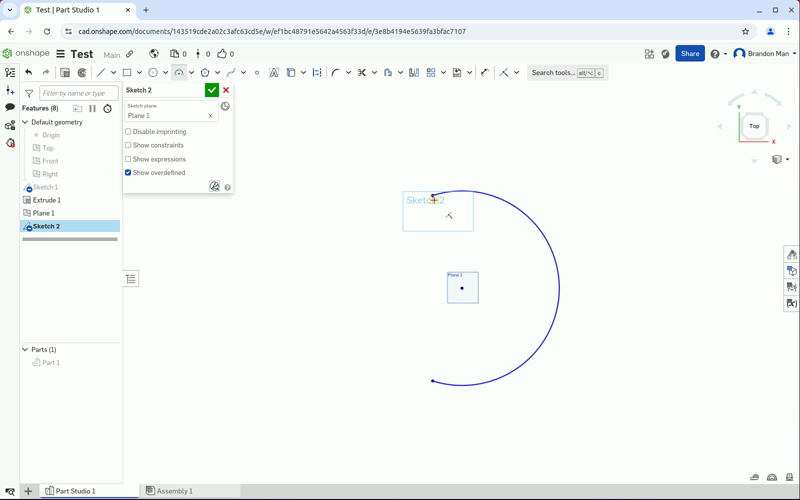
scroll(6)
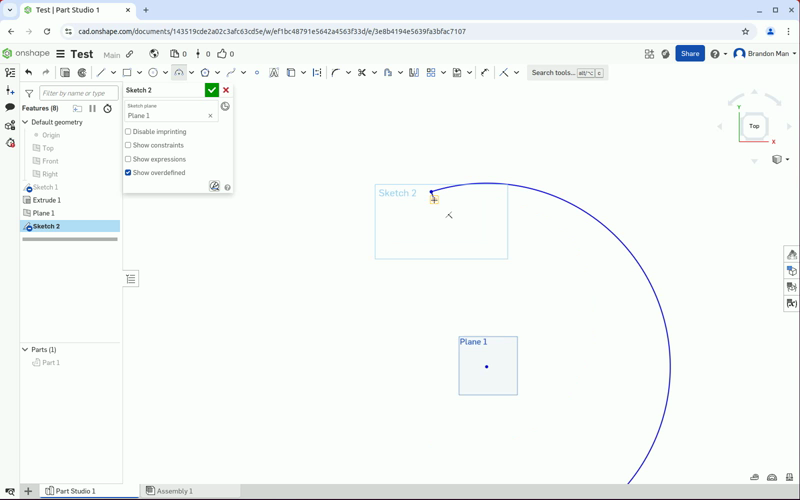
scroll(6)
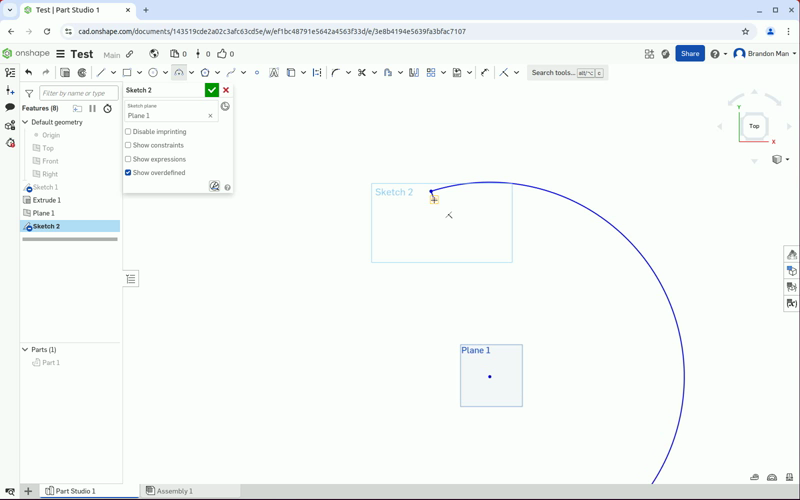
scroll(6)
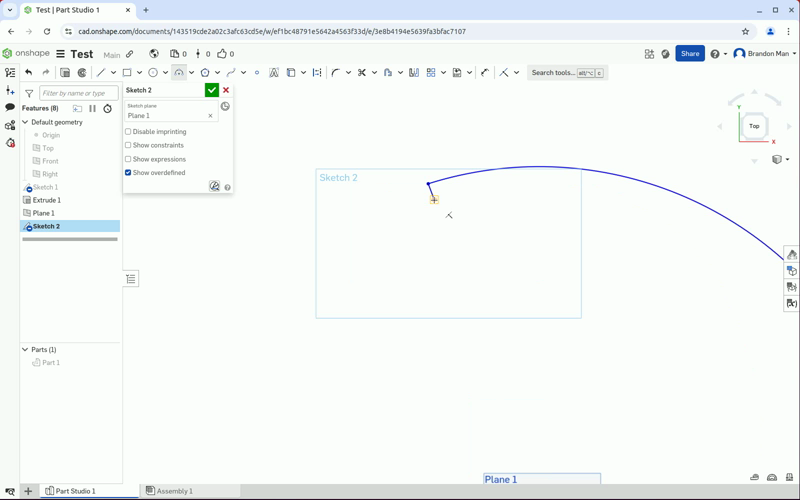
scroll(6)
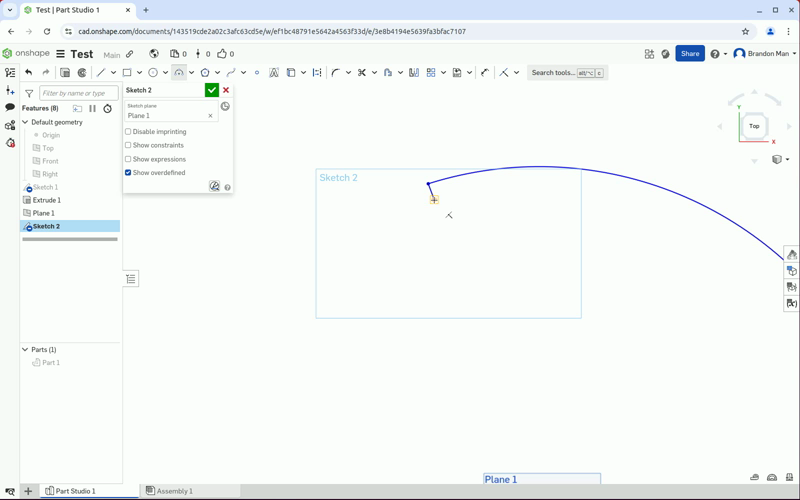
scroll(6)
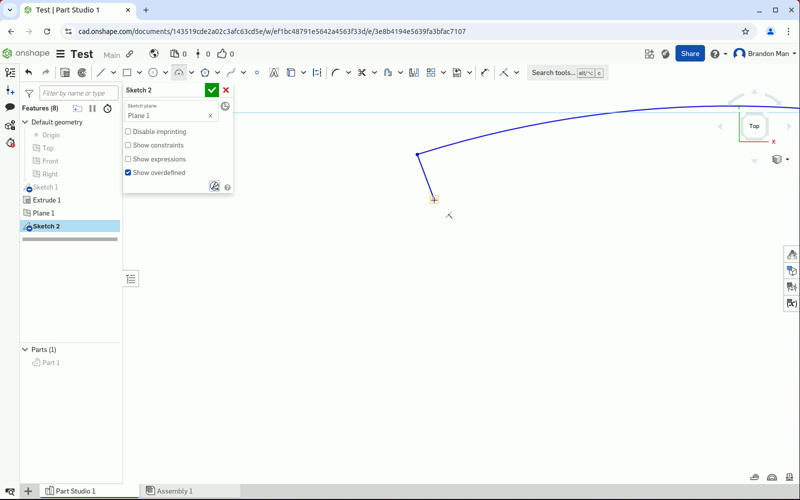
click(434, 199)
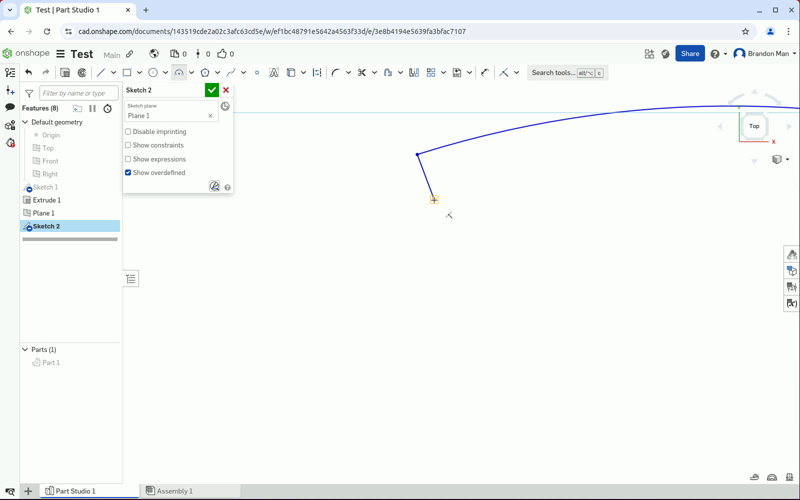
scroll(-6)
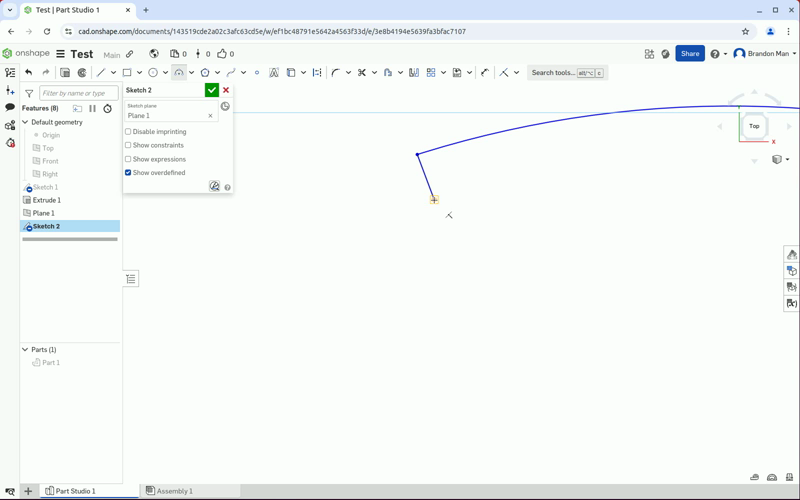
scroll(-6)
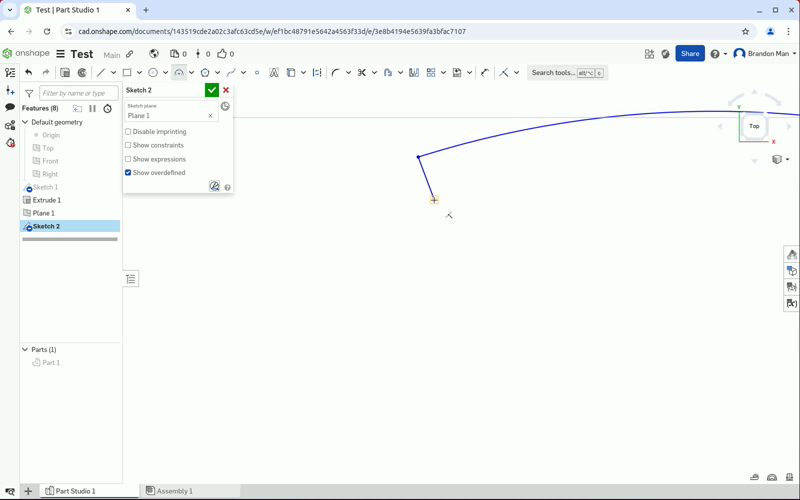
scroll(-6)
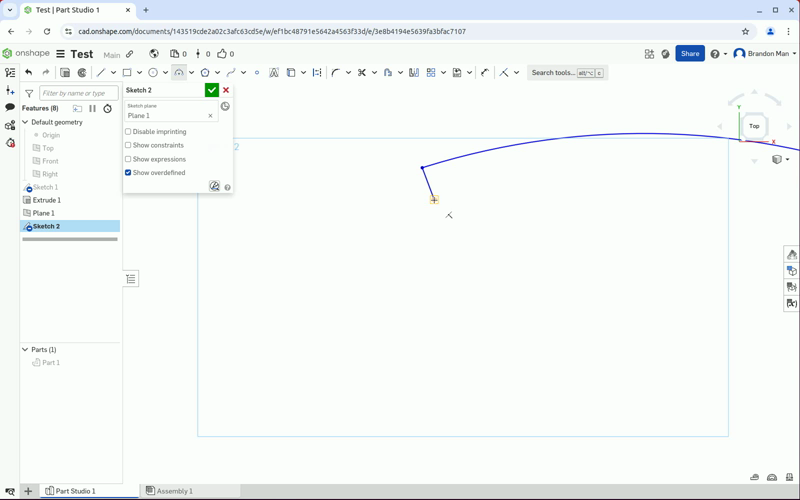
scroll(-6)
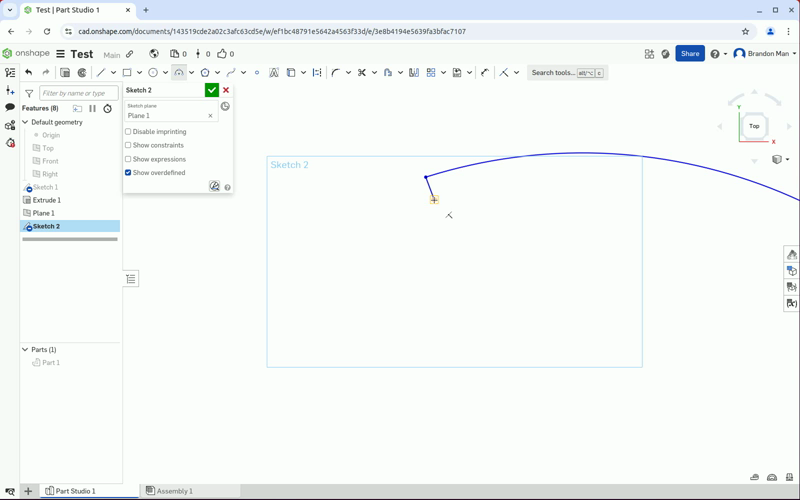
scroll(-6)
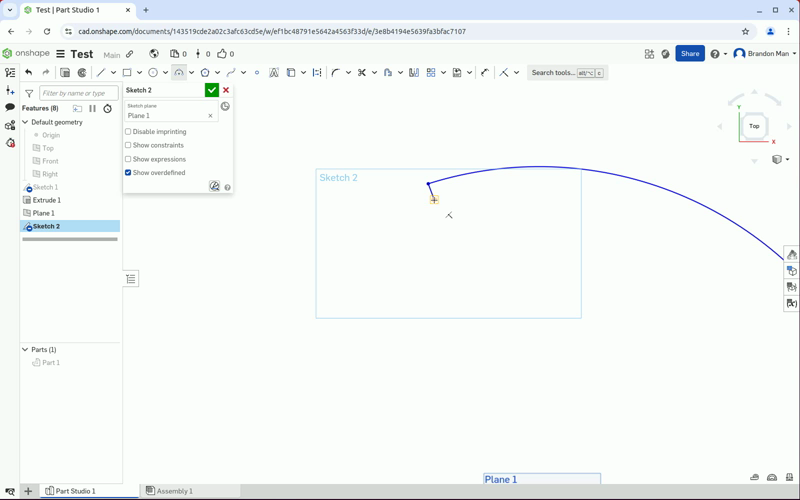
scroll(-6)
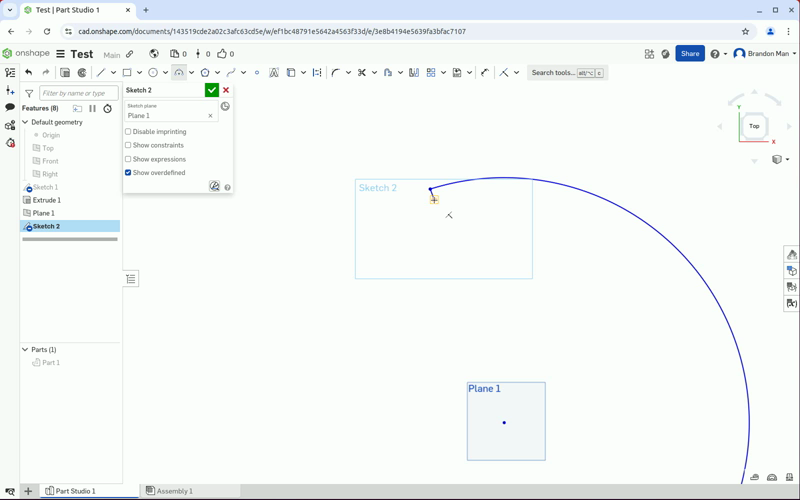
scroll(-6)
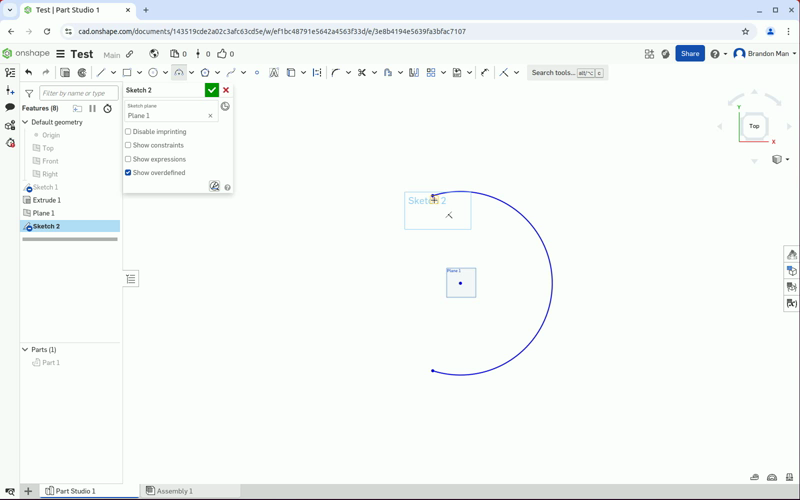
key_down(shift)
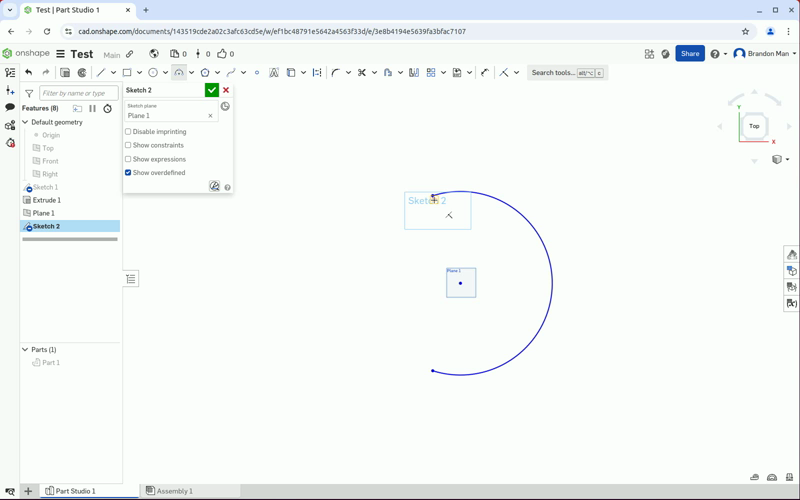
mouse_move(434, 366)
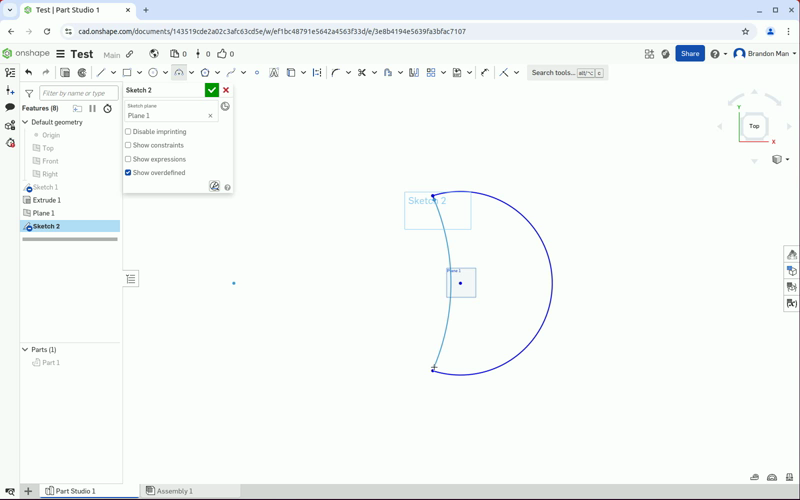
scroll(6)
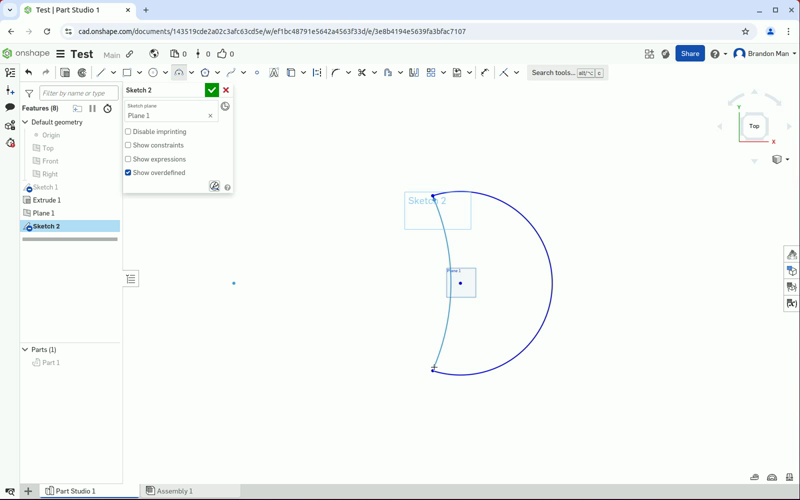
scroll(6)
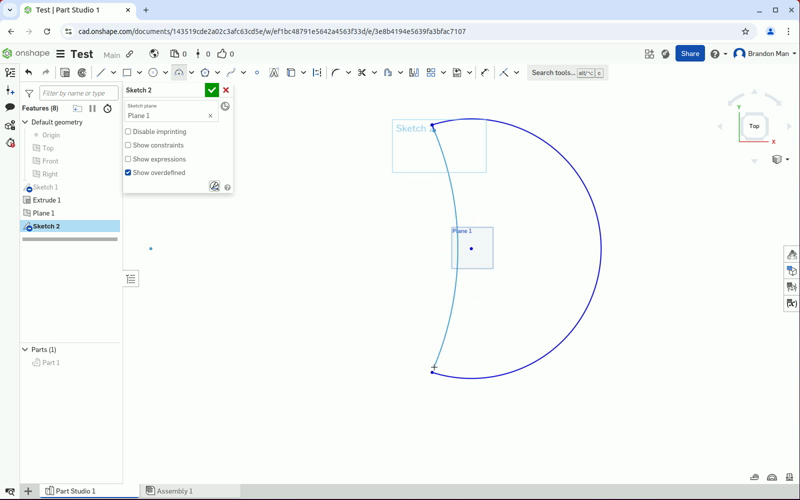
scroll(6)
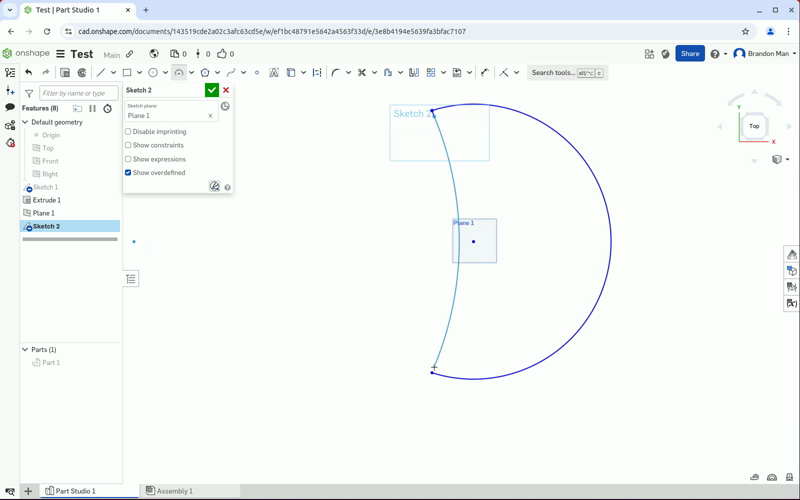
scroll(6)
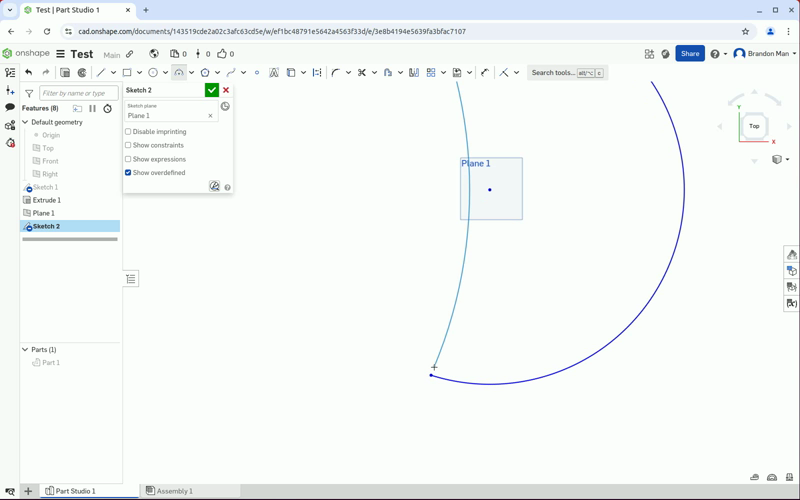
scroll(6)
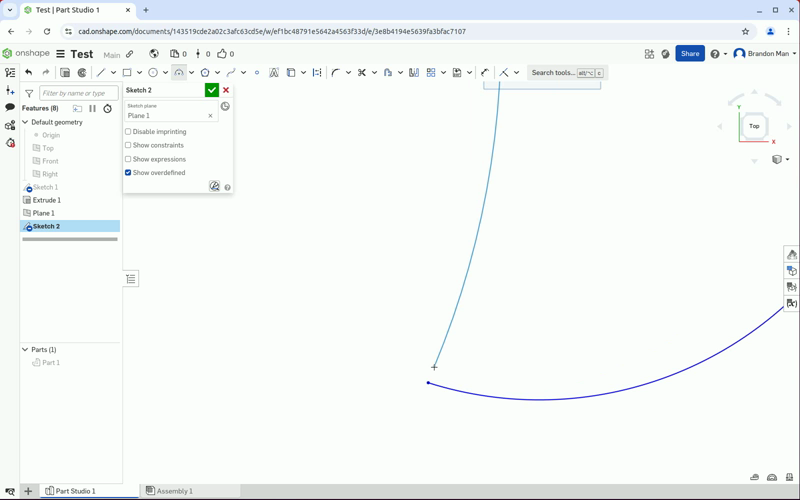
scroll(6)
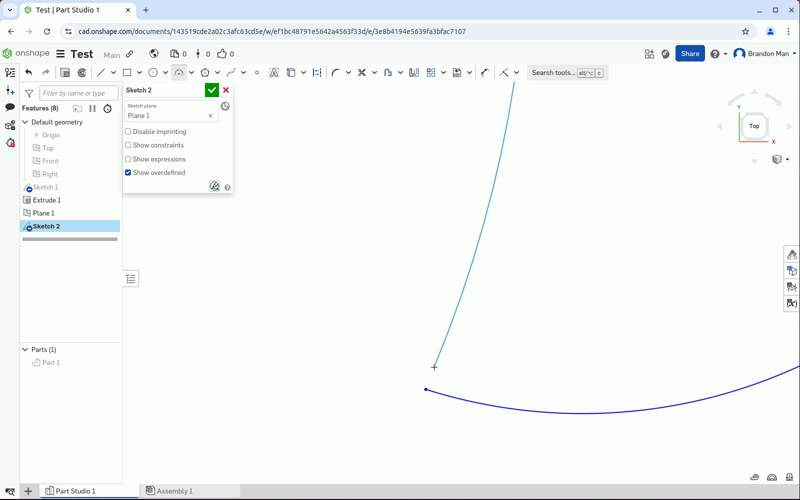
scroll(6)
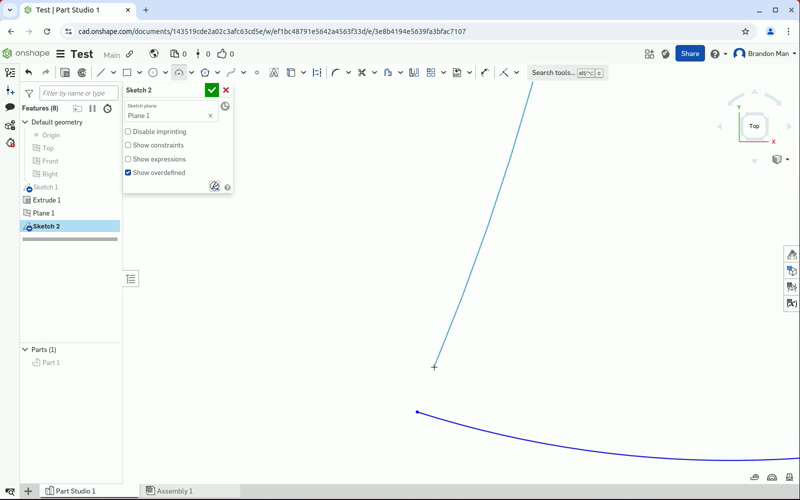
click(434, 366)
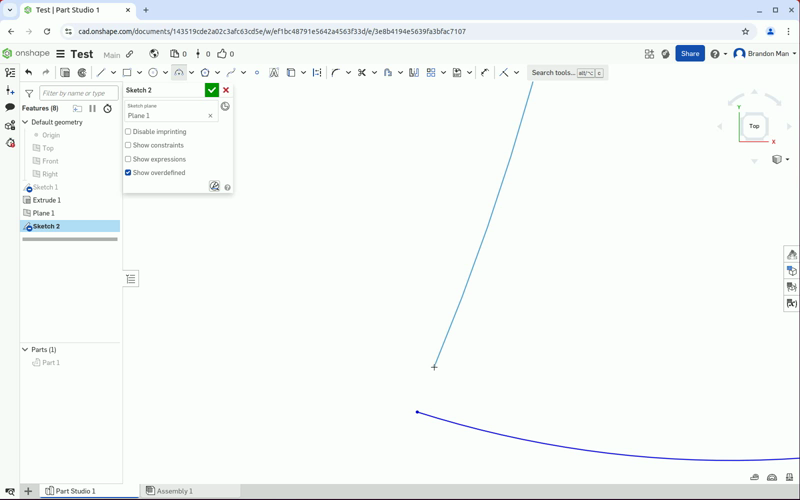
scroll(-6)
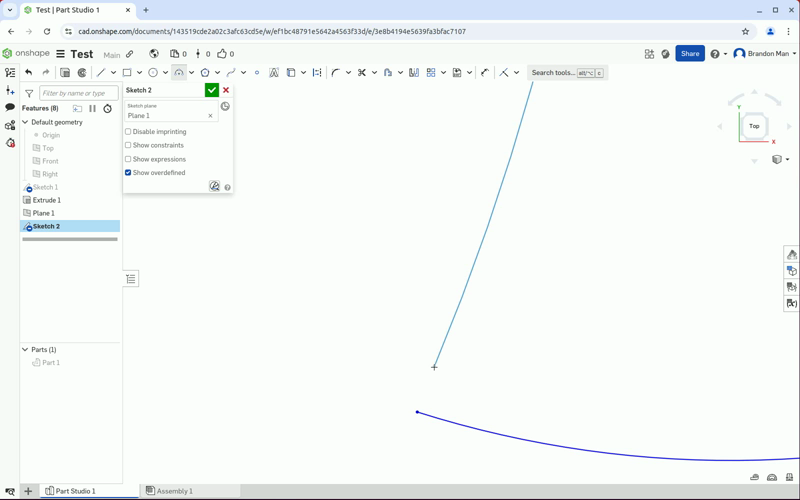
scroll(-6)
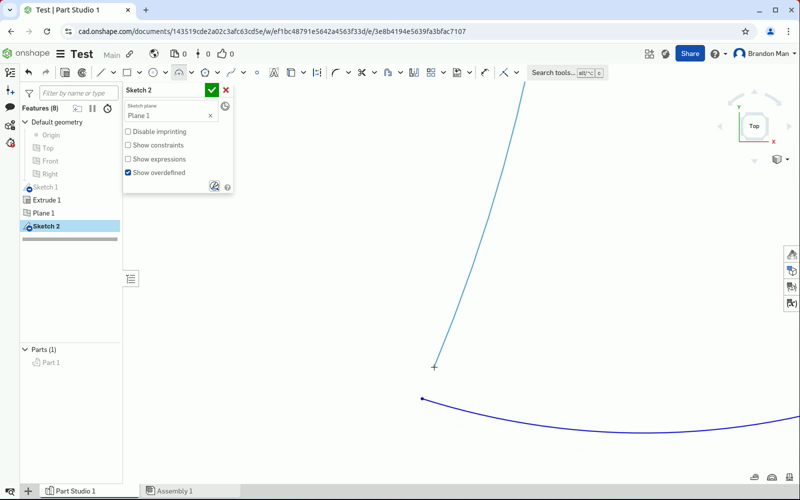
scroll(-6)
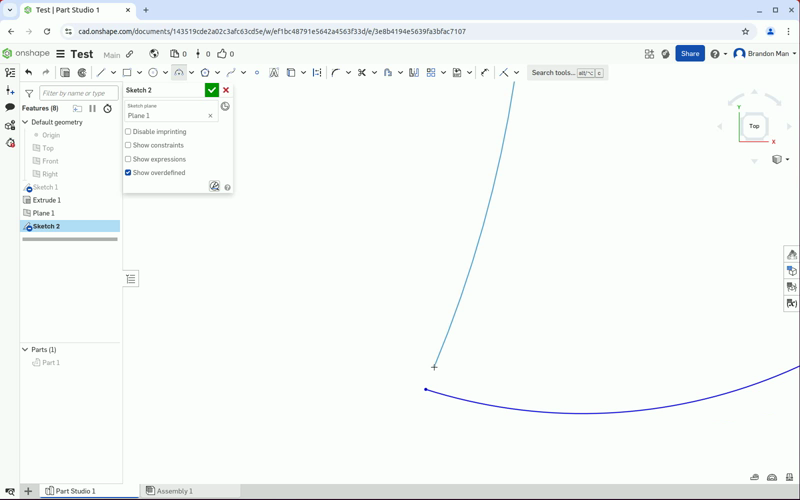
scroll(-6)
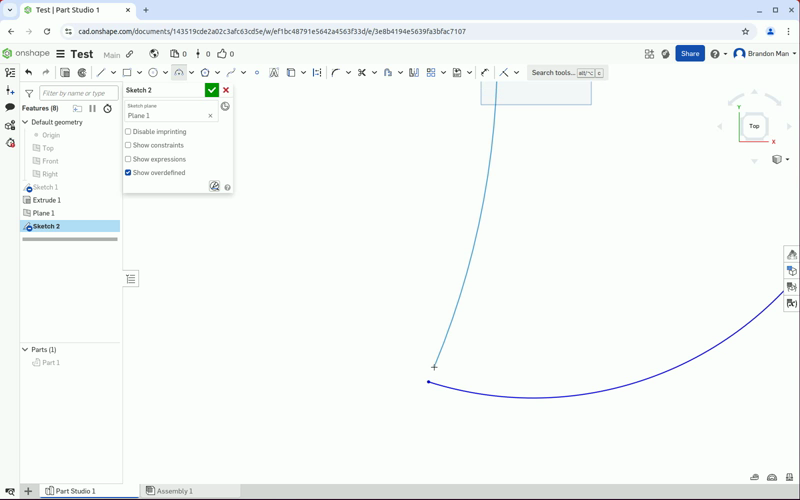
scroll(-6)
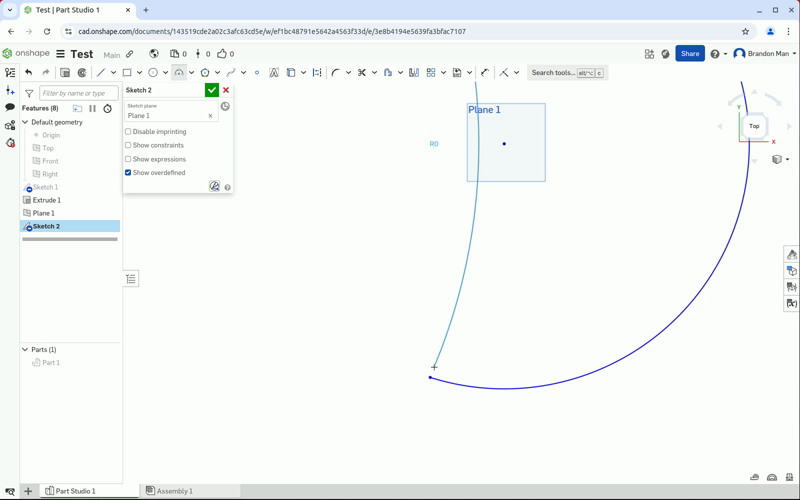
scroll(-6)
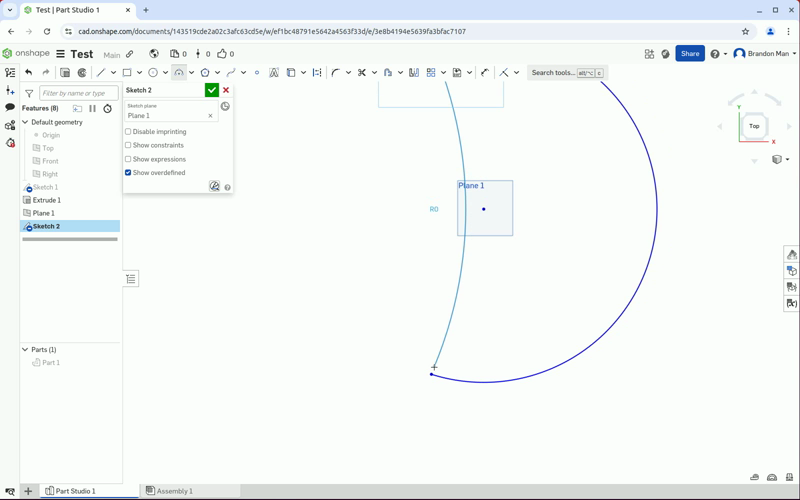
scroll(-6)
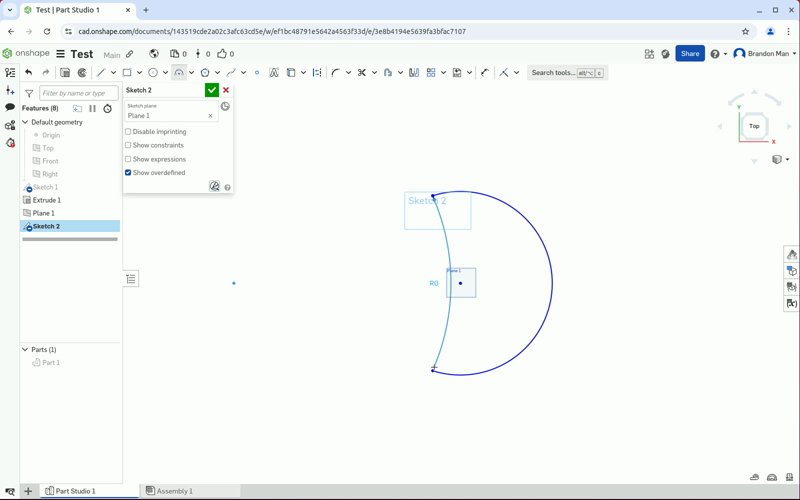
mouse_move(547, 283)
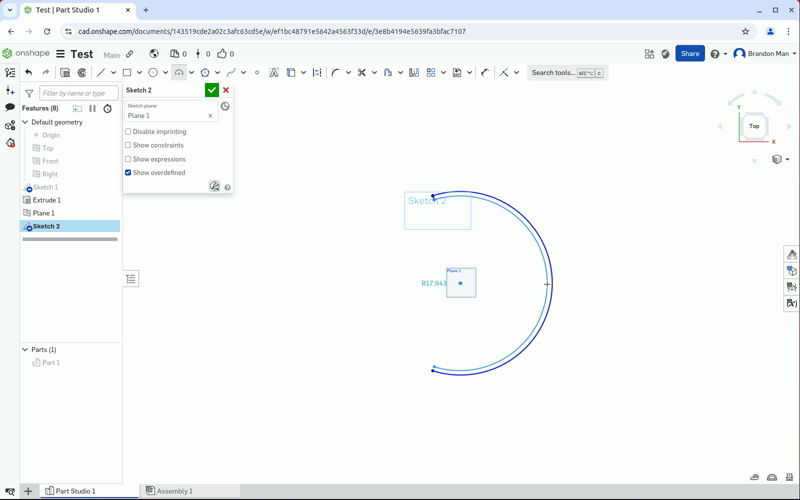
click(547, 283)
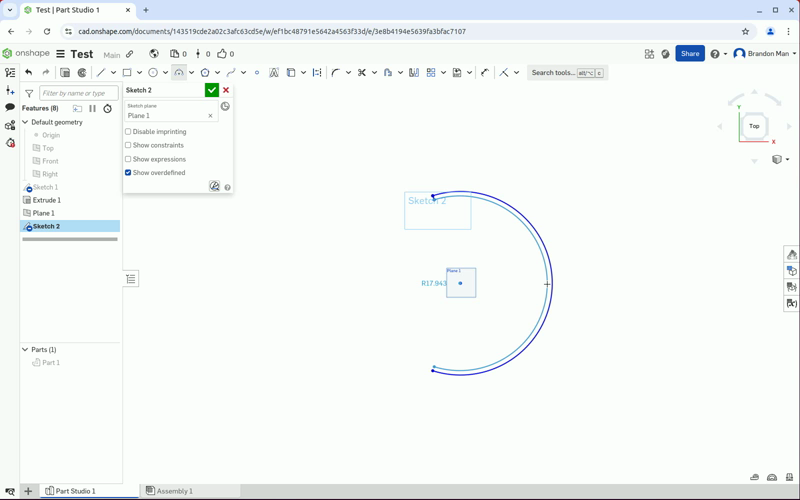
key_up(shift)
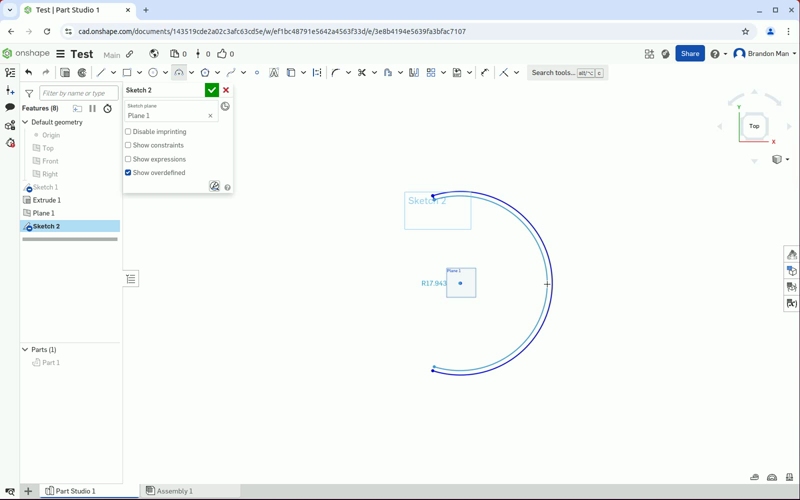
key(esc)
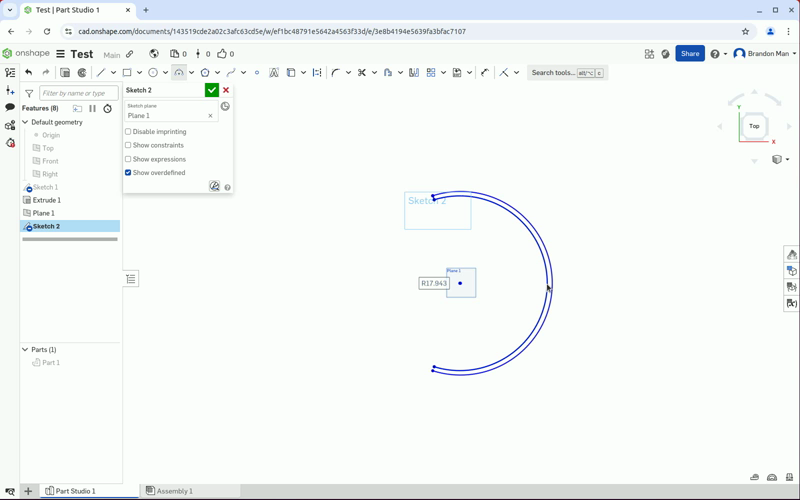
key(l)
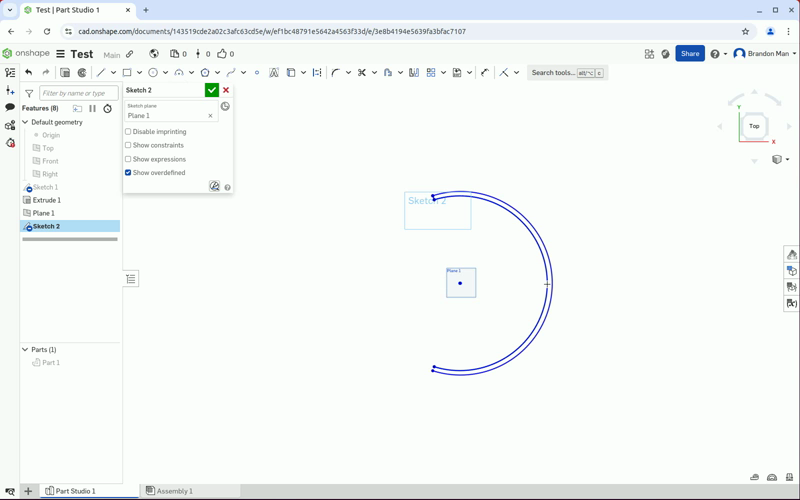
mouse_move(434, 366)
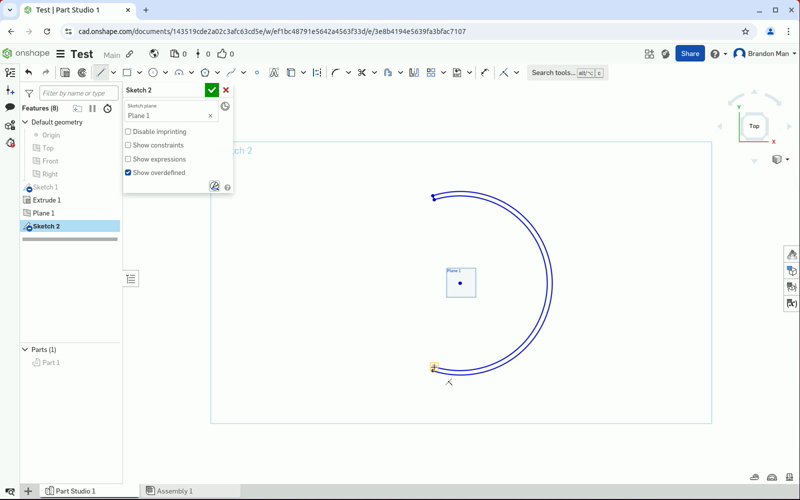
scroll(6)
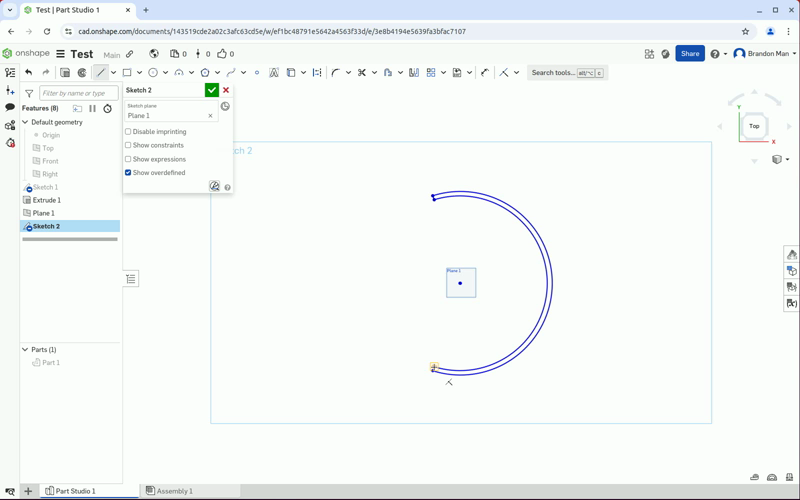
scroll(6)
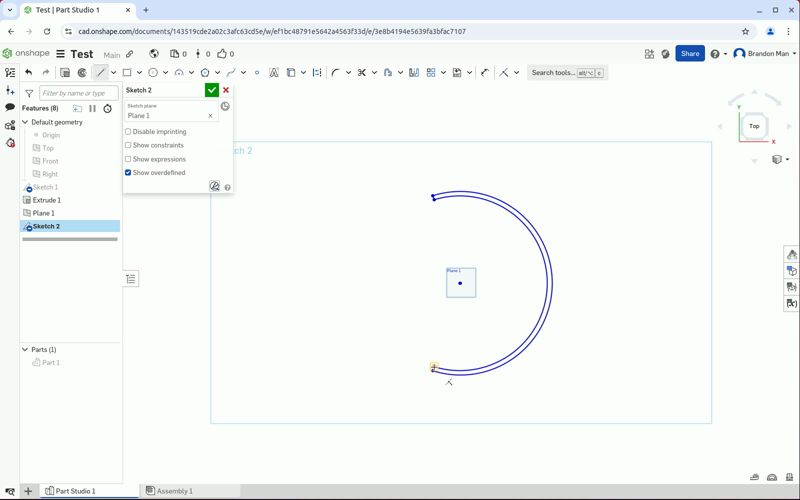
scroll(6)
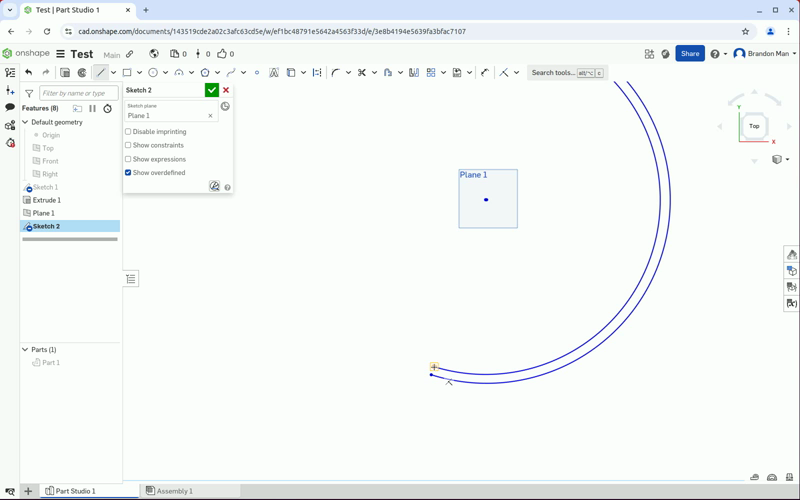
scroll(6)
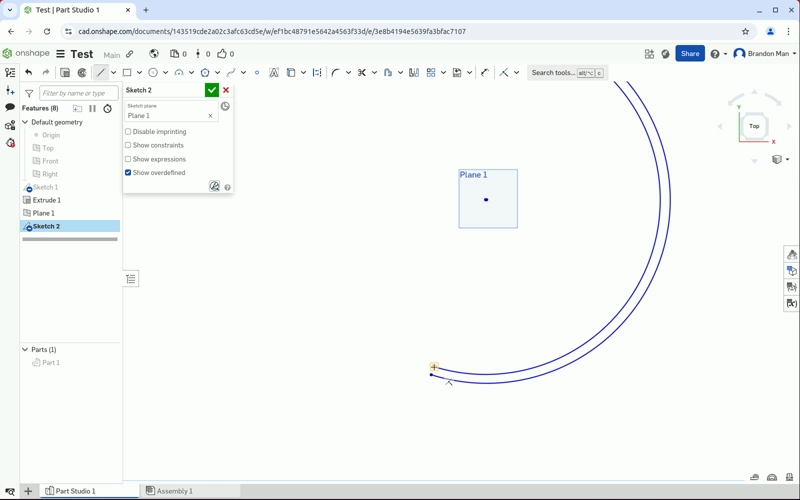
scroll(6)
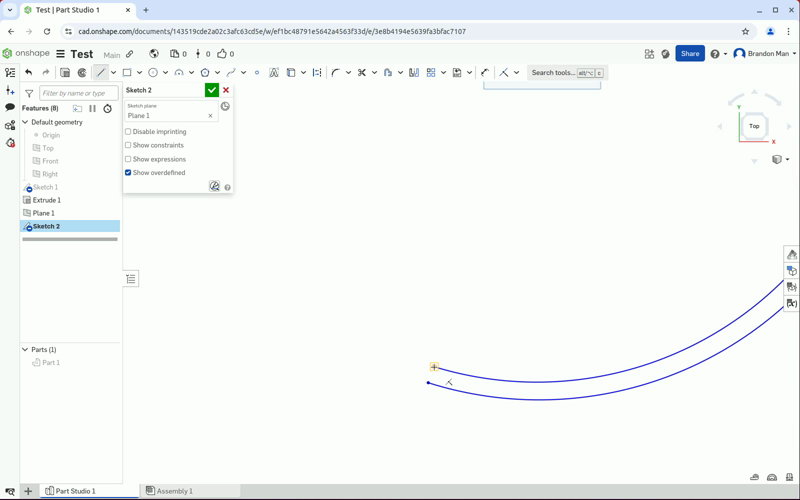
scroll(6)
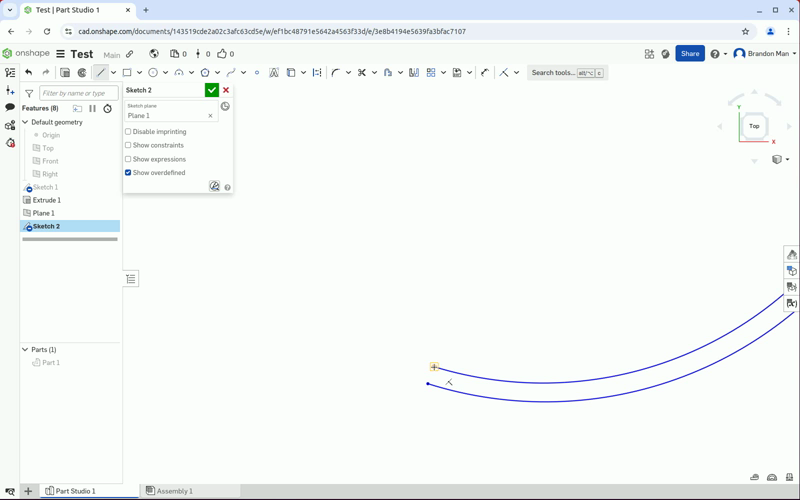
scroll(6)
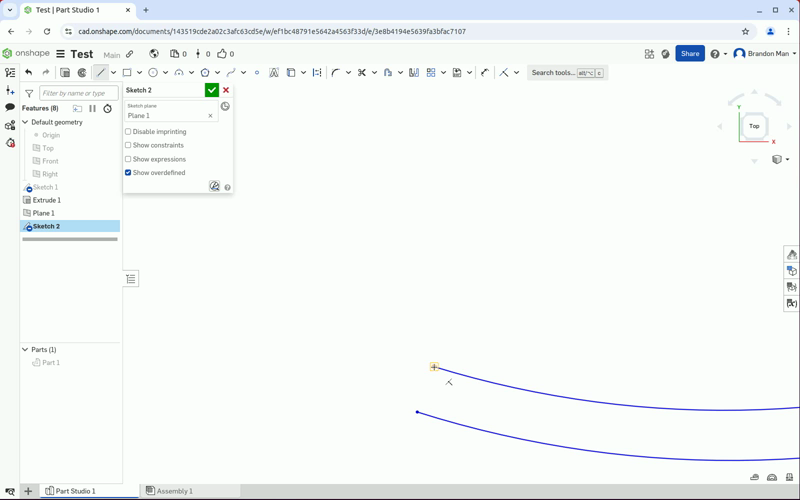
click(434, 366)
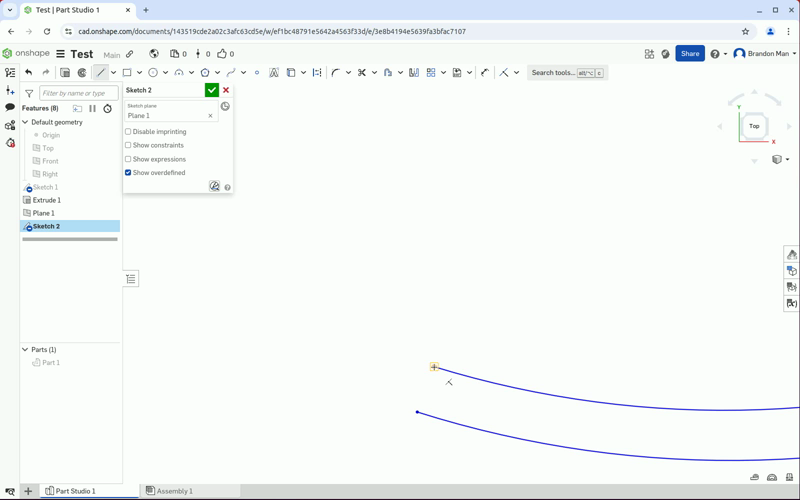
scroll(-6)
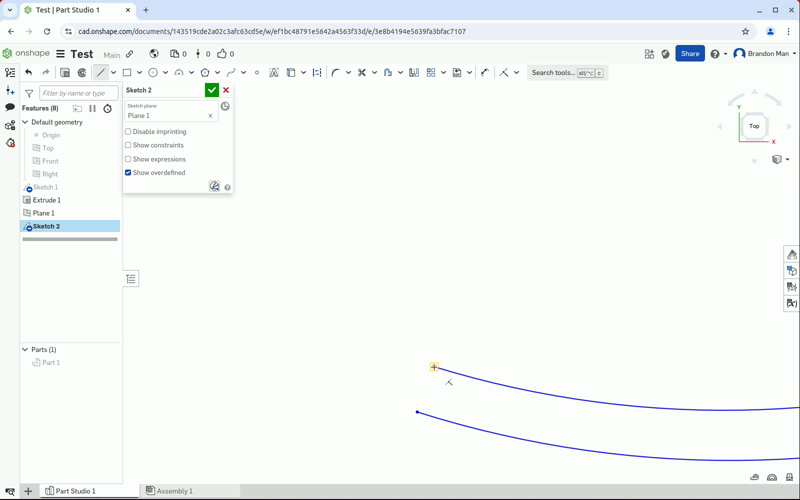
scroll(-6)
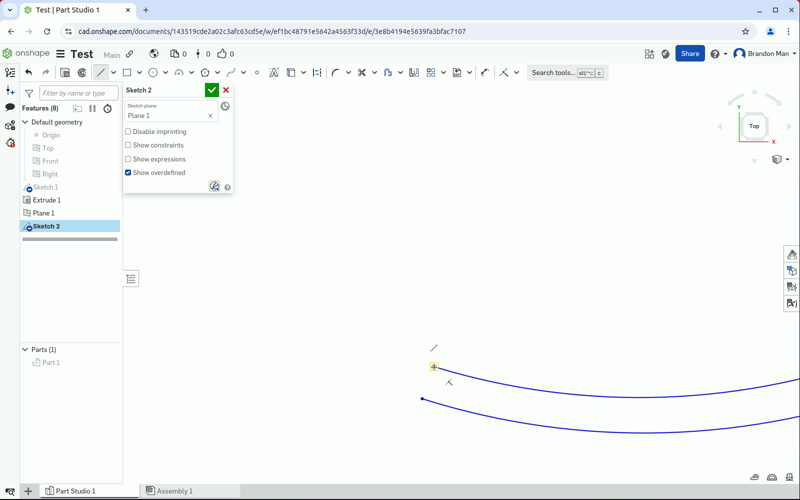
scroll(-6)
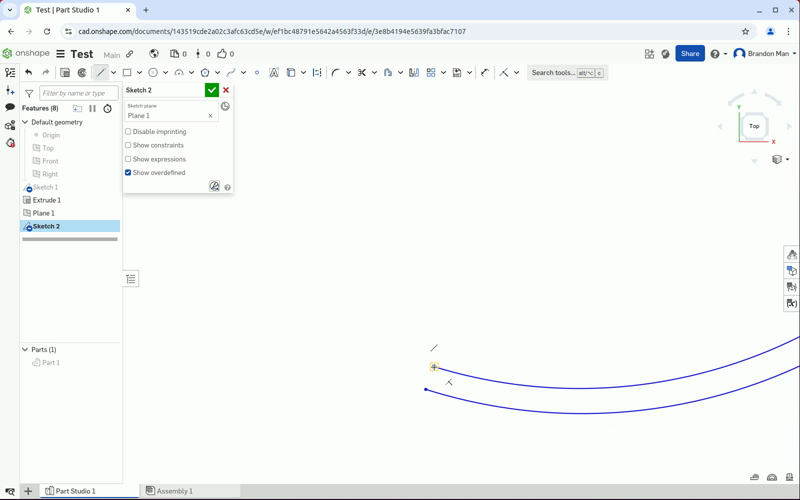
scroll(-6)
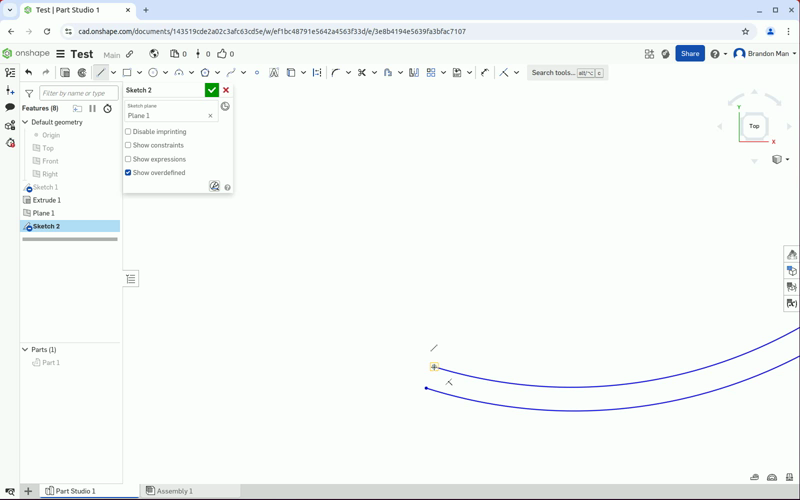
scroll(-6)
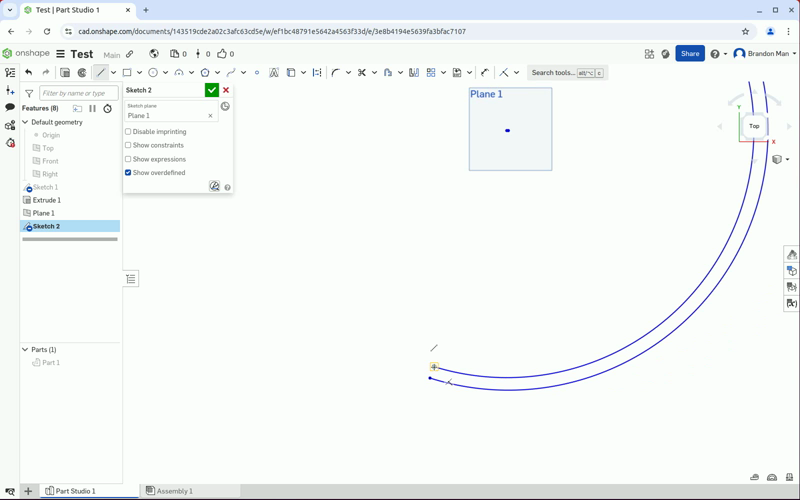
scroll(-6)
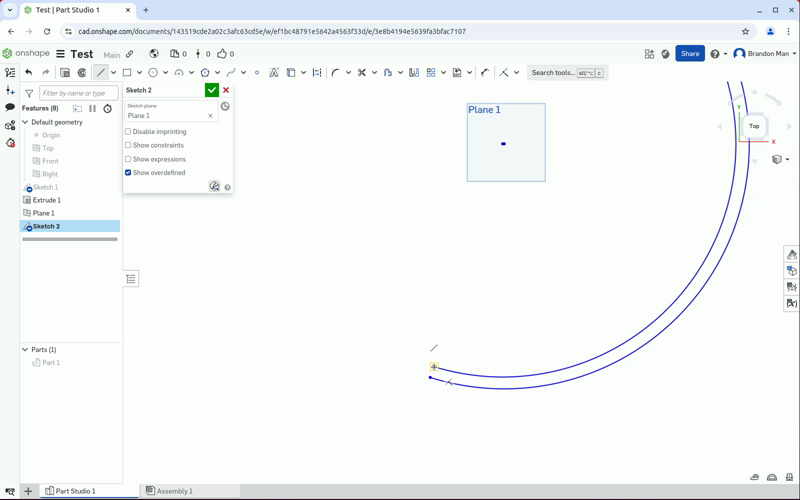
scroll(-6)
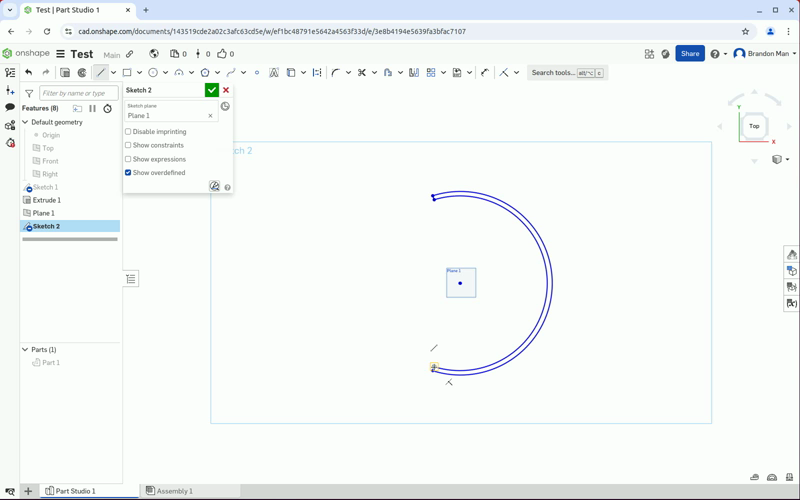
mouse_move(464, 366)
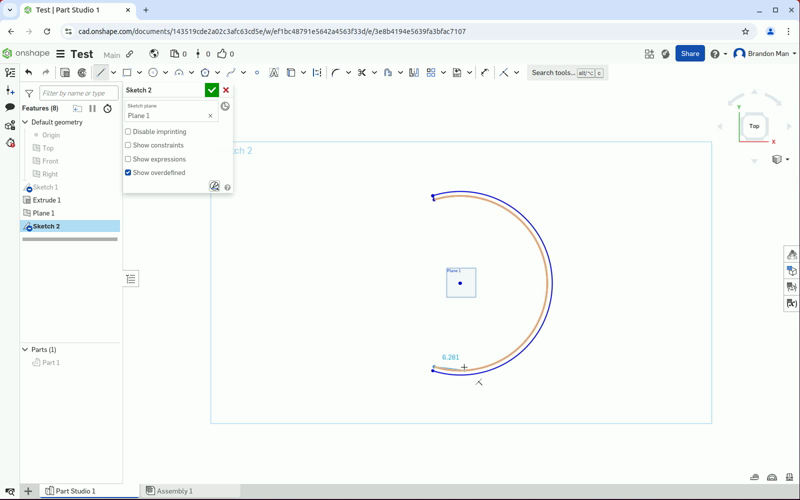
key_down(shift)
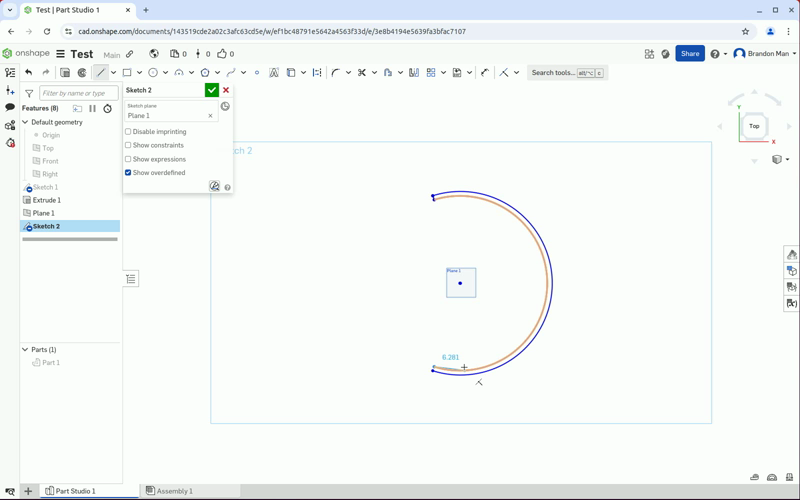
mouse_move(432, 370)
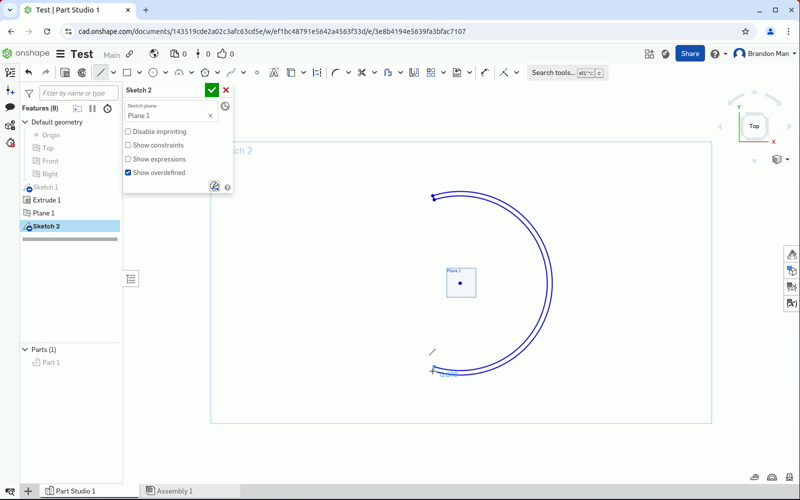
scroll(6)
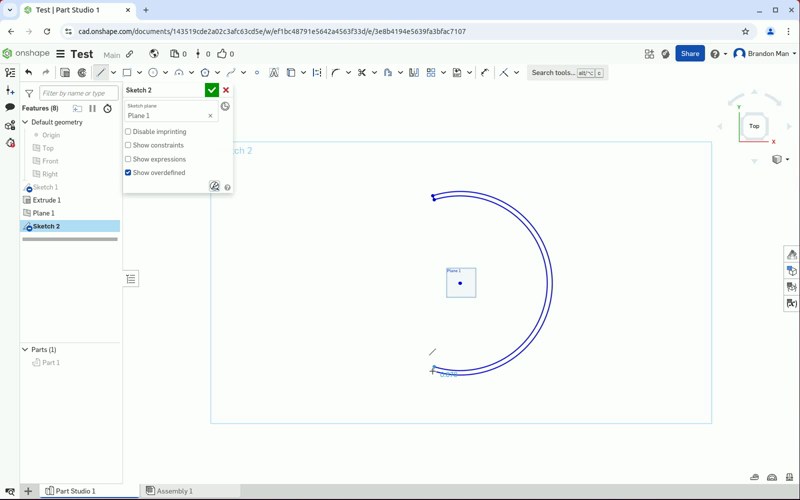
scroll(6)
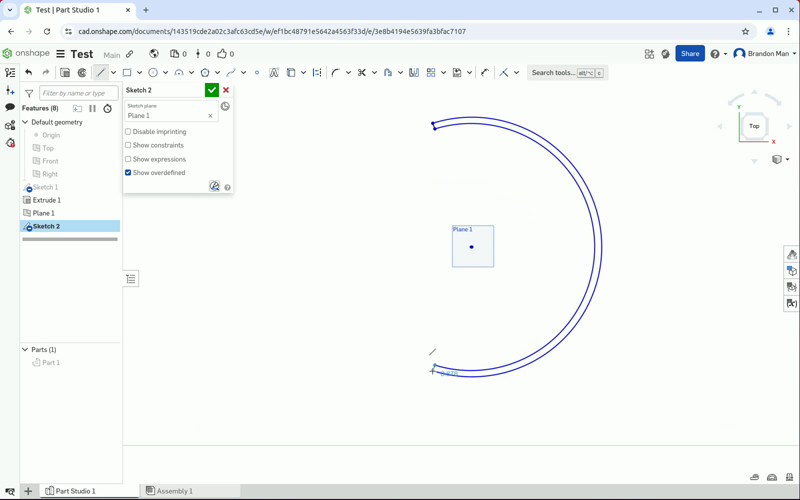
scroll(6)
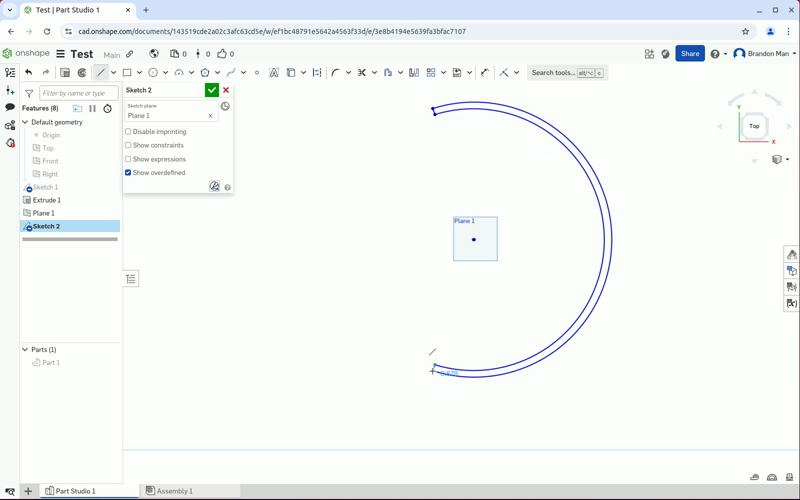
scroll(6)
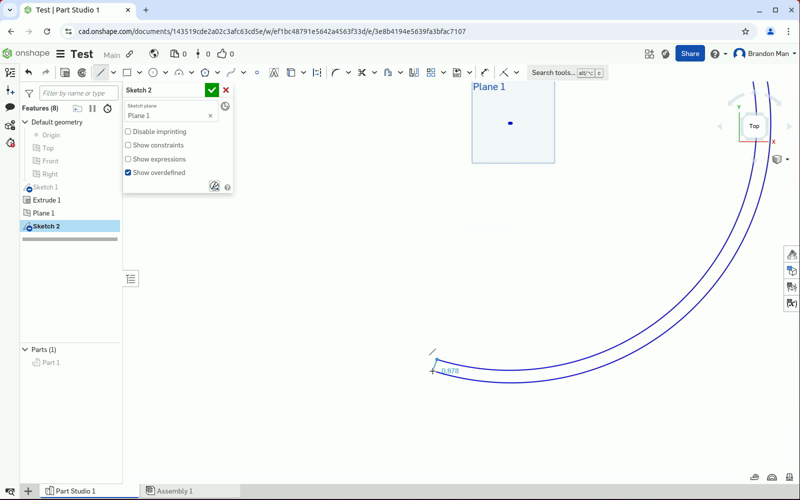
scroll(6)
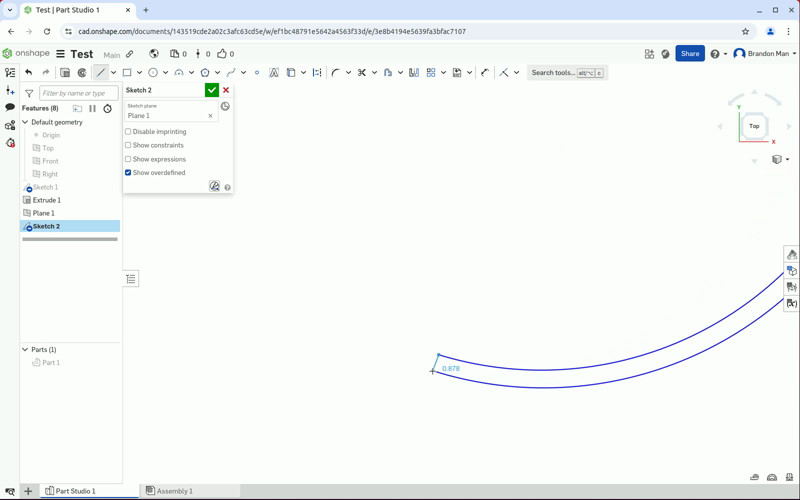
scroll(6)
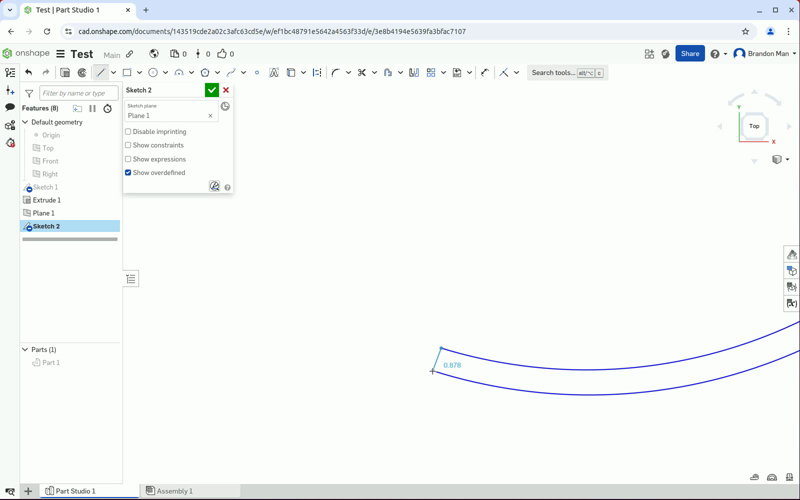
scroll(6)
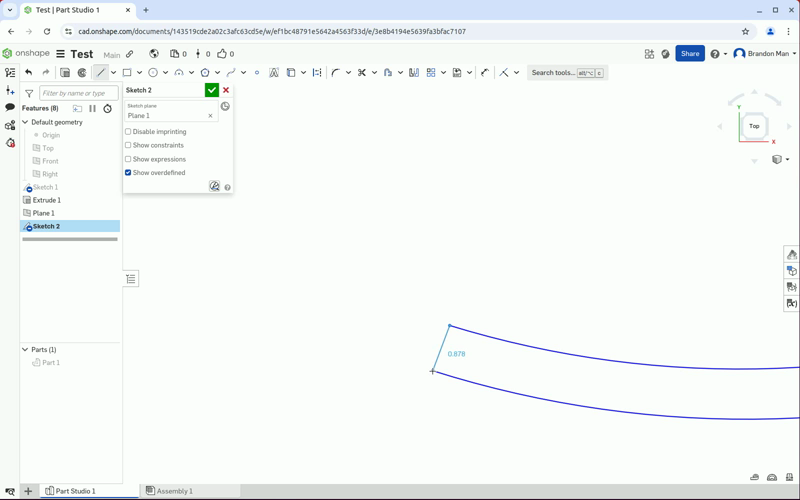
key_up(shift)
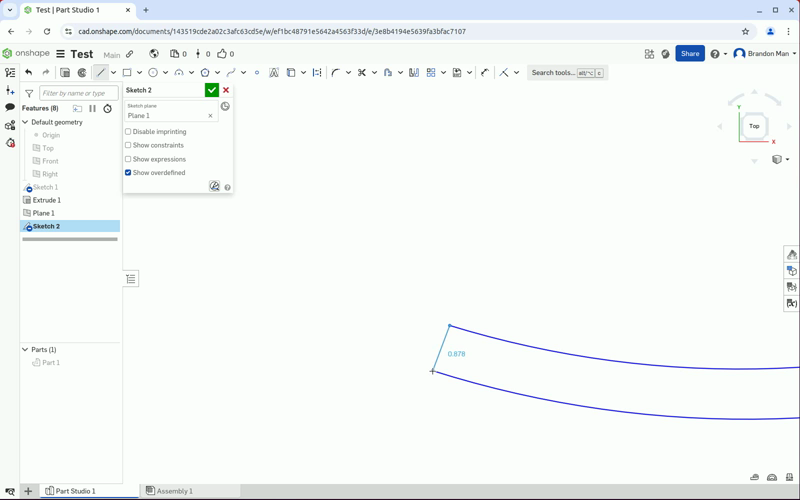
click(432, 370)
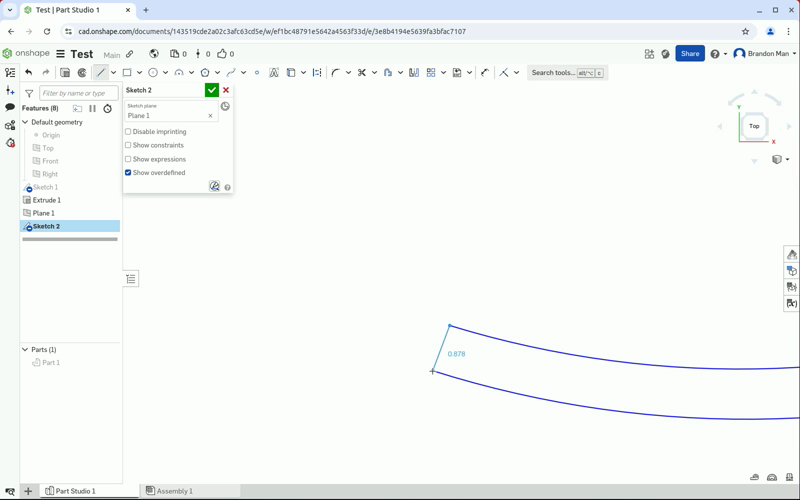
scroll(-6)
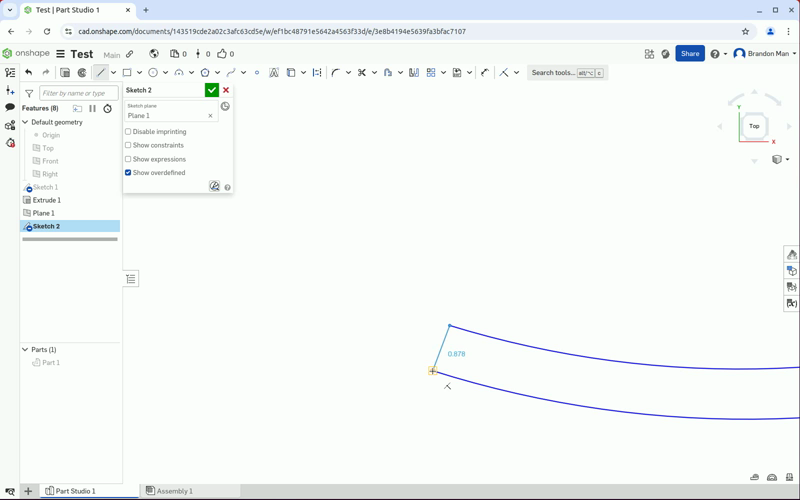
scroll(-6)
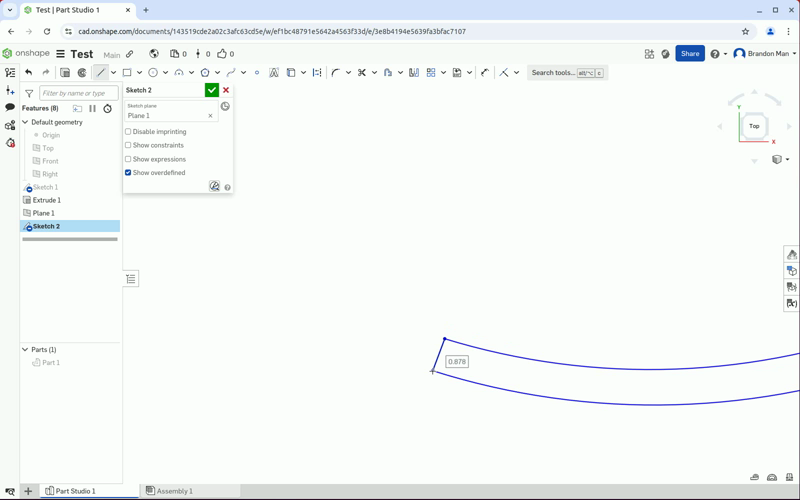
scroll(-6)
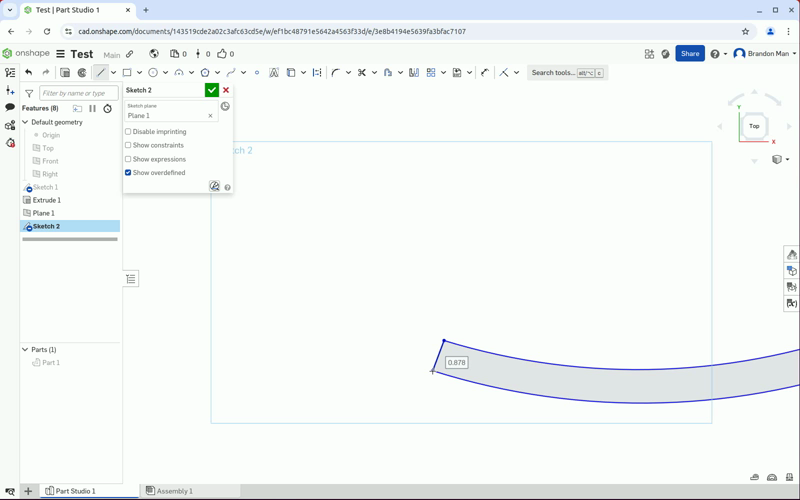
scroll(-6)
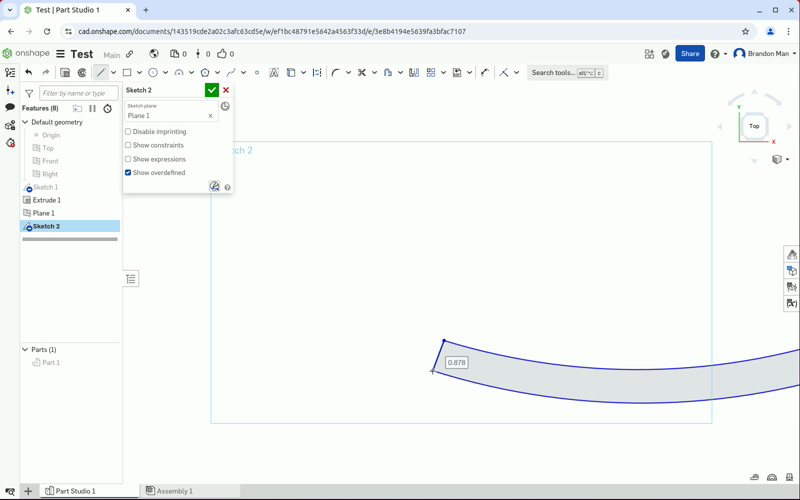
scroll(-6)
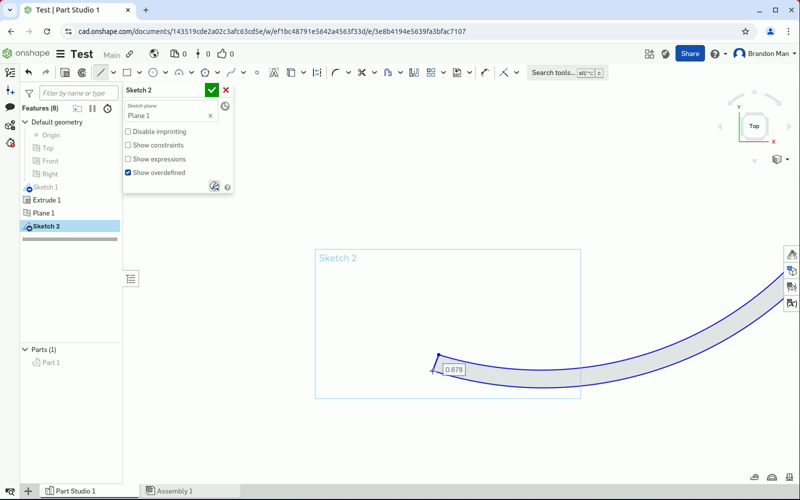
scroll(-6)
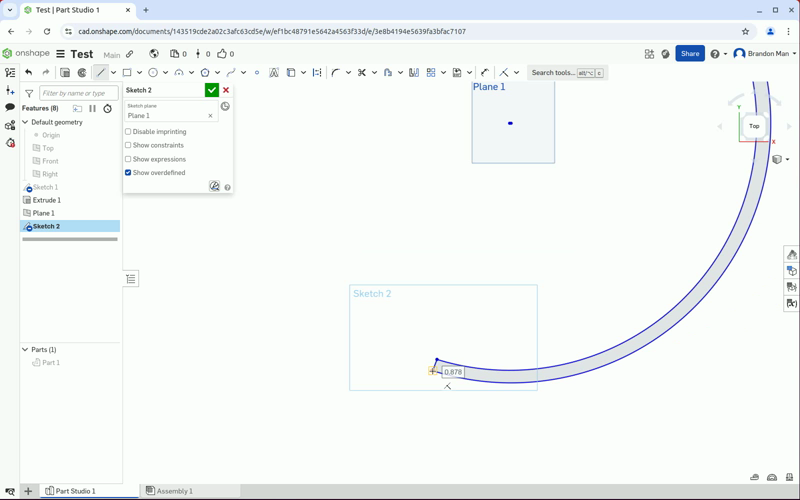
scroll(-6)
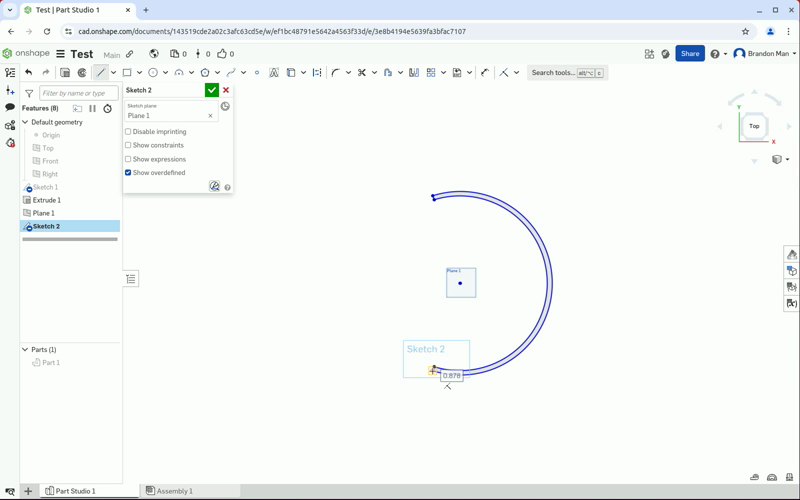
key(esc)
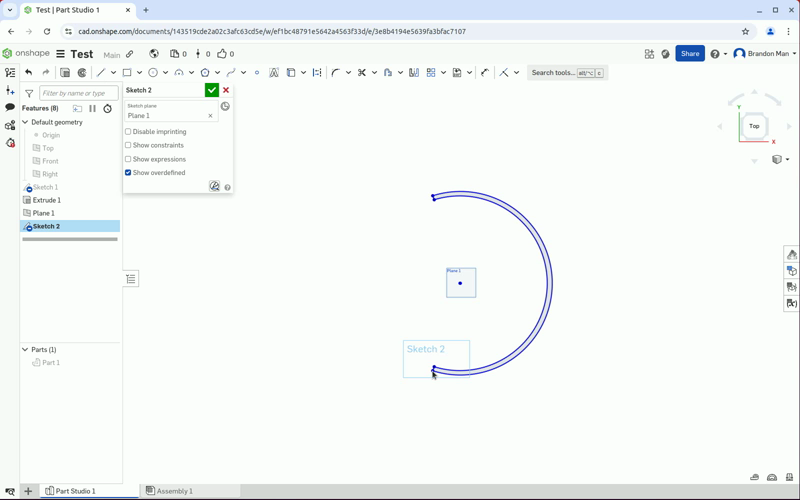
mouse_move(525, 343)
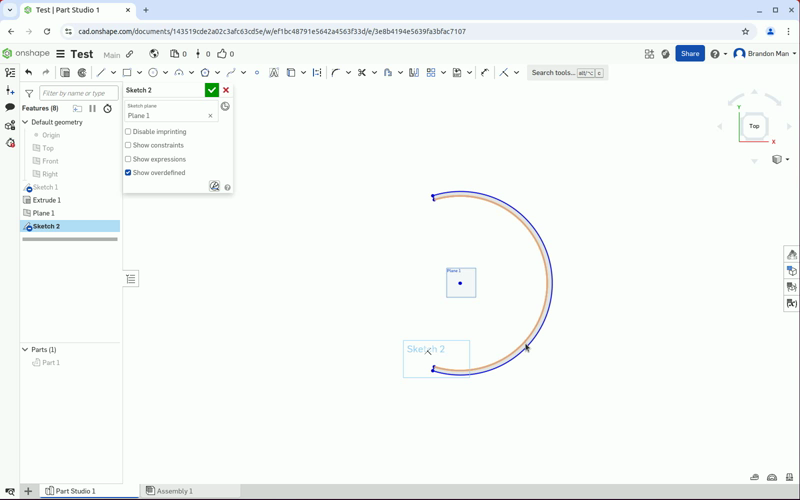
scroll(6)
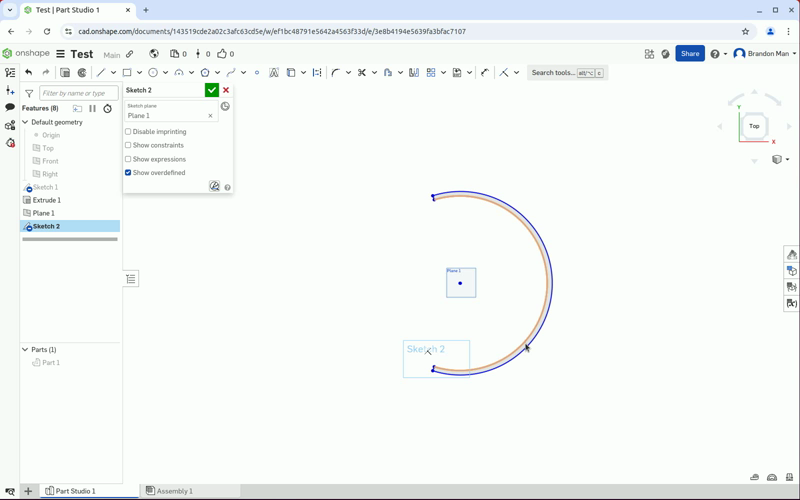
scroll(6)
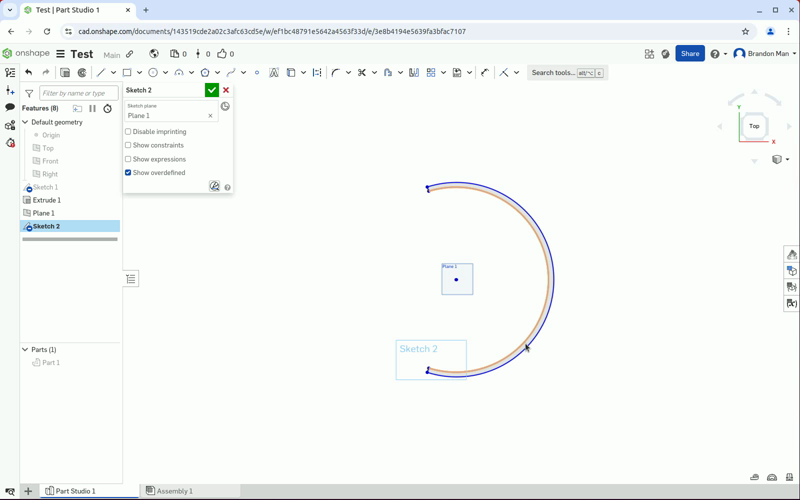
scroll(6)
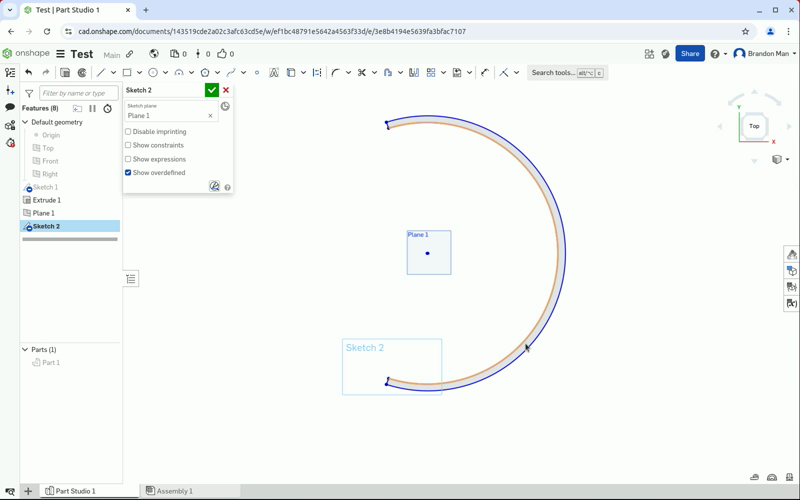
scroll(6)
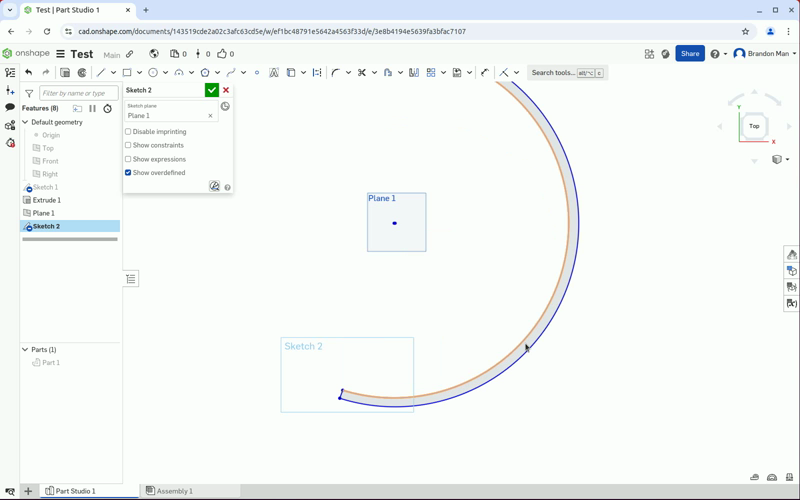
scroll(6)
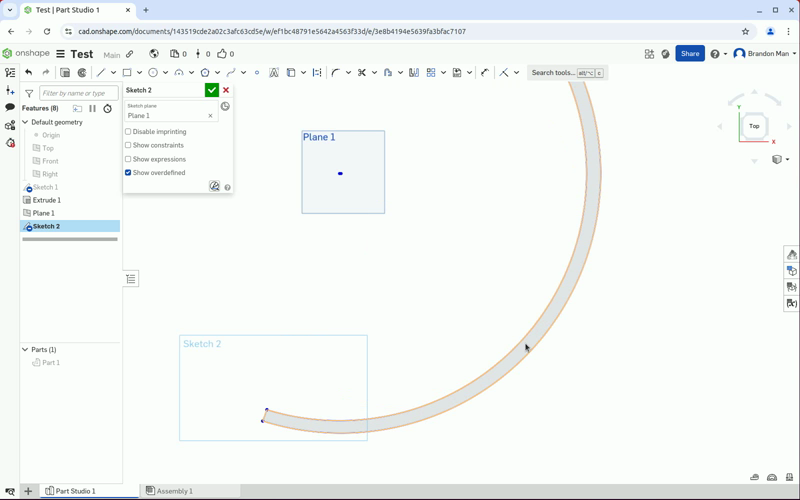
scroll(6)
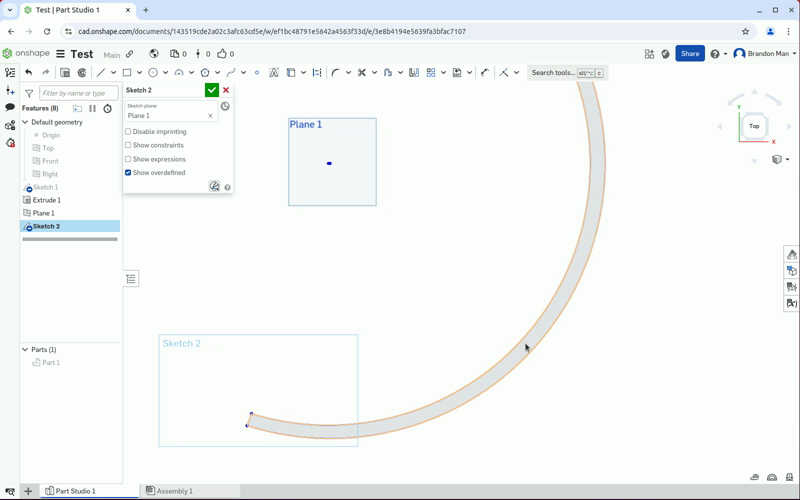
scroll(6)
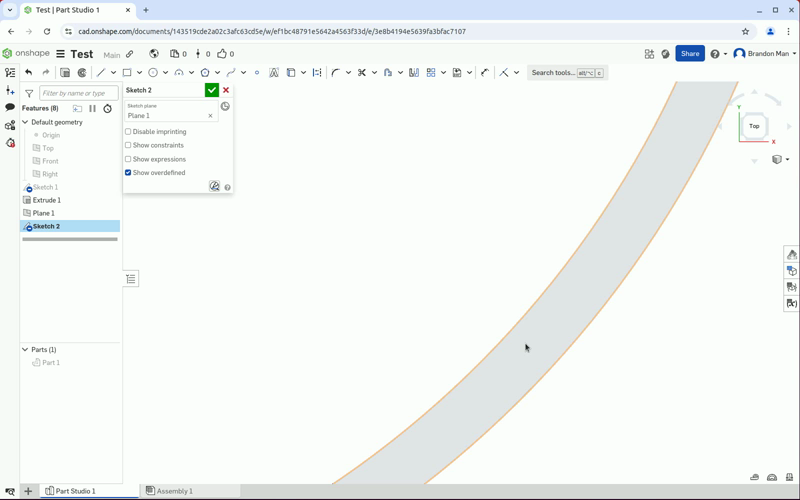
click(525, 343)
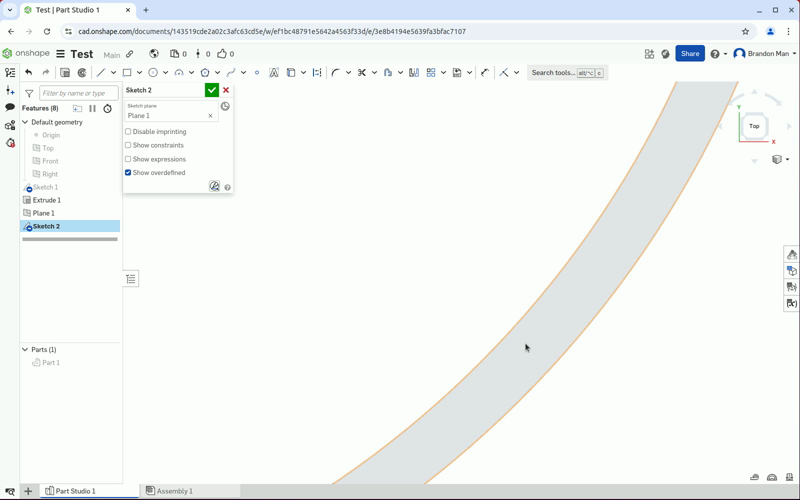
scroll(-6)
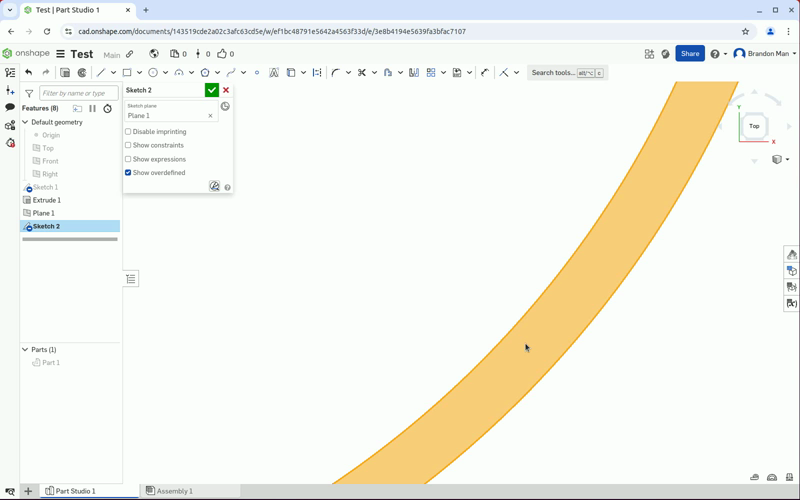
scroll(-6)
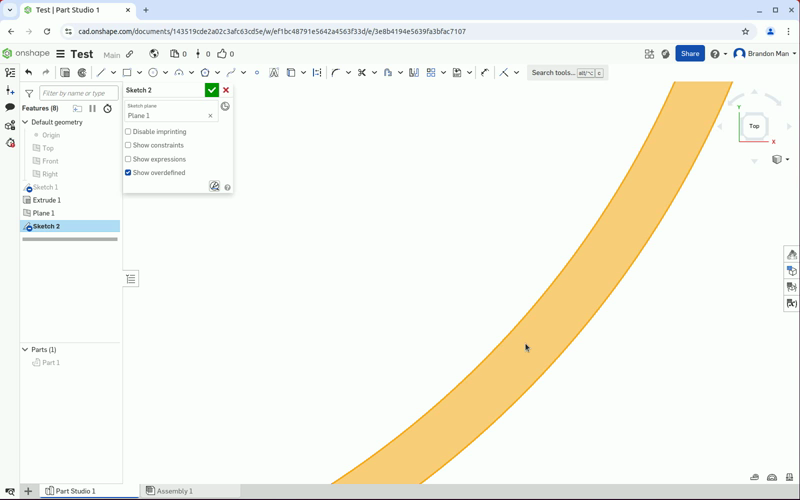
scroll(-6)
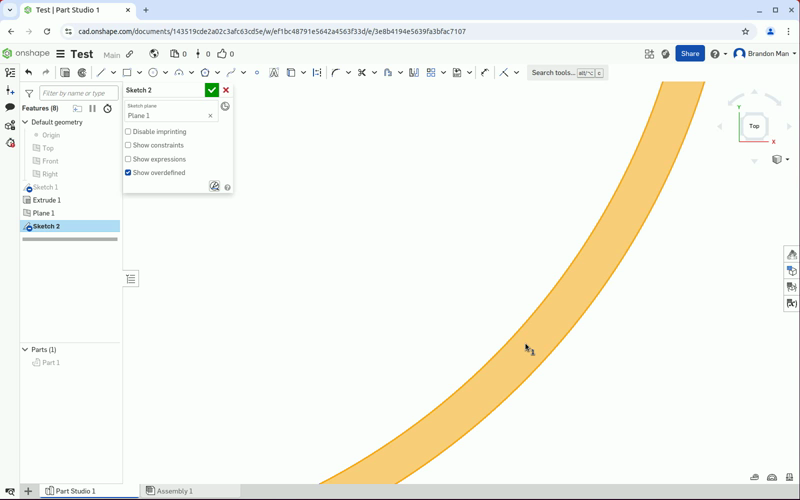
scroll(-6)
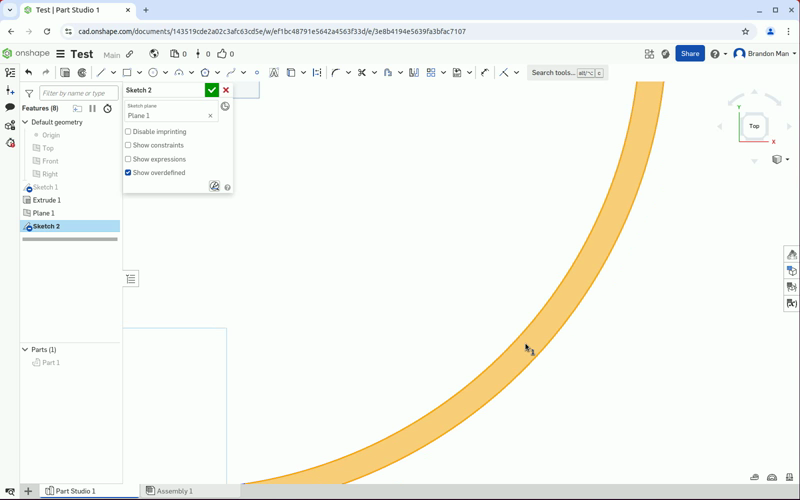
scroll(-6)
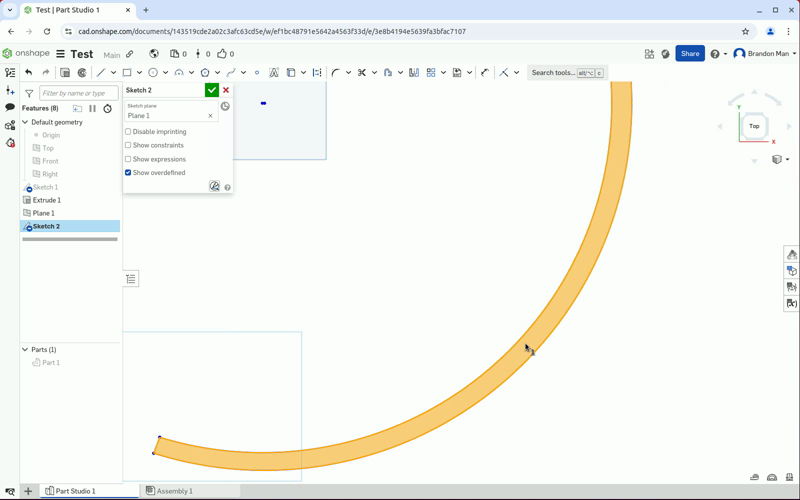
scroll(-6)
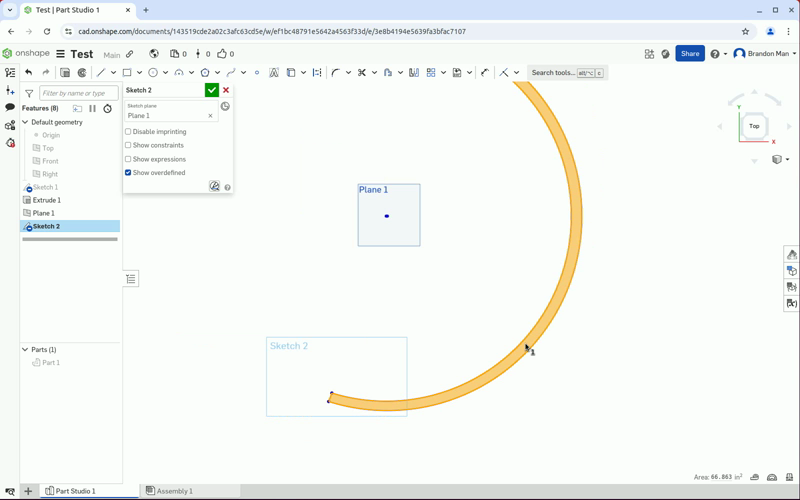
scroll(-6)
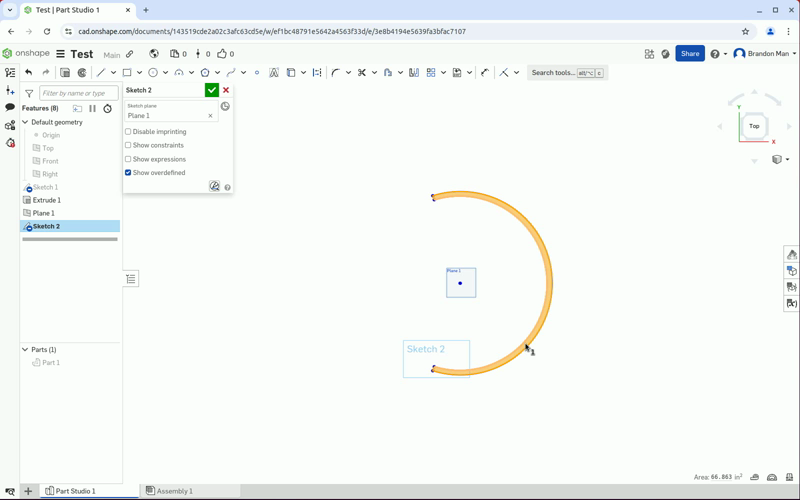
mouse_move(73, 352)
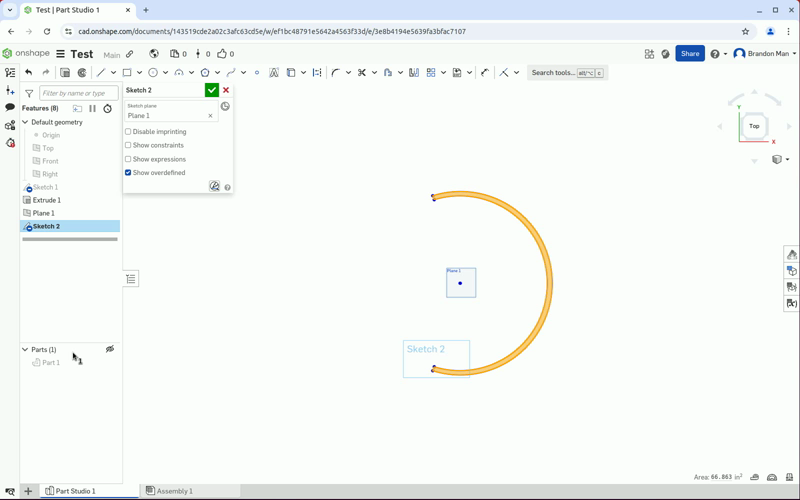
key(shift+y)
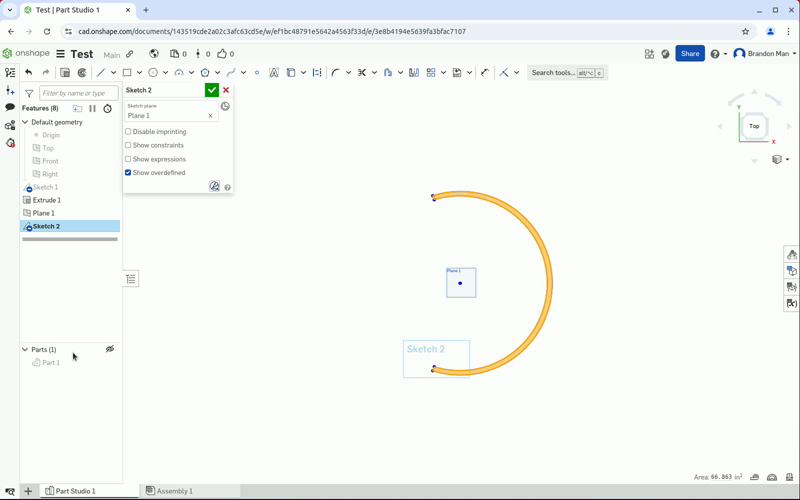
key(shift+e)
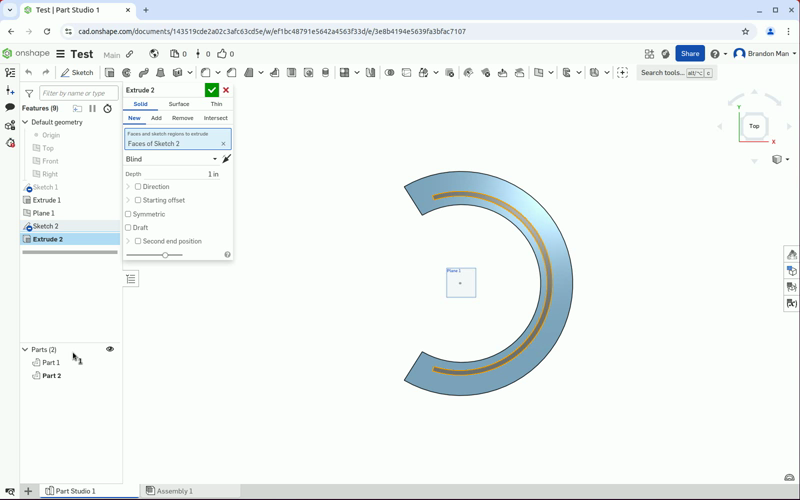
mouse_move(143, 106)
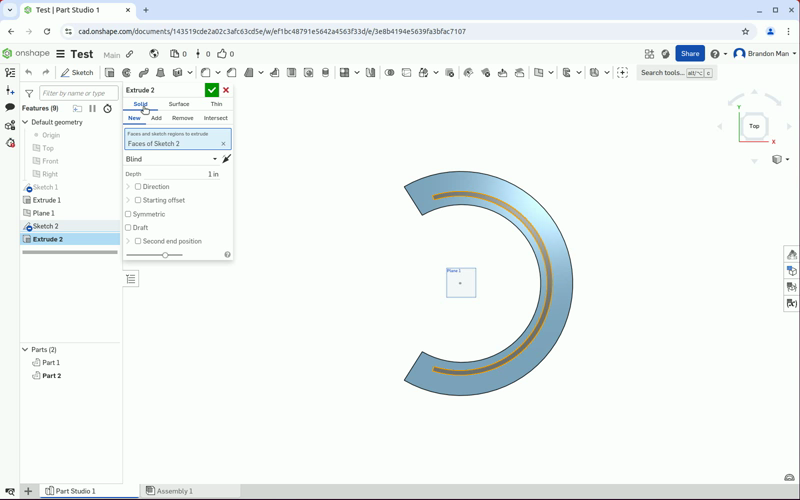
click(143, 106)
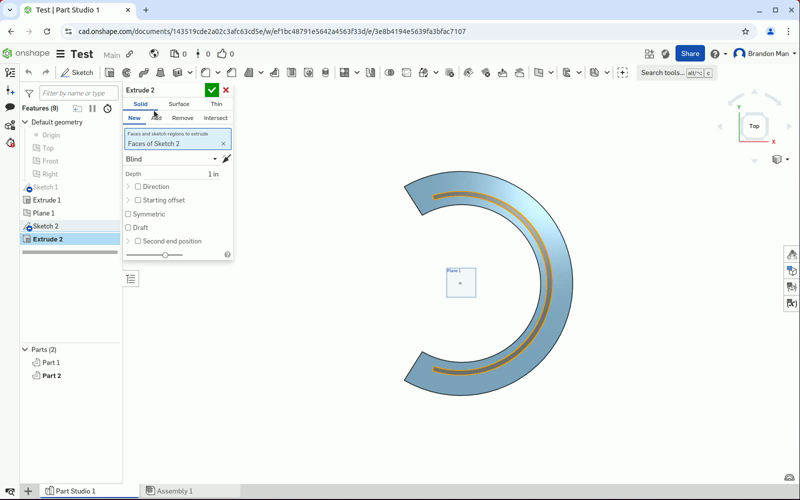
mouse_move(186, 120)
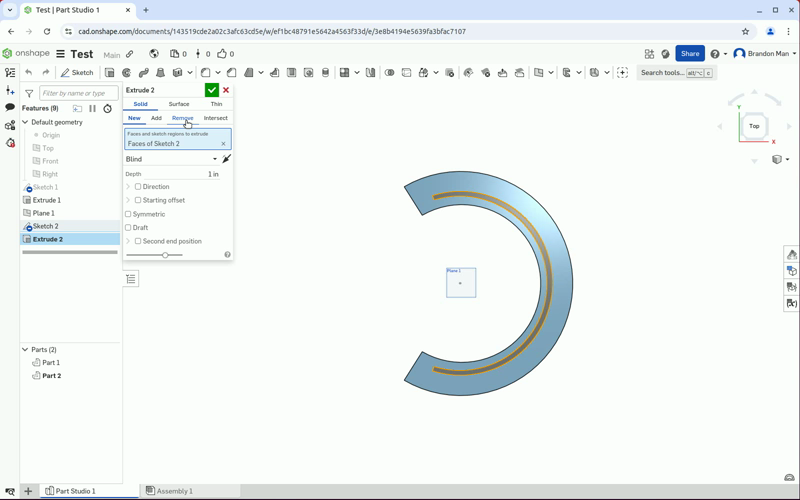
click(186, 120)
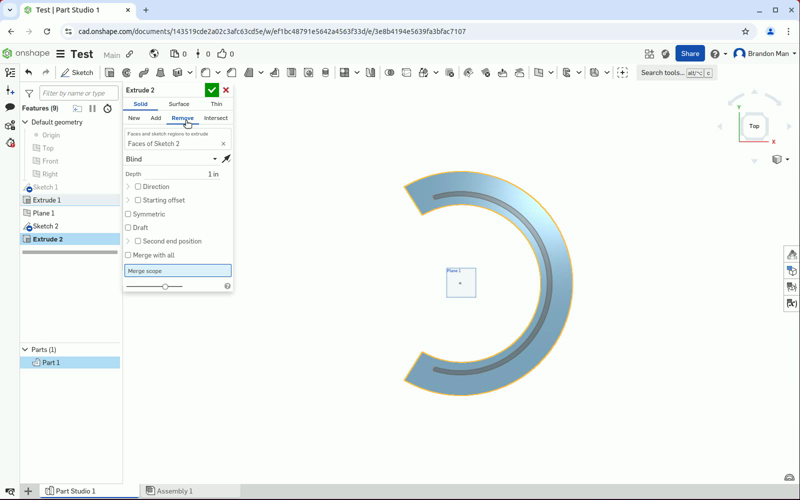
key(tab, 4)
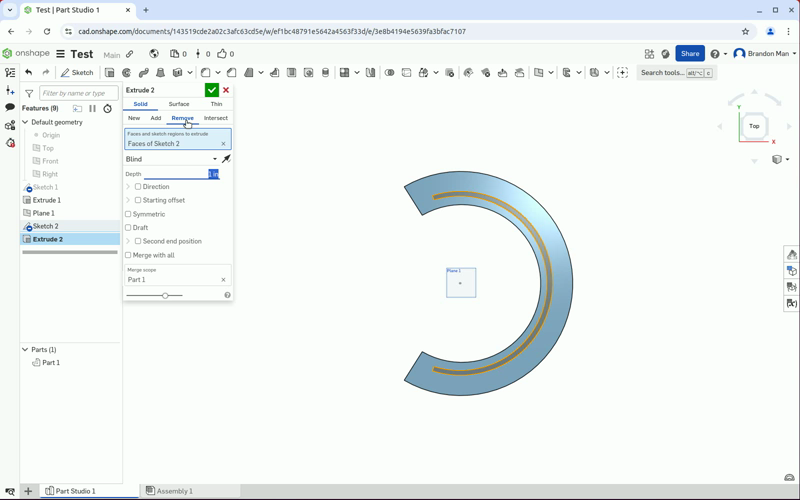
text(1.926)
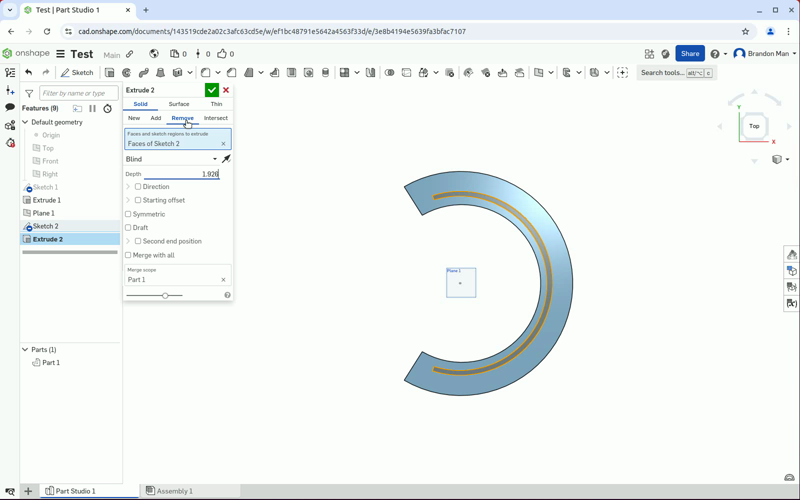
key(tab, 6)
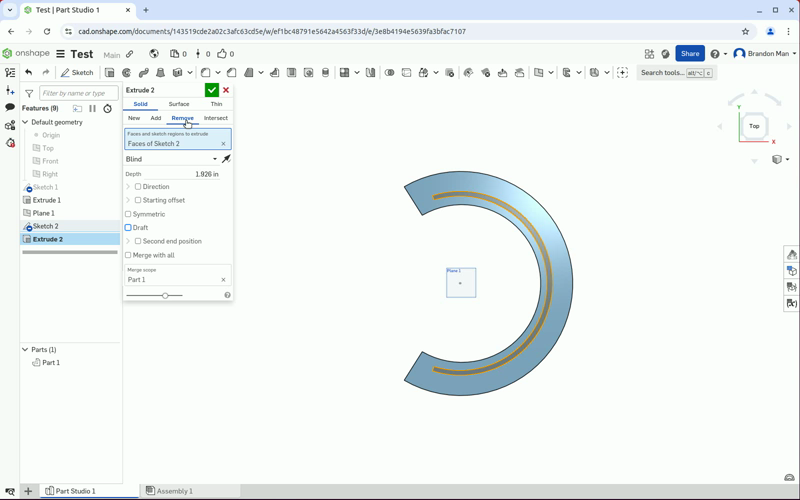
key(space)
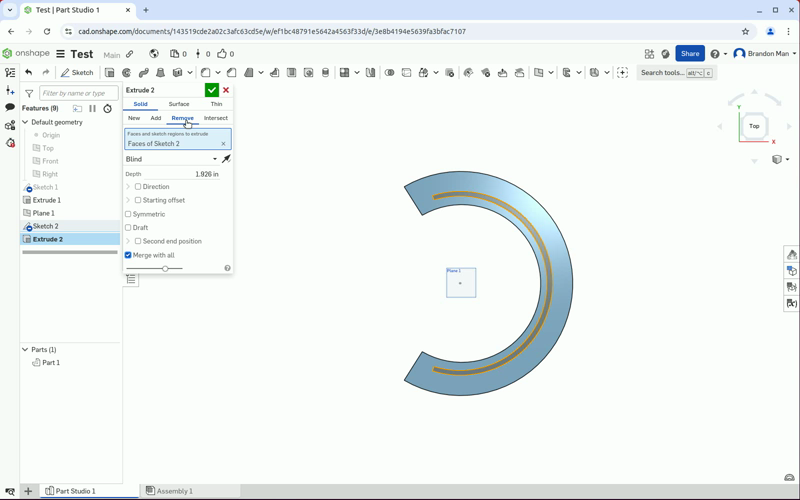
key(enter)
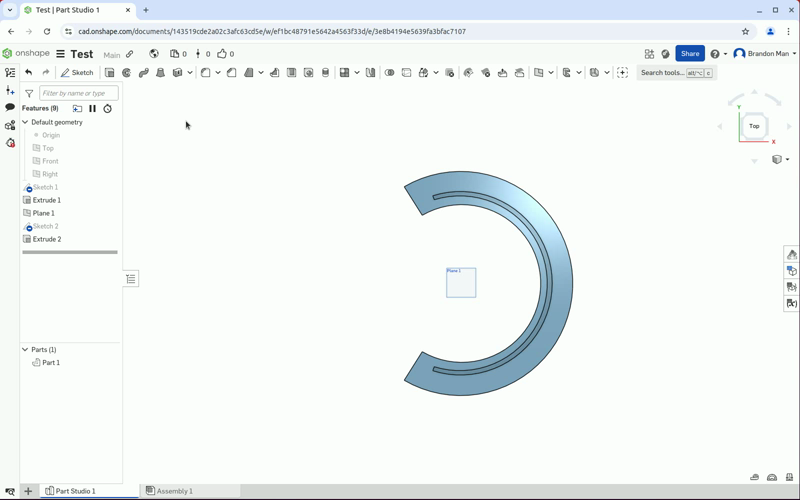
key(shift+h)
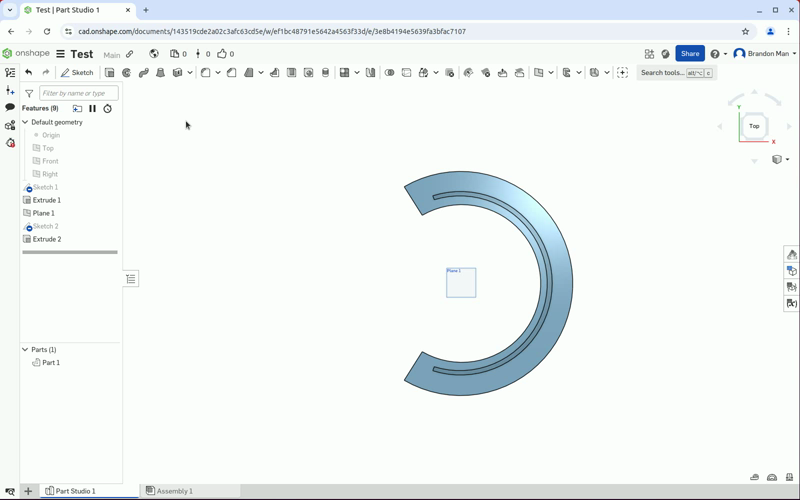
key(shift+h)
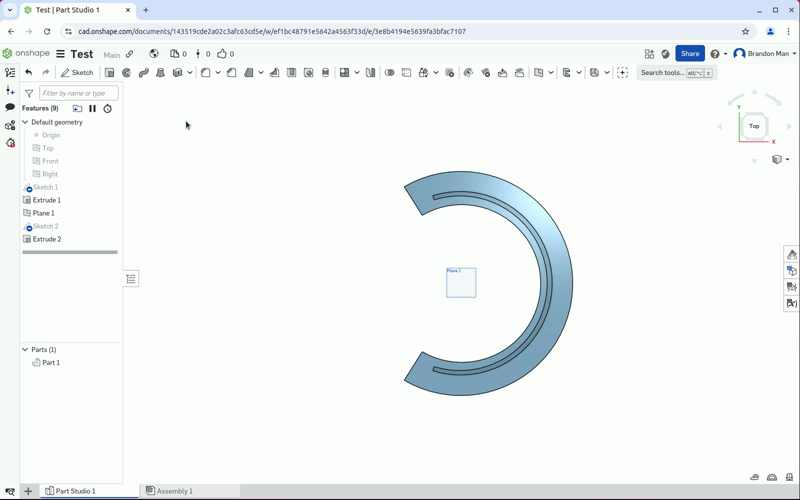
mouse_move(73, 189)
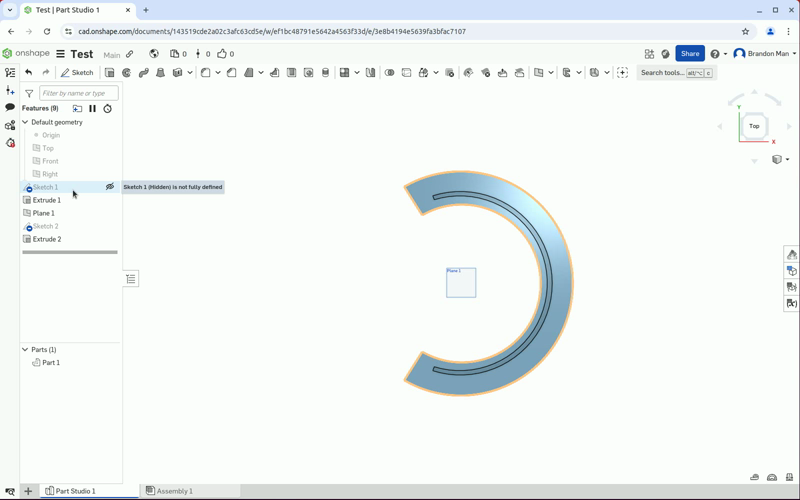
click(73, 189)
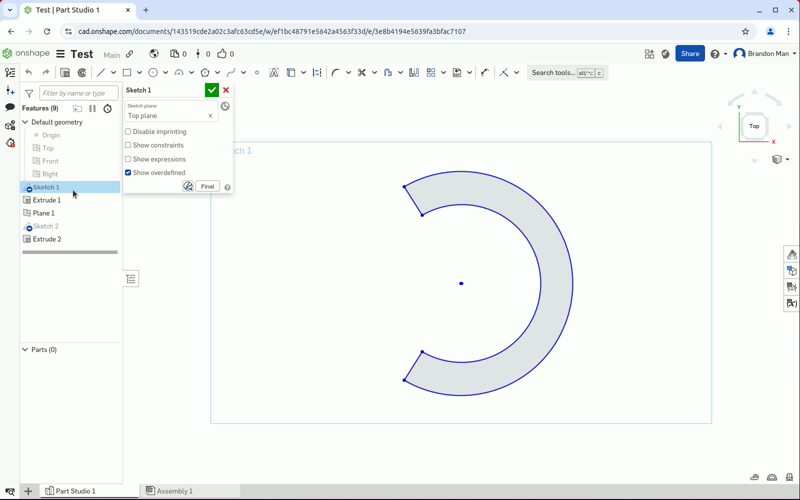
mouse_move(229, 92)
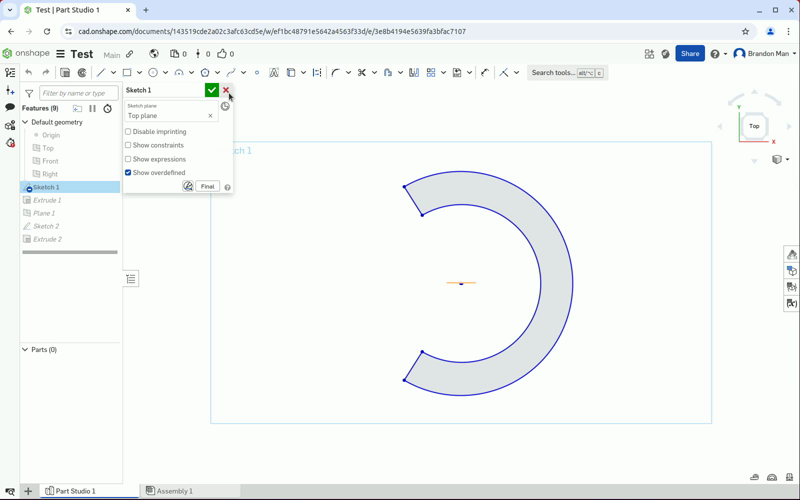
click(229, 92)
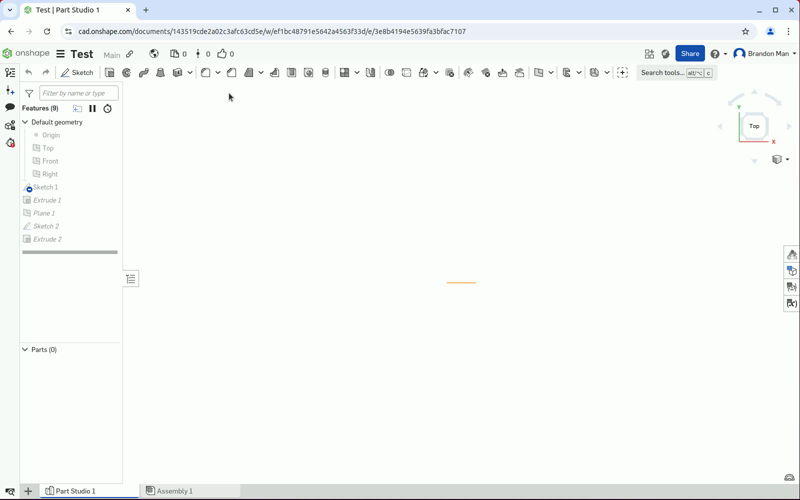
key(shift+s)
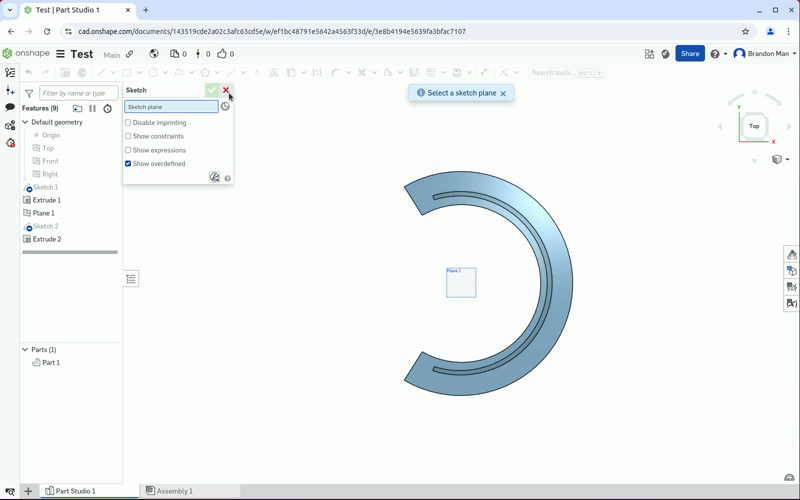
mouse_move(73, 215)
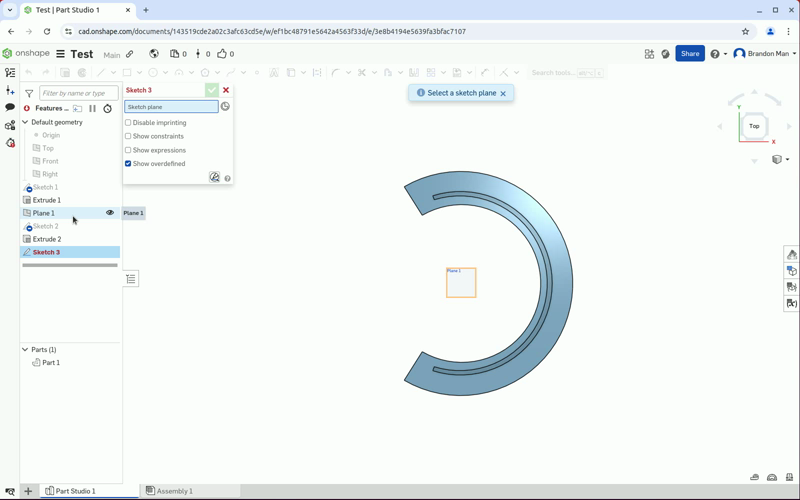
click(73, 215)
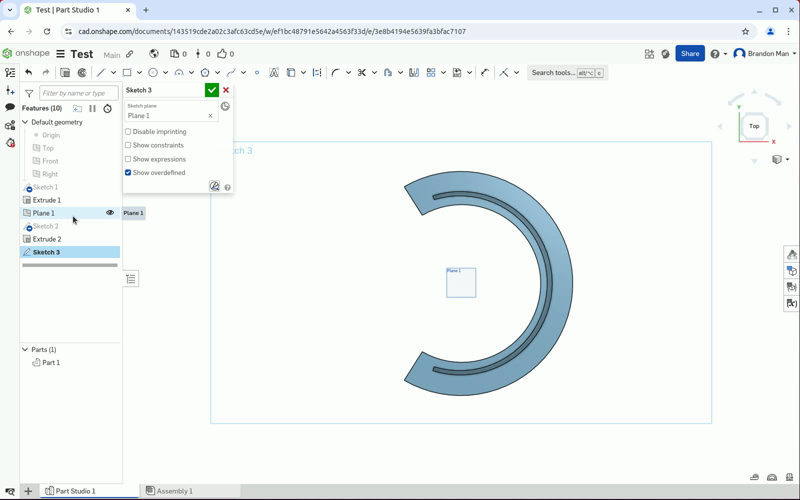
mouse_move(73, 352)
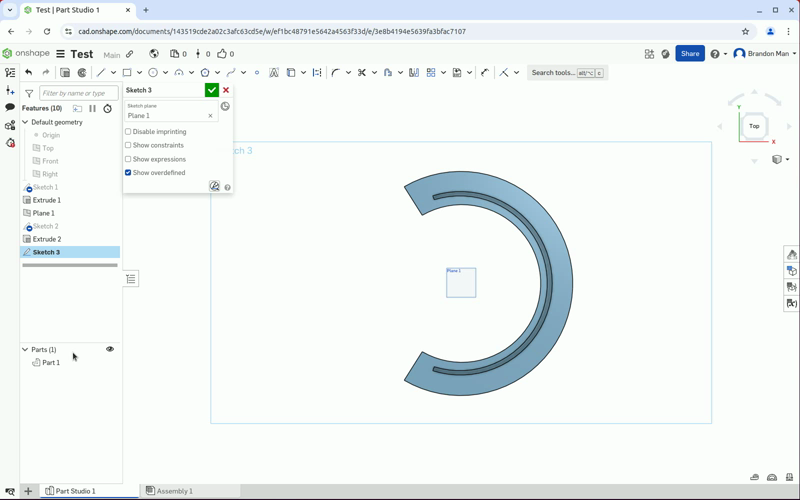
key(y)
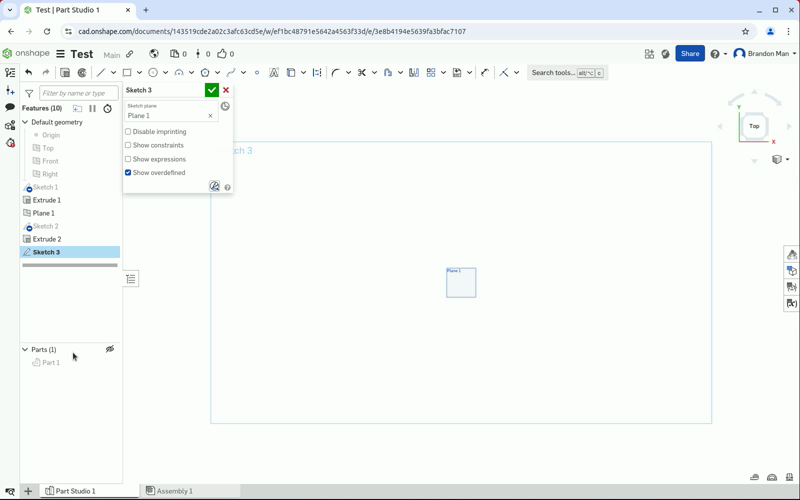
key(a)
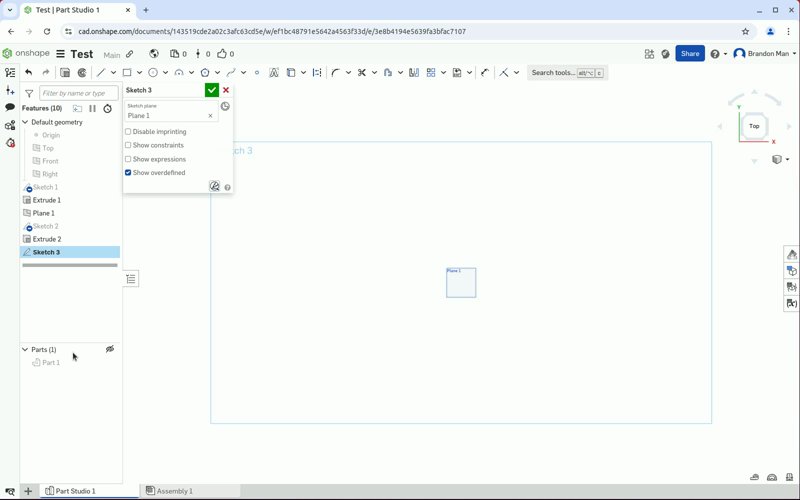
key_down(shift)
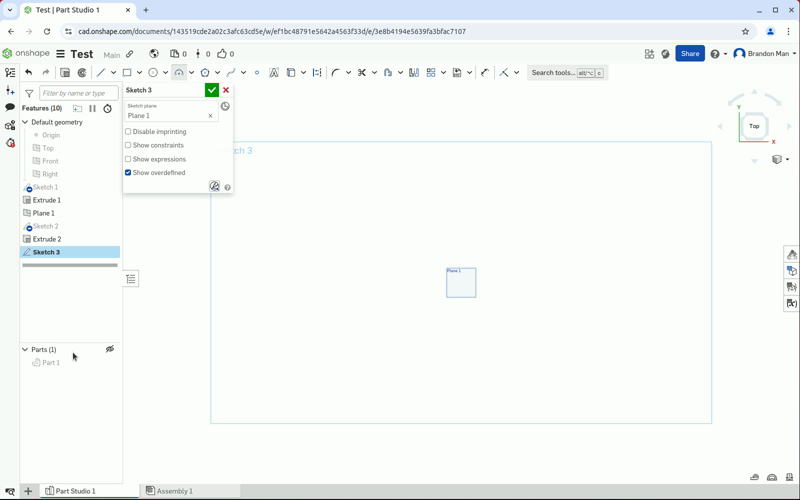
mouse_move(425, 383)
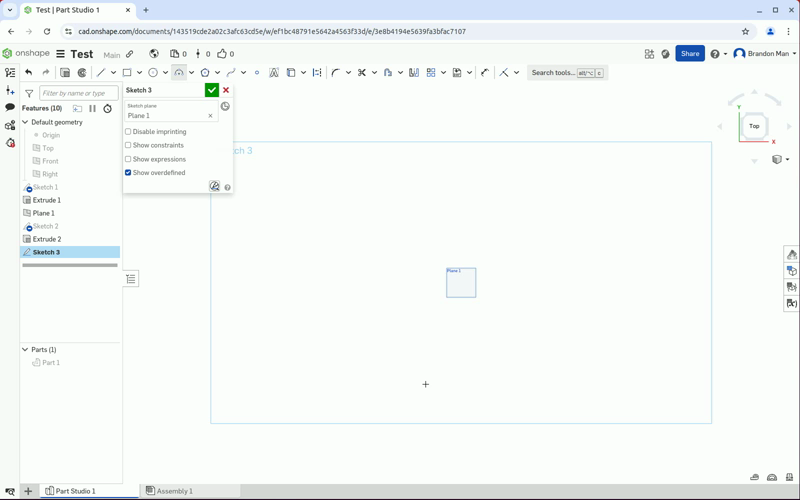
click(425, 383)
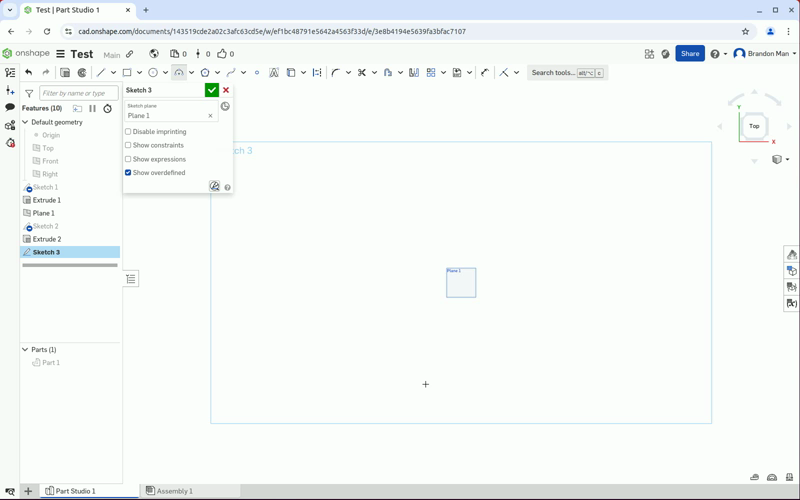
key_up(shift)
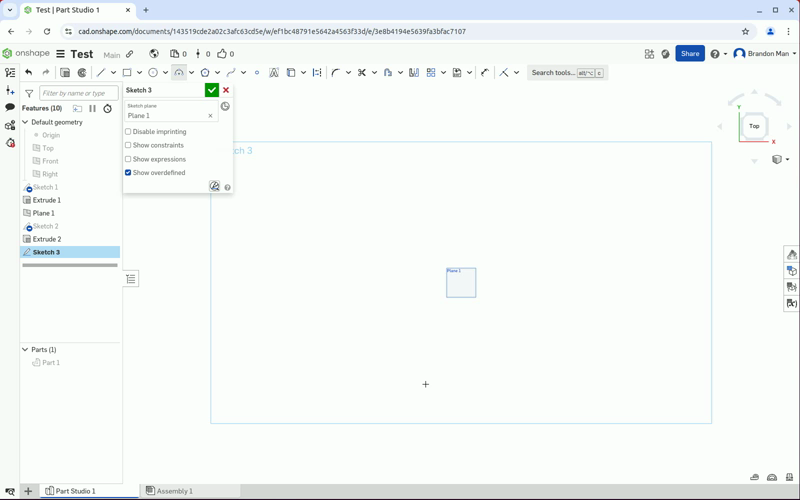
key_down(shift)
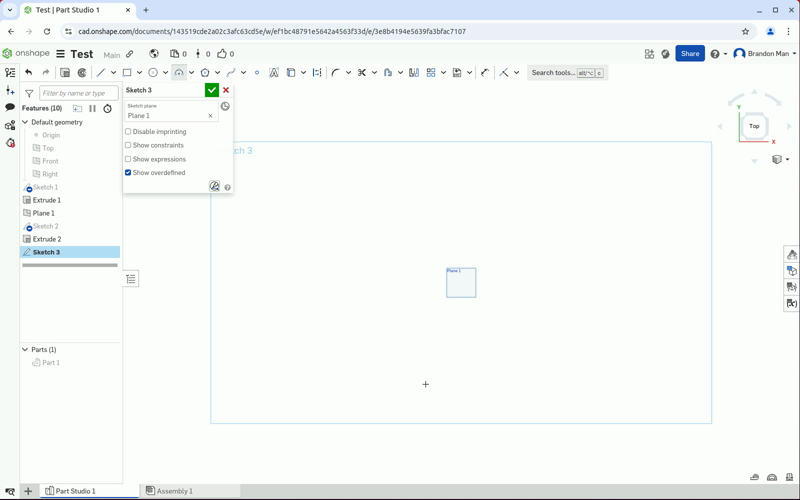
mouse_move(425, 184)
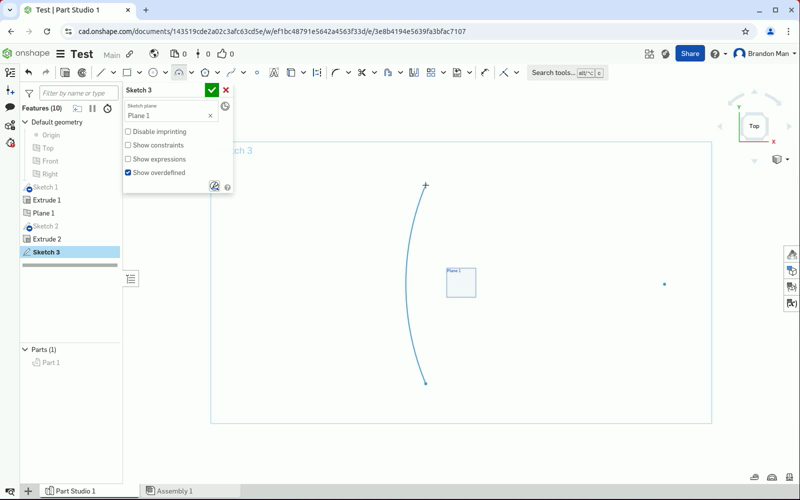
click(425, 184)
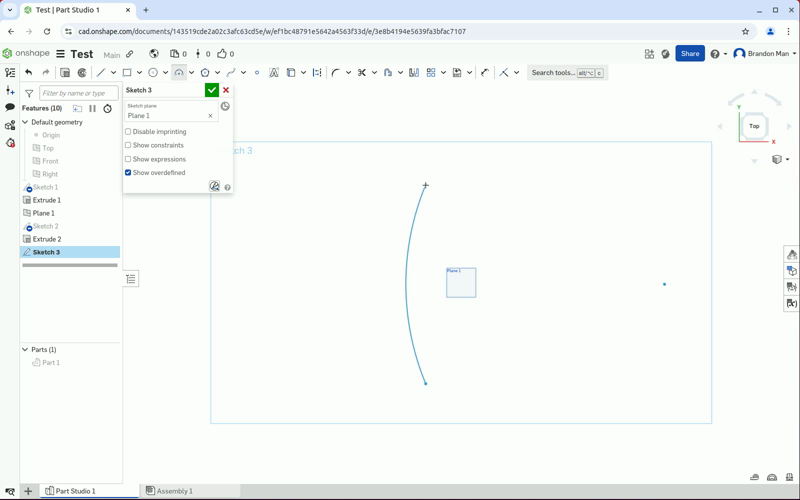
mouse_move(566, 284)
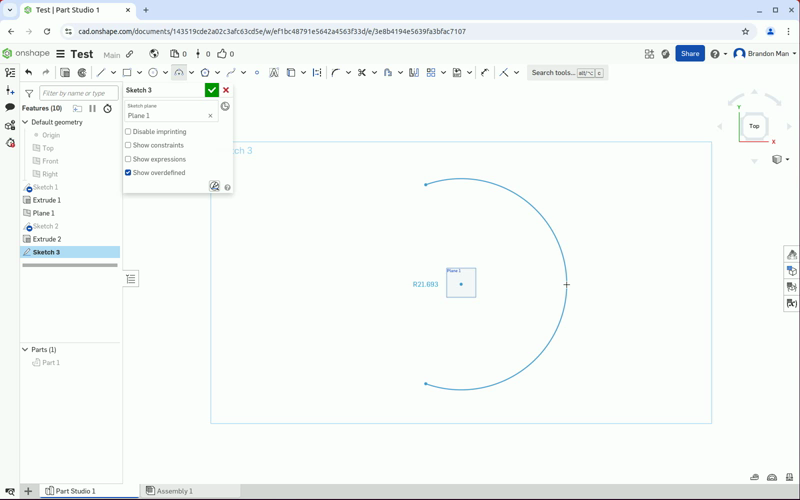
click(566, 284)
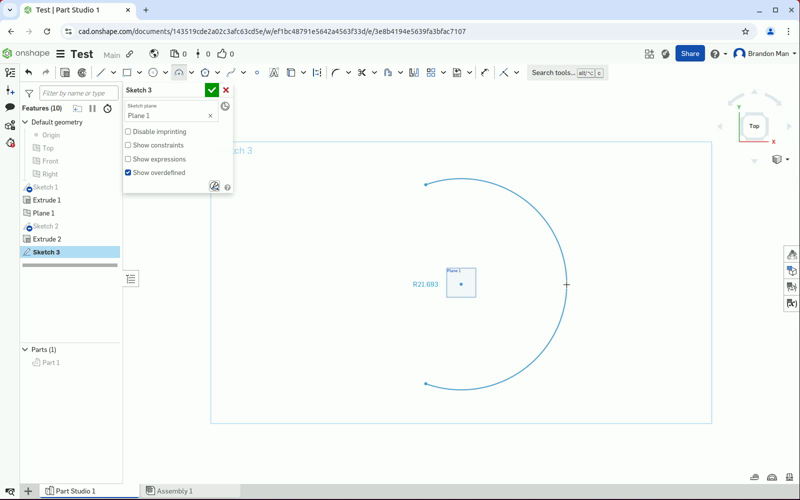
key_up(shift)
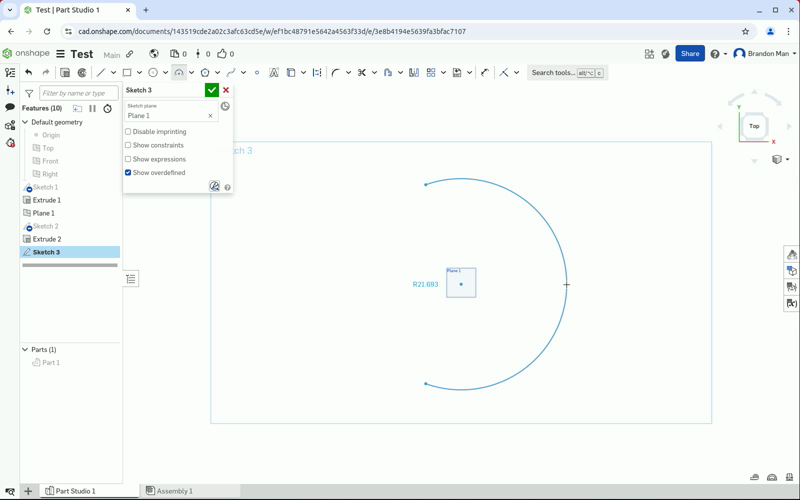
key(esc)
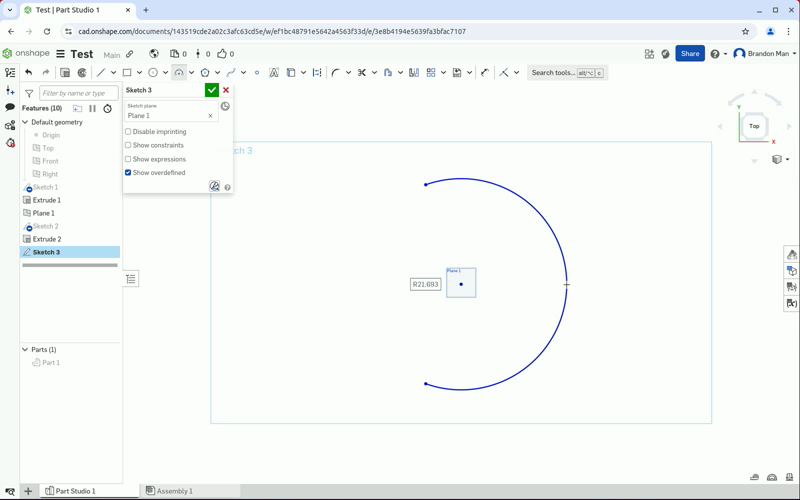
key(l)
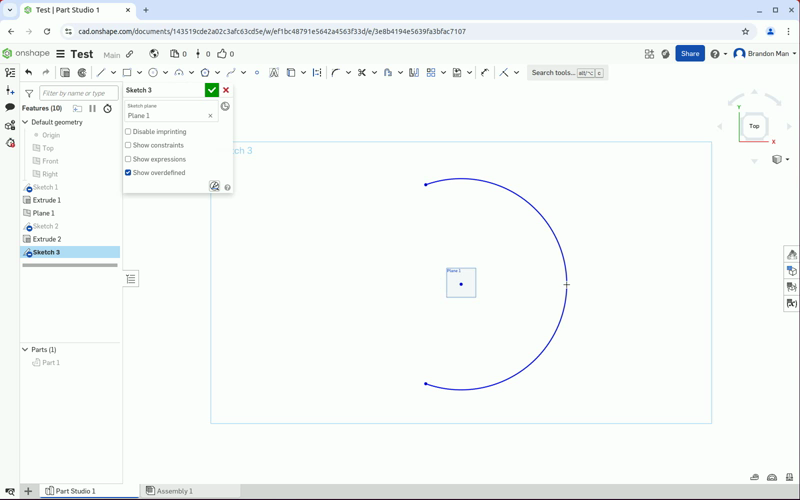
mouse_move(425, 184)
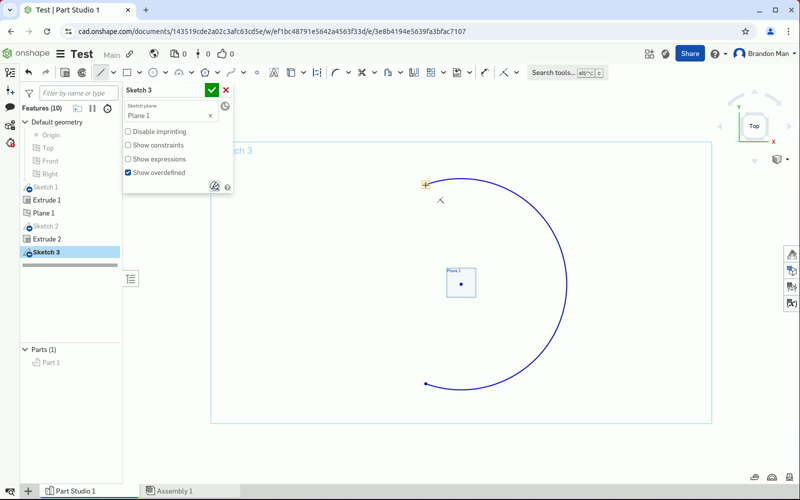
click(425, 184)
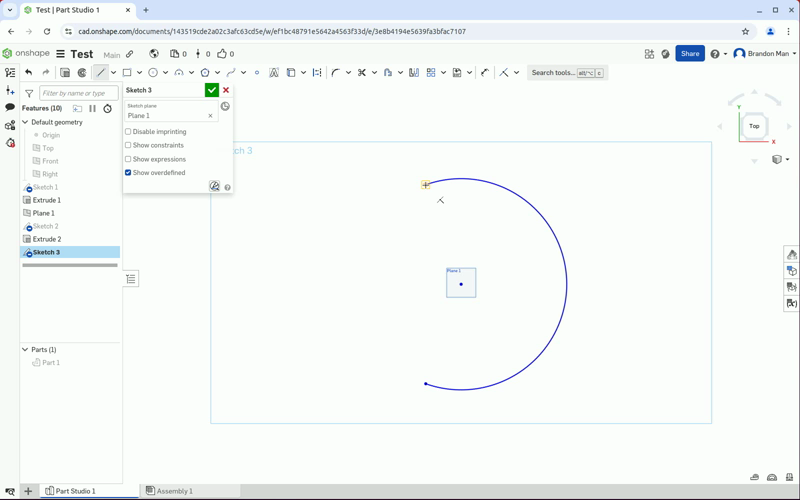
key_down(shift)
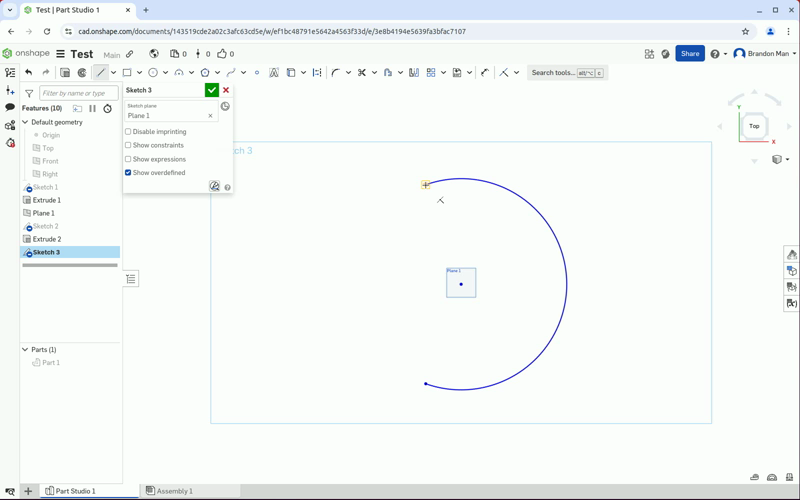
mouse_move(455, 184)
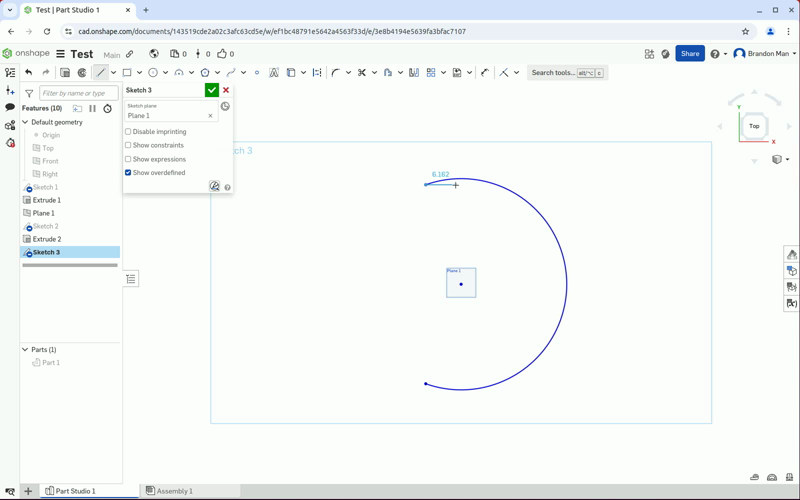
mouse_move(427, 187)
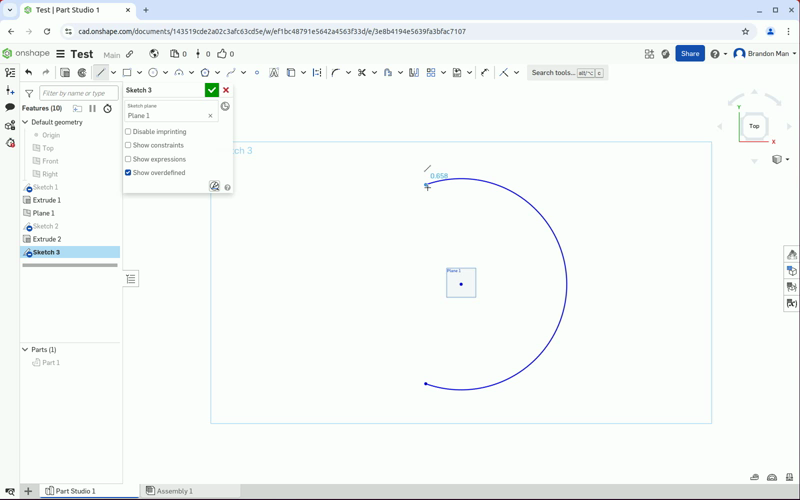
scroll(6)
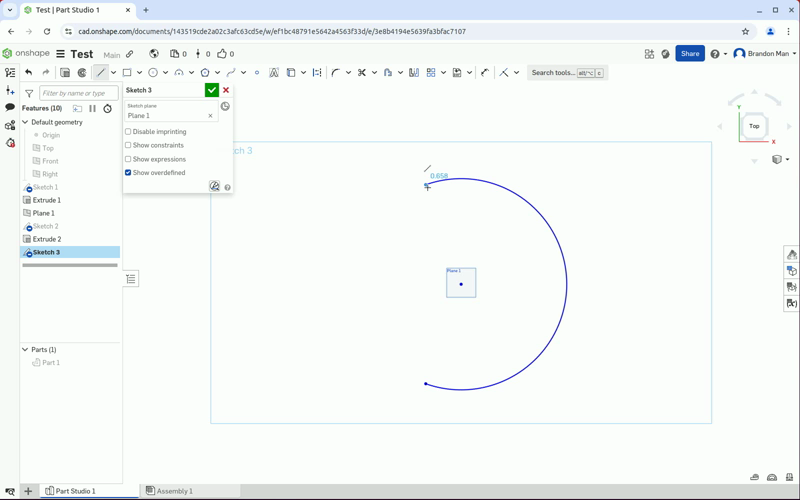
scroll(6)
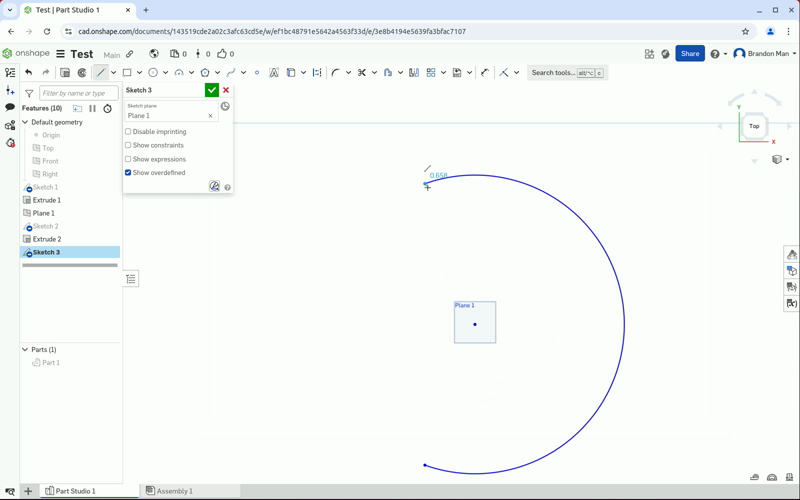
scroll(6)
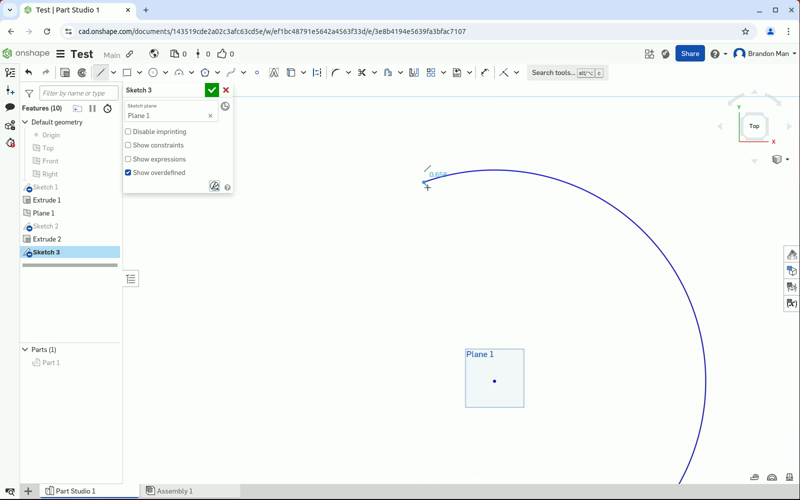
scroll(6)
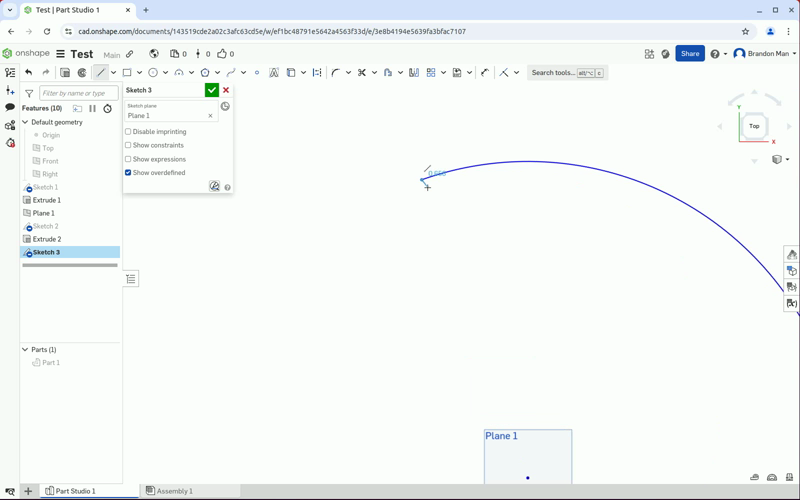
scroll(6)
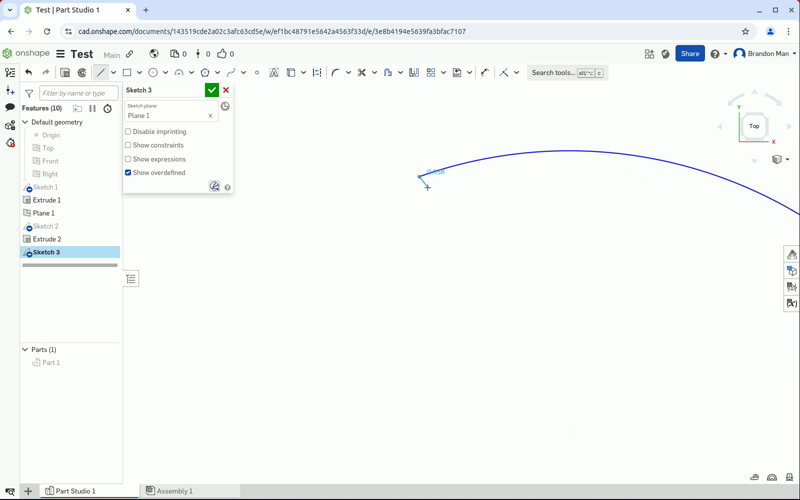
scroll(6)
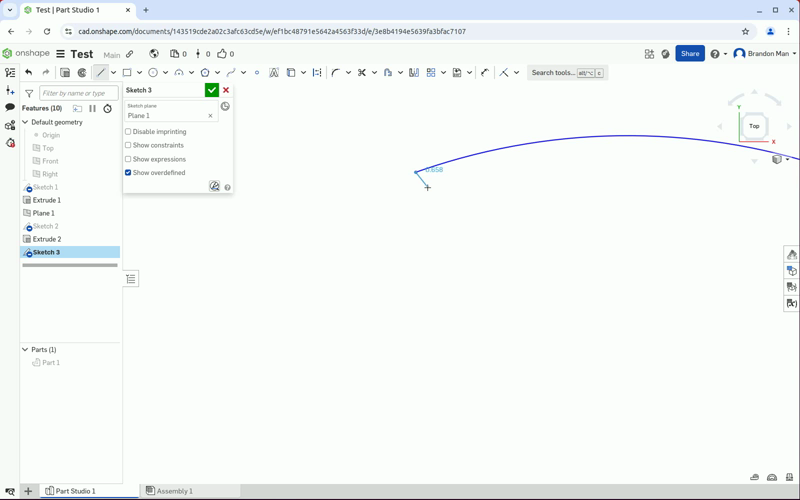
scroll(6)
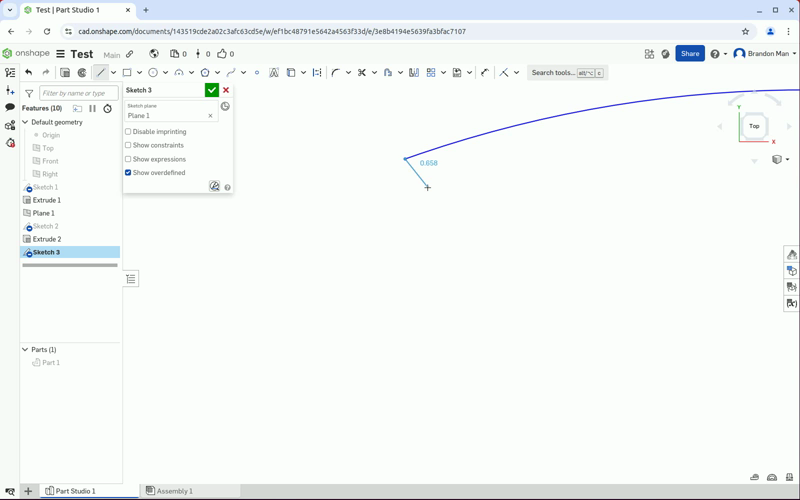
click(427, 187)
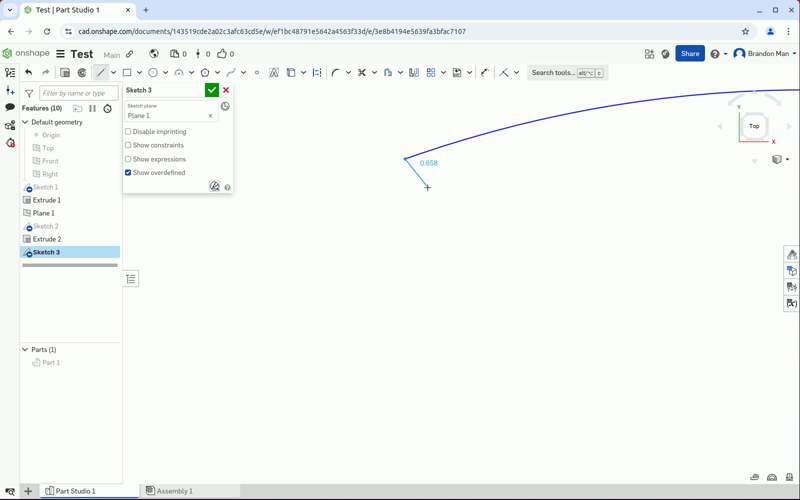
scroll(-6)
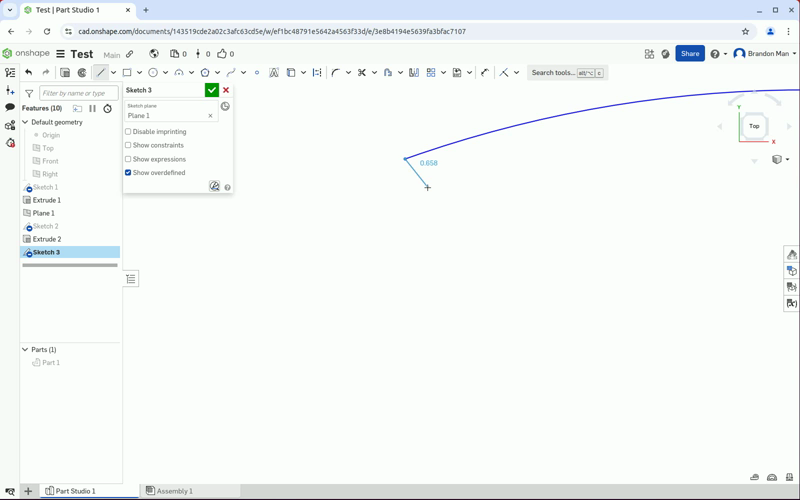
scroll(-6)
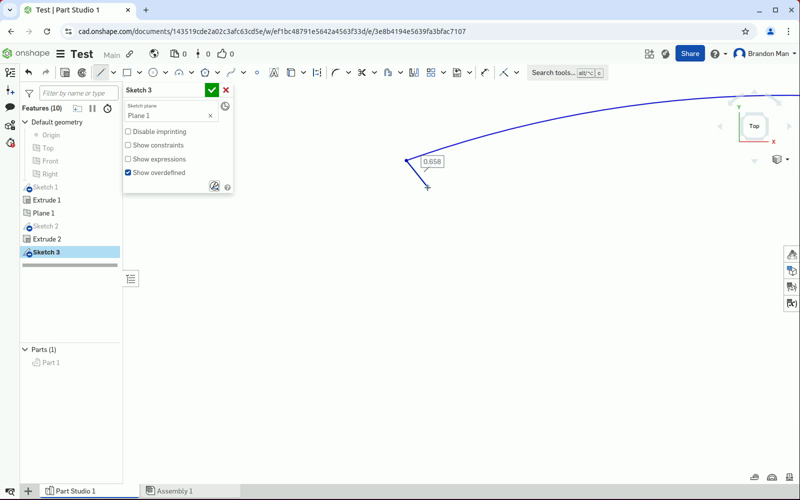
scroll(-6)
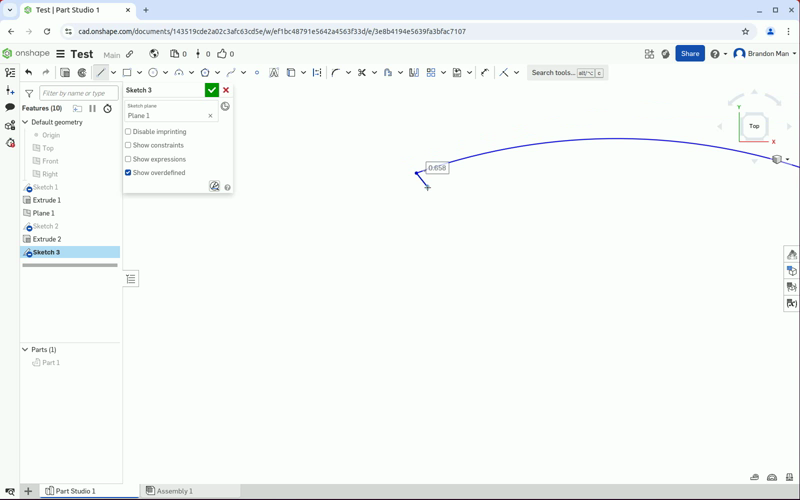
scroll(-6)
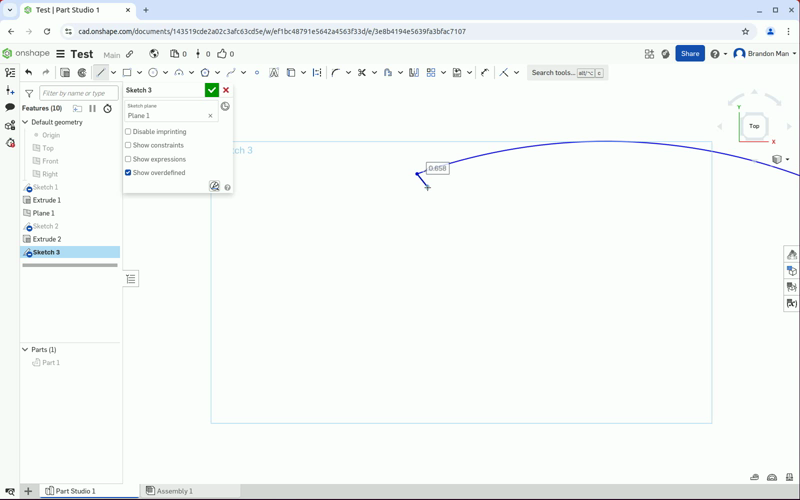
scroll(-6)
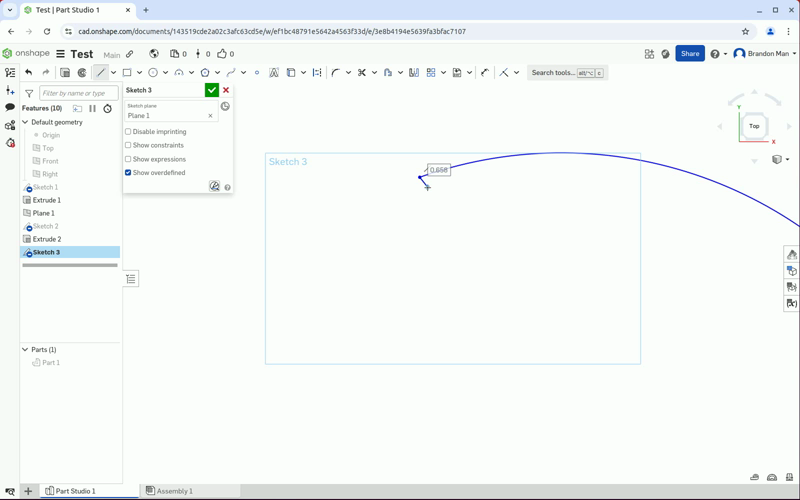
scroll(-6)
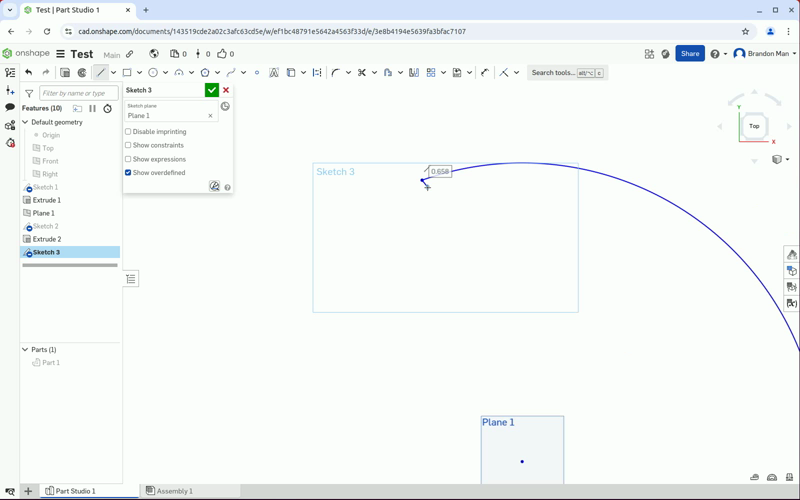
scroll(-6)
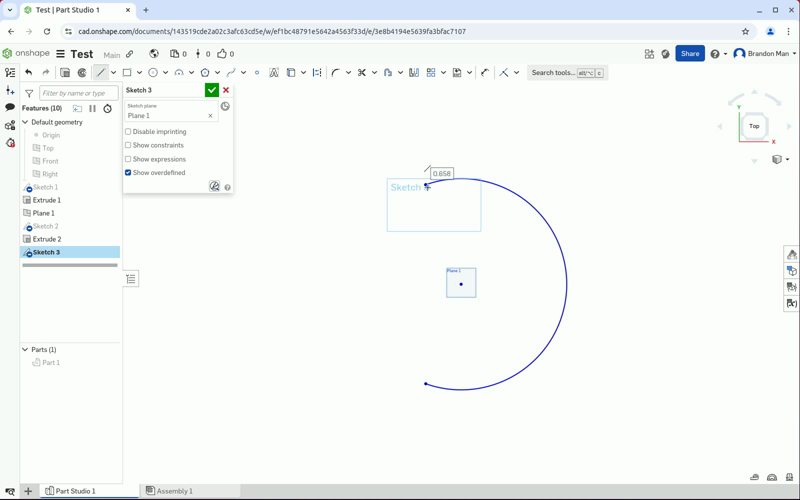
key_up(shift)
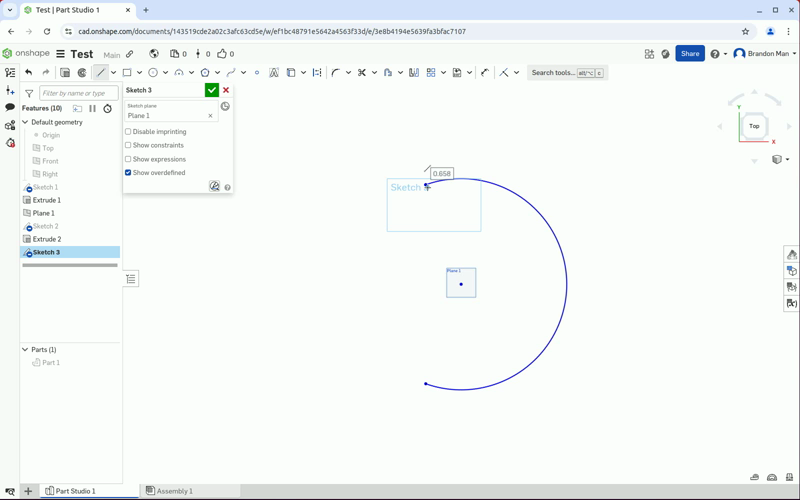
key(esc)
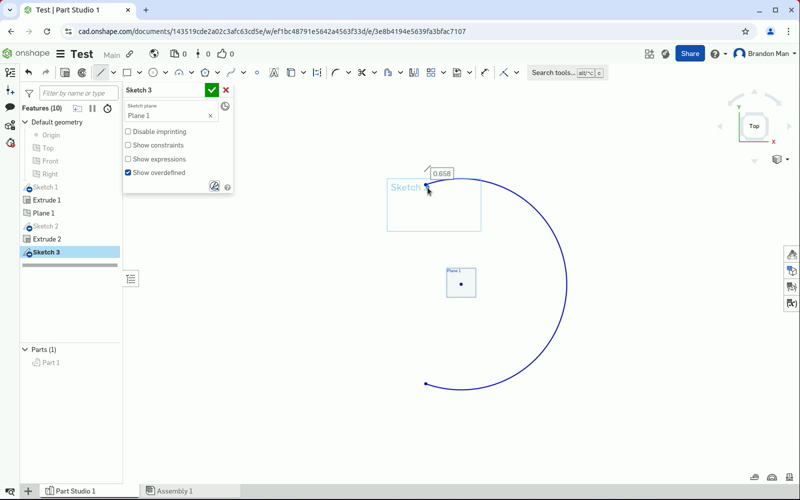
key(a)
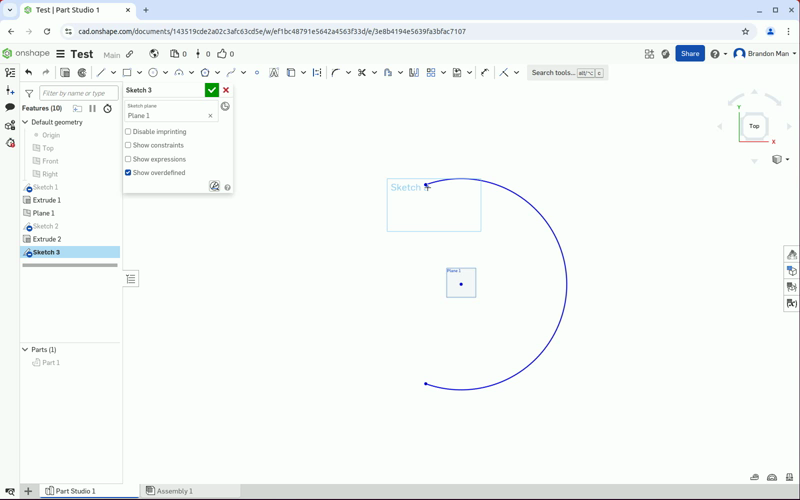
mouse_move(427, 187)
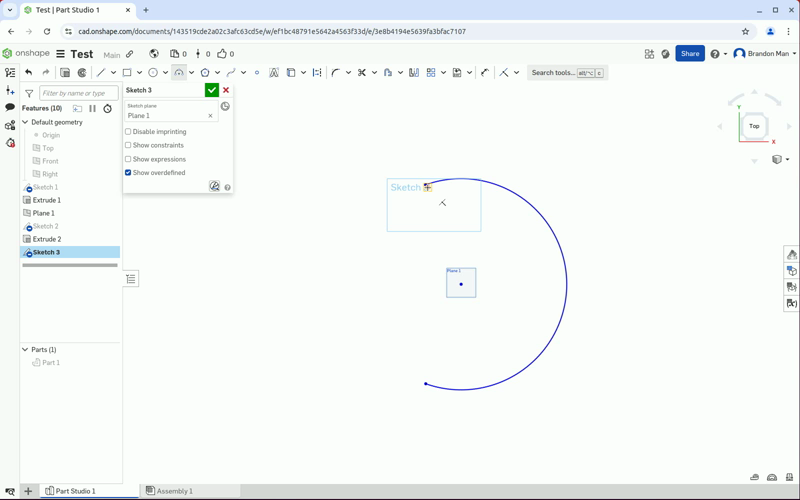
scroll(6)
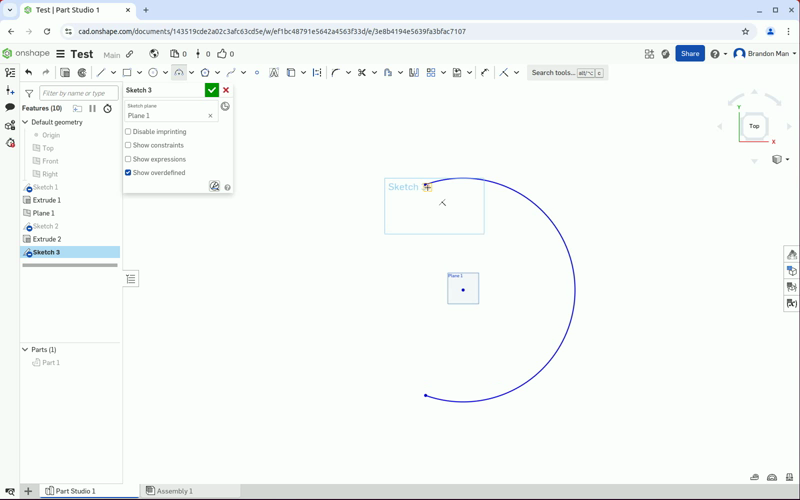
scroll(6)
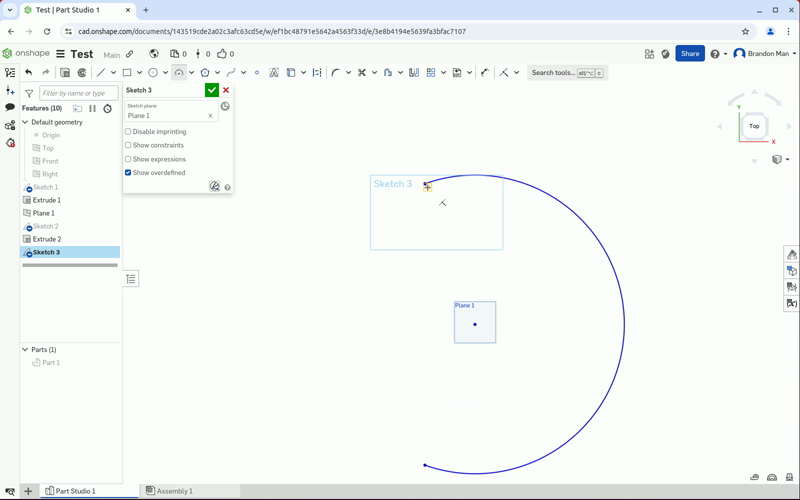
scroll(6)
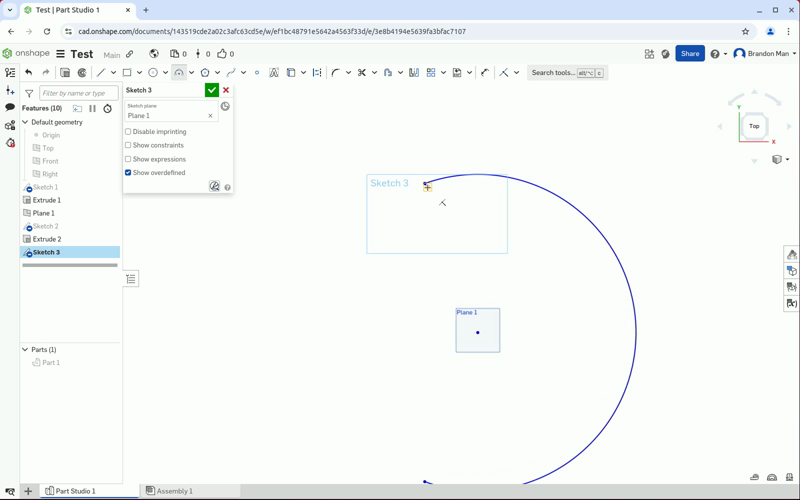
scroll(6)
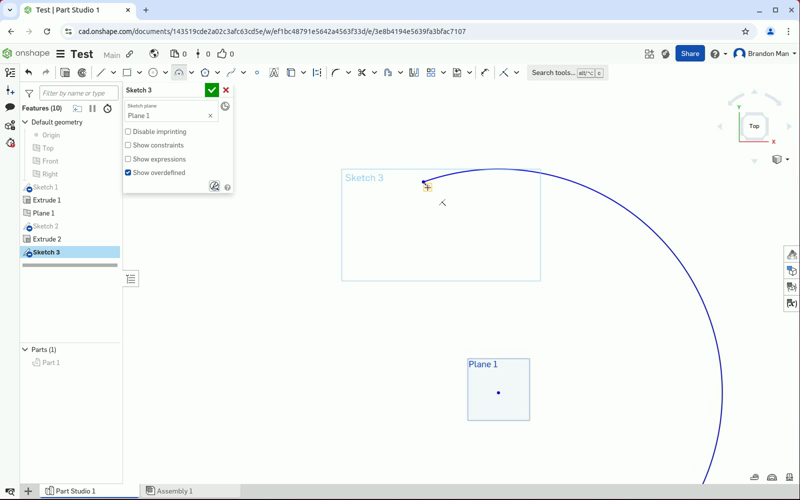
scroll(6)
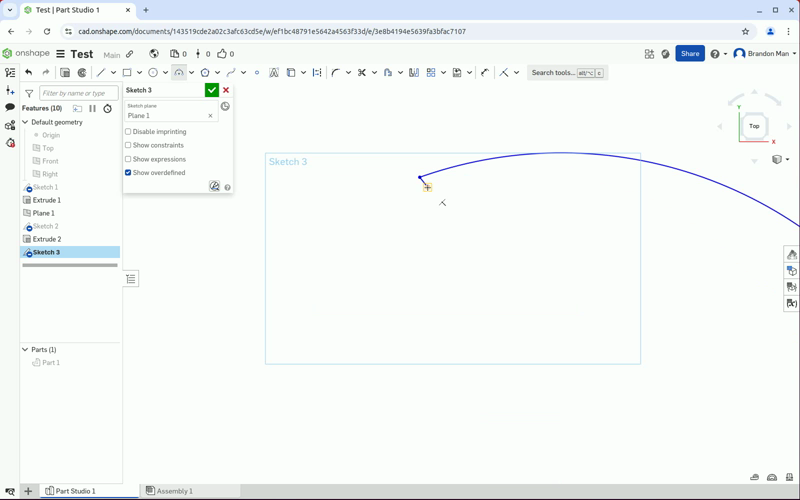
scroll(6)
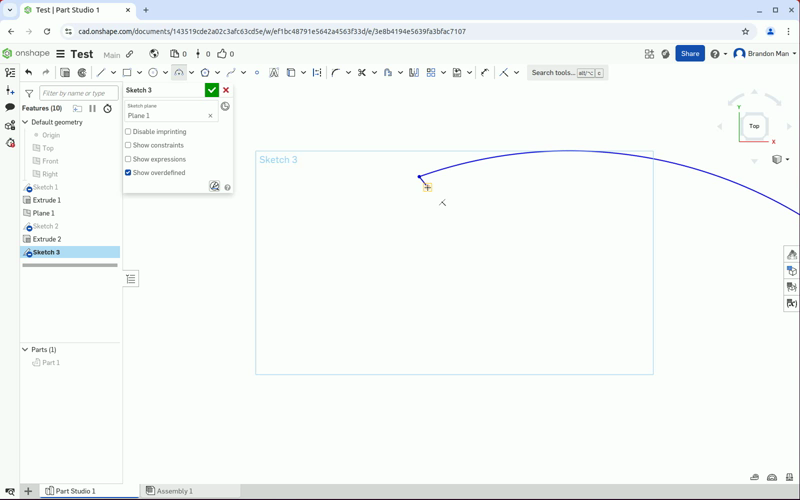
scroll(6)
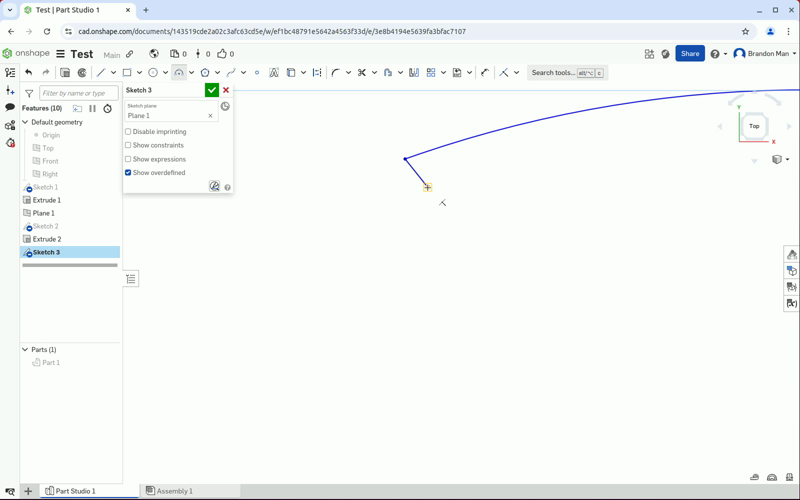
click(427, 187)
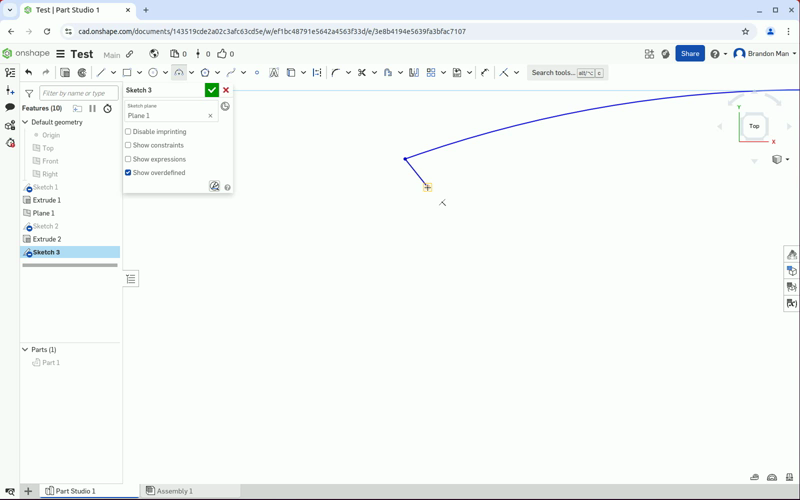
scroll(-6)
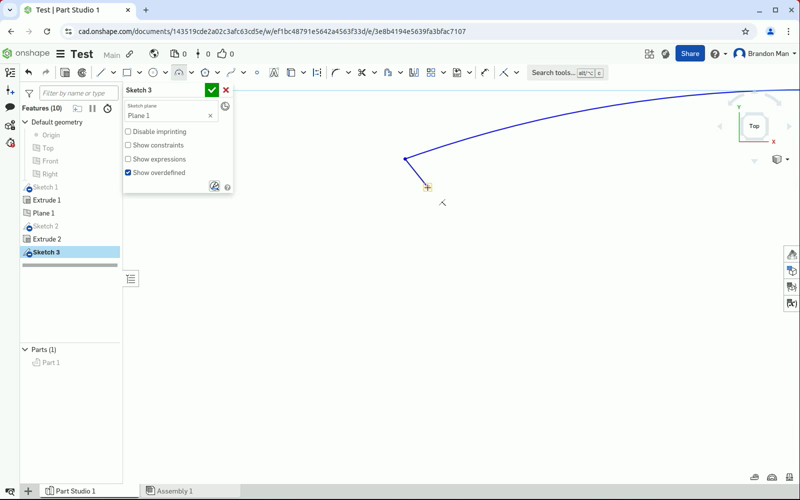
scroll(-6)
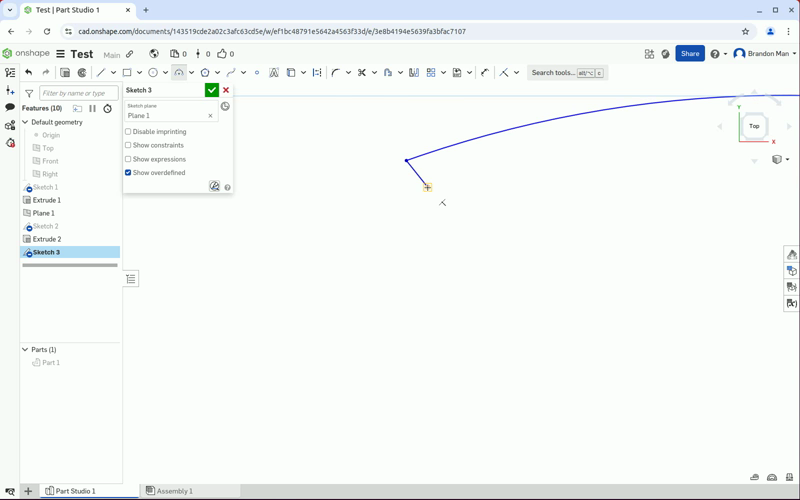
scroll(-6)
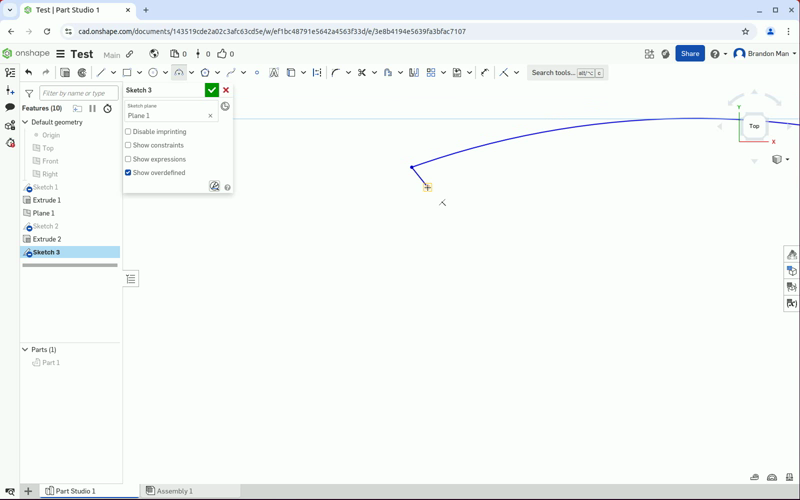
scroll(-6)
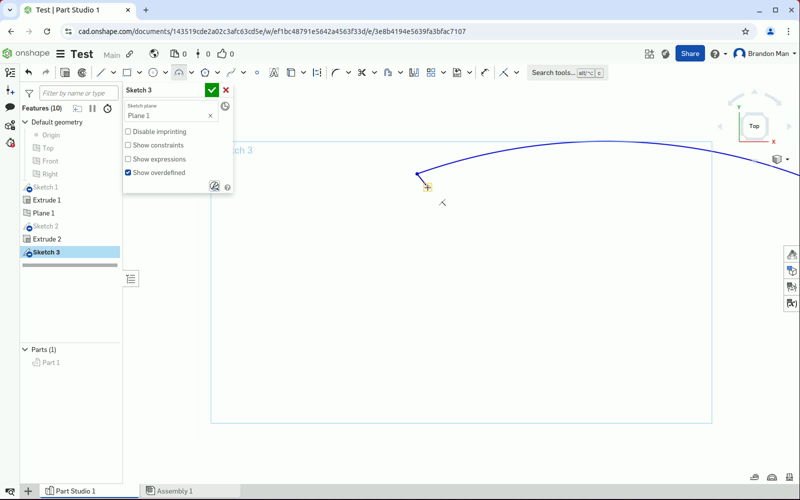
scroll(-6)
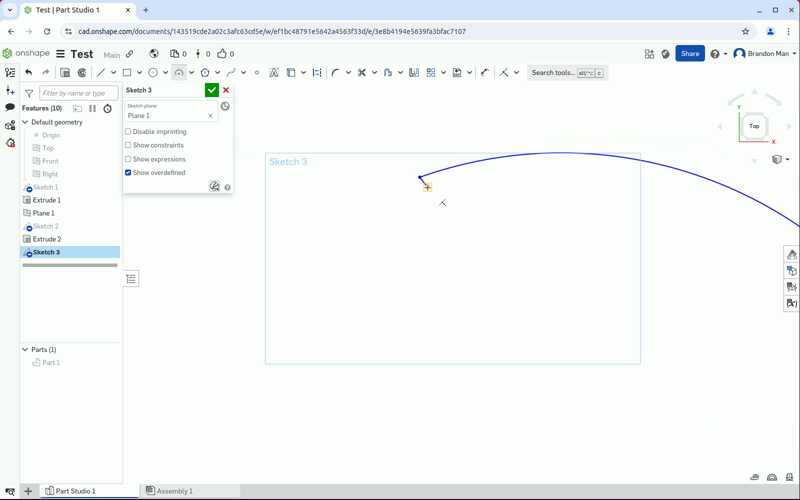
scroll(-6)
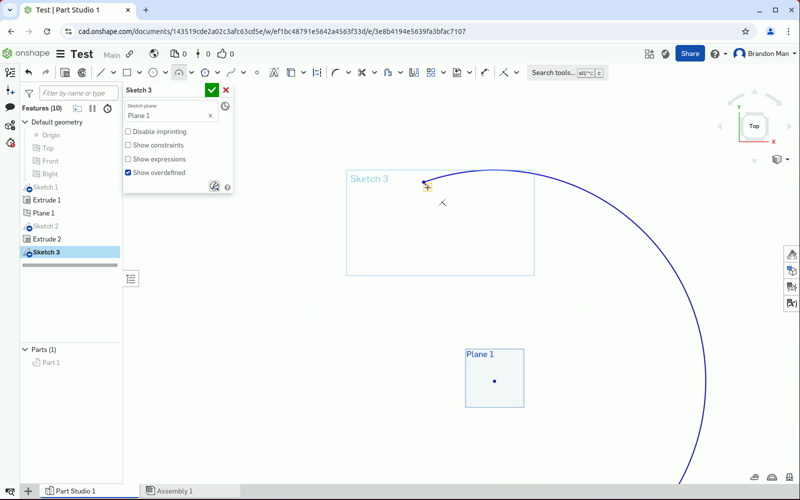
scroll(-6)
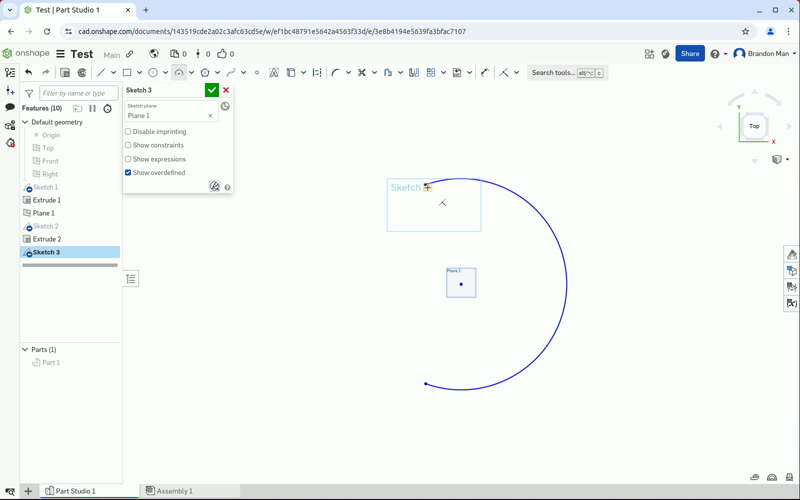
key_down(shift)
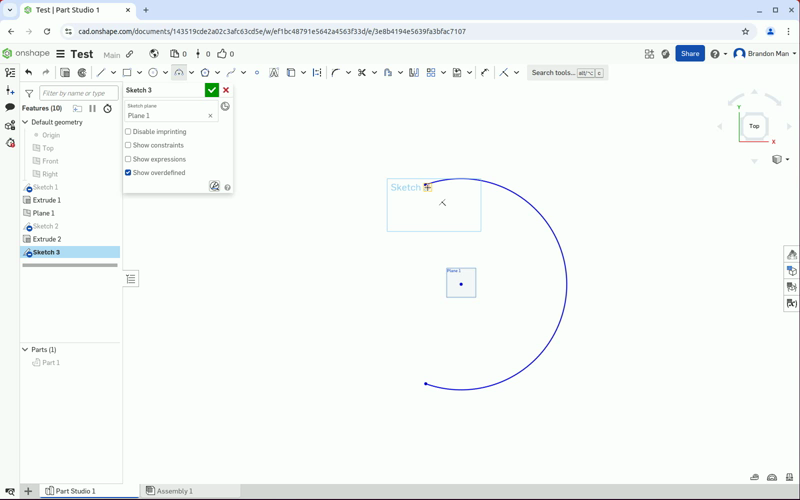
mouse_move(427, 381)
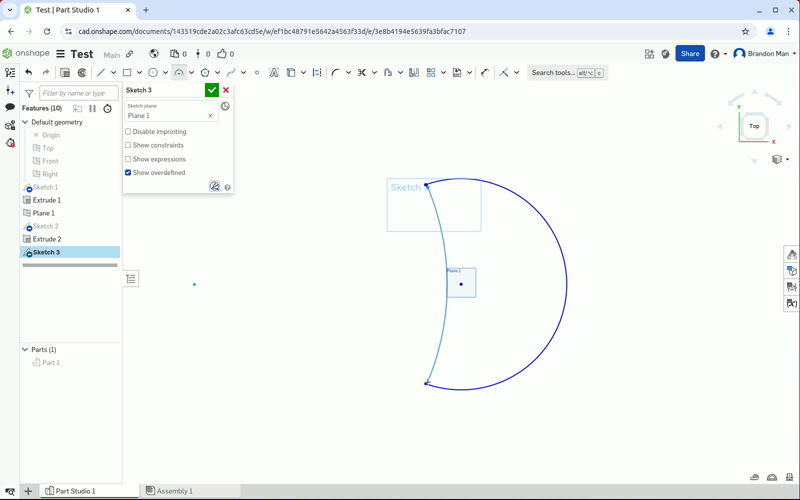
scroll(6)
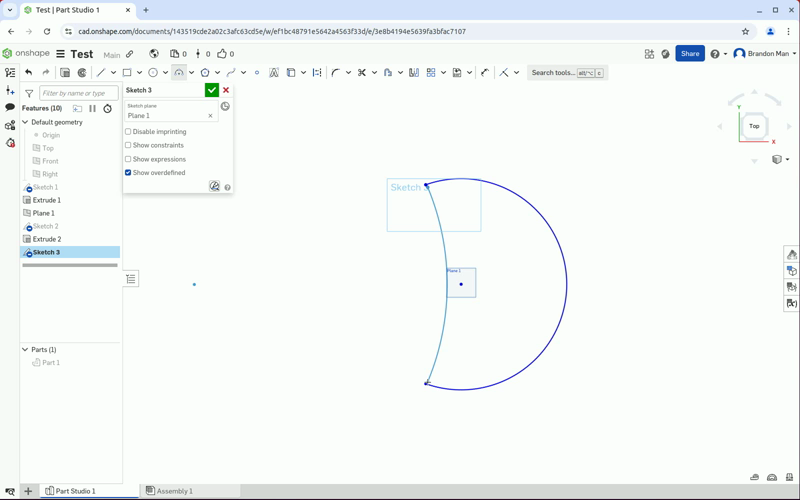
scroll(6)
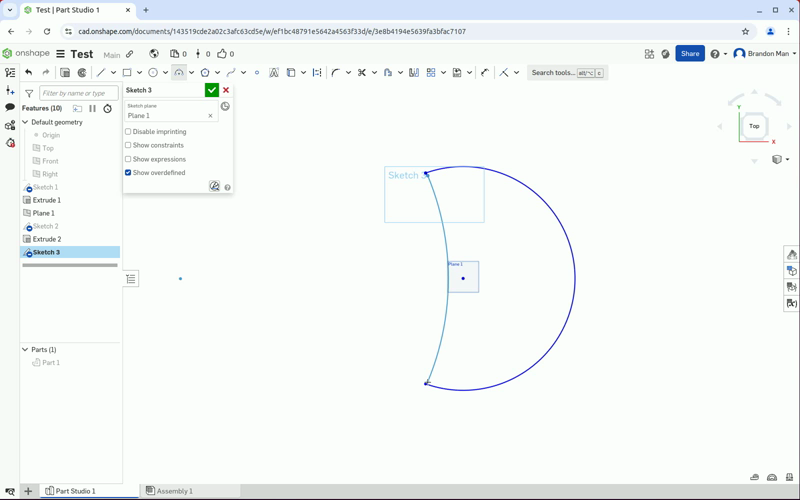
scroll(6)
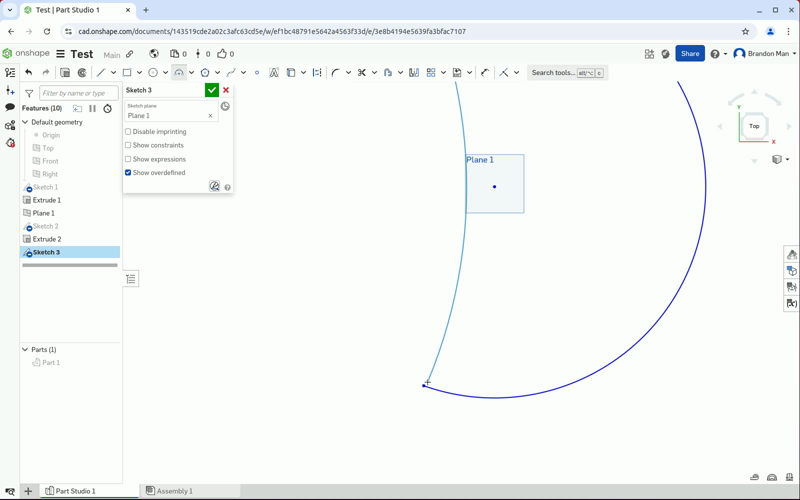
scroll(6)
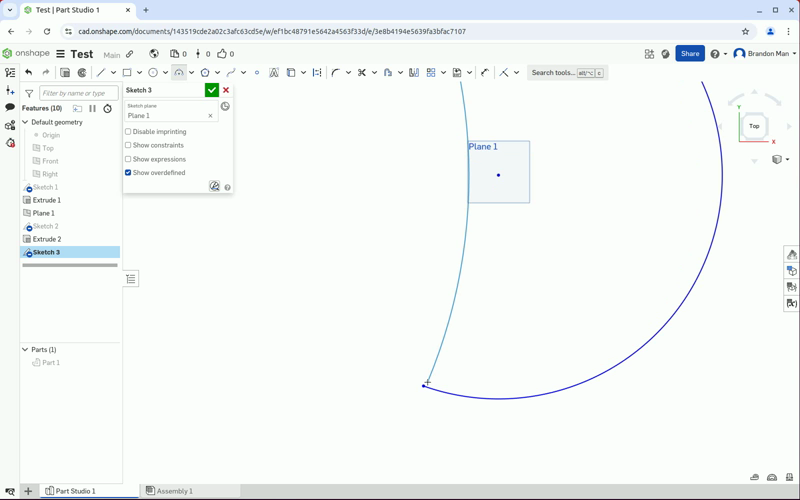
scroll(6)
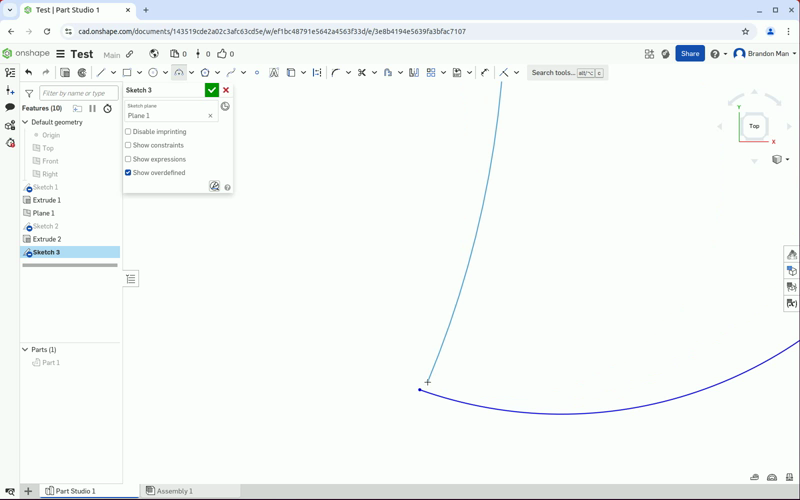
scroll(6)
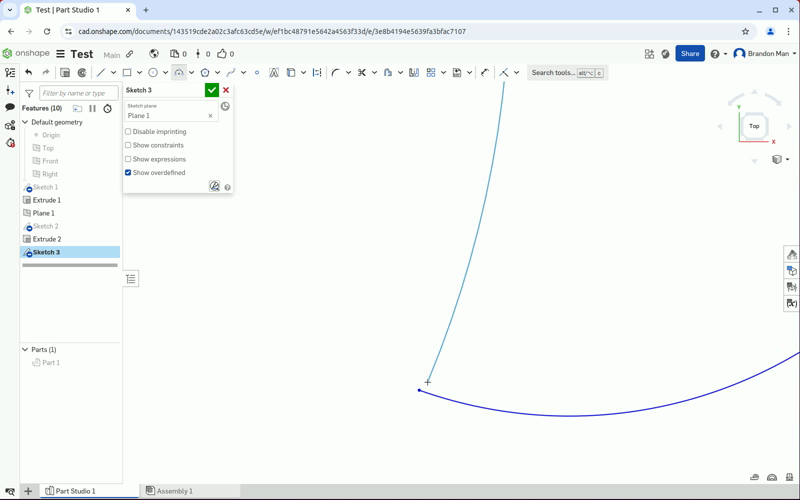
scroll(6)
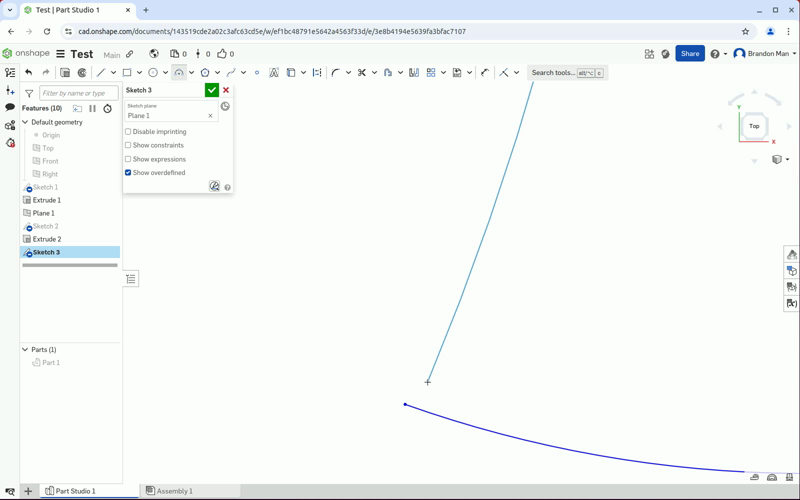
click(427, 381)
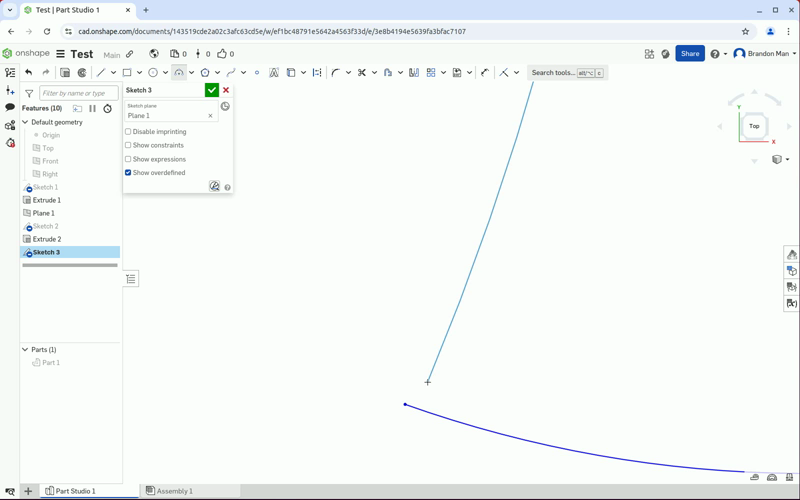
scroll(-6)
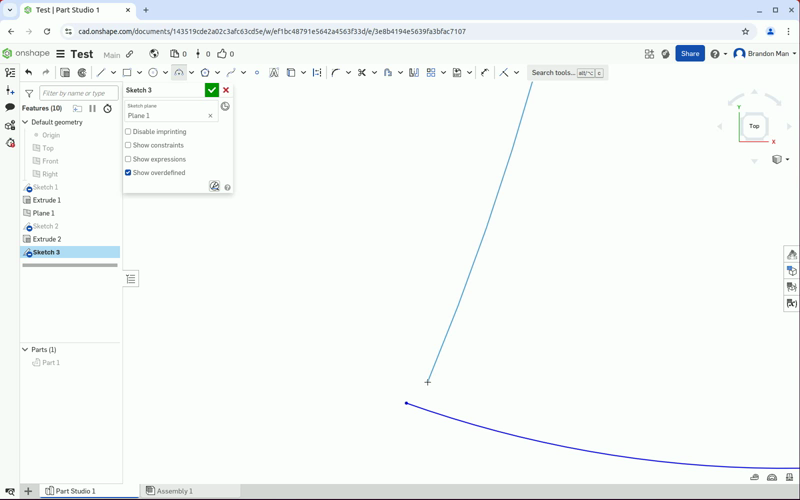
scroll(-6)
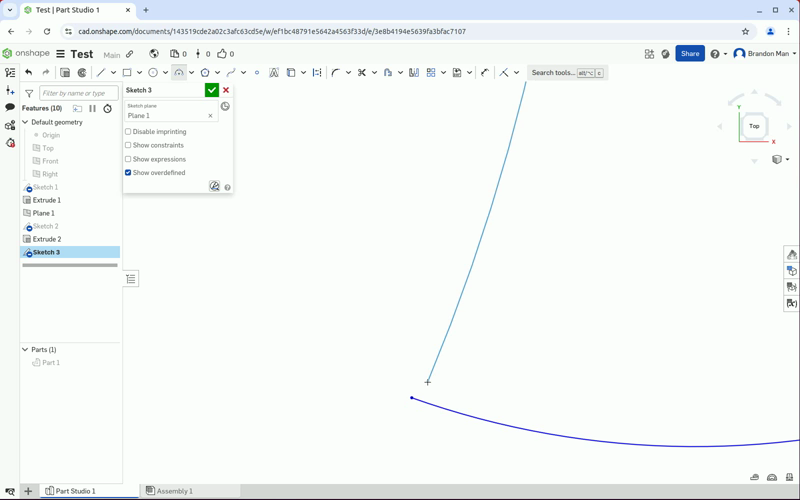
scroll(-6)
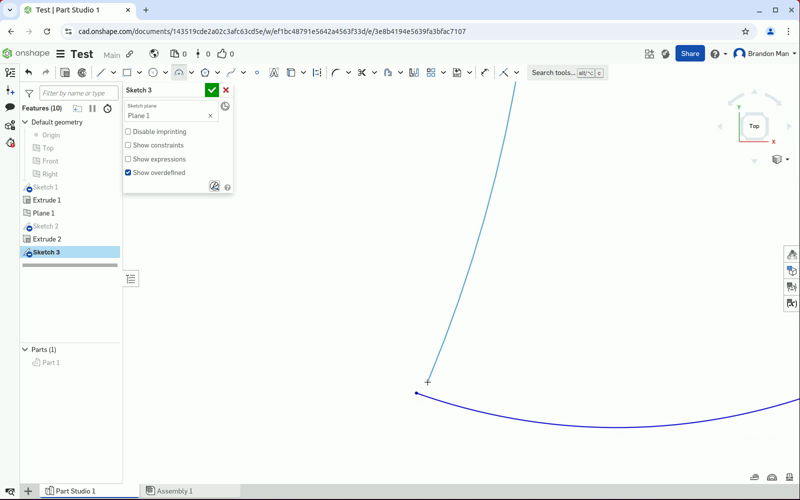
scroll(-6)
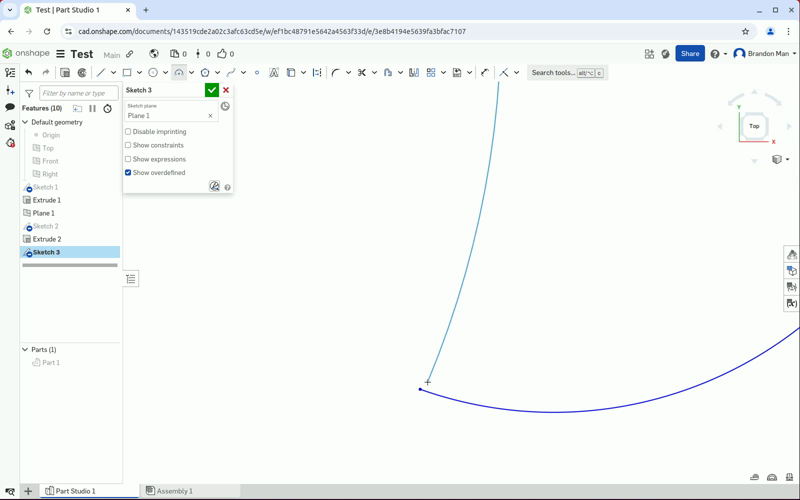
scroll(-6)
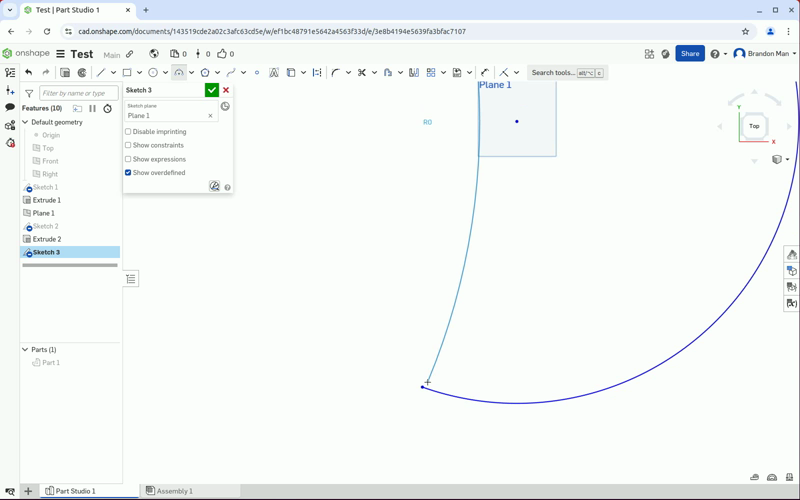
scroll(-6)
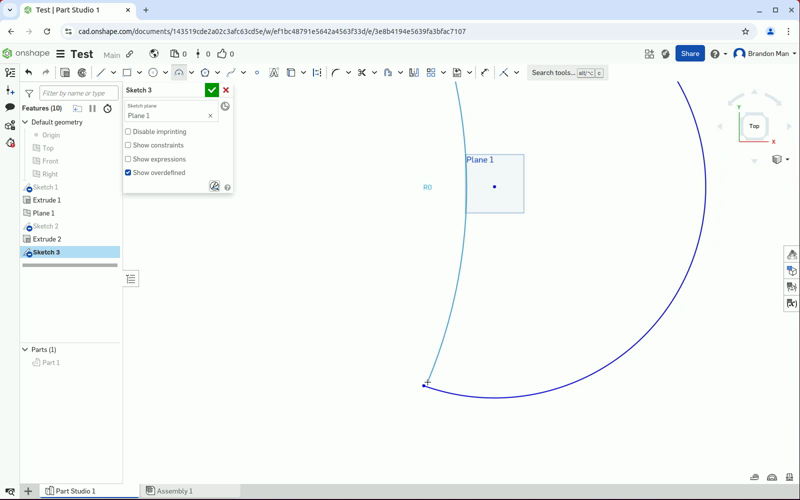
scroll(-6)
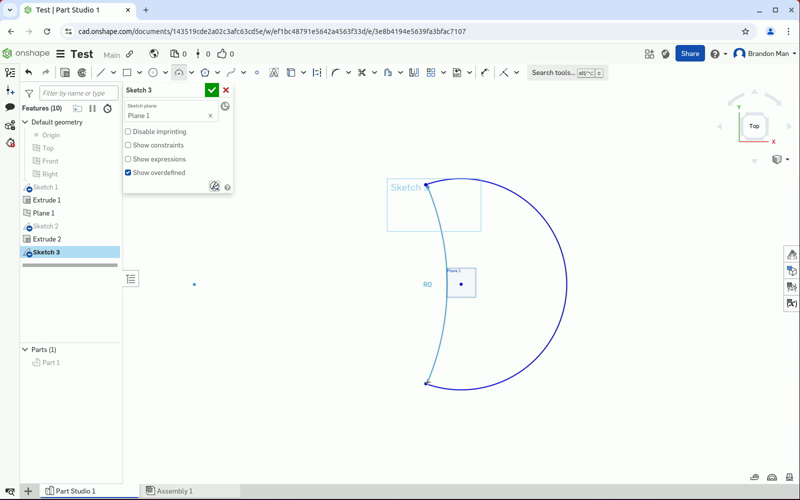
mouse_move(564, 284)
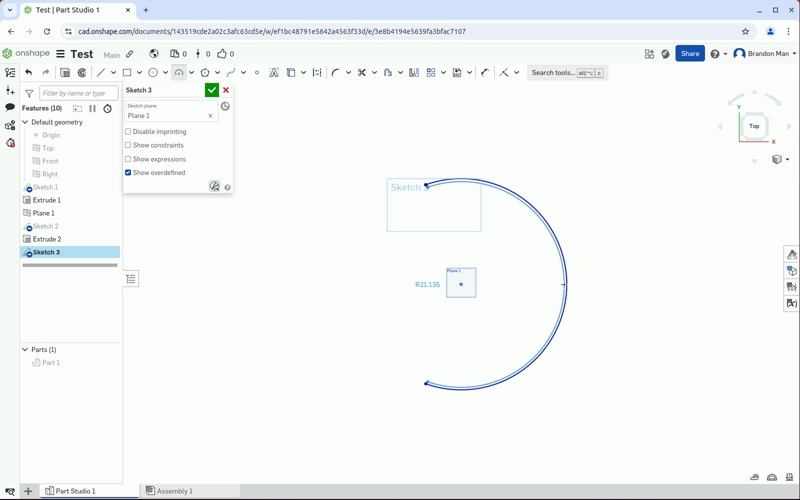
scroll(6)
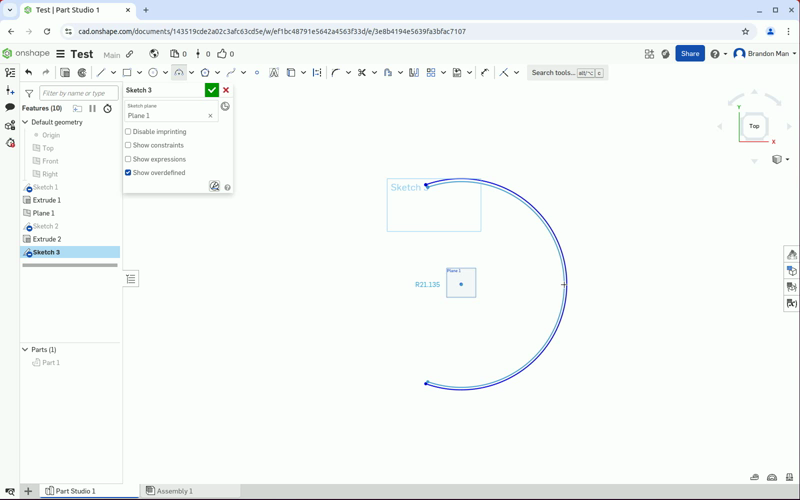
scroll(6)
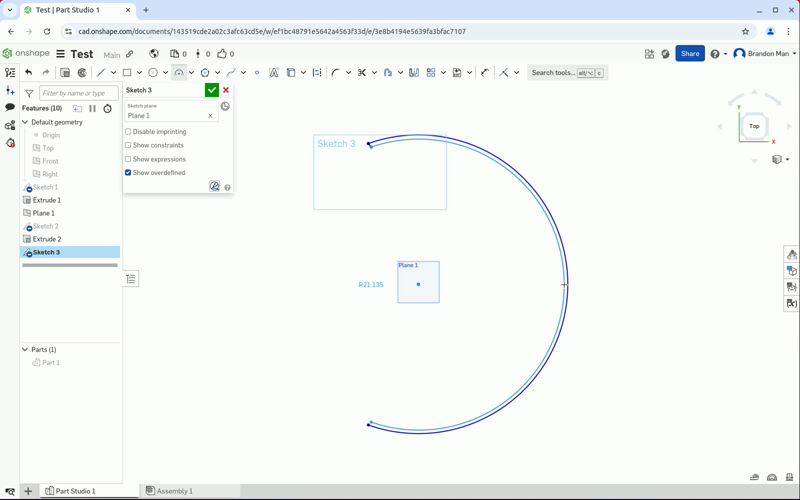
scroll(6)
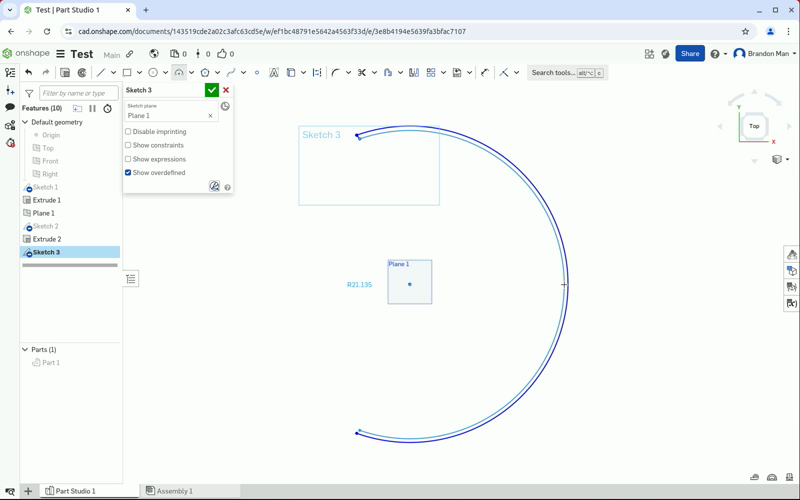
scroll(6)
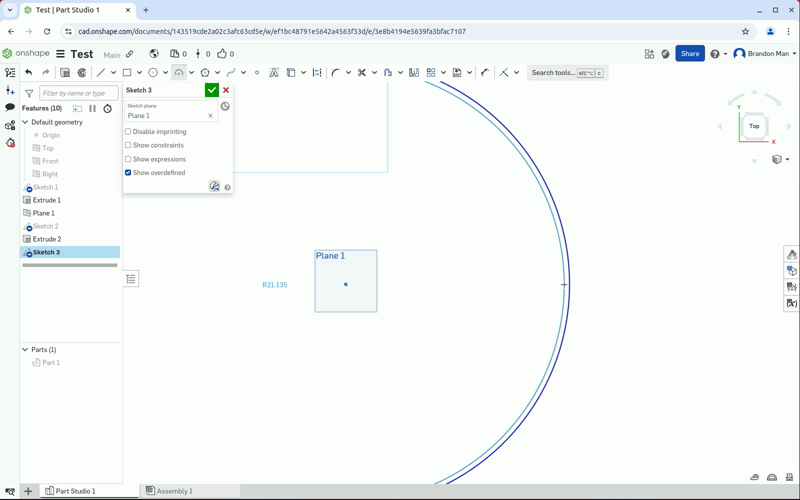
scroll(6)
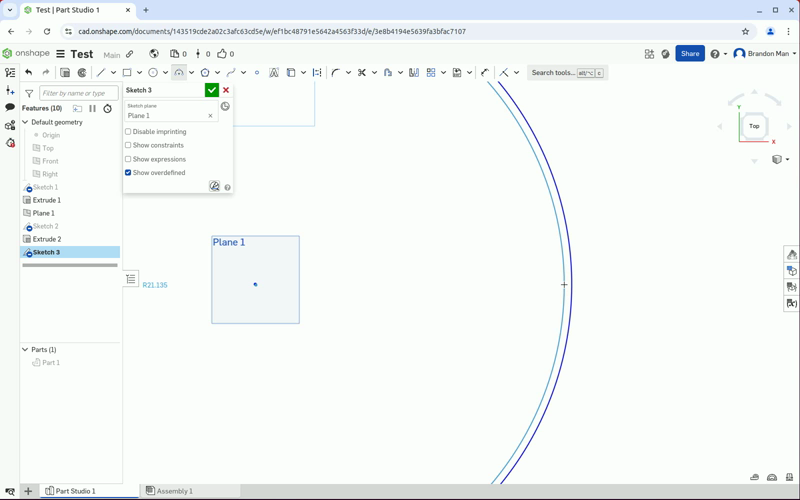
scroll(6)
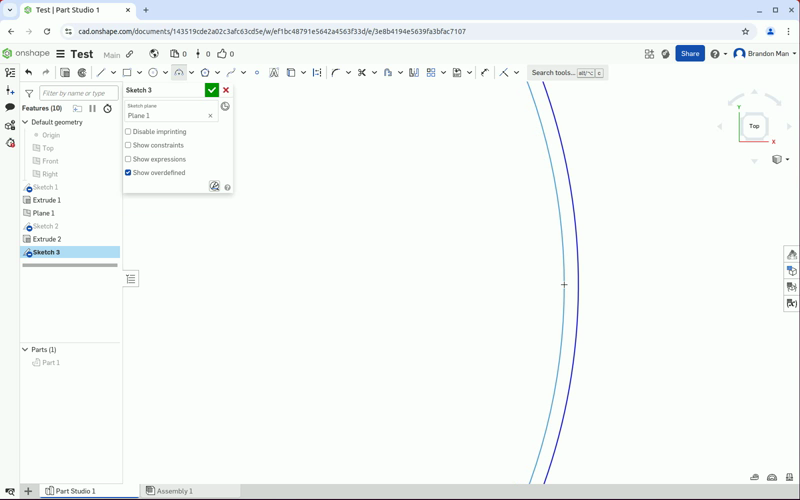
scroll(6)
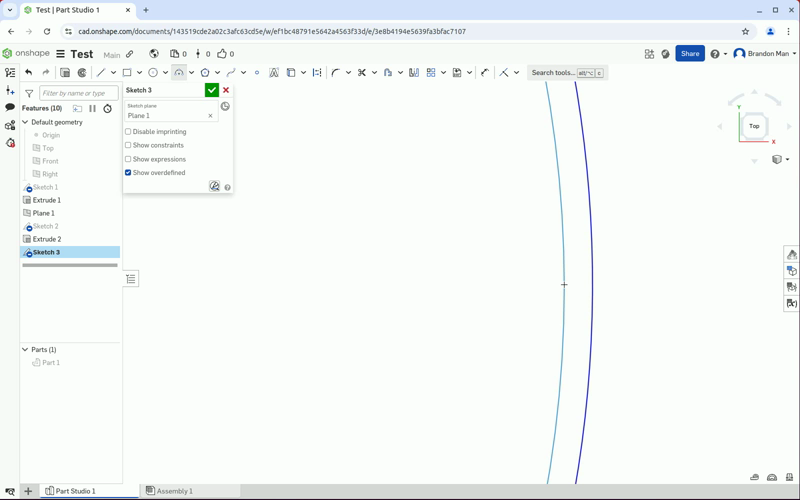
click(564, 284)
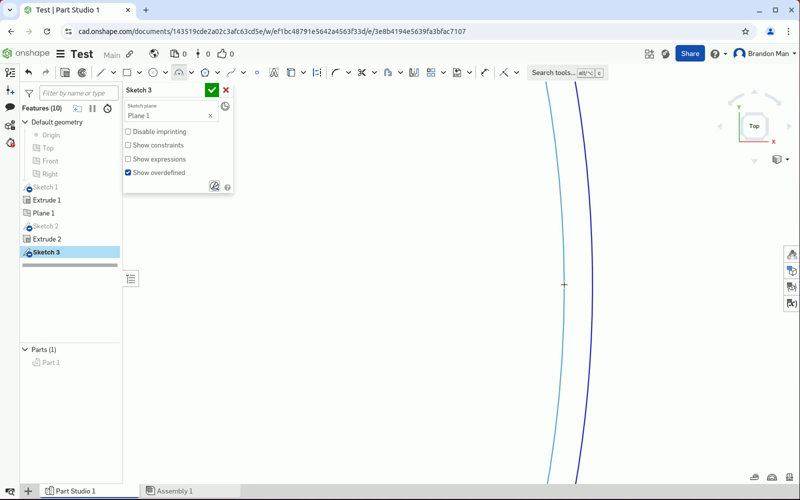
scroll(-6)
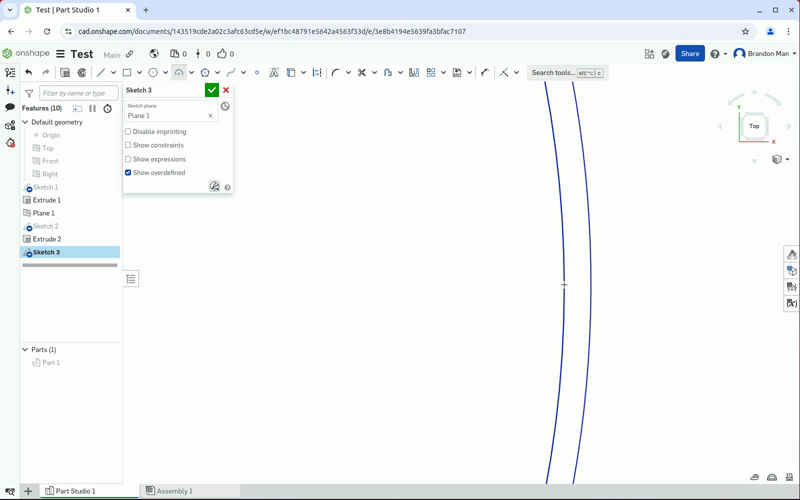
scroll(-6)
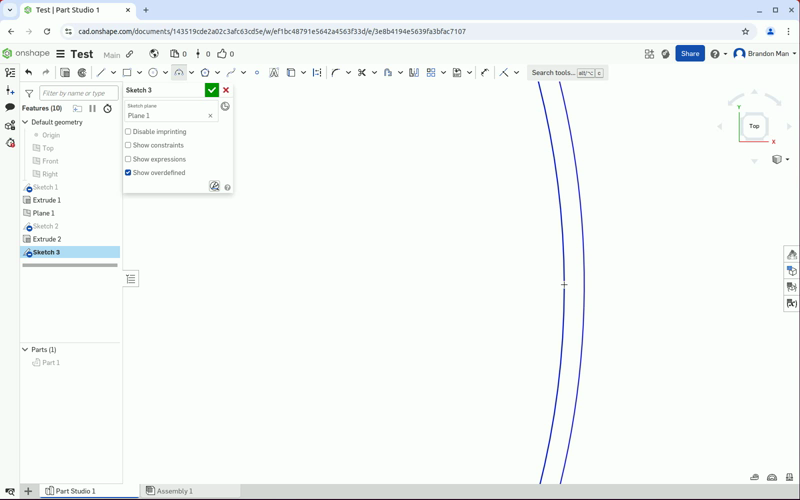
scroll(-6)
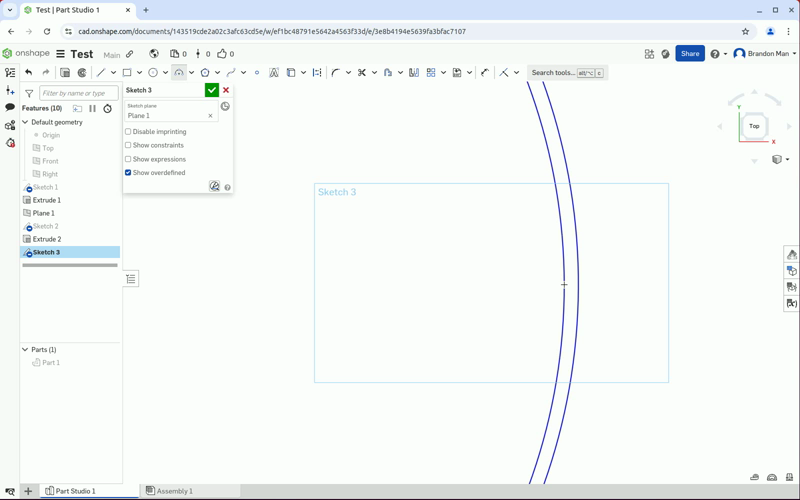
scroll(-6)
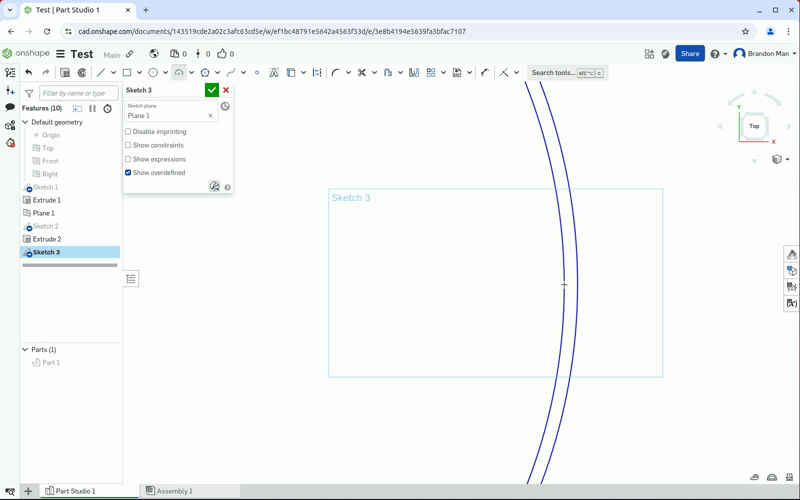
scroll(-6)
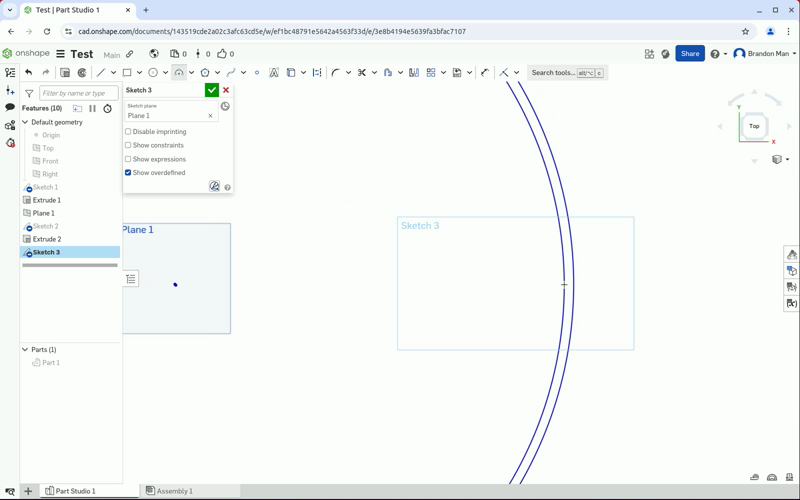
scroll(-6)
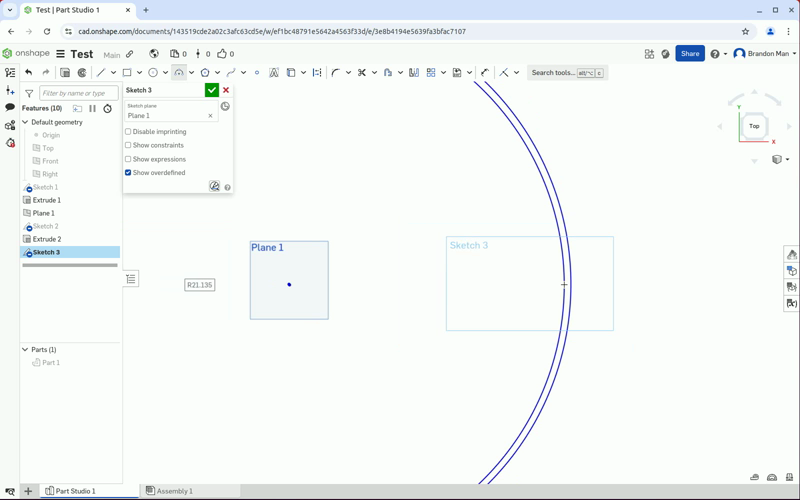
scroll(-6)
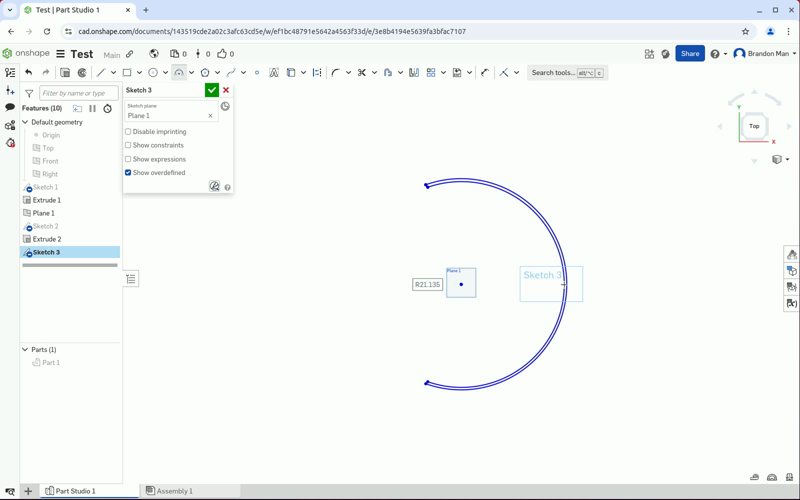
key_up(shift)
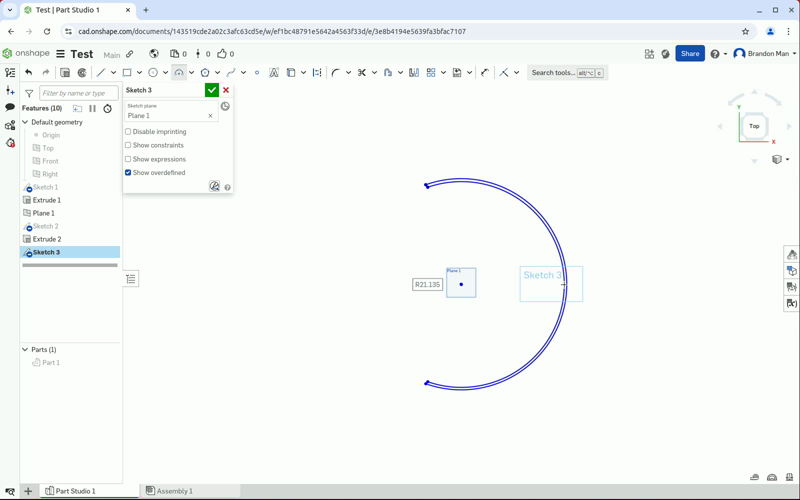
key(esc)
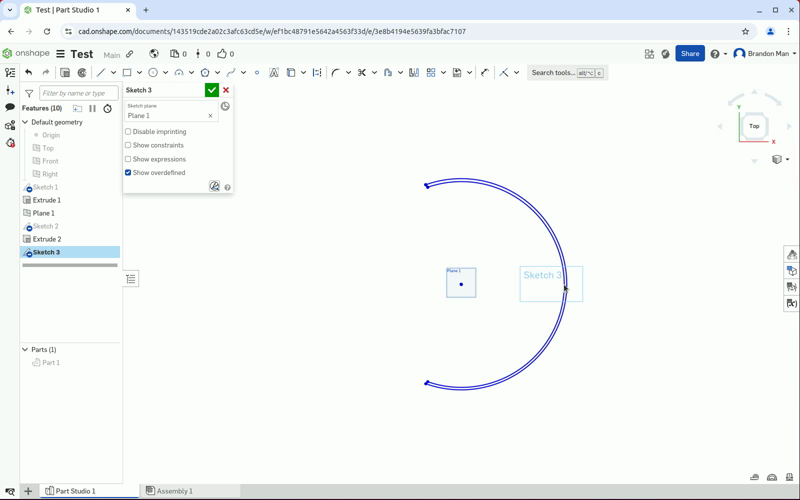
key(l)
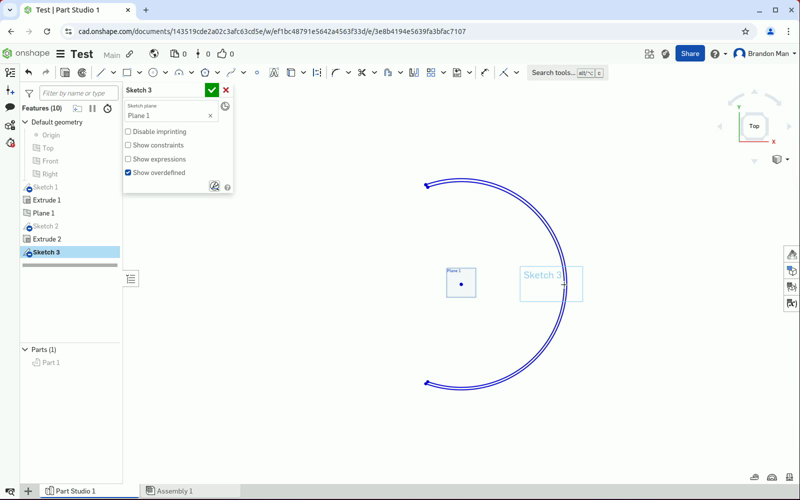
mouse_move(427, 381)
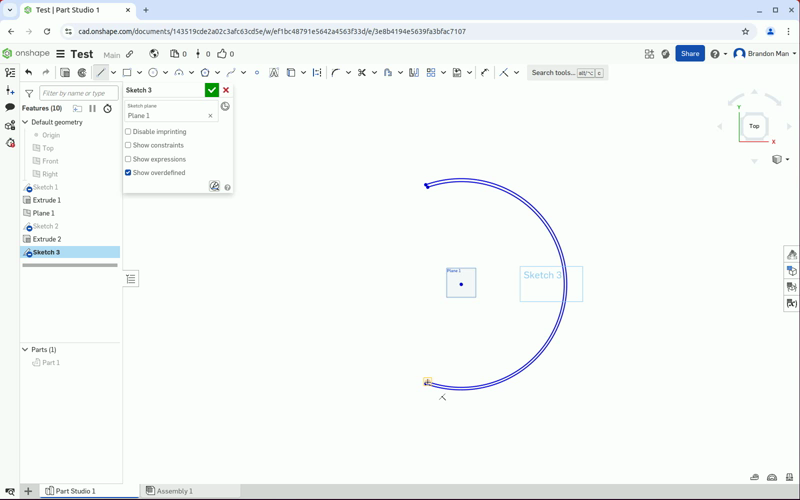
scroll(6)
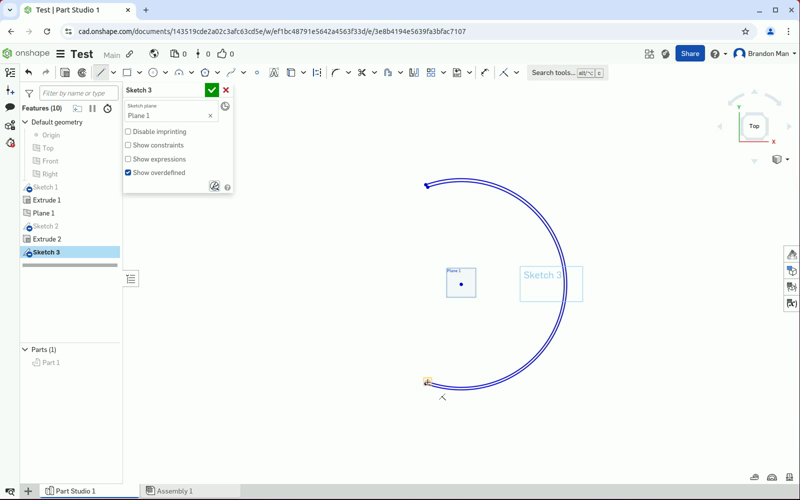
scroll(6)
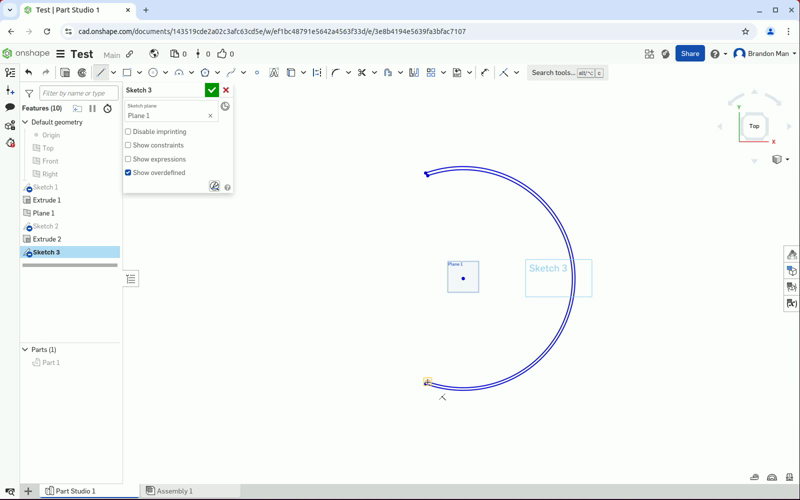
scroll(6)
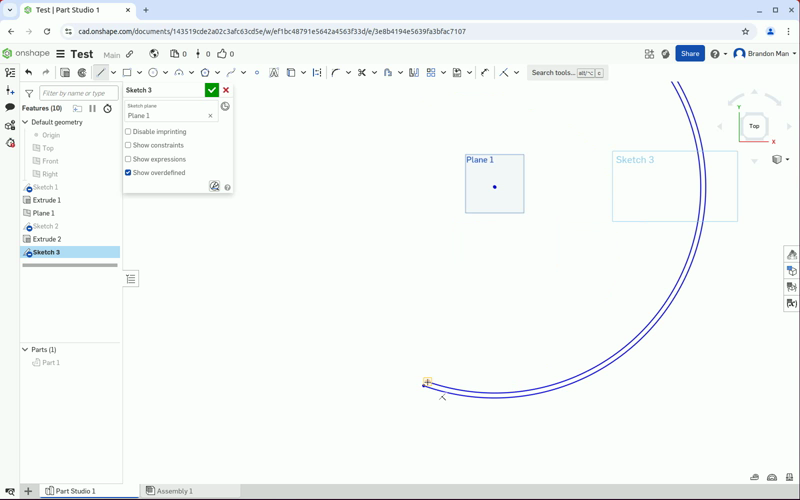
scroll(6)
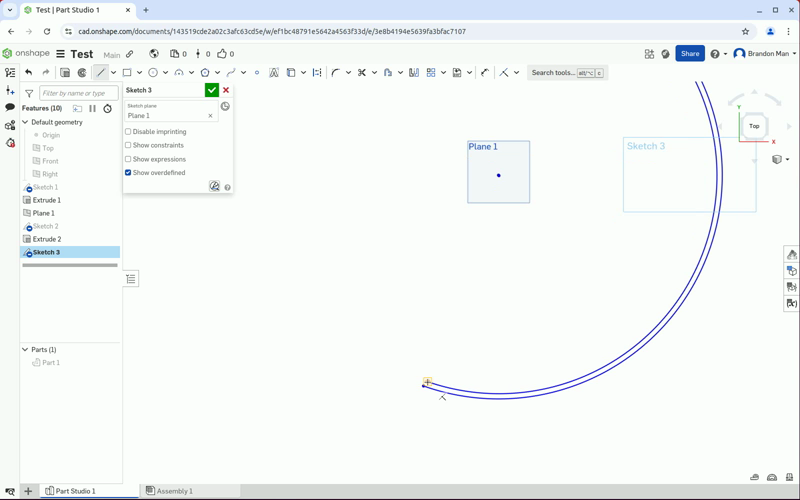
scroll(6)
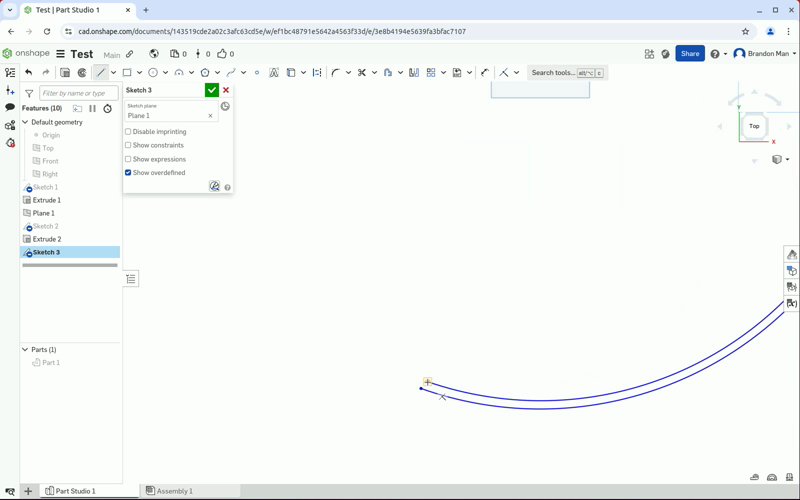
scroll(6)
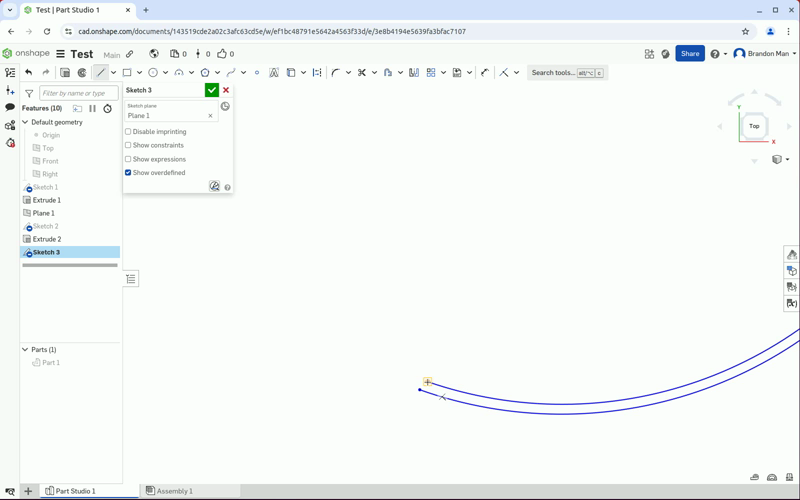
scroll(6)
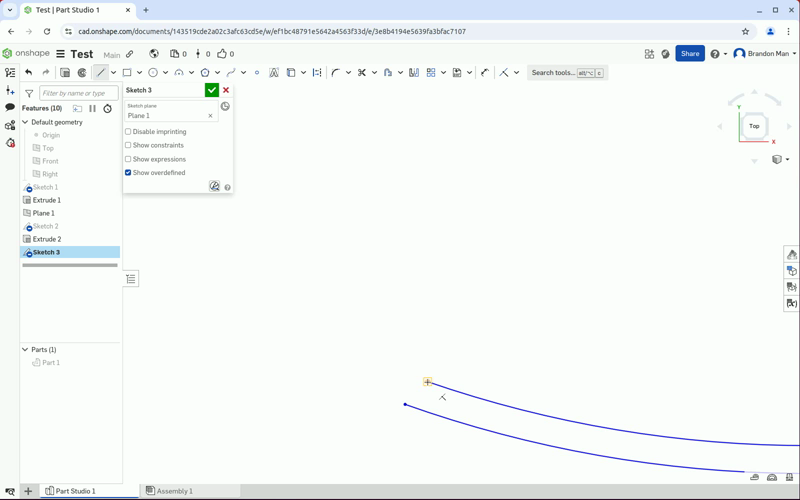
click(427, 381)
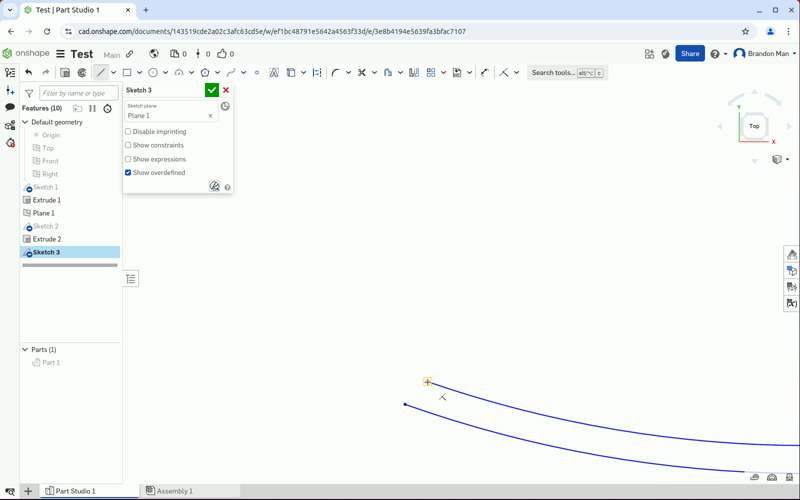
scroll(-6)
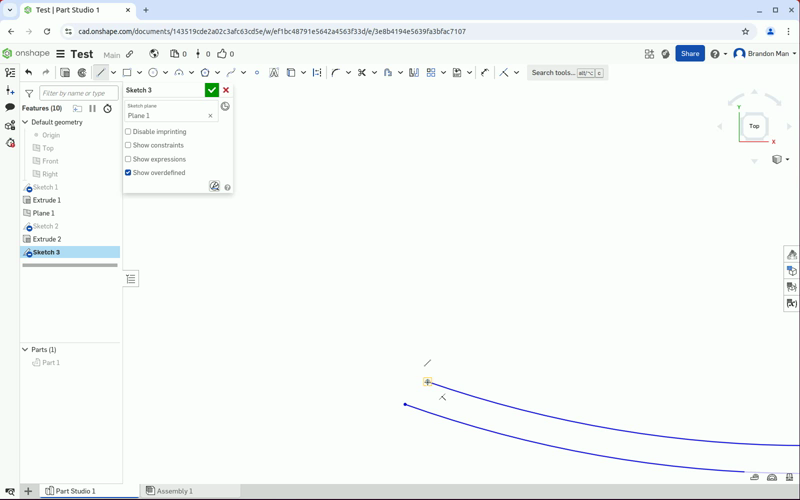
scroll(-6)
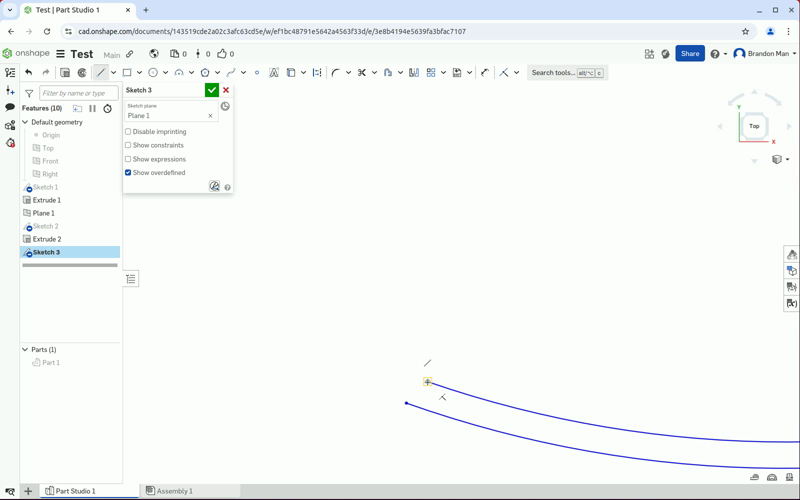
scroll(-6)
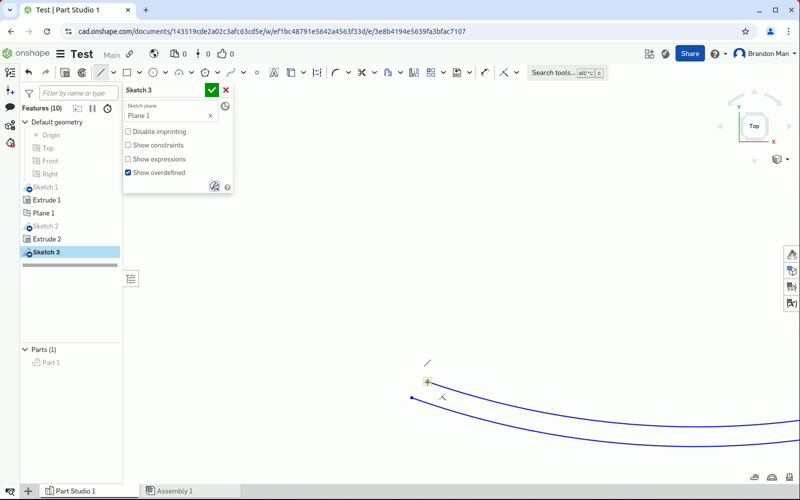
scroll(-6)
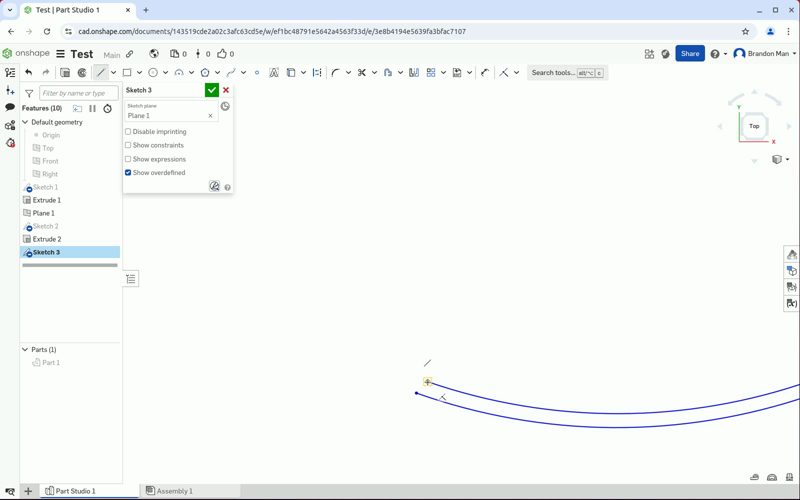
scroll(-6)
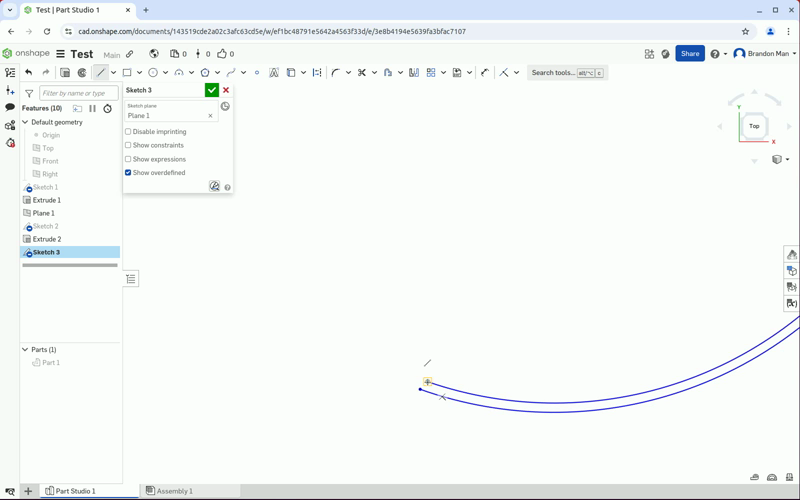
scroll(-6)
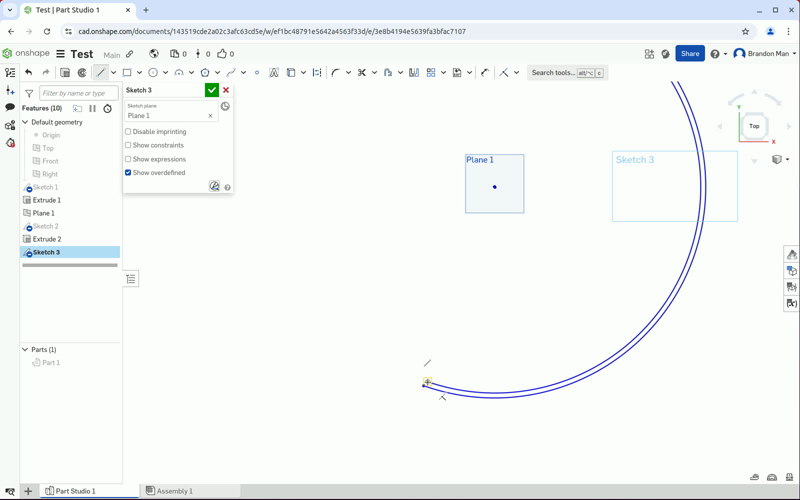
scroll(-6)
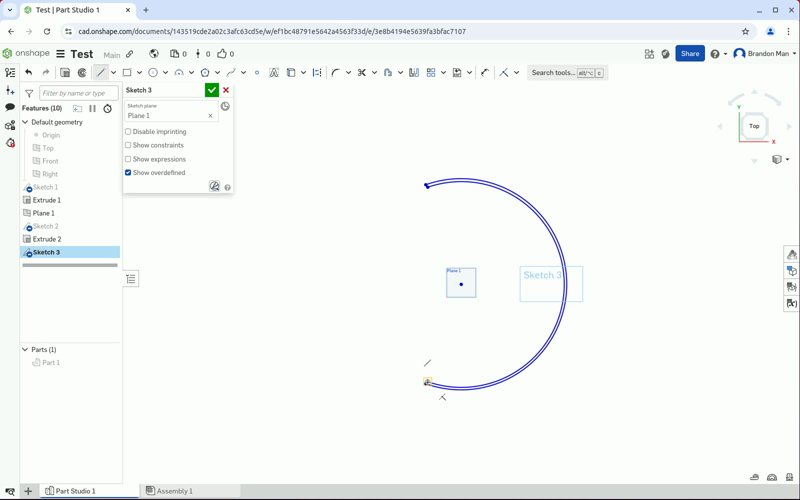
mouse_move(457, 381)
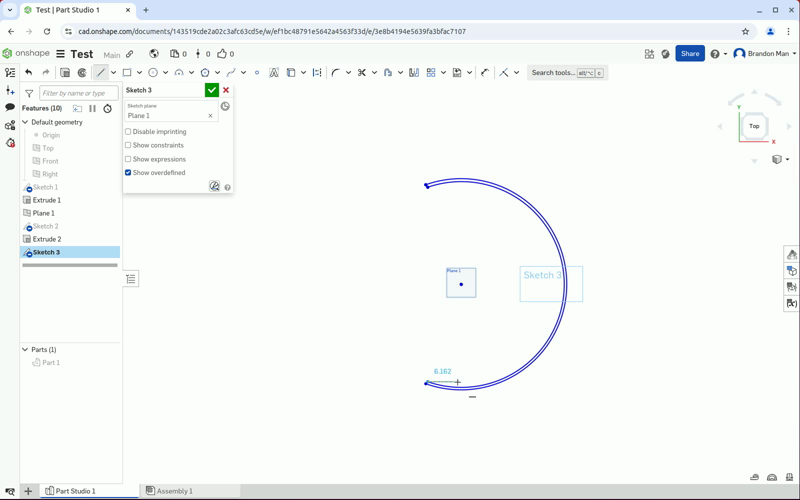
key_down(shift)
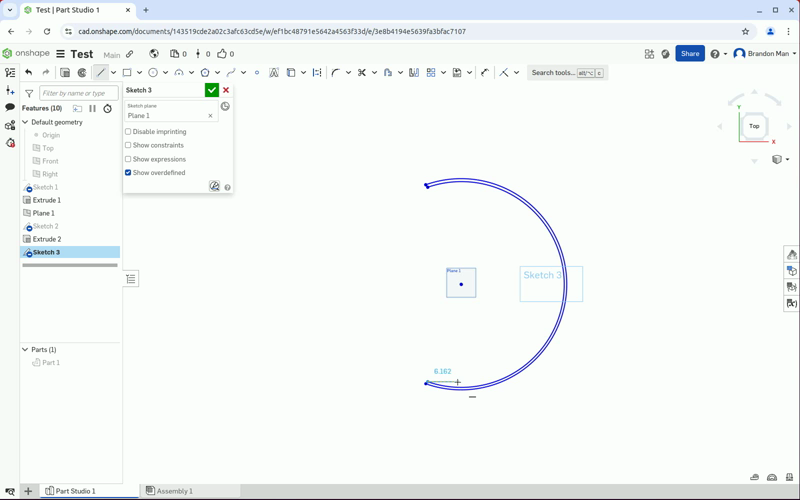
mouse_move(425, 383)
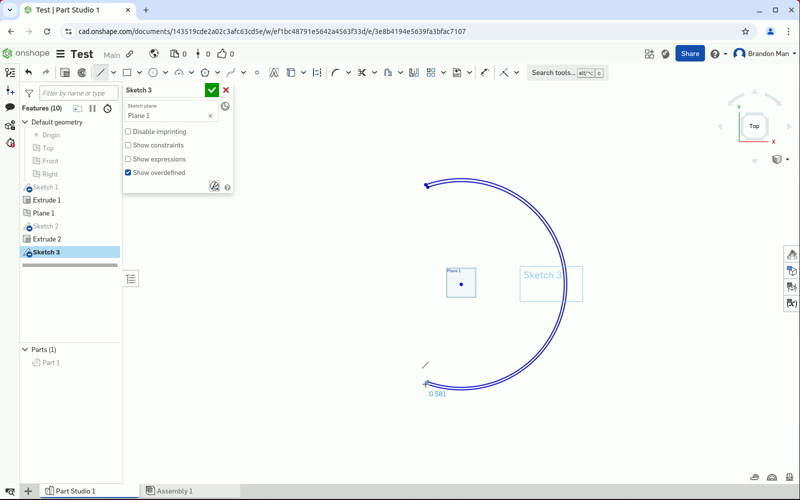
scroll(6)
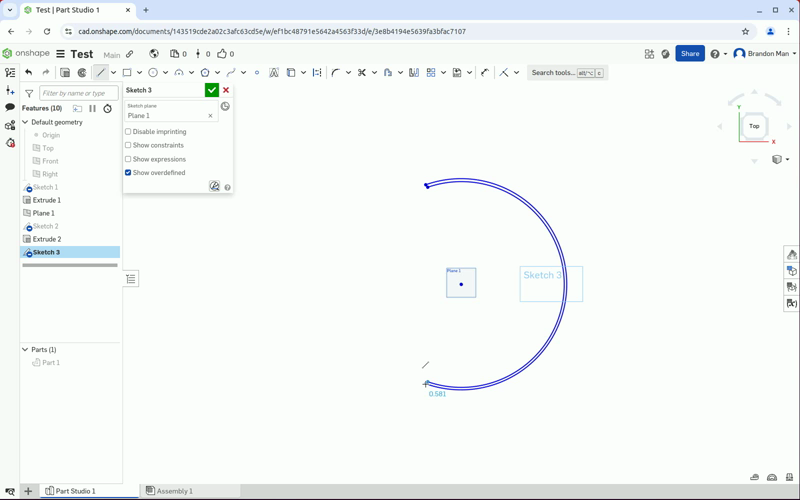
scroll(6)
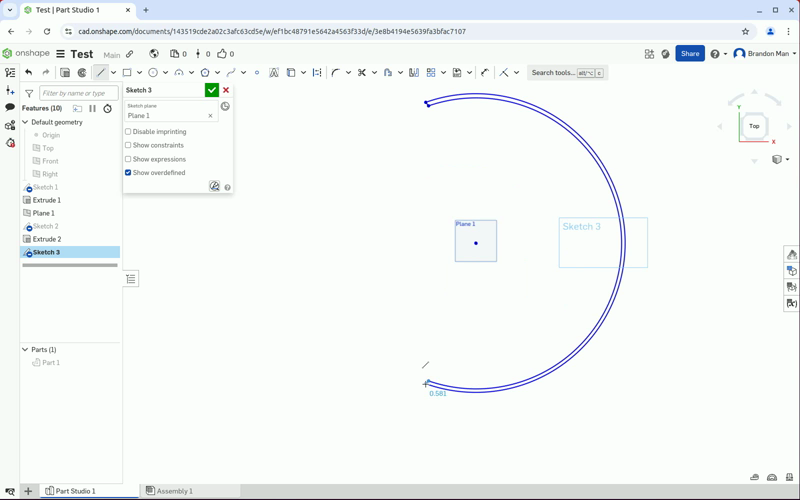
scroll(6)
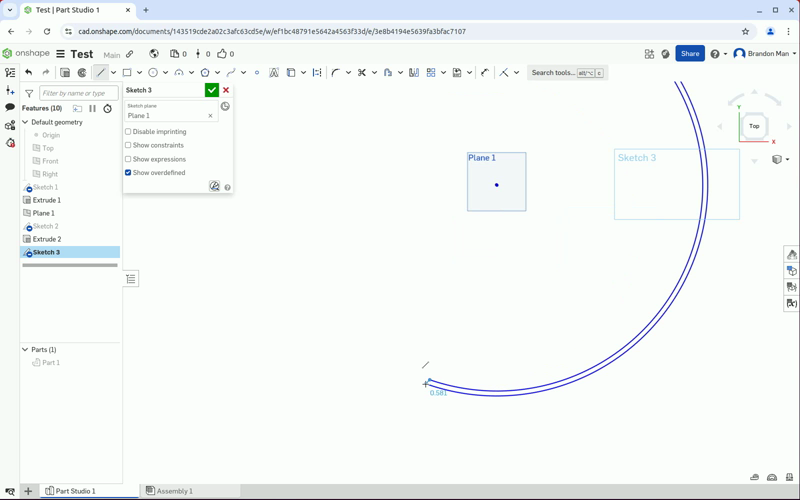
scroll(6)
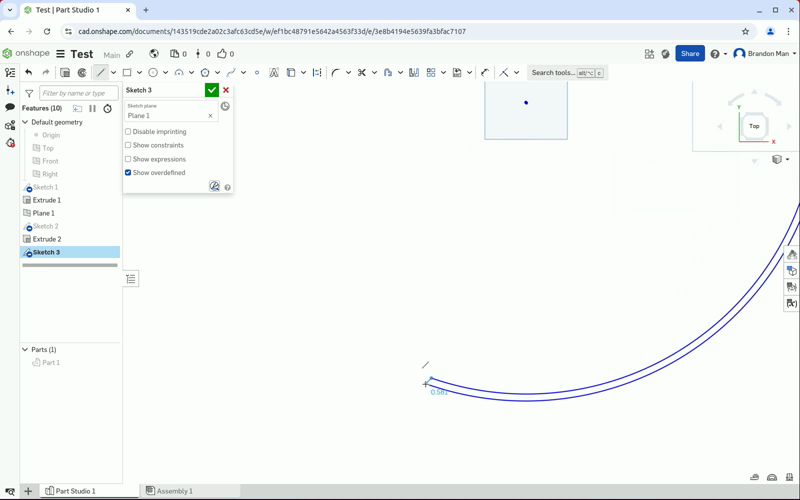
scroll(6)
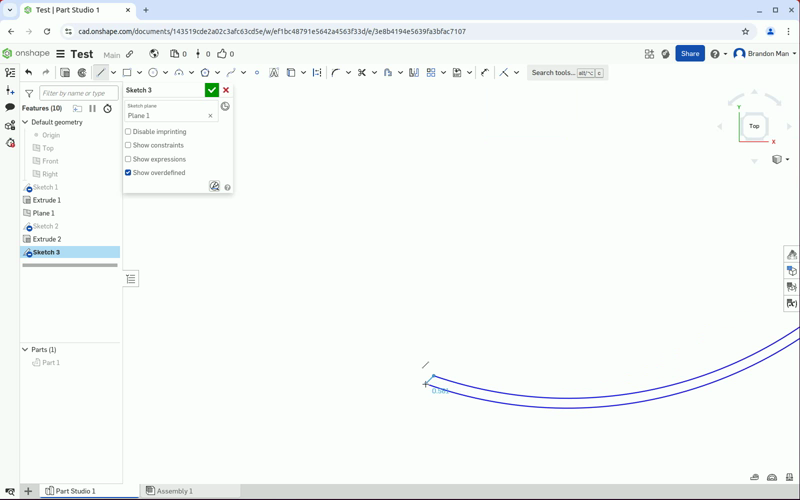
scroll(6)
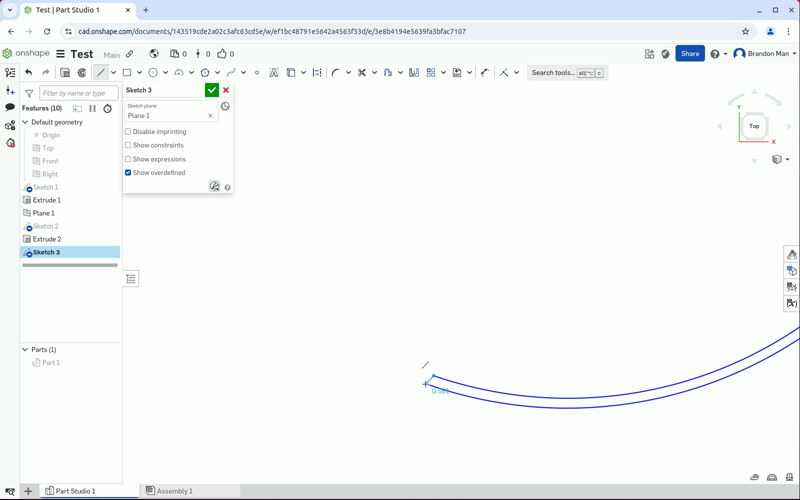
scroll(6)
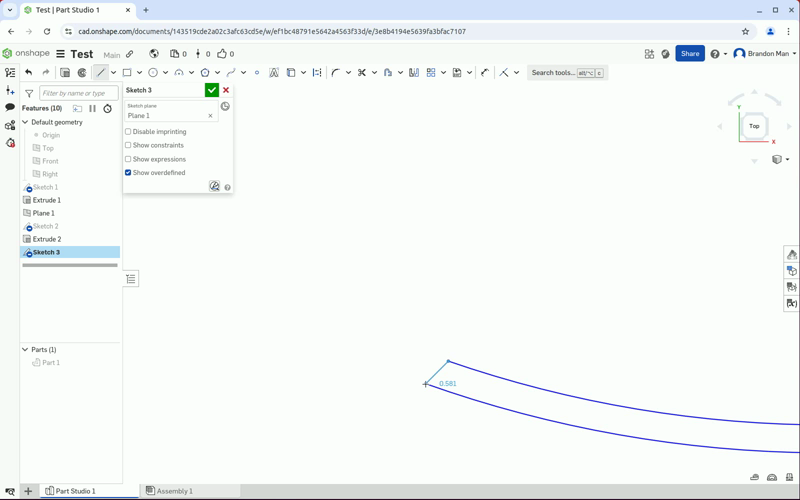
key_up(shift)
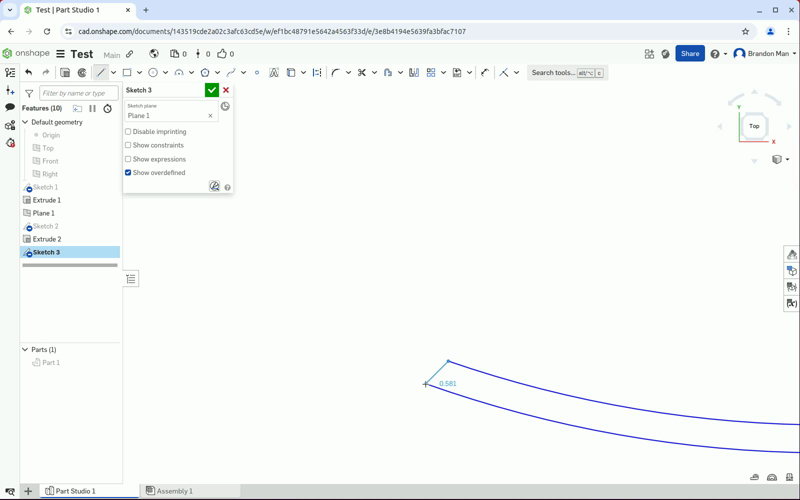
click(425, 383)
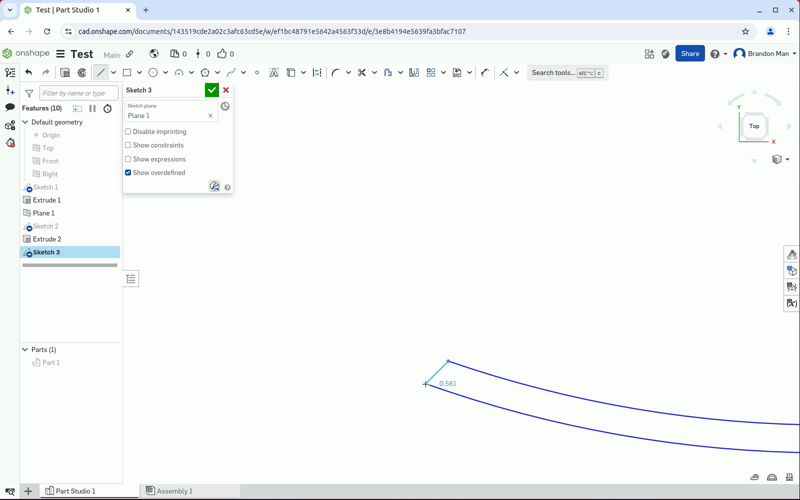
scroll(-6)
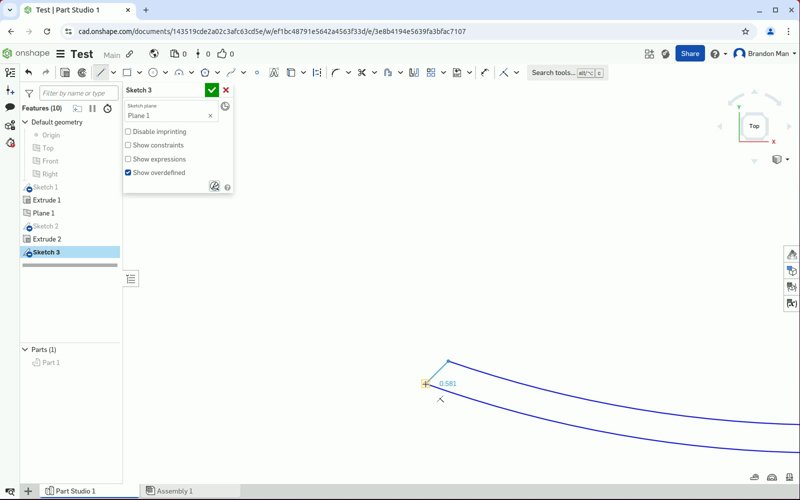
scroll(-6)
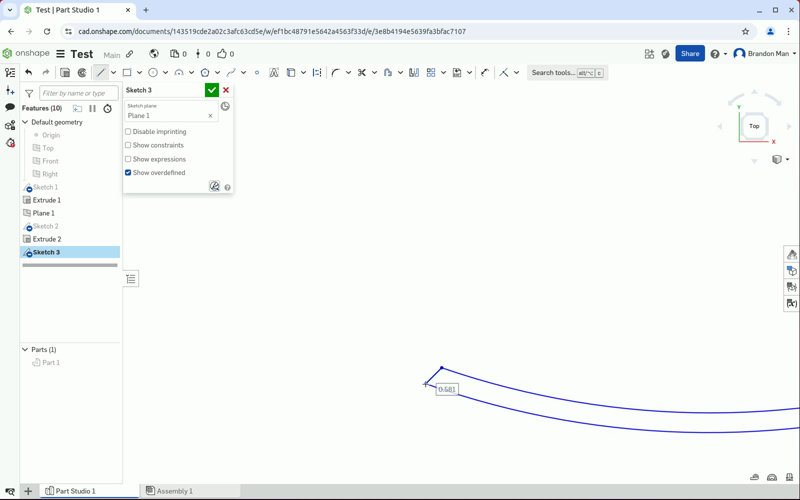
scroll(-6)
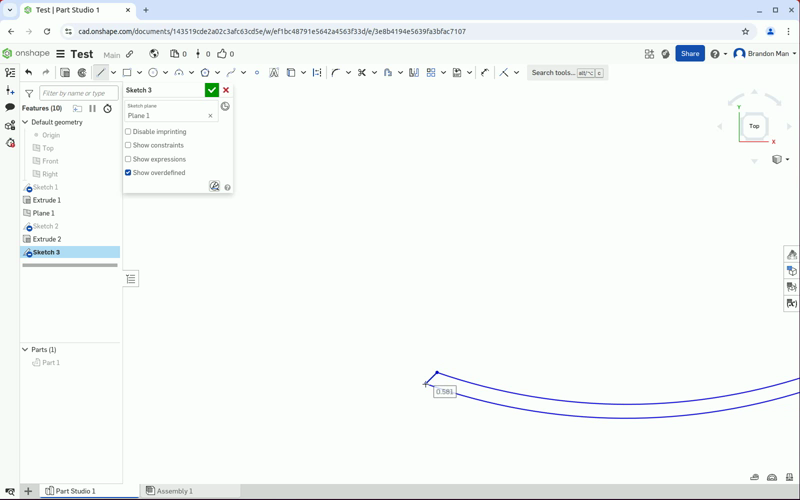
scroll(-6)
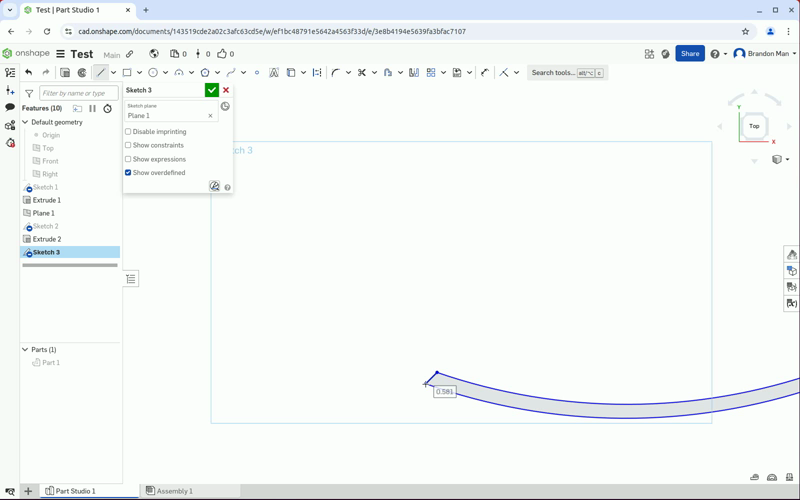
scroll(-6)
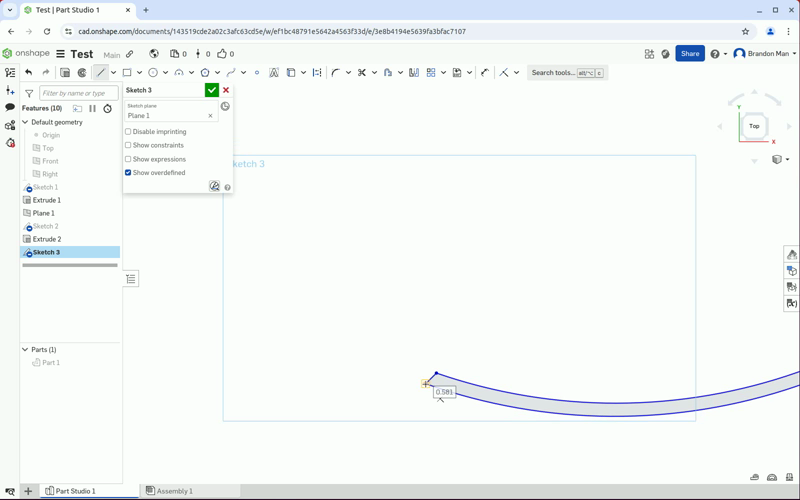
scroll(-6)
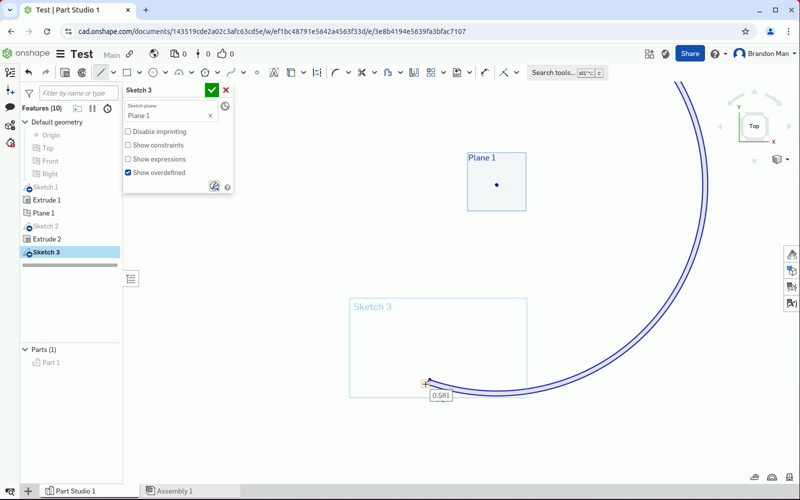
scroll(-6)
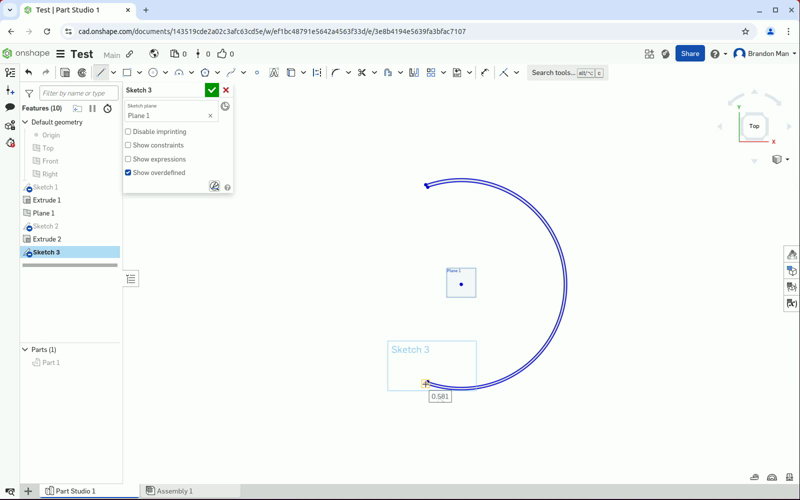
key(esc)
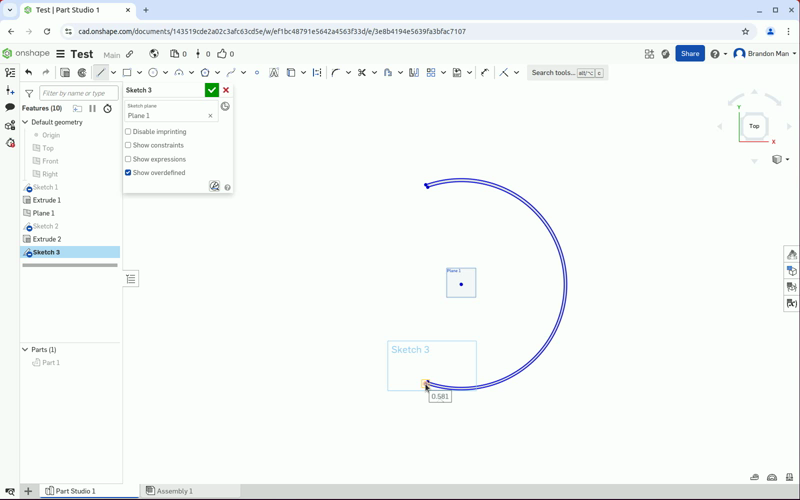
mouse_move(519, 370)
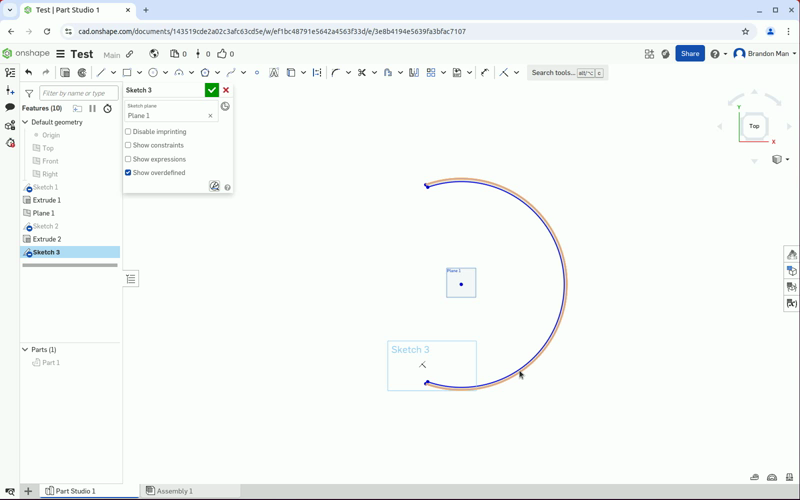
scroll(6)
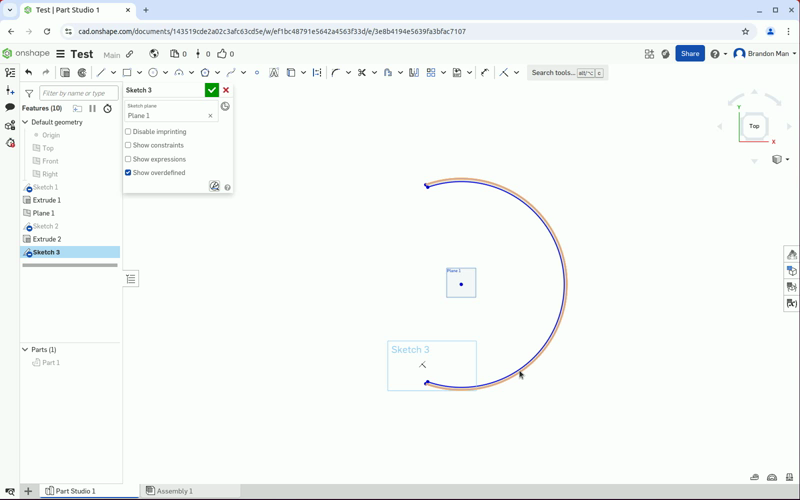
scroll(6)
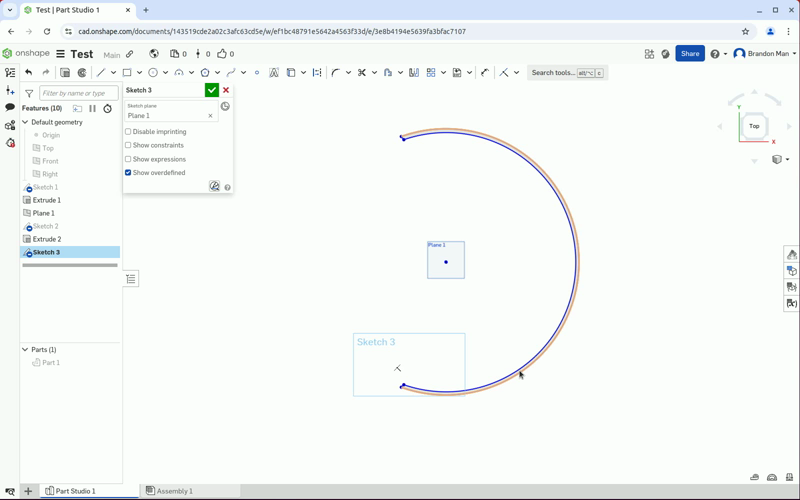
scroll(6)
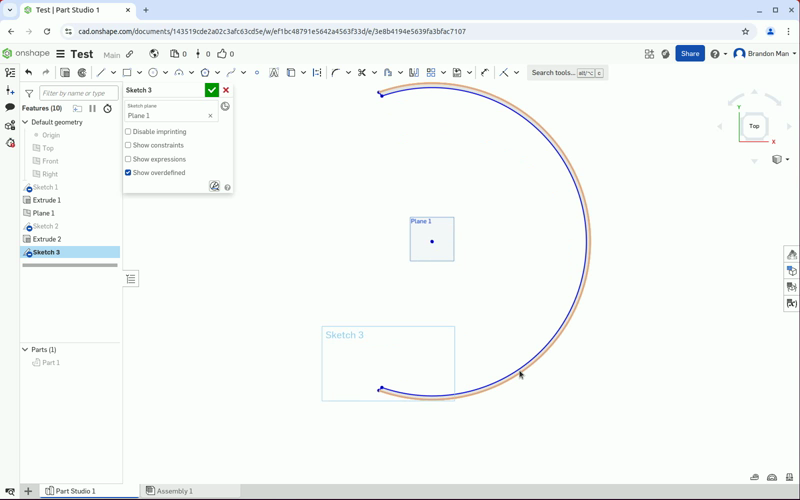
scroll(6)
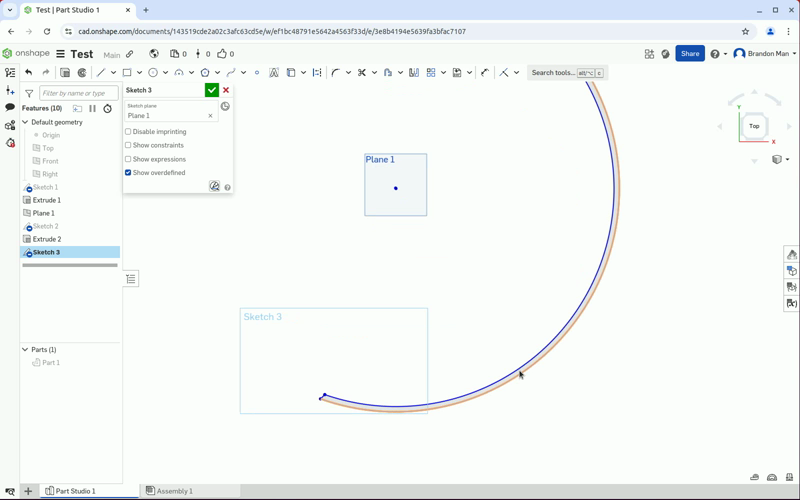
scroll(6)
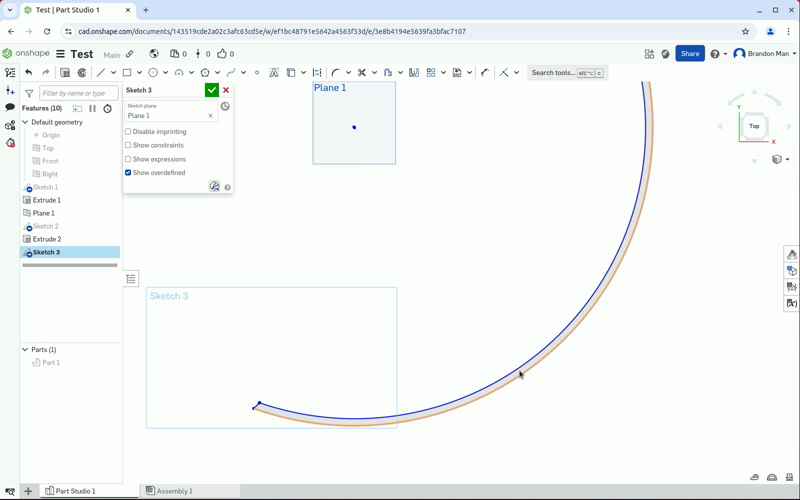
scroll(6)
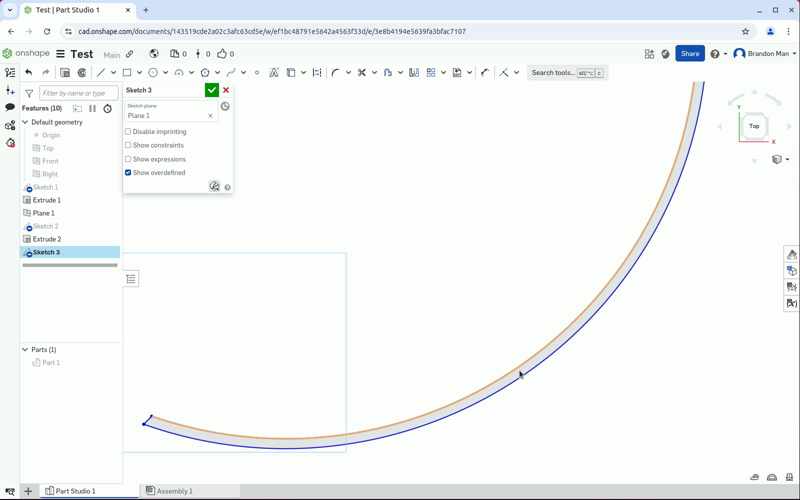
scroll(6)
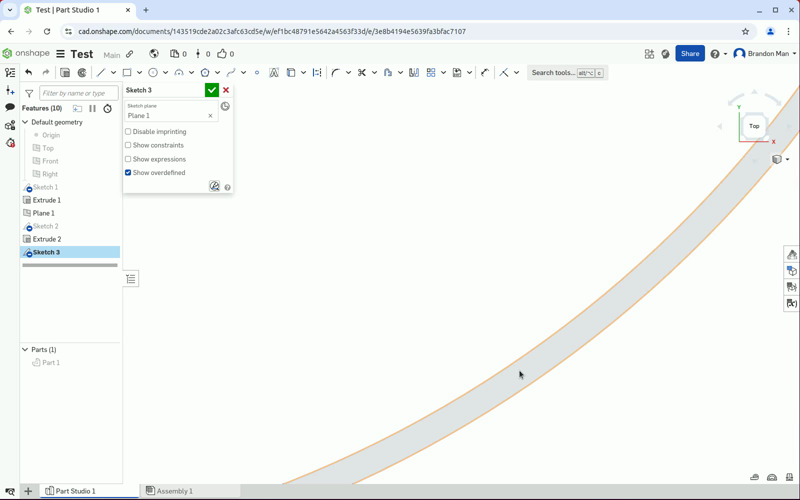
click(519, 370)
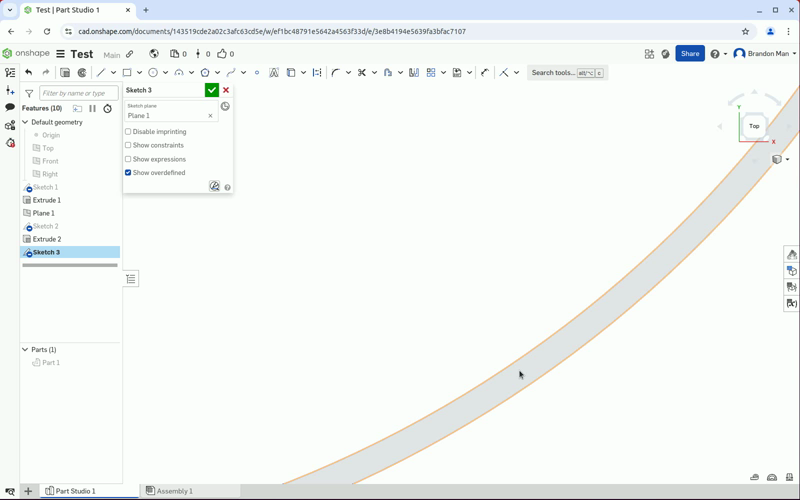
scroll(-6)
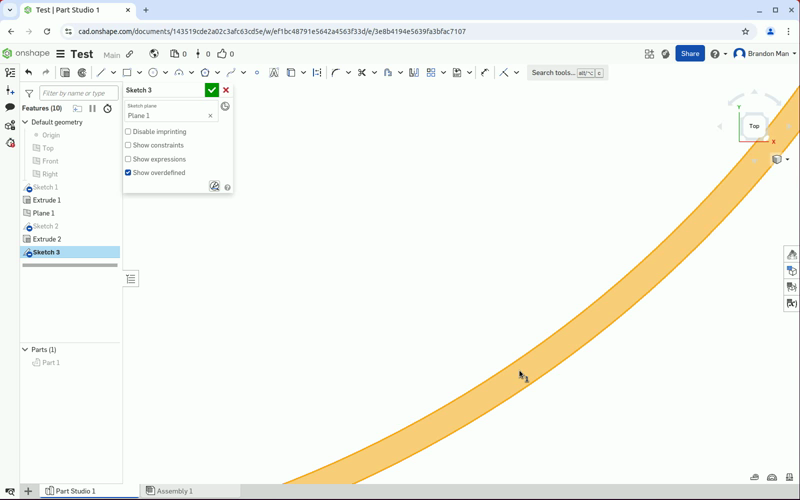
scroll(-6)
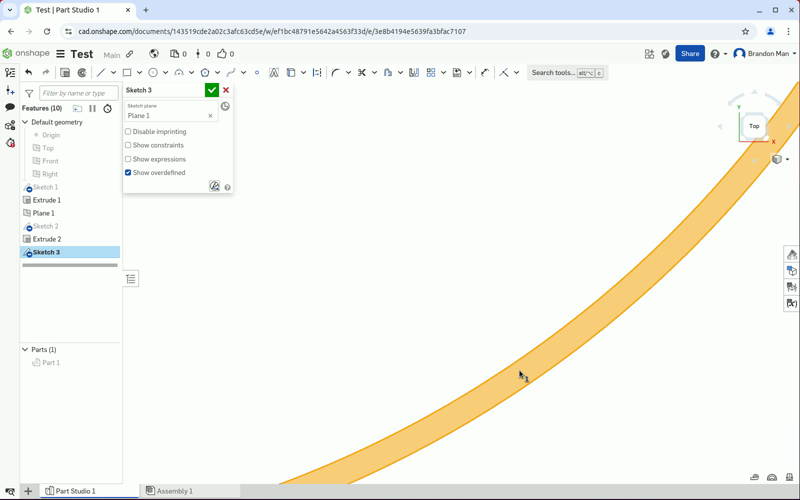
scroll(-6)
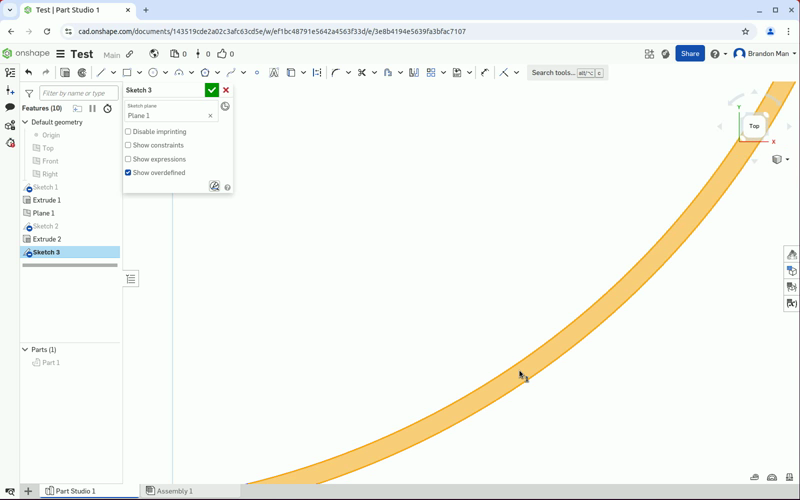
scroll(-6)
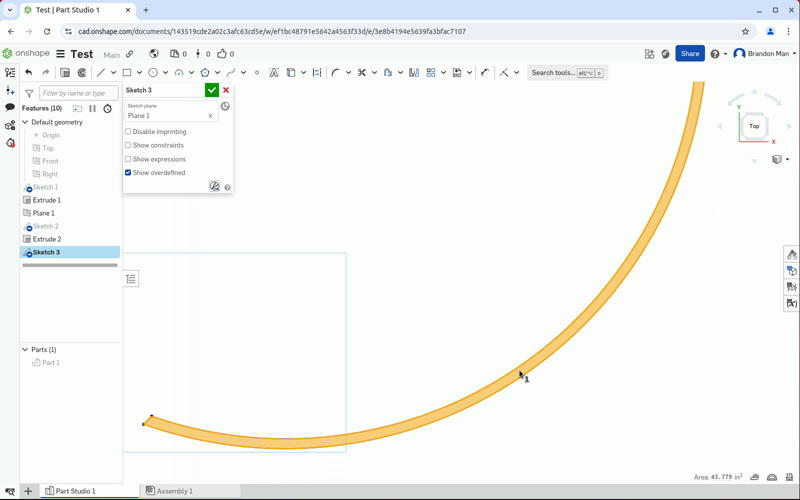
scroll(-6)
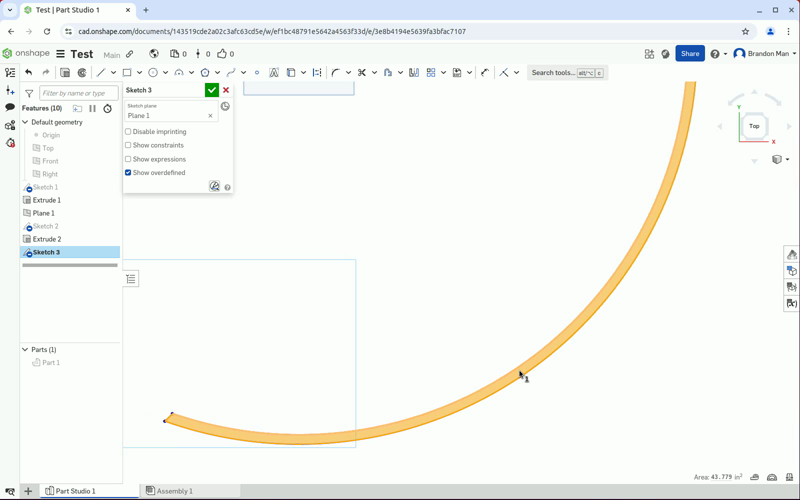
scroll(-6)
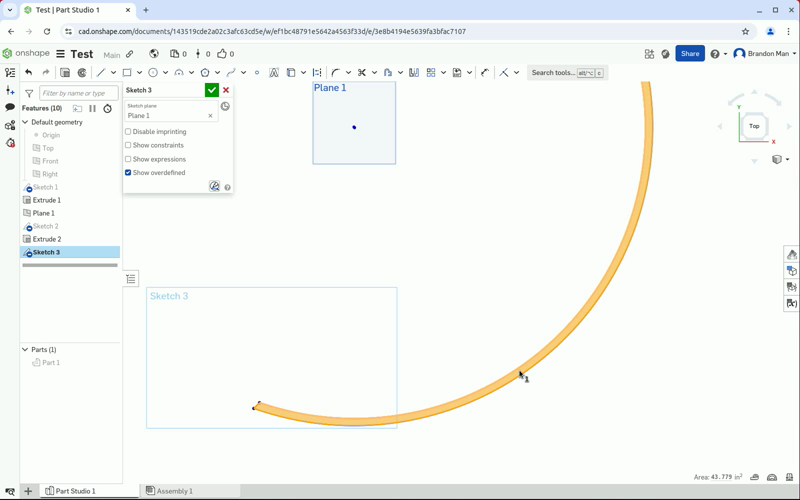
scroll(-6)
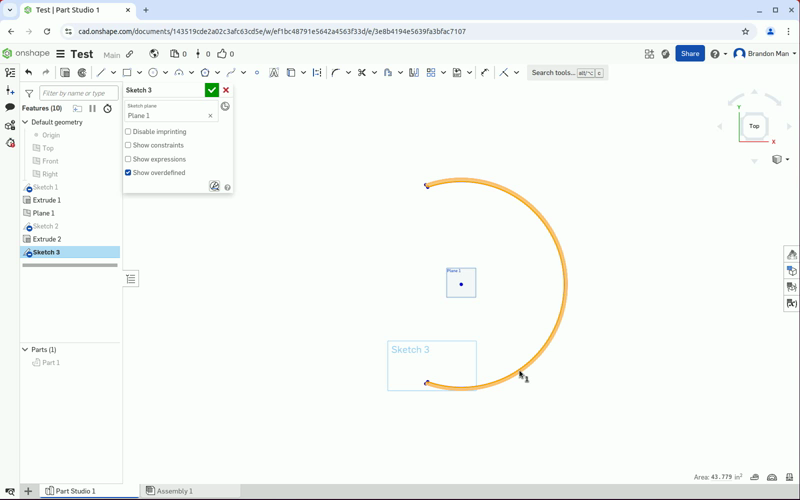
mouse_move(73, 352)
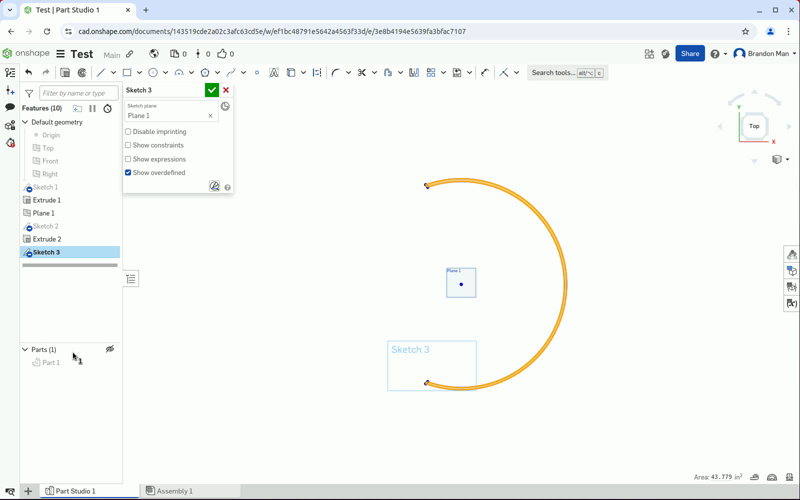
key(shift+y)
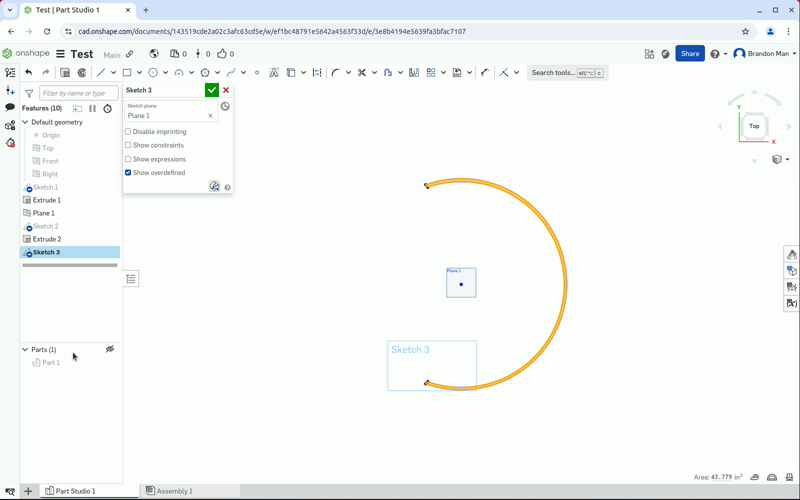
key(shift+e)
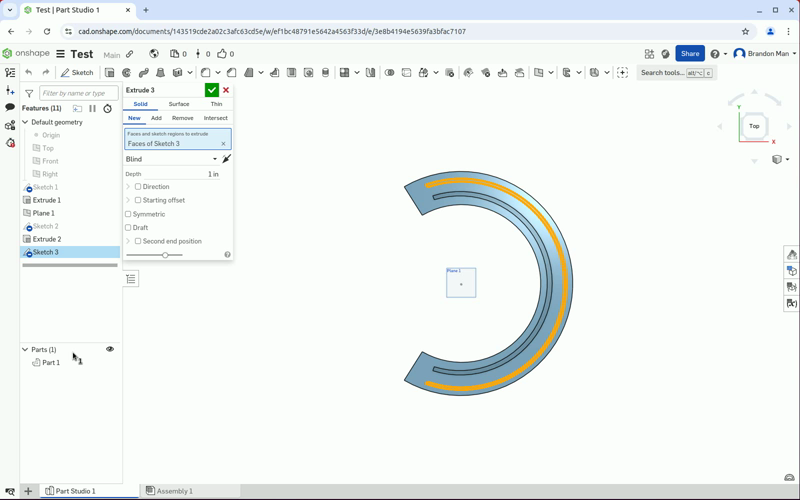
mouse_move(143, 106)
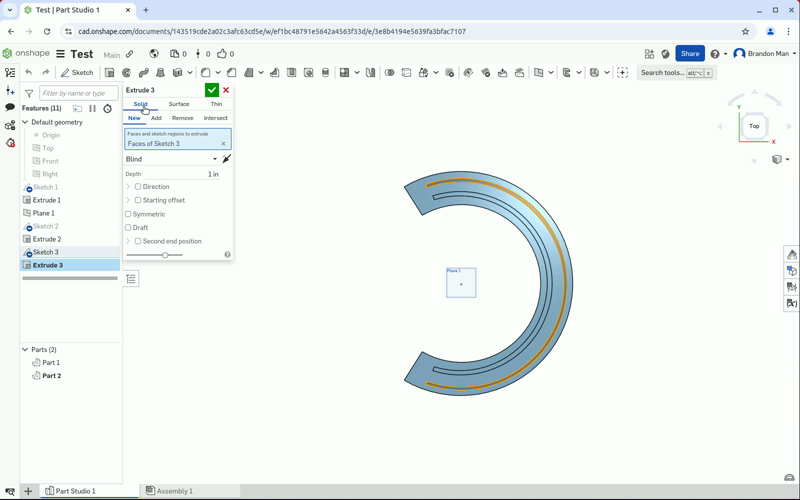
click(143, 106)
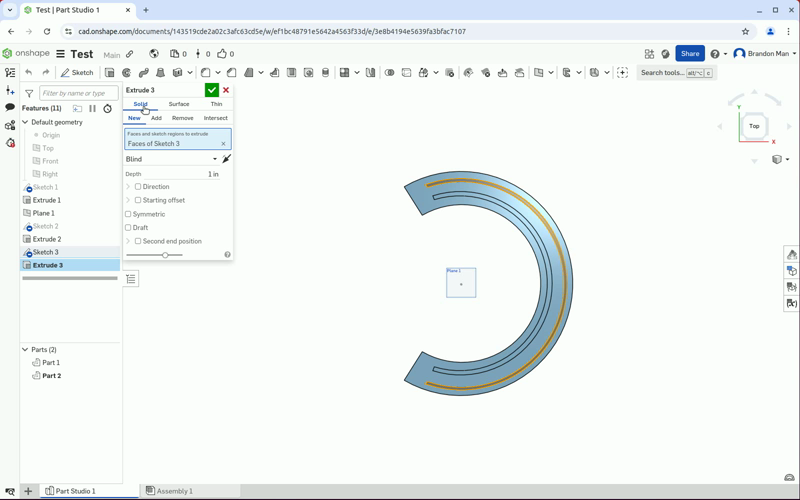
mouse_move(186, 120)
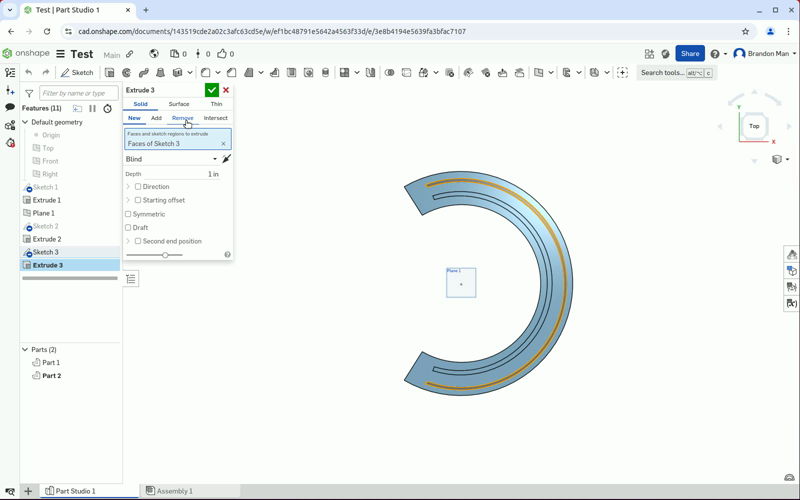
click(186, 120)
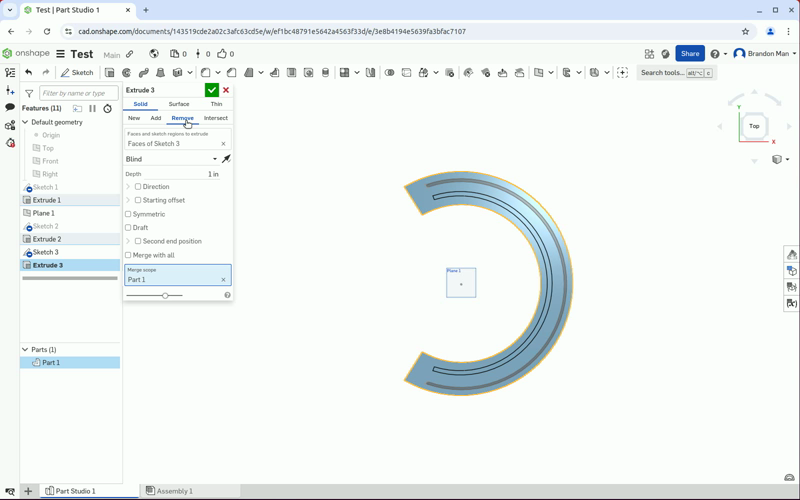
key(tab, 4)
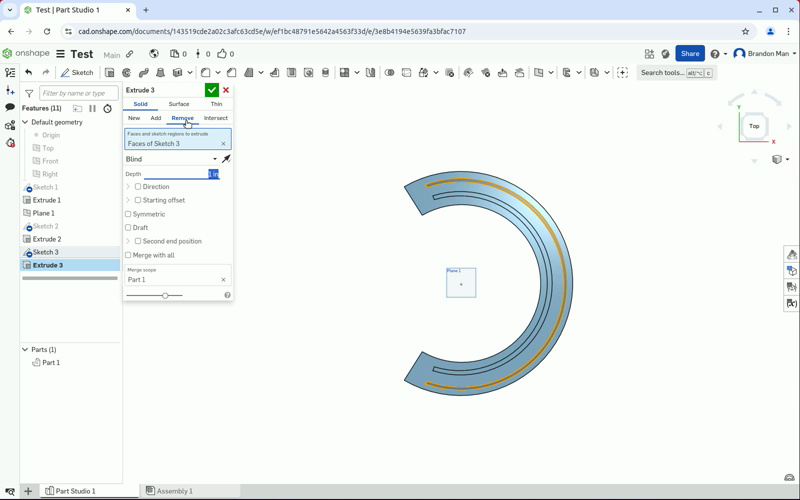
text(1.926)
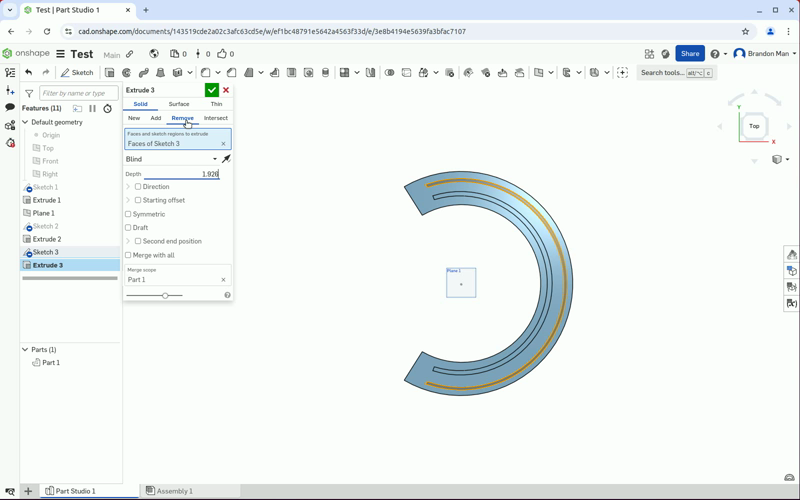
key(tab, 6)
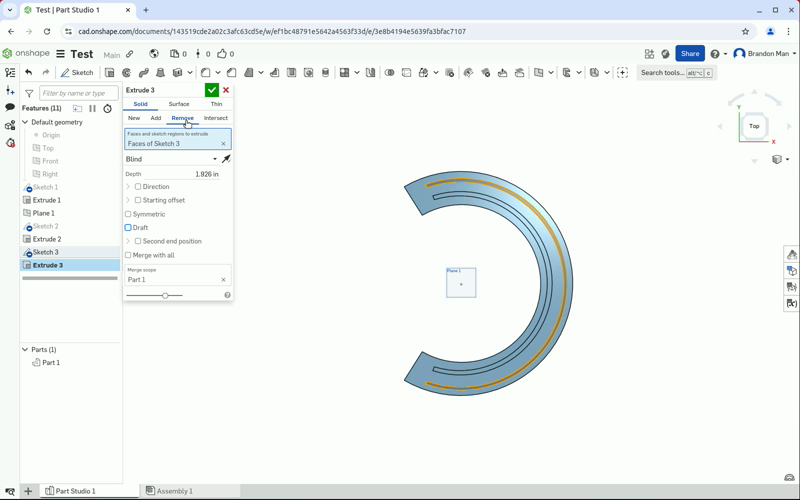
key(space)
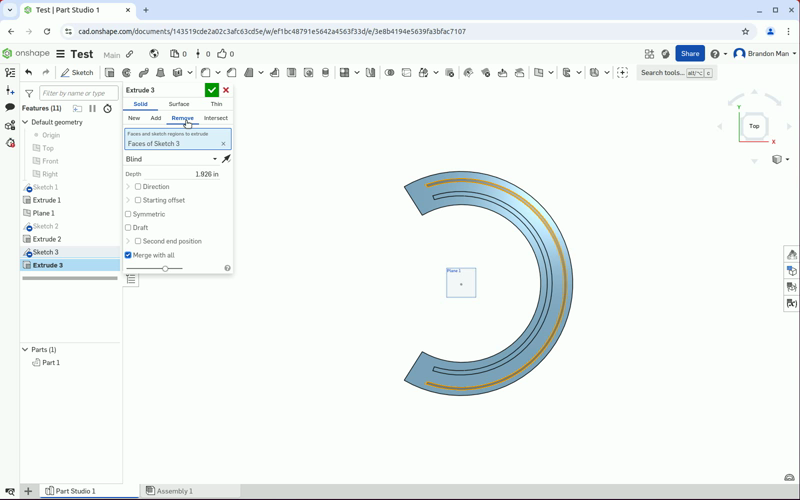
key(enter)
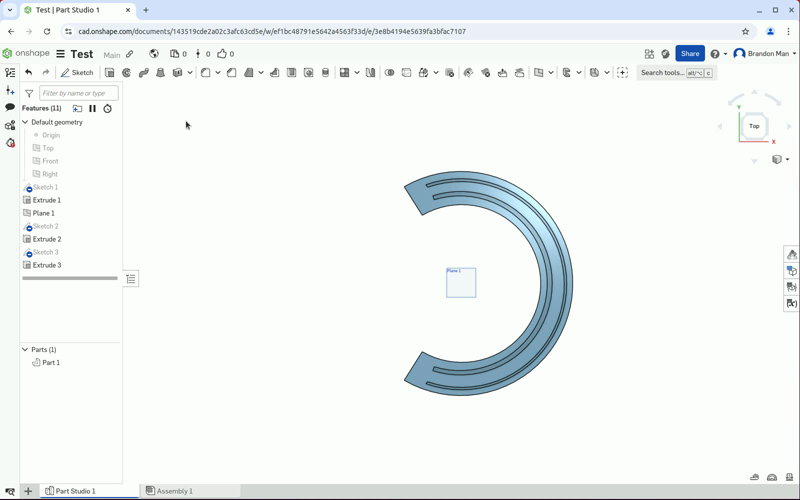
key(shift+h)
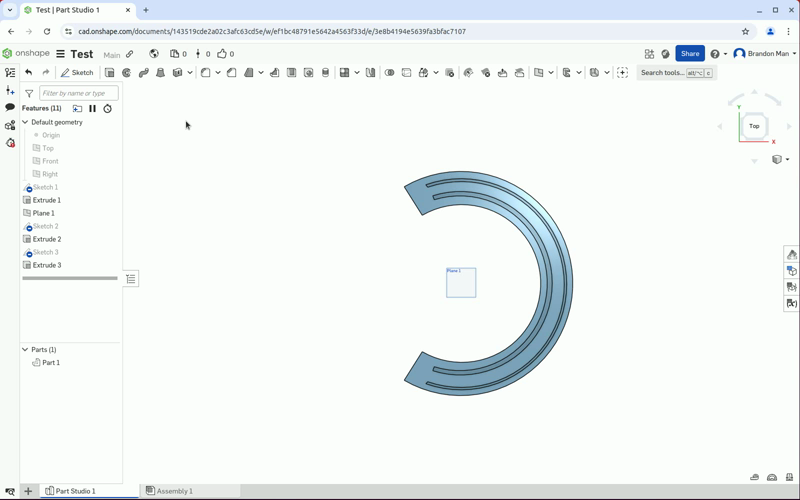
key(shift+h)
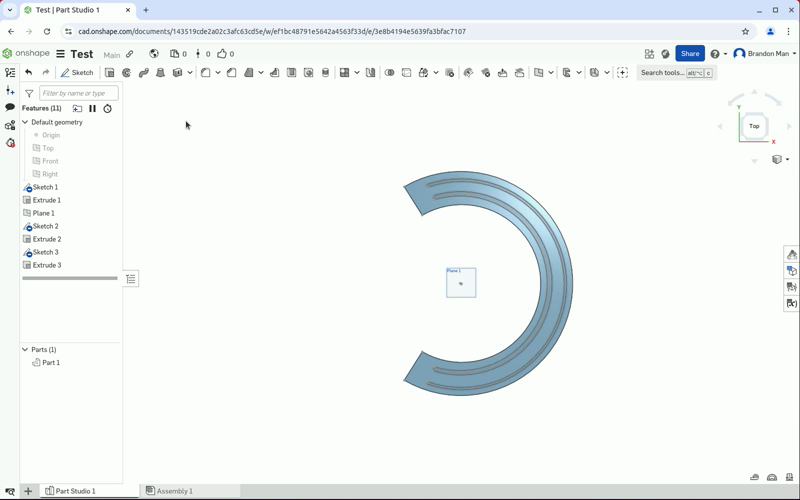
key(shift+7)
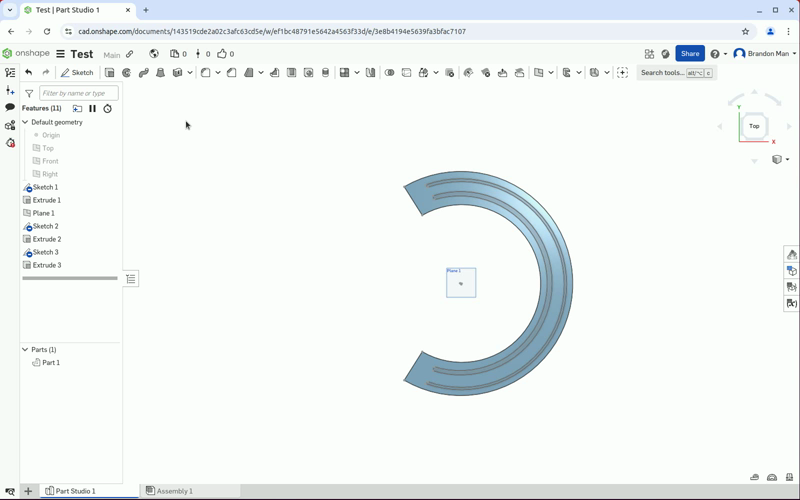
key(up, 3)
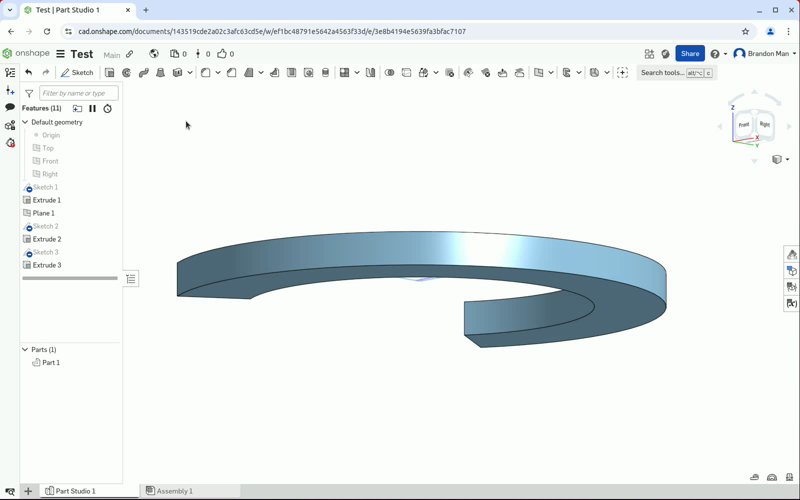
key(left, 3)
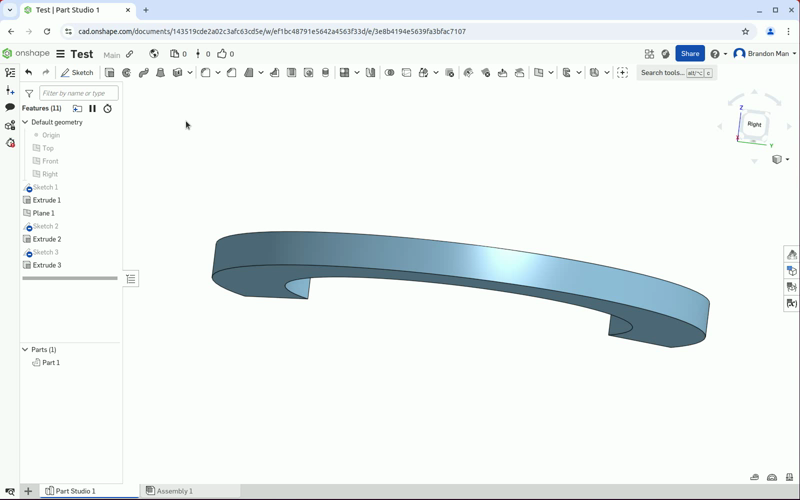
key(right, 3)
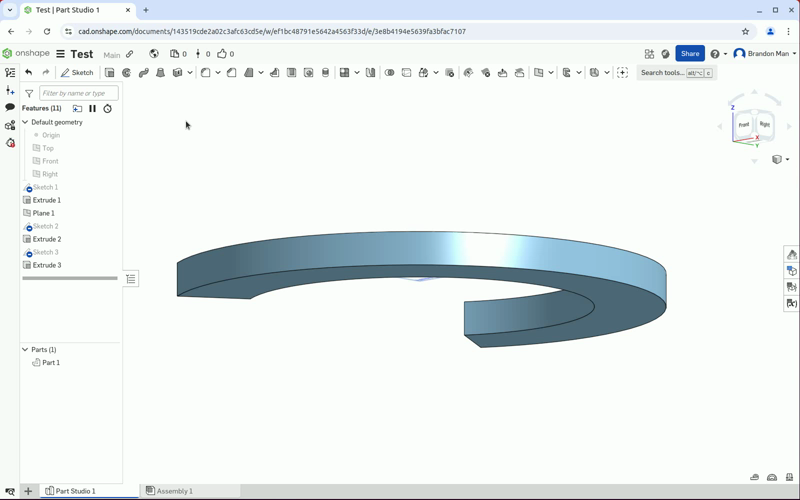
key(down, 3)
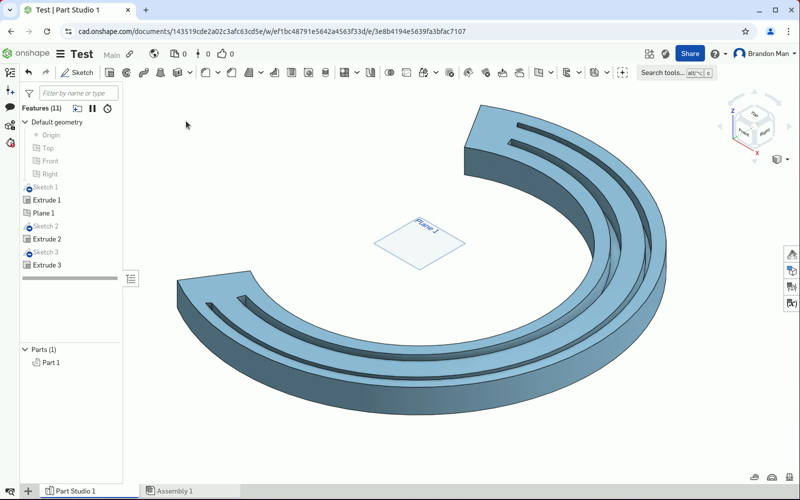
mouse_move(73, 189)
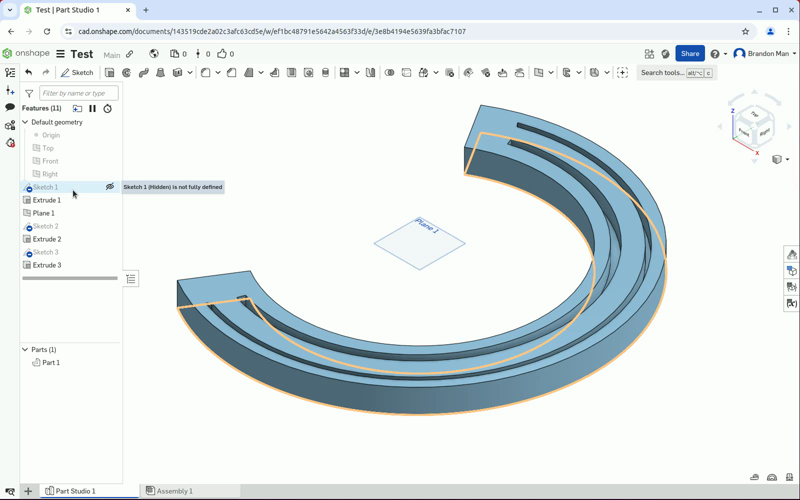
click(73, 189)